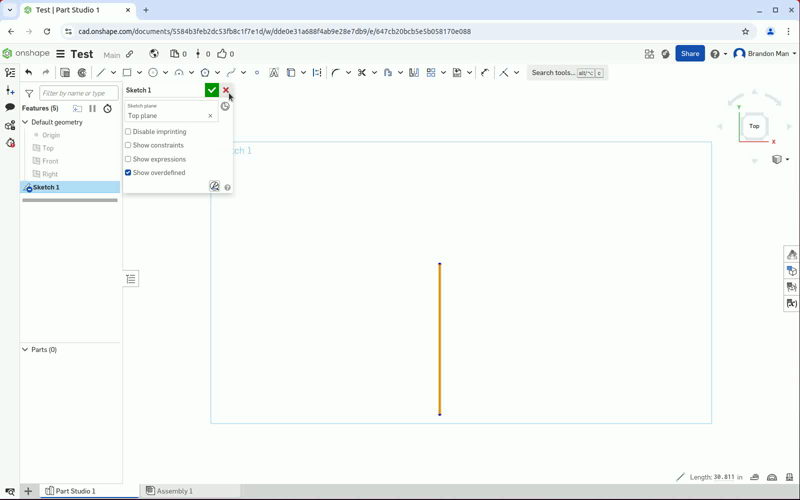
key(shift+h)
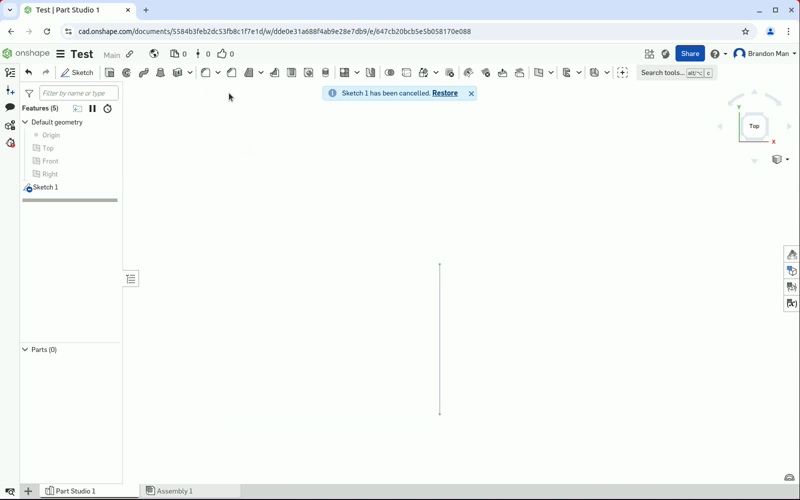
key(shift+s)
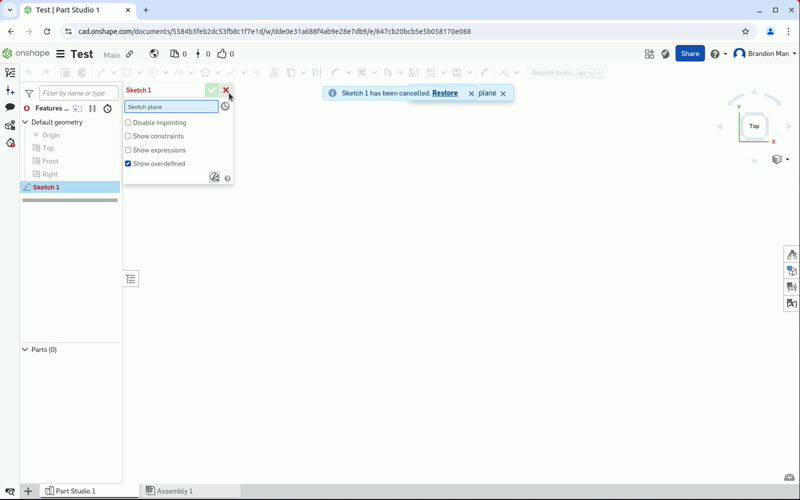
mouse_move(73, 150)
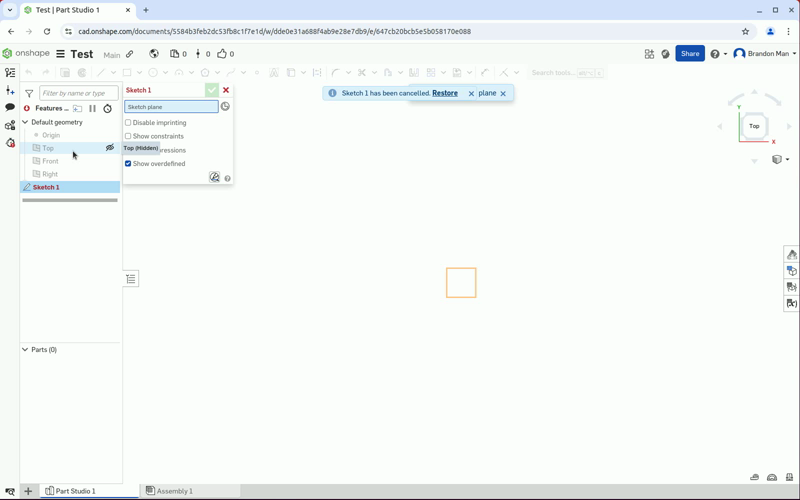
click(73, 150)
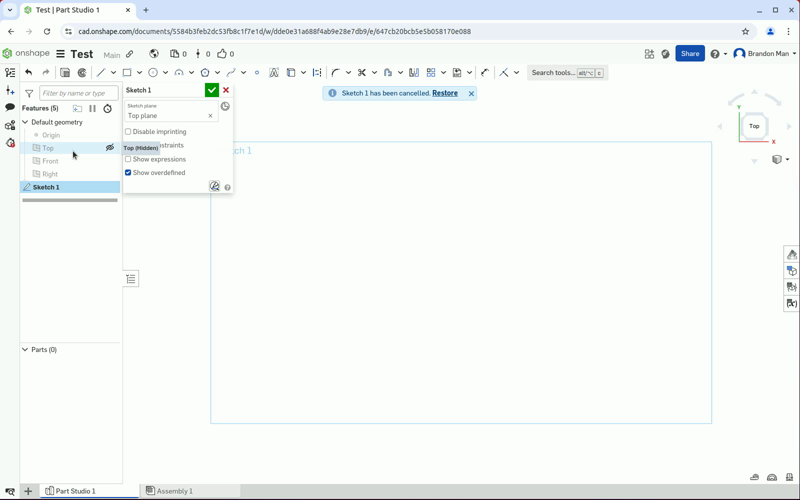
mouse_move(73, 352)
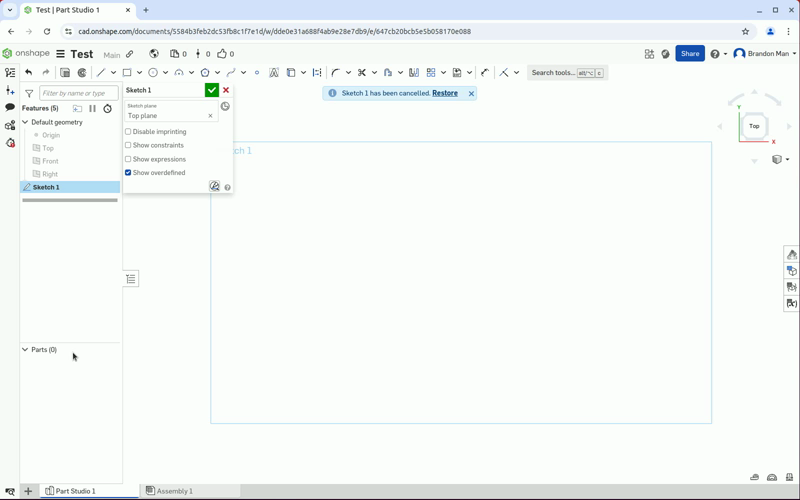
key(y)
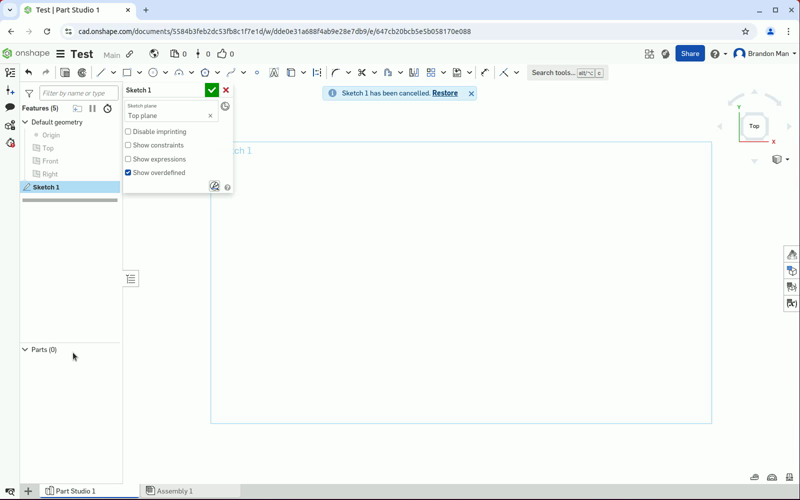
key(a)
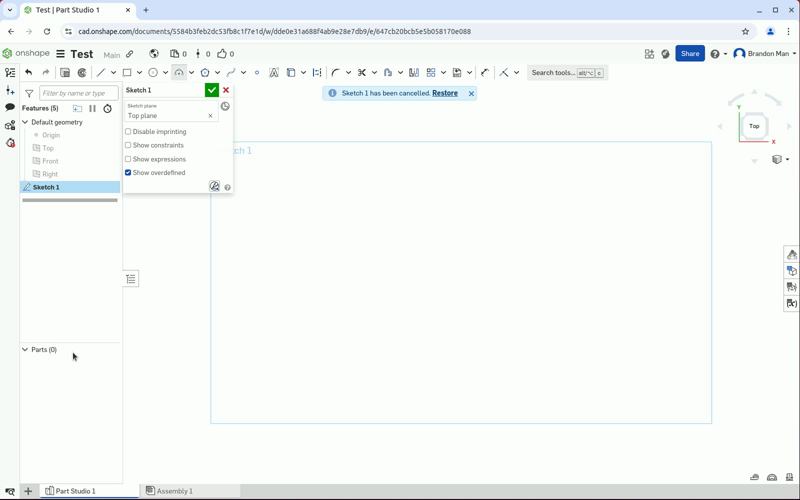
key_down(shift)
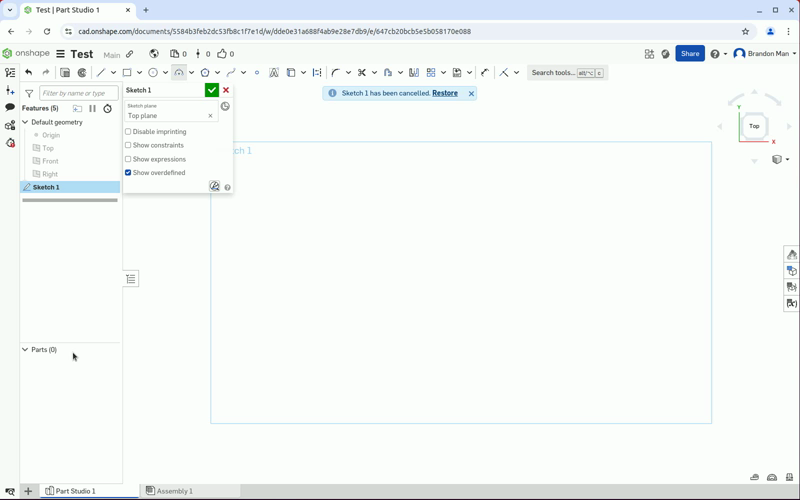
mouse_move(458, 284)
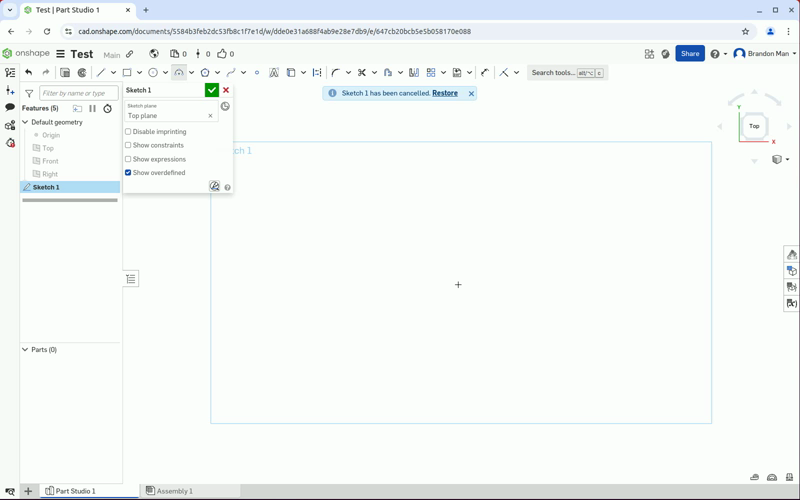
click(458, 284)
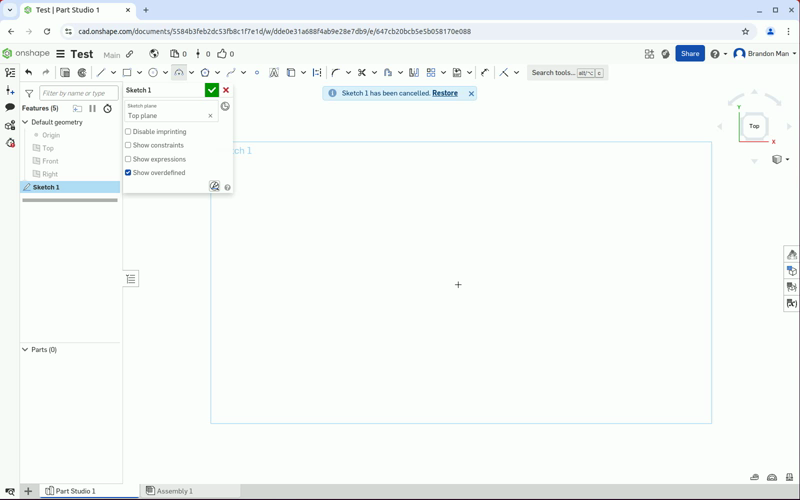
key_up(shift)
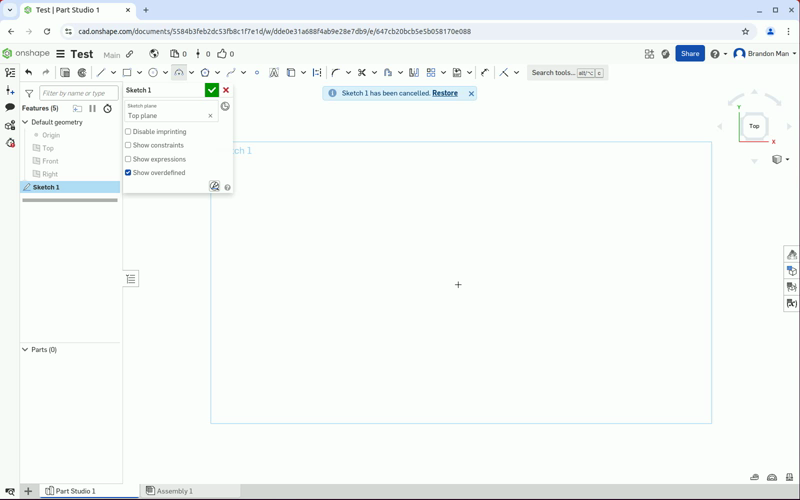
key_down(shift)
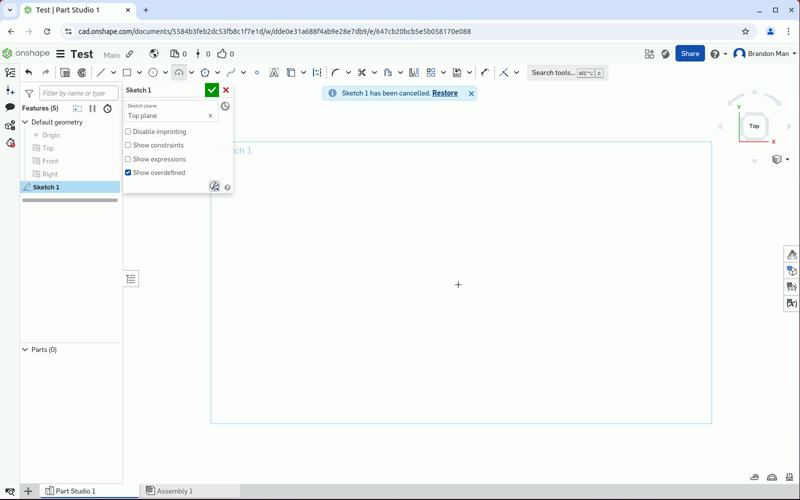
mouse_move(459, 285)
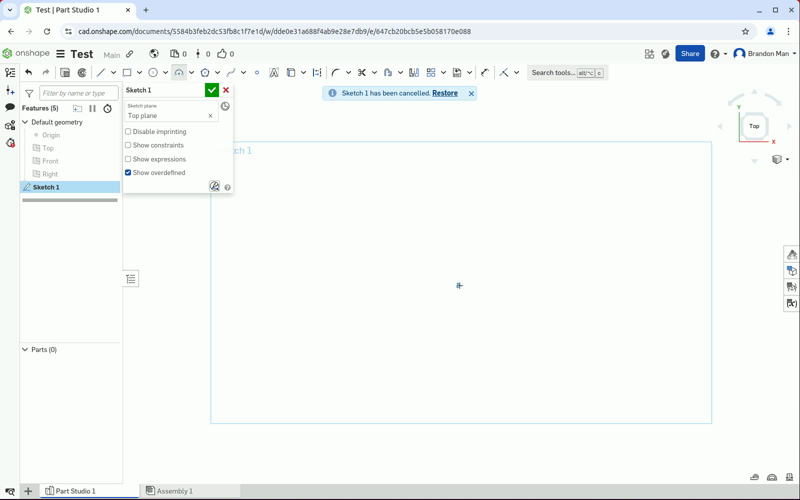
scroll(6)
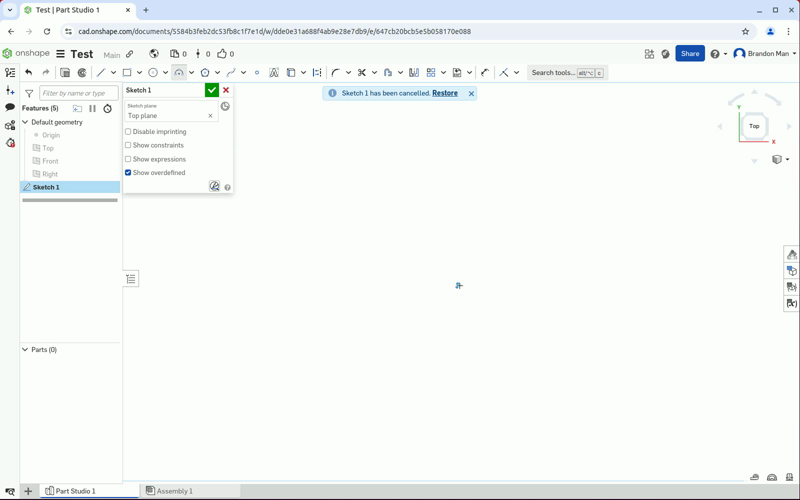
scroll(6)
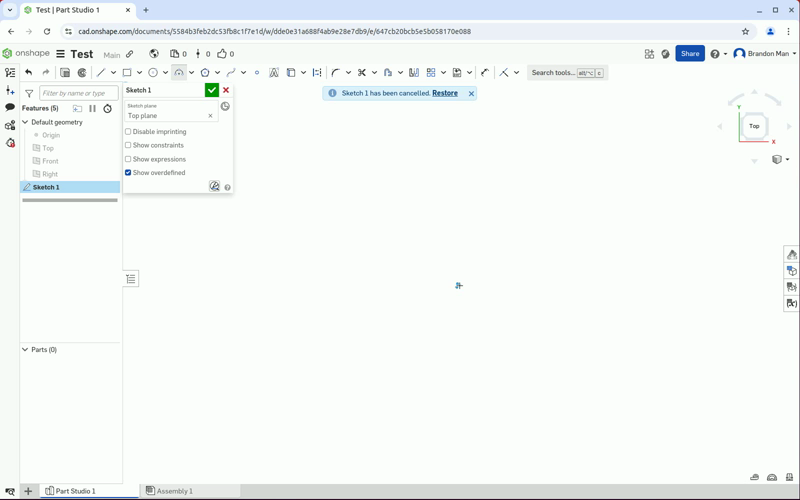
scroll(6)
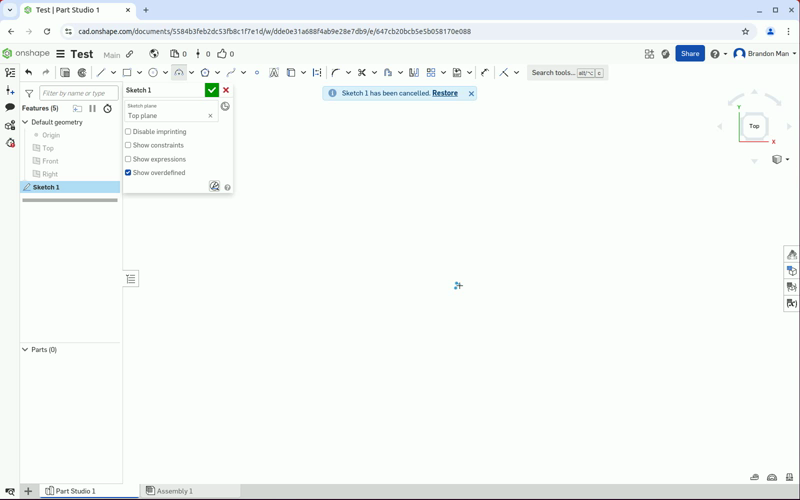
scroll(6)
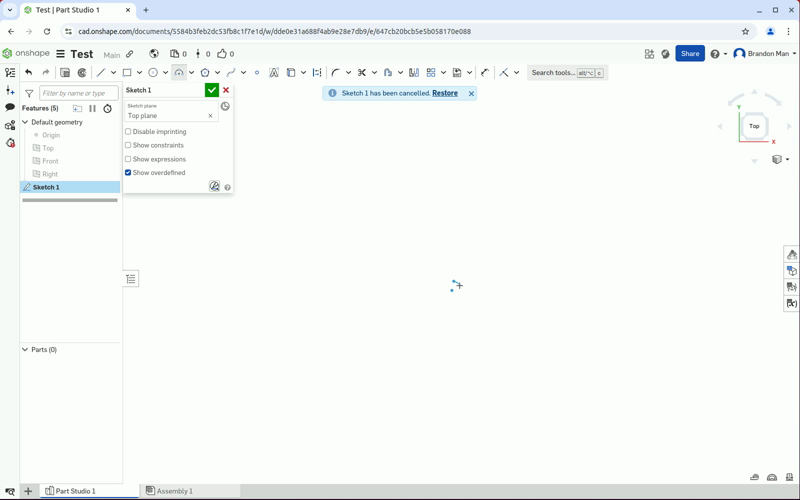
scroll(6)
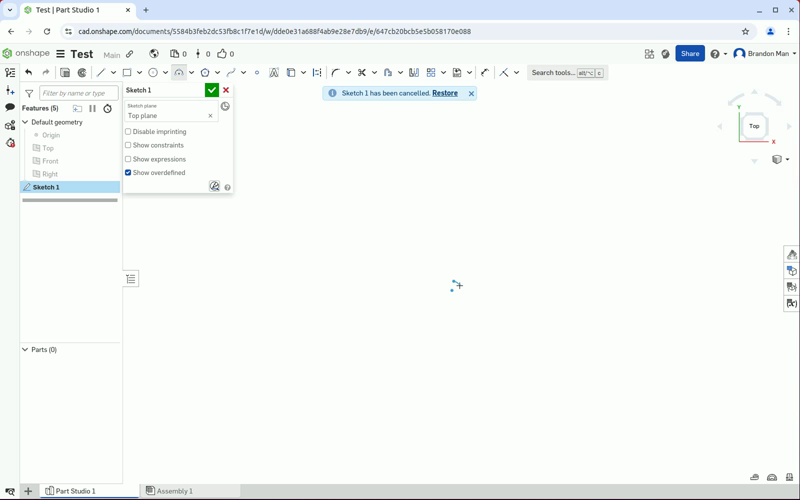
scroll(6)
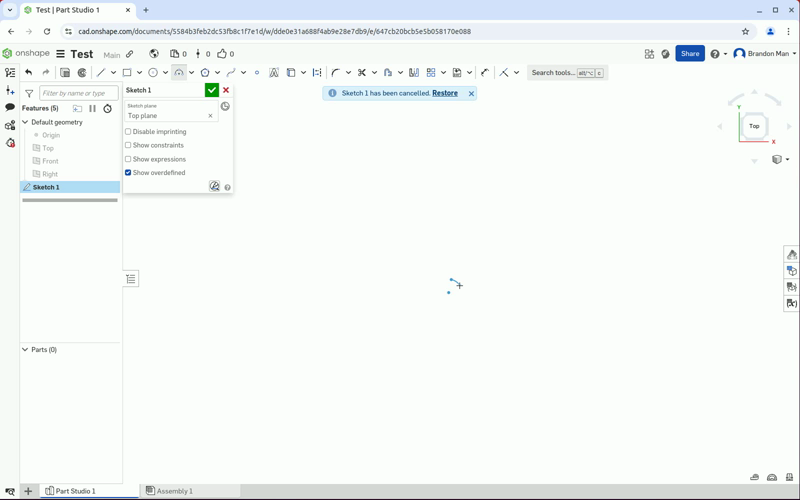
scroll(6)
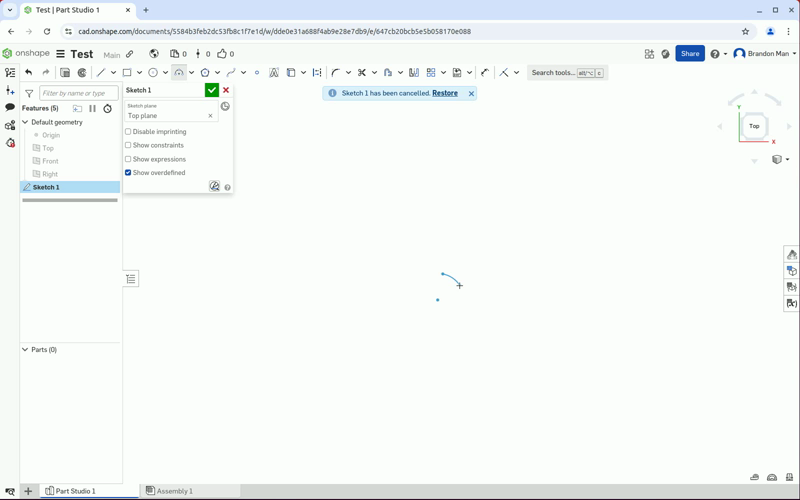
click(459, 285)
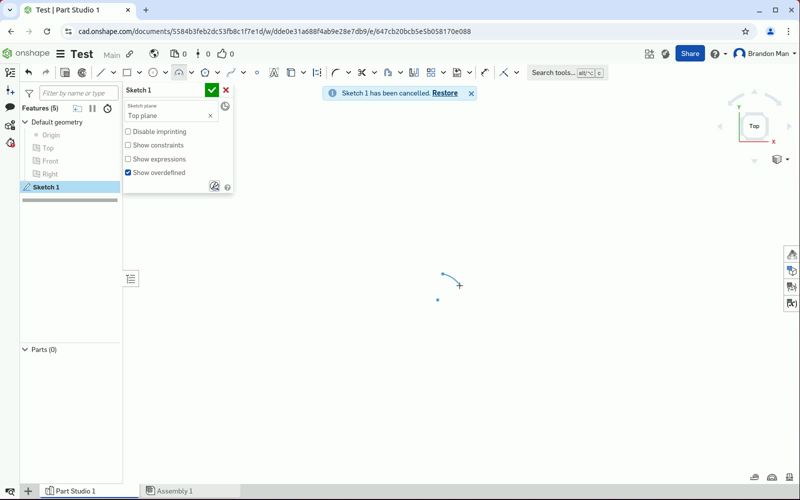
scroll(-6)
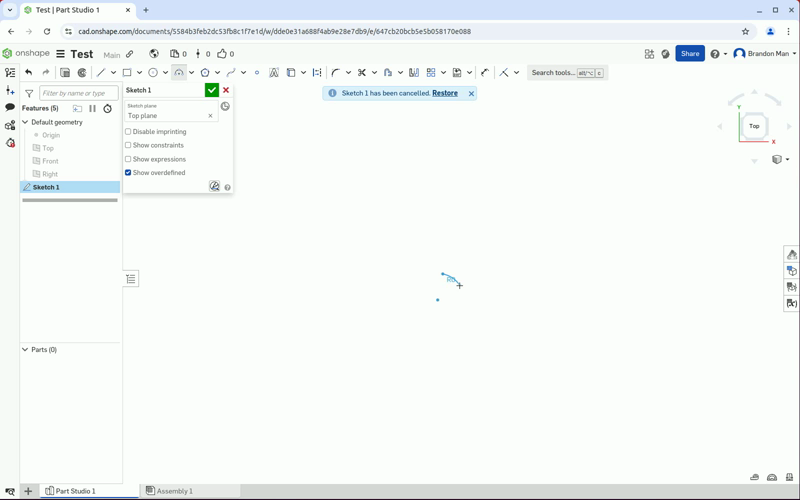
scroll(-6)
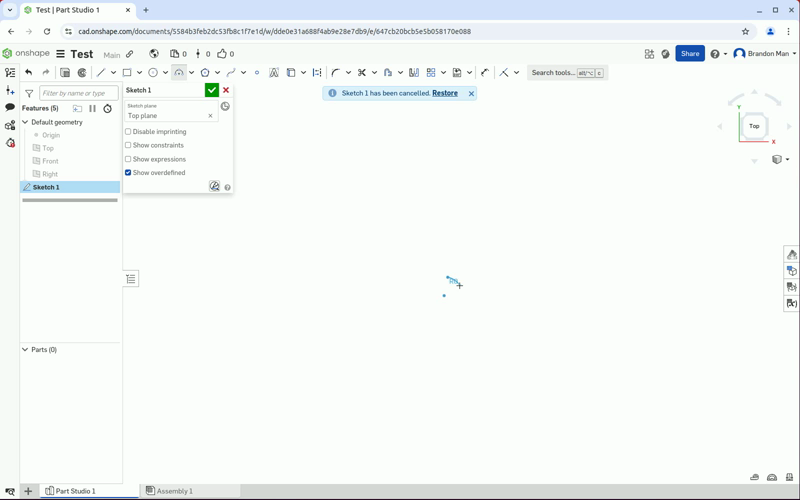
scroll(-6)
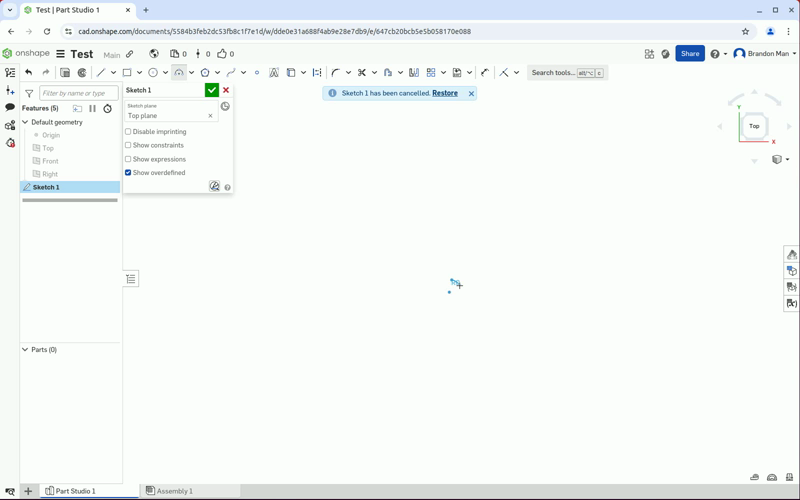
scroll(-6)
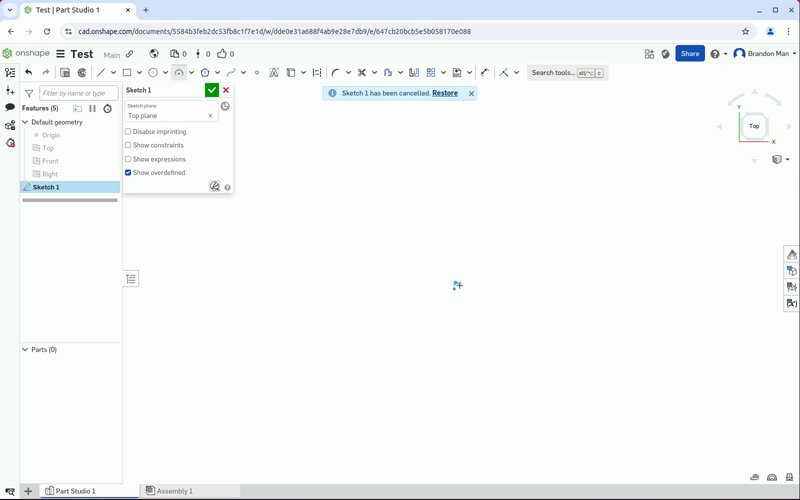
scroll(-6)
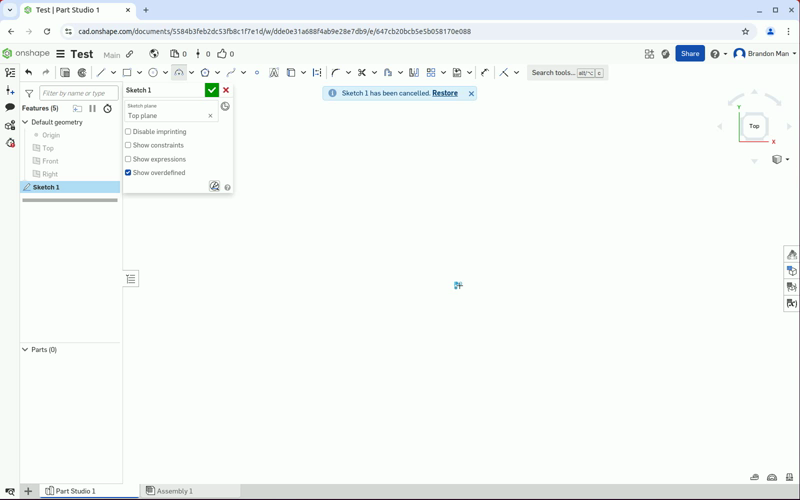
scroll(-6)
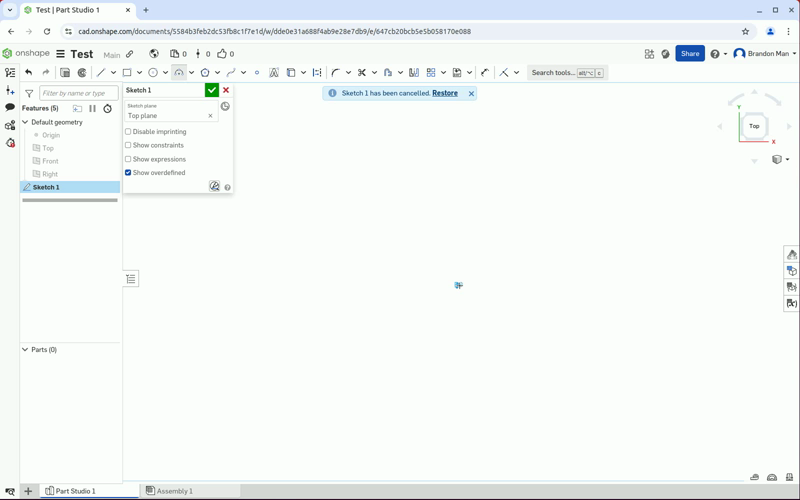
scroll(-6)
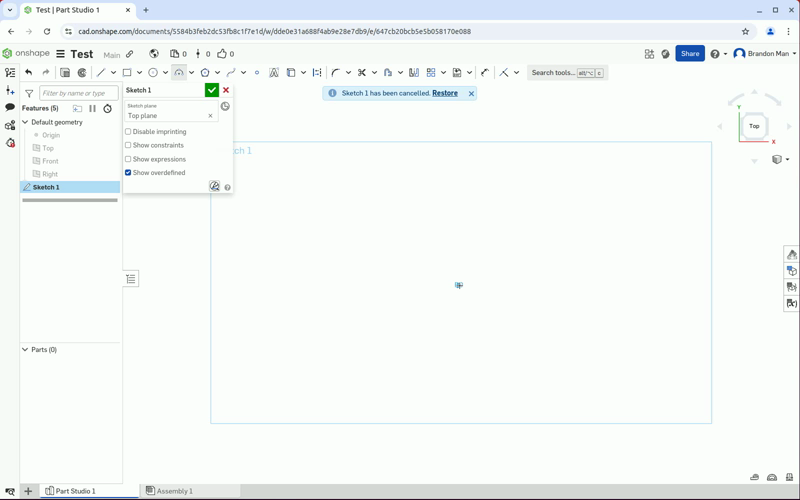
mouse_move(458, 285)
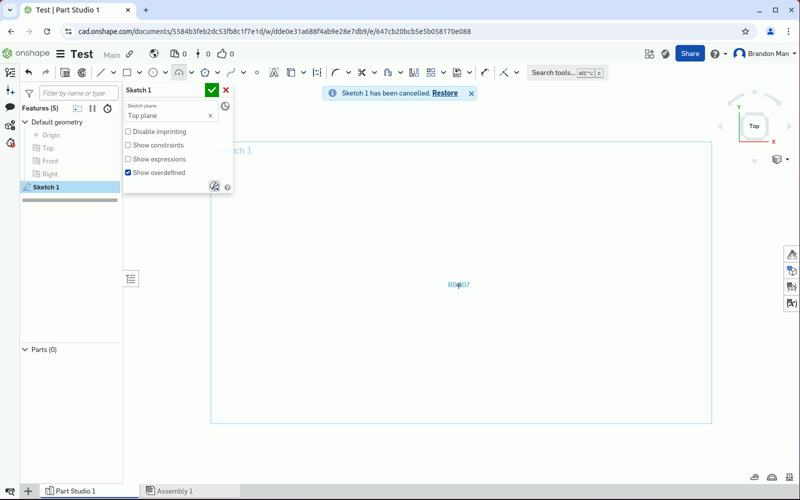
scroll(6)
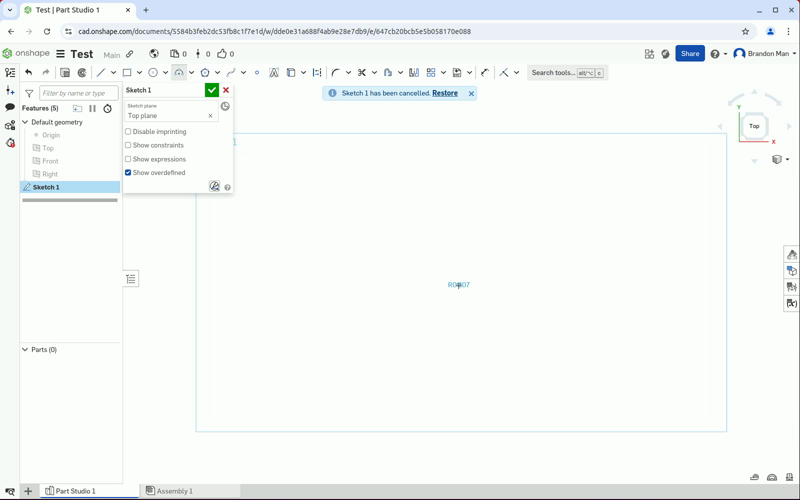
scroll(6)
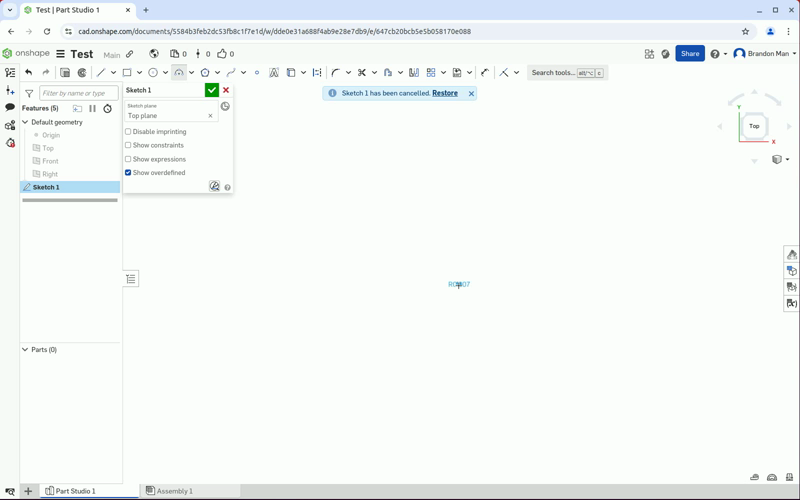
scroll(6)
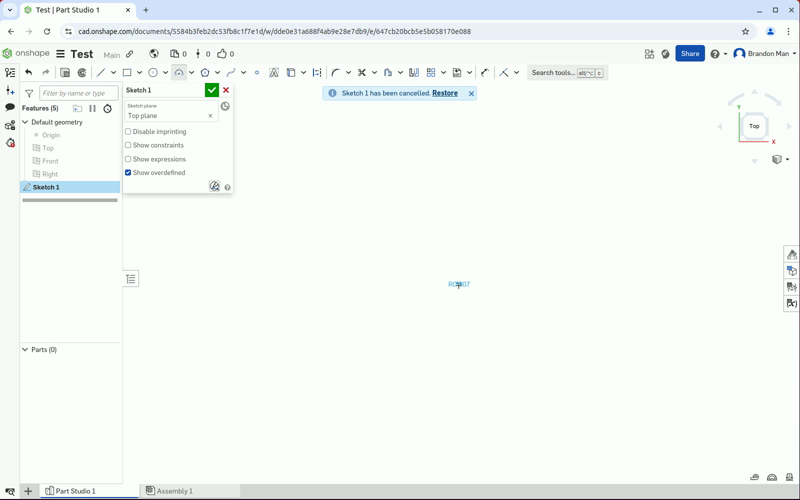
scroll(6)
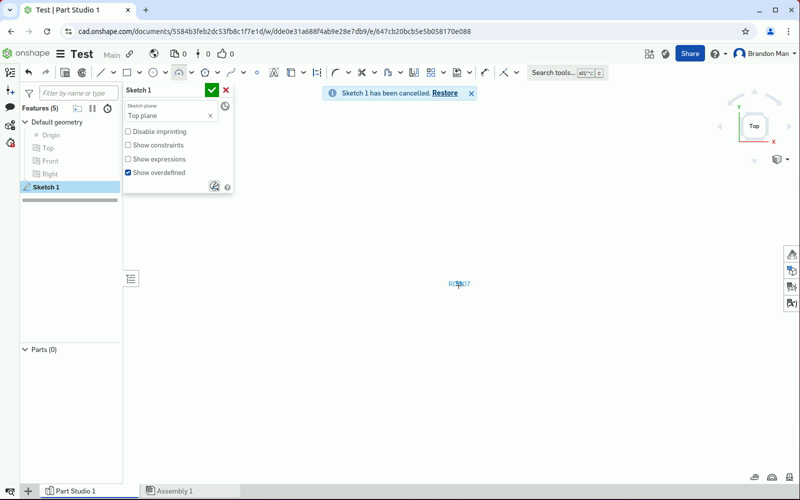
scroll(6)
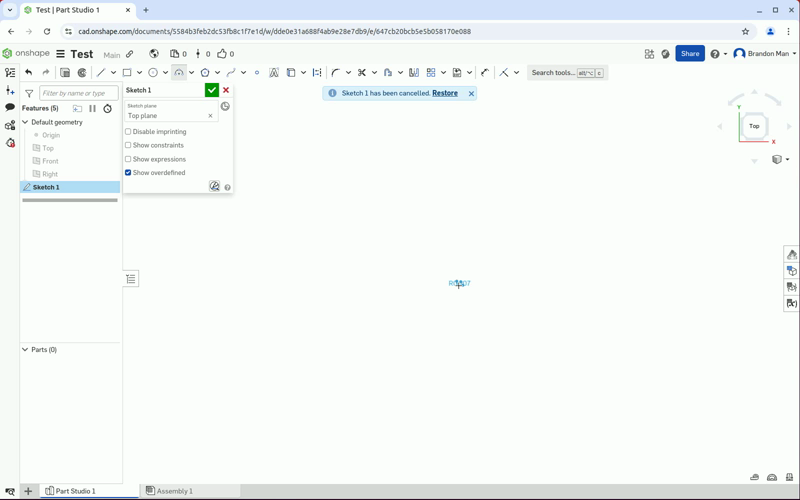
scroll(6)
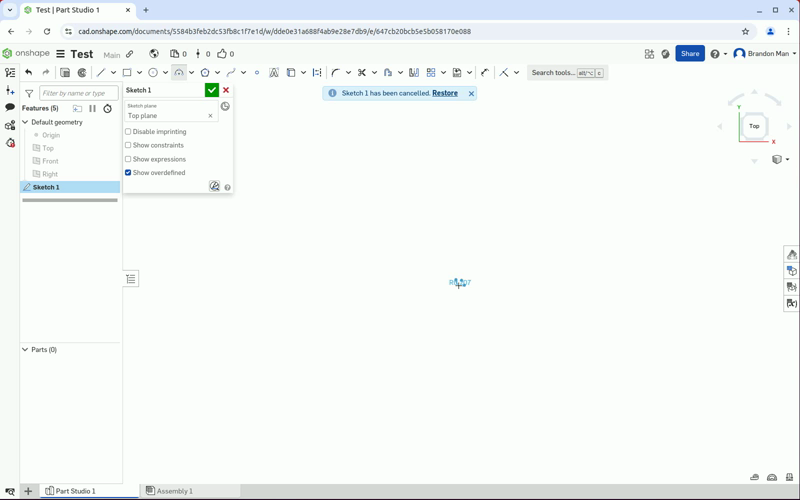
scroll(6)
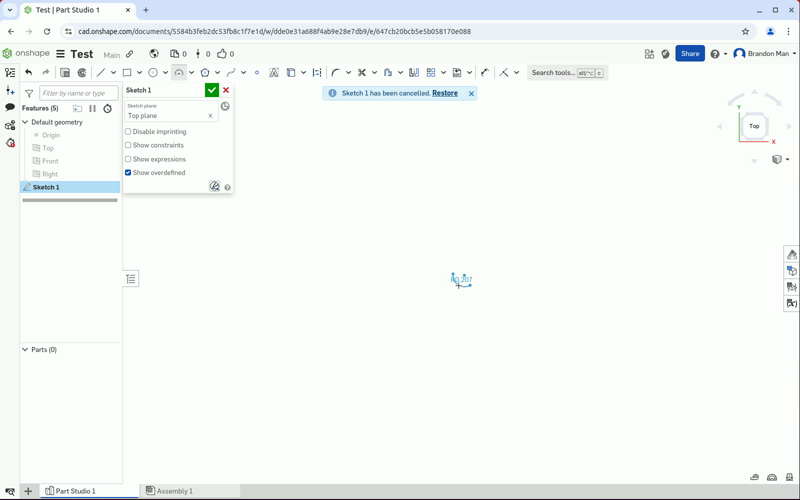
click(458, 285)
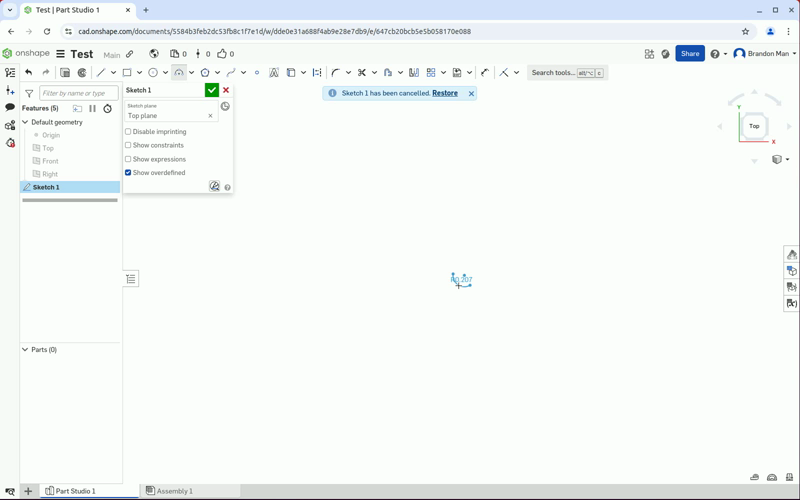
scroll(-6)
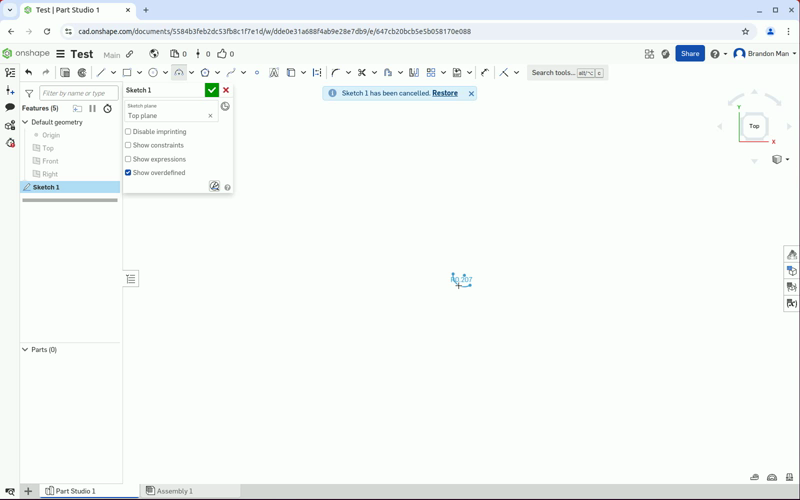
scroll(-6)
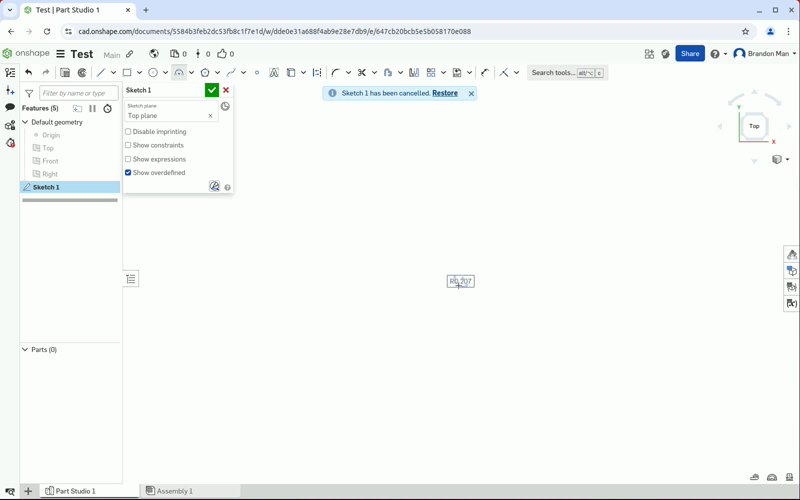
scroll(-6)
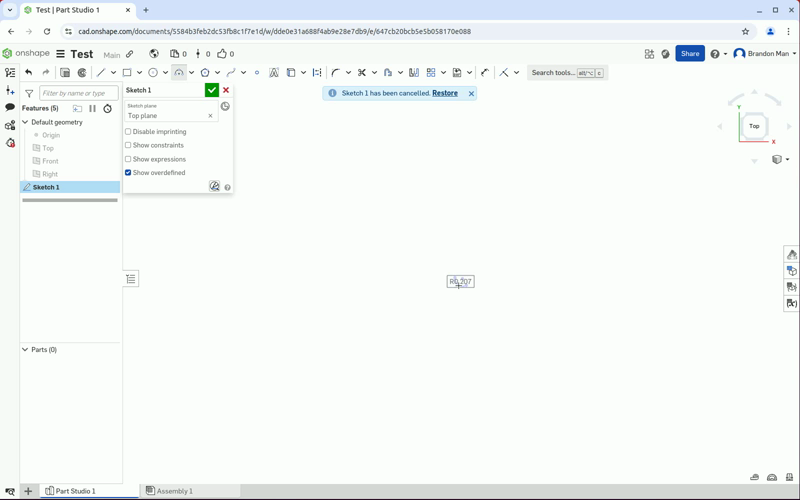
scroll(-6)
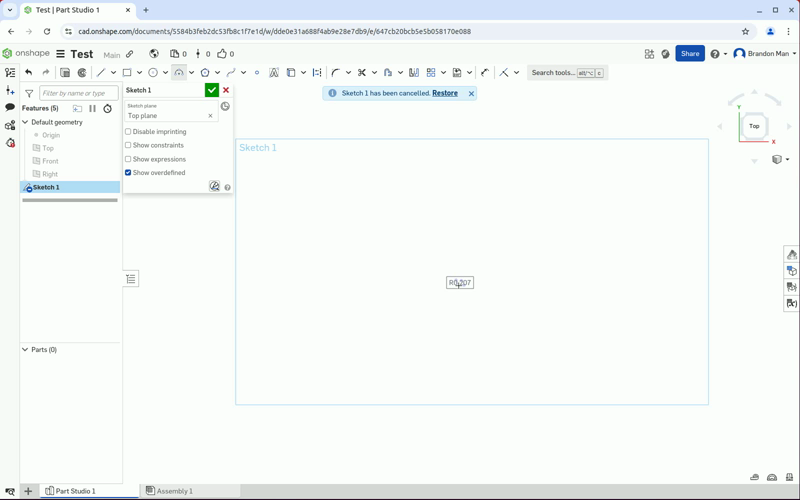
scroll(-6)
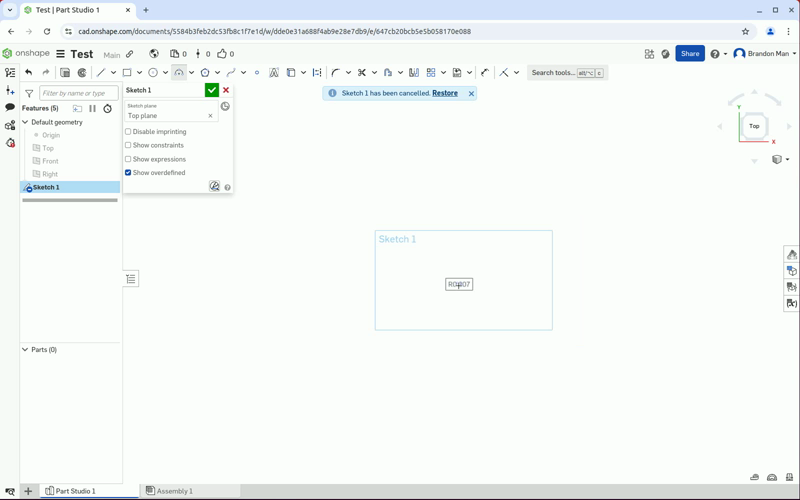
scroll(-6)
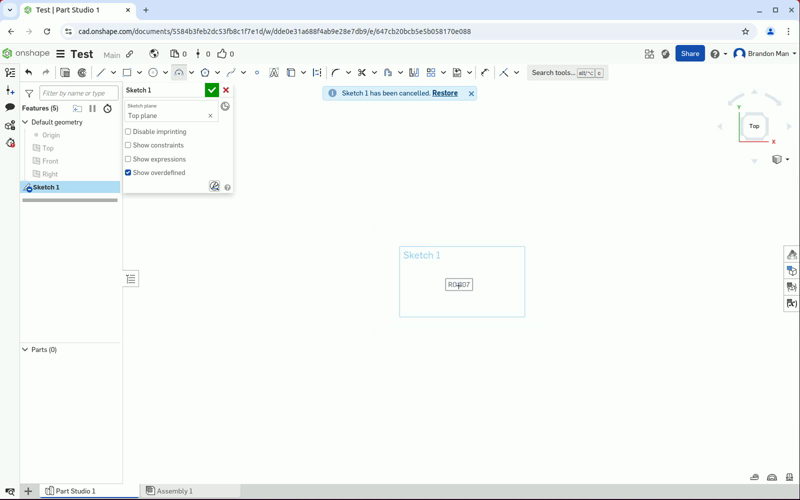
scroll(-6)
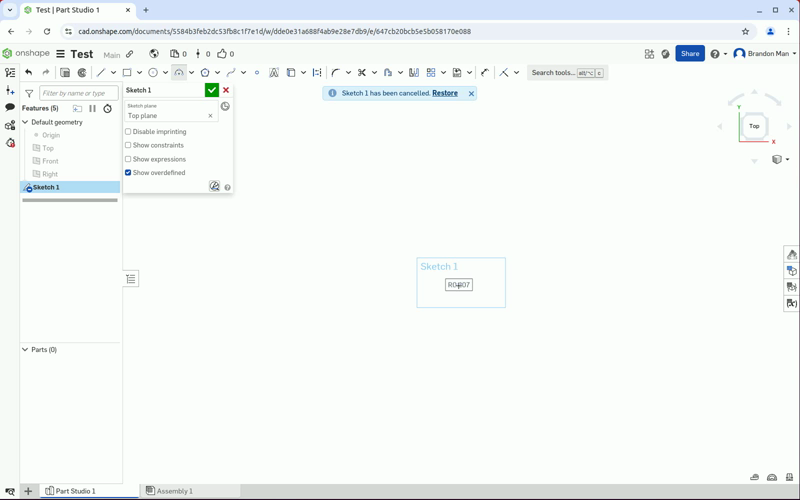
key_up(shift)
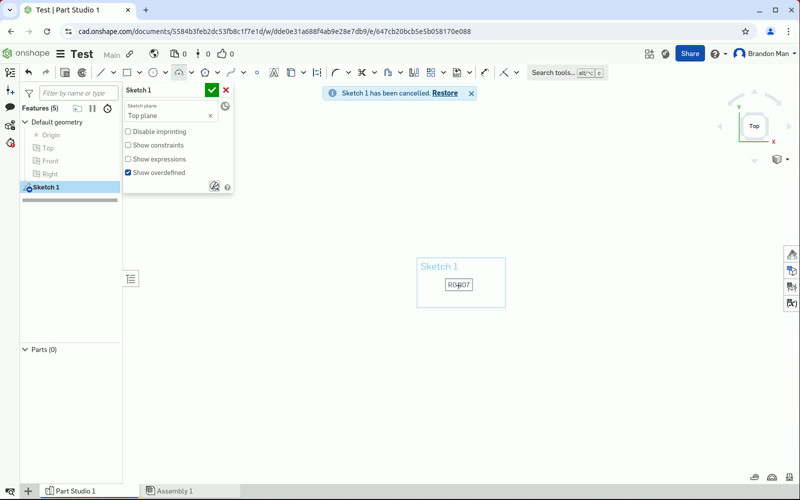
key(esc)
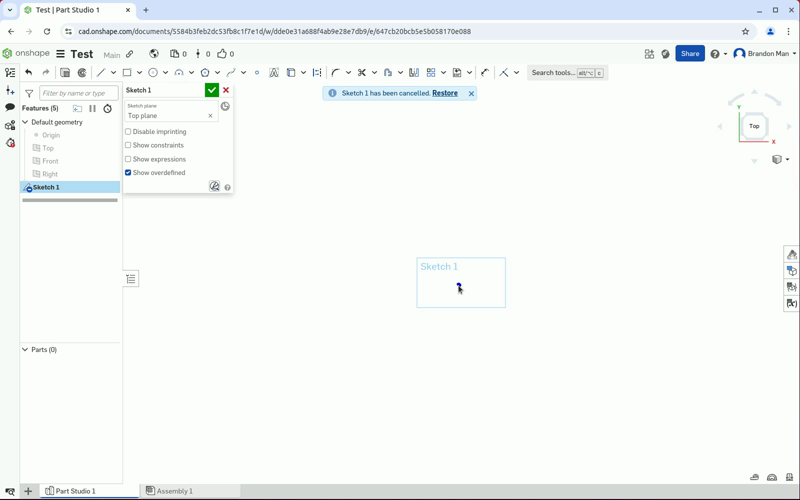
key(l)
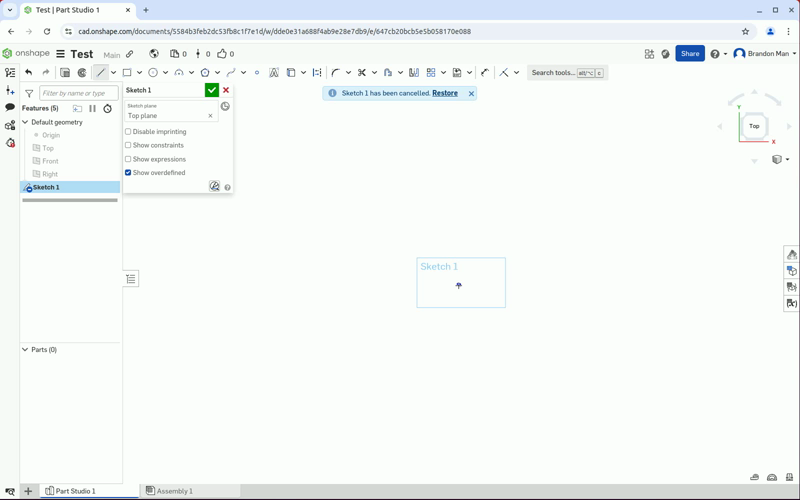
mouse_move(459, 285)
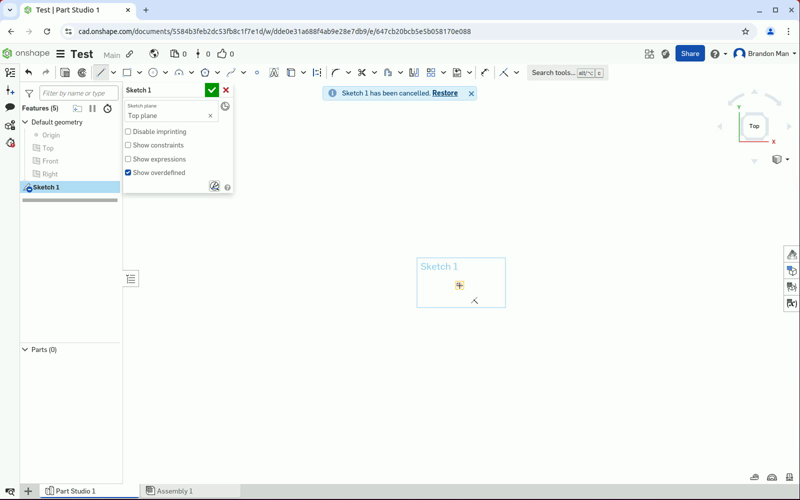
scroll(6)
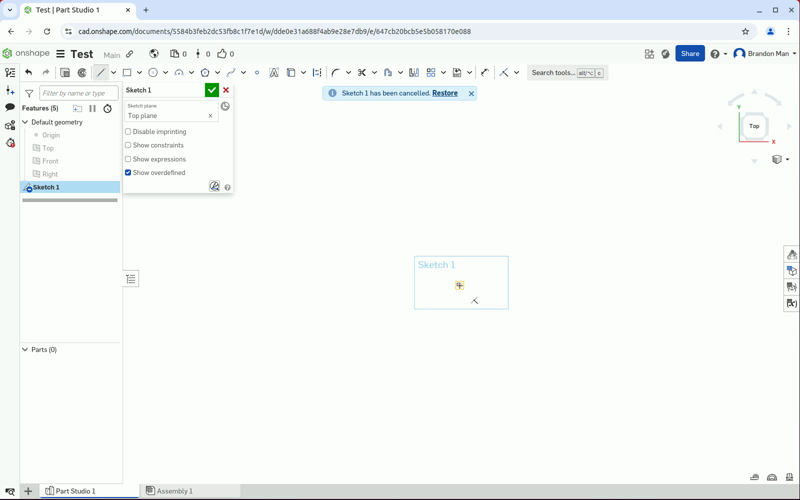
scroll(6)
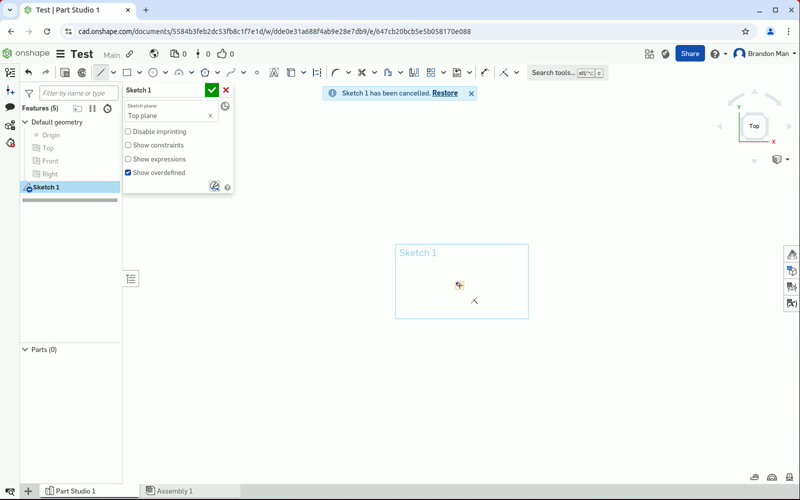
scroll(6)
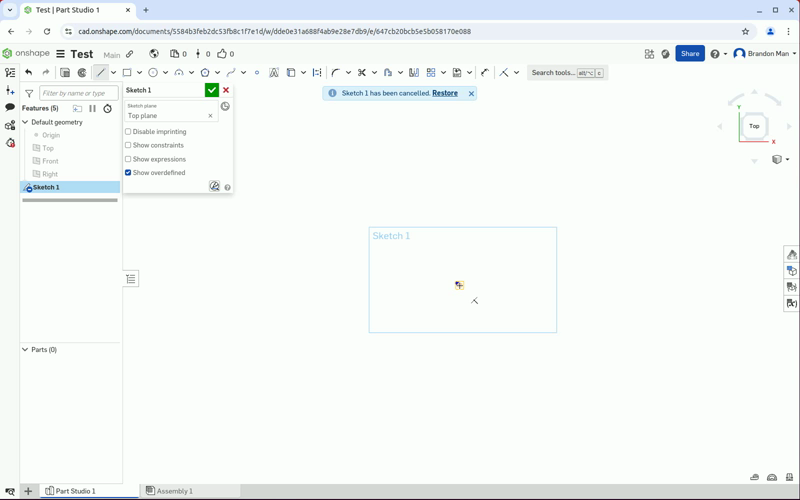
scroll(6)
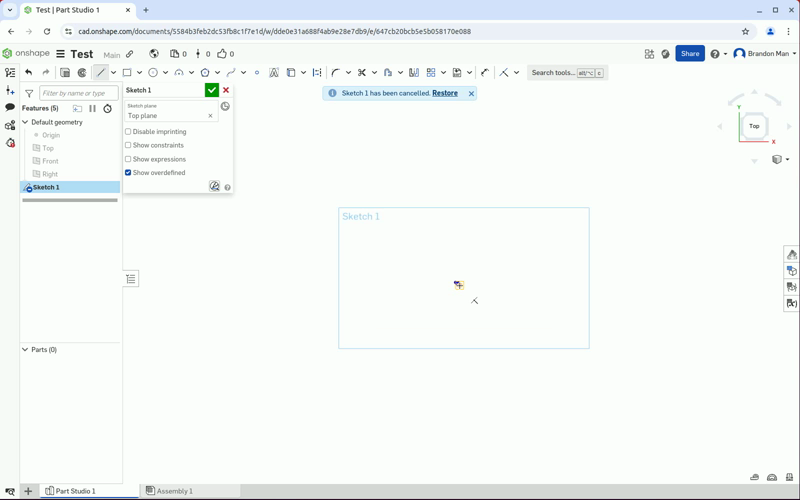
scroll(6)
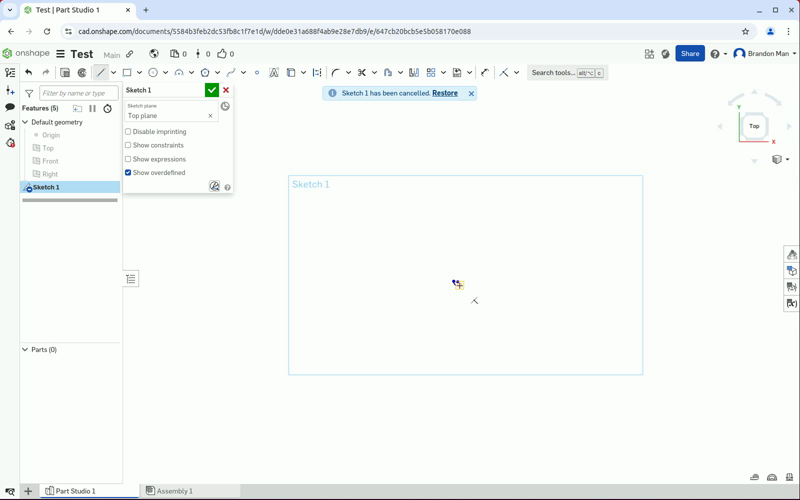
scroll(6)
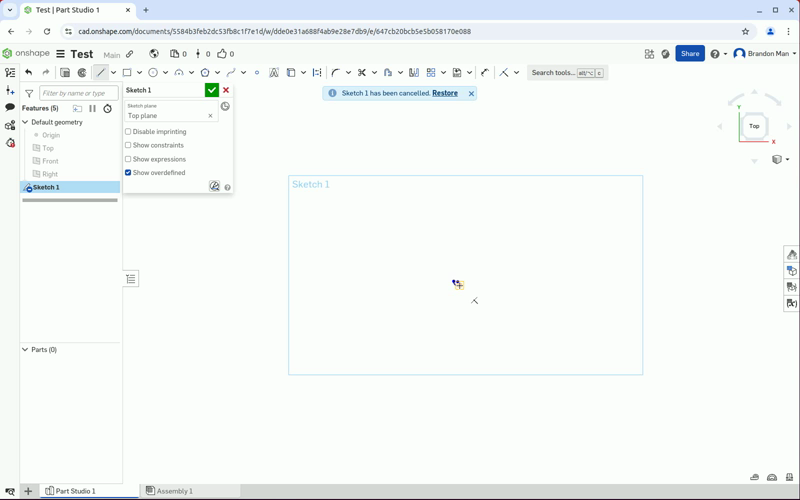
scroll(6)
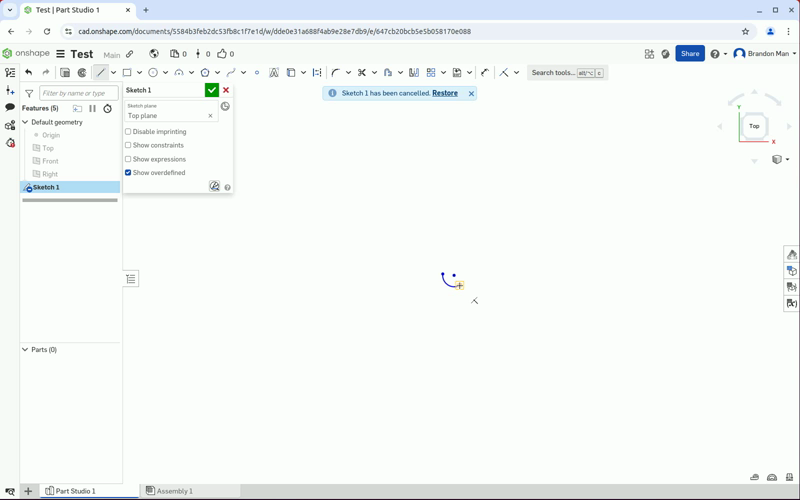
click(459, 285)
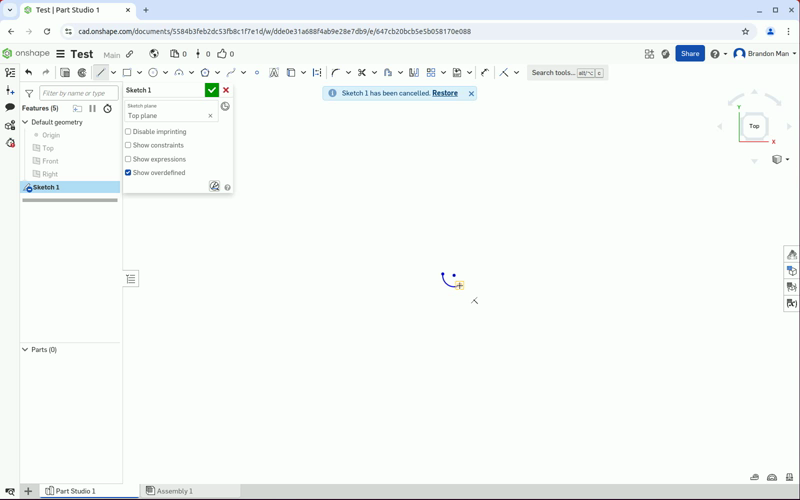
scroll(-6)
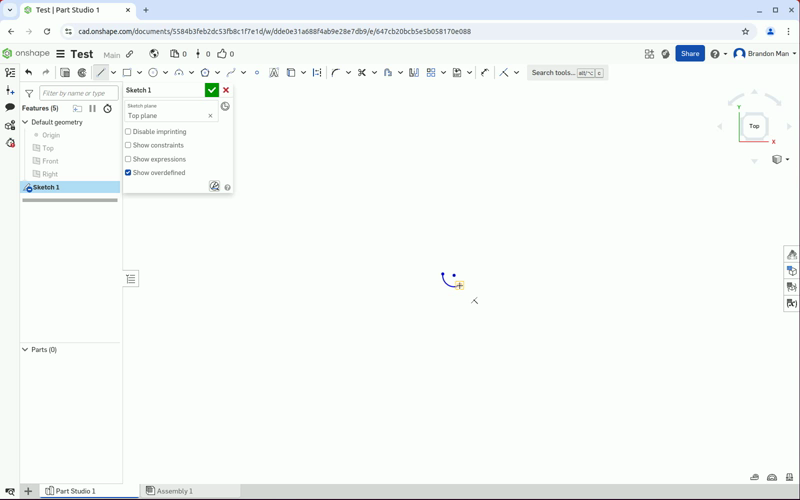
scroll(-6)
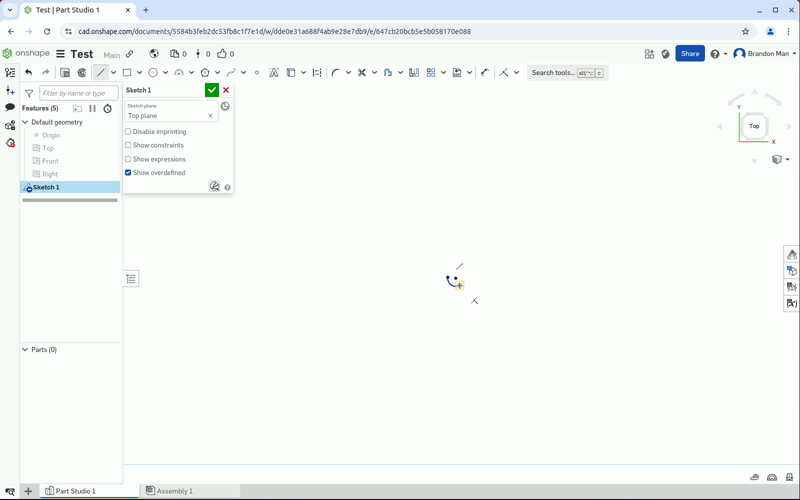
scroll(-6)
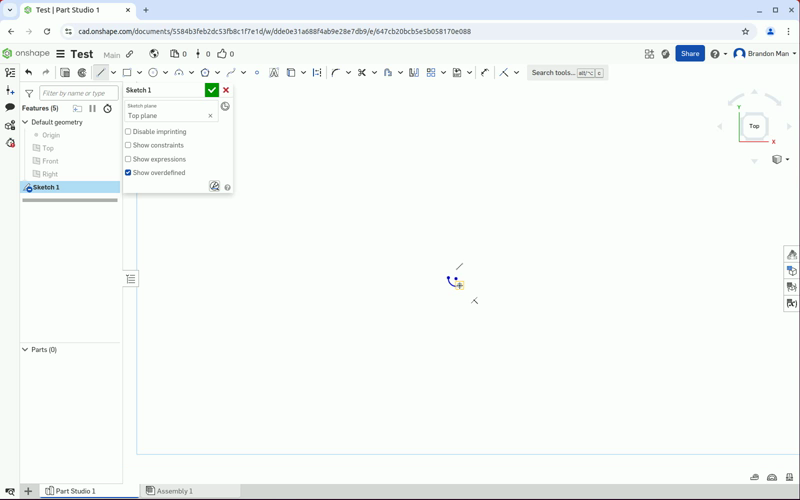
scroll(-6)
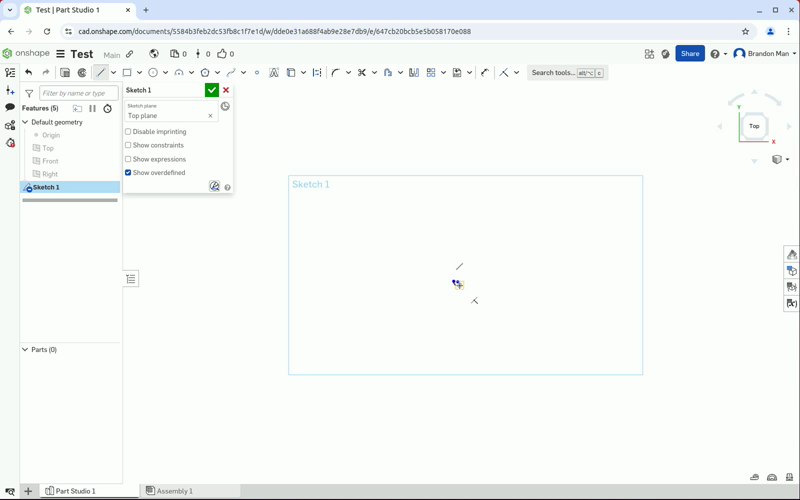
scroll(-6)
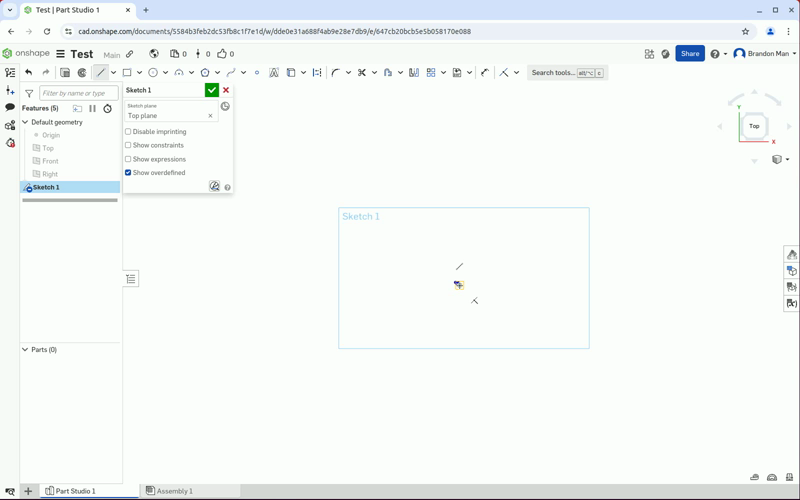
scroll(-6)
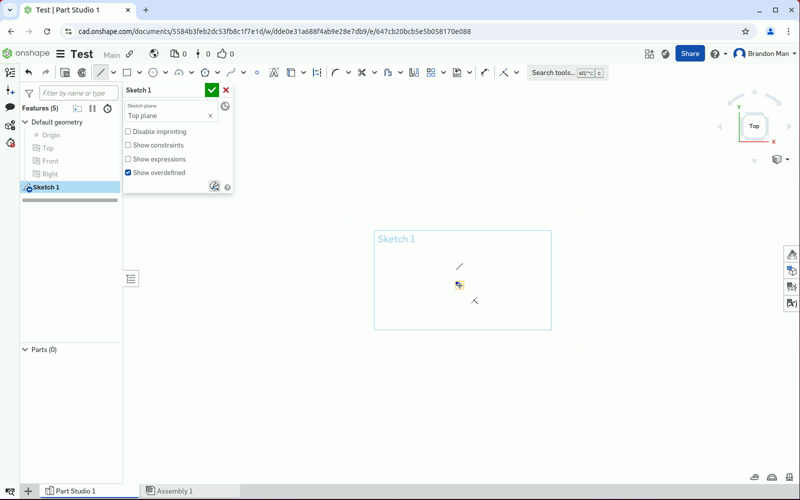
scroll(-6)
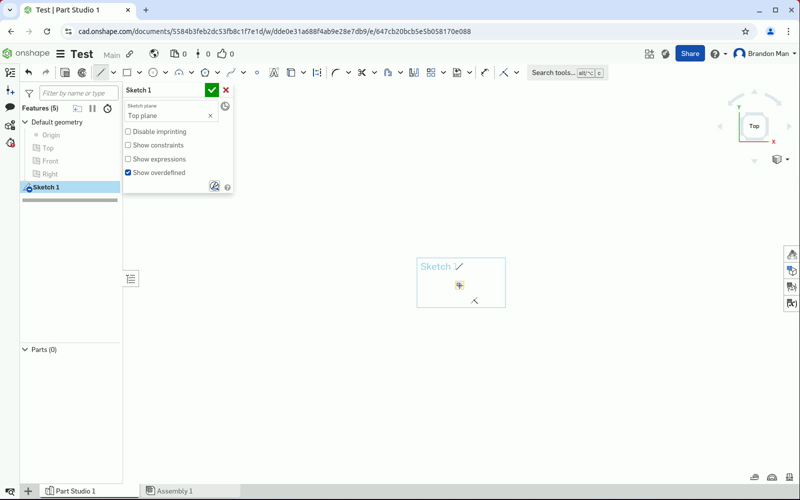
key_down(shift)
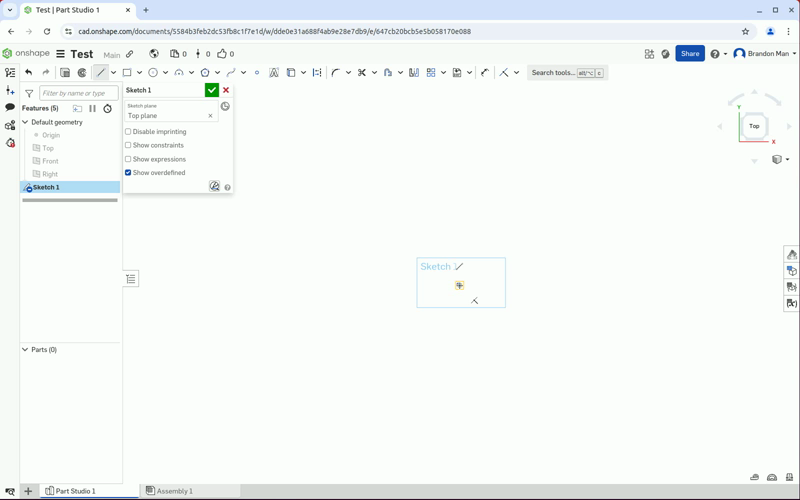
mouse_move(489, 285)
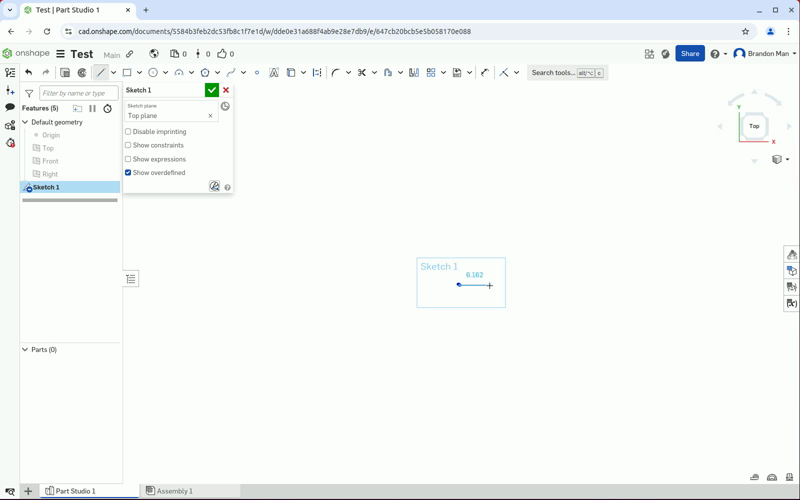
mouse_move(461, 285)
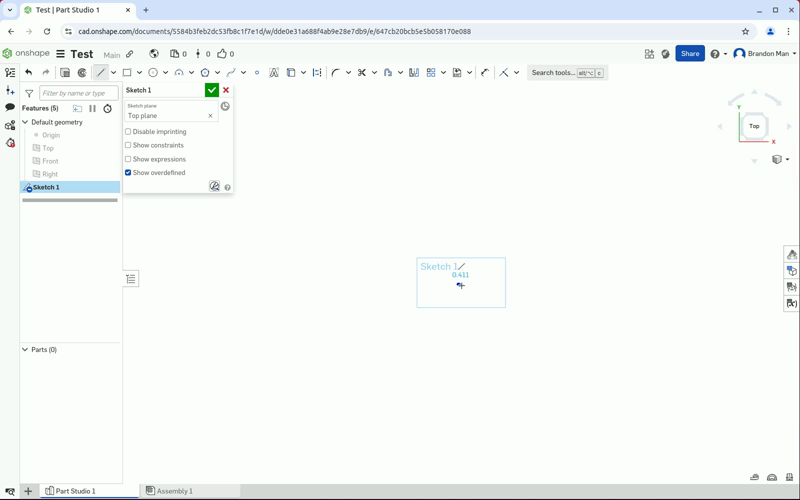
scroll(6)
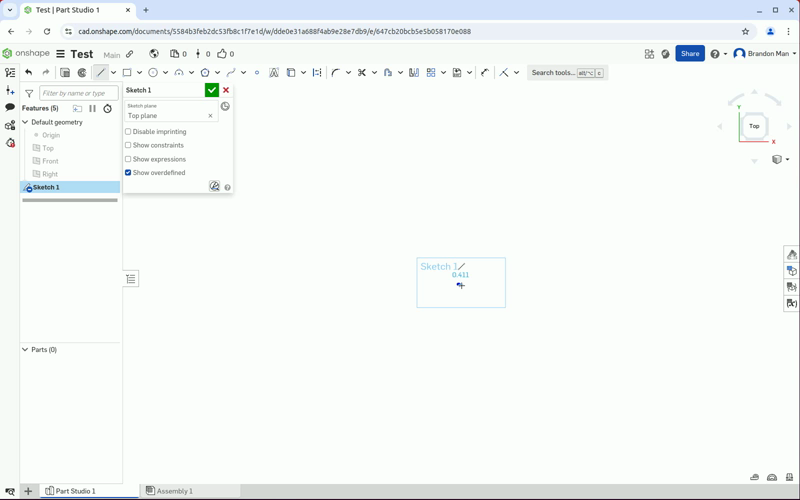
scroll(6)
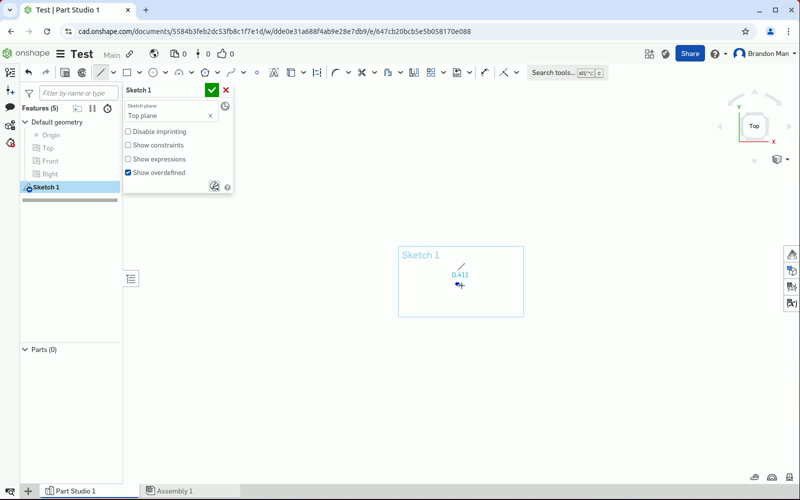
scroll(6)
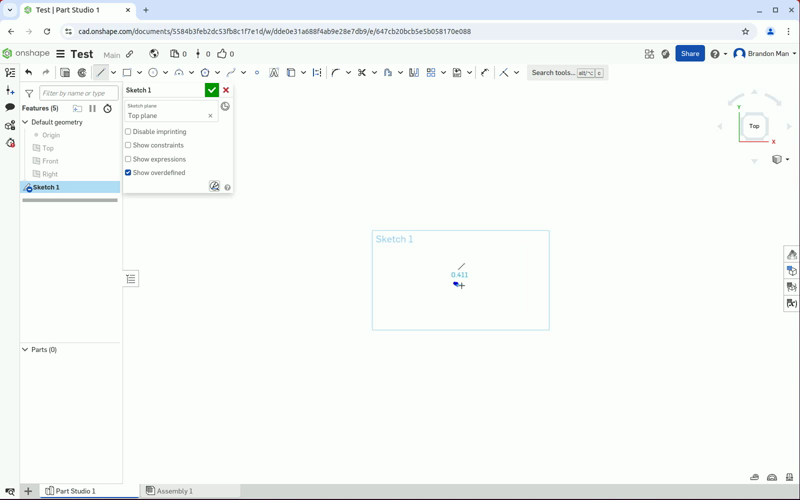
scroll(6)
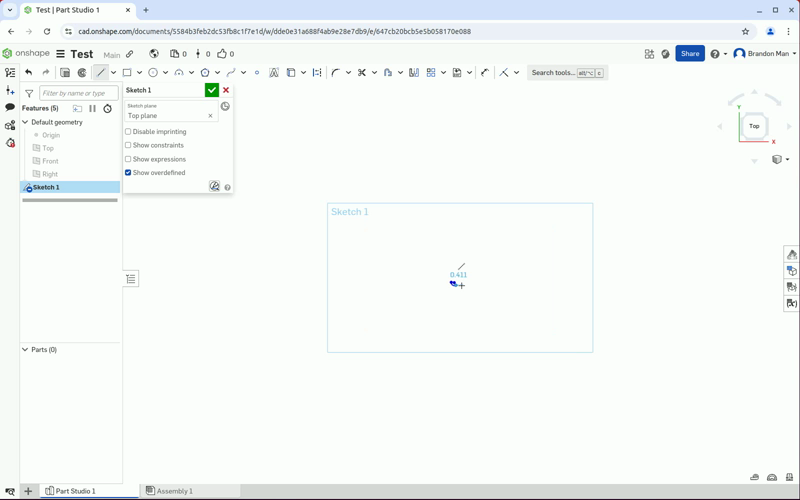
scroll(6)
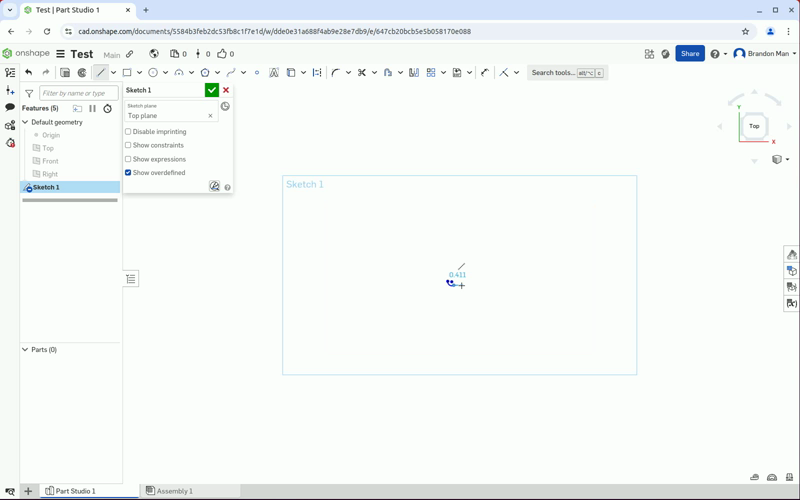
scroll(6)
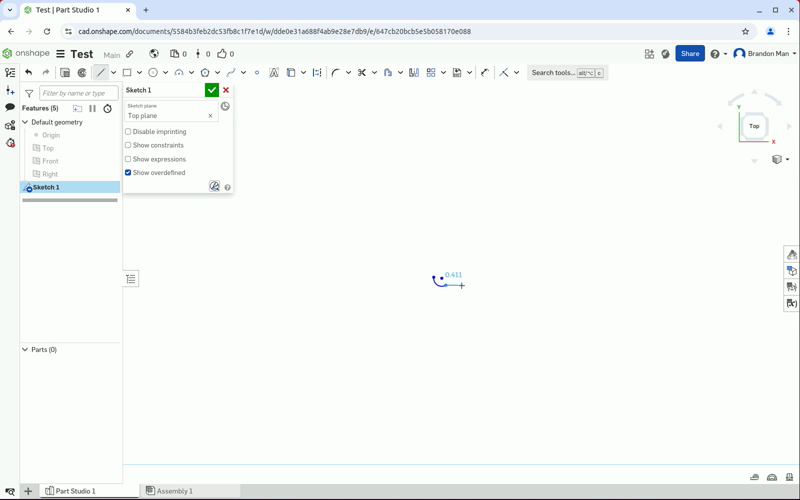
scroll(6)
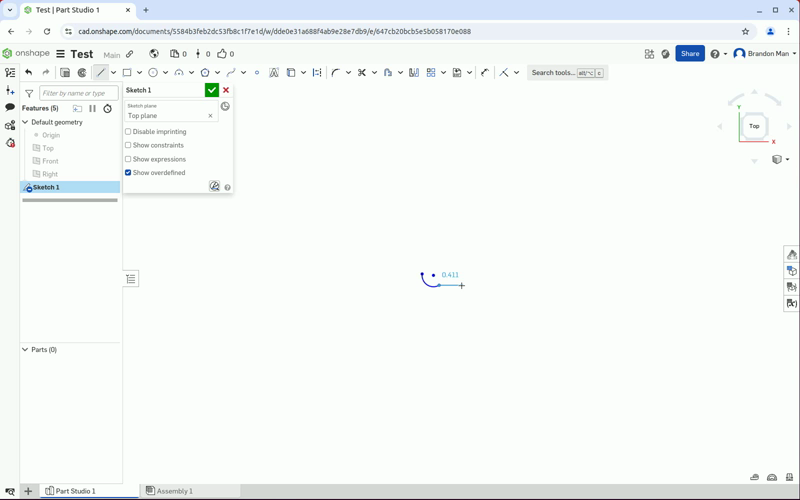
click(461, 285)
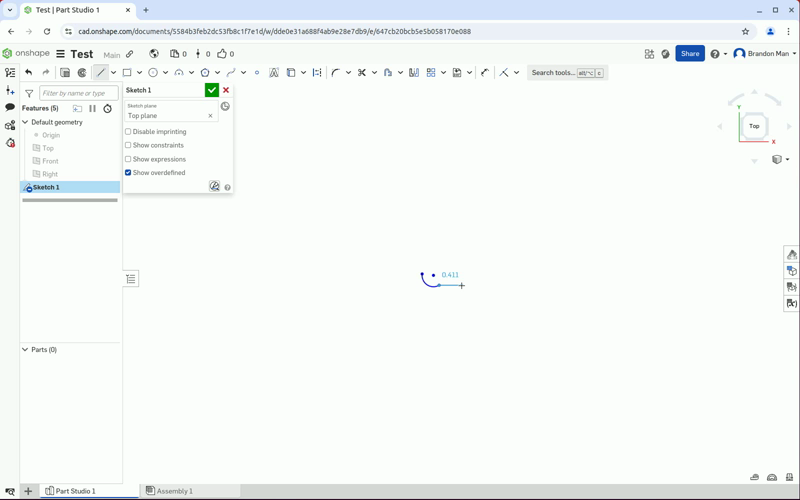
scroll(-6)
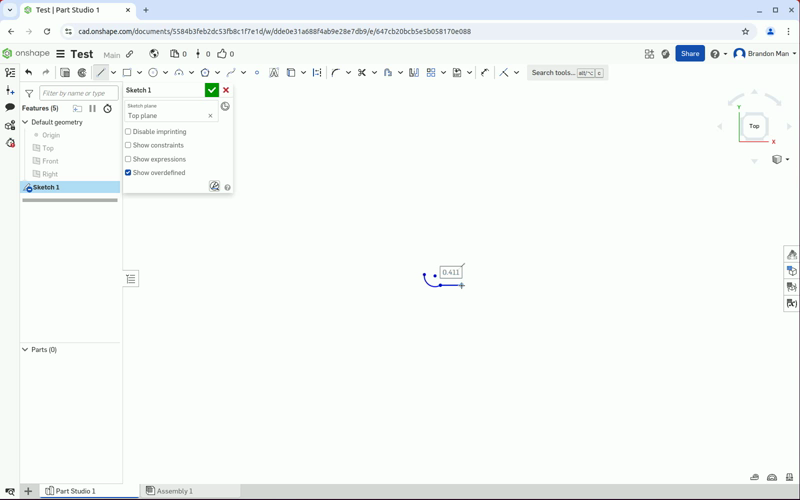
scroll(-6)
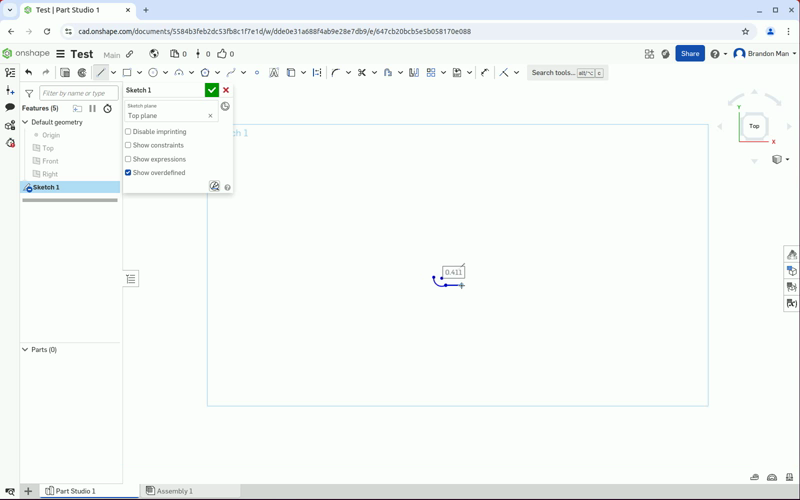
scroll(-6)
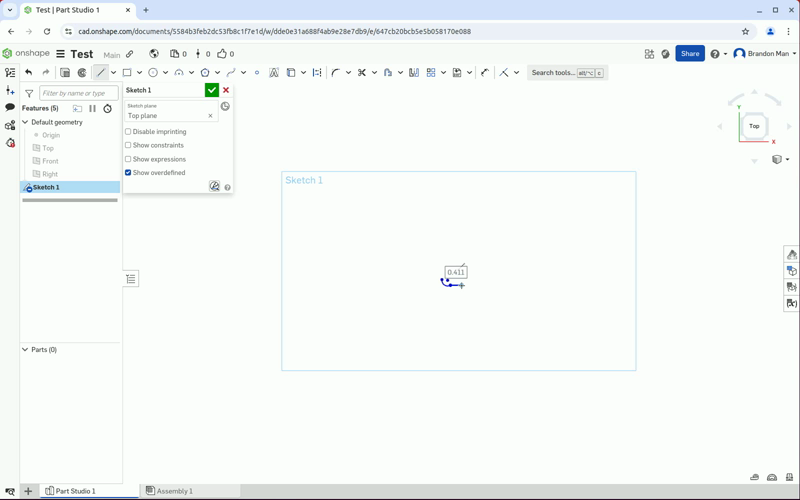
scroll(-6)
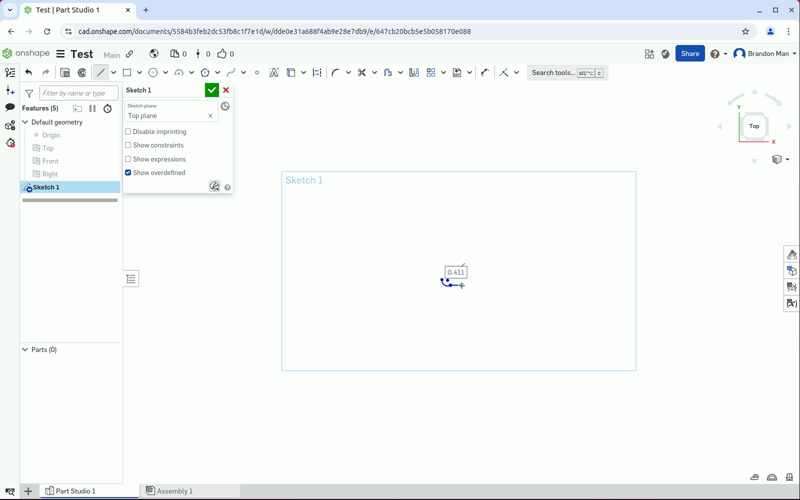
scroll(-6)
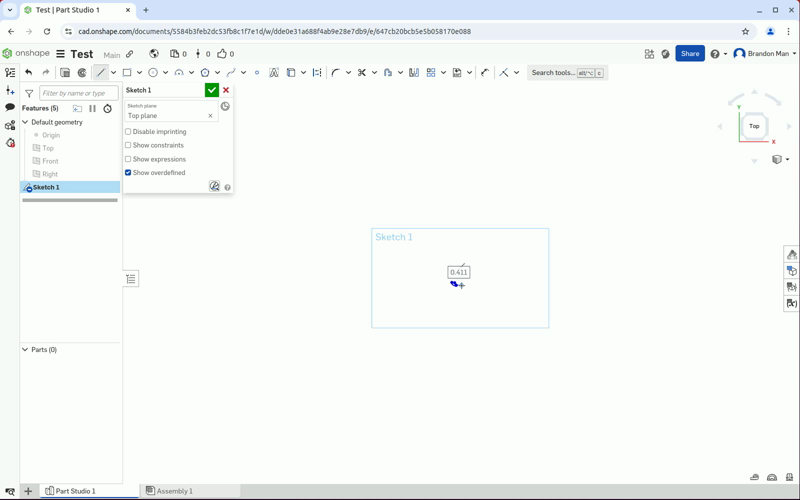
scroll(-6)
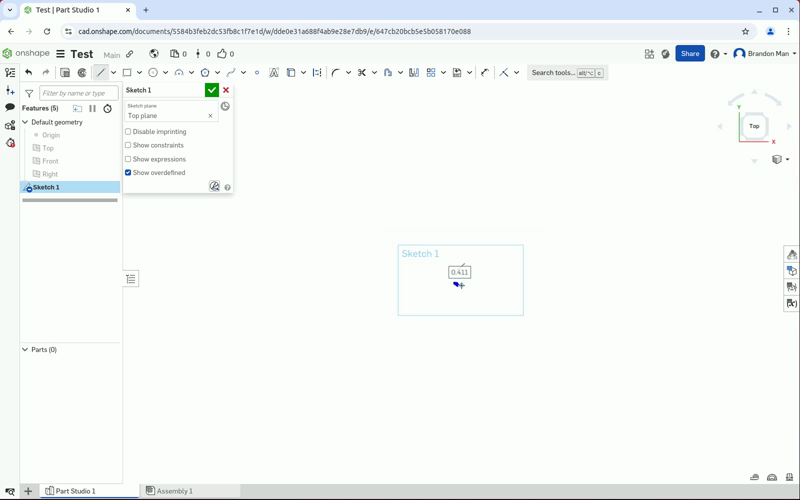
scroll(-6)
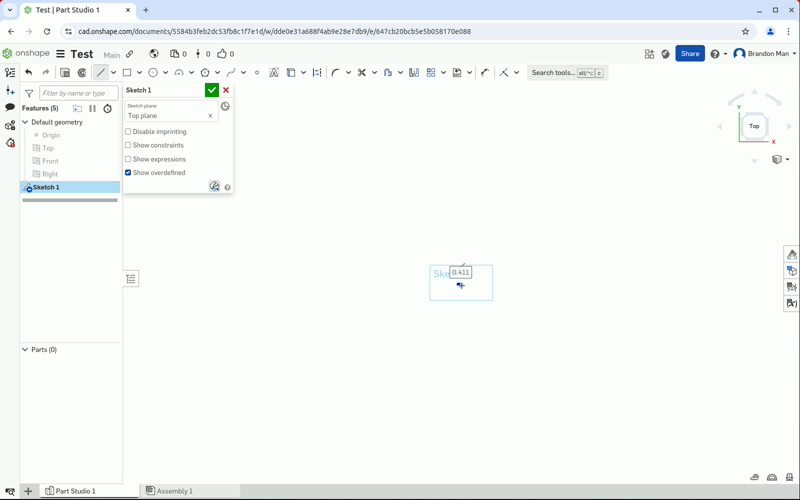
key_up(shift)
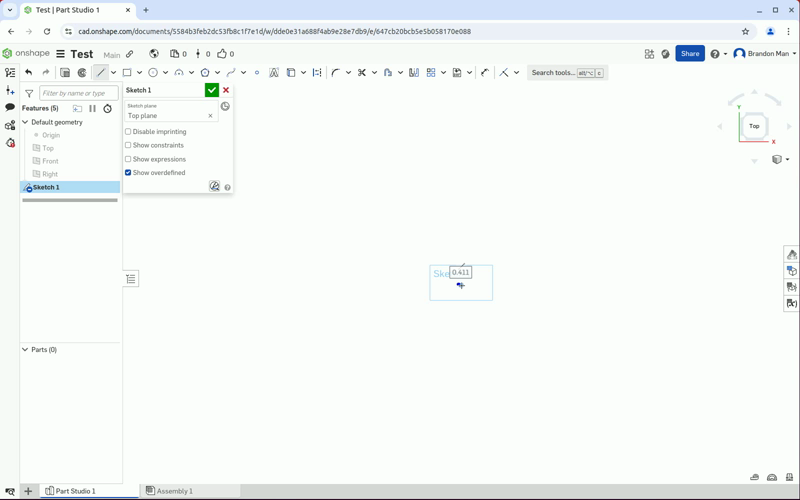
key(esc)
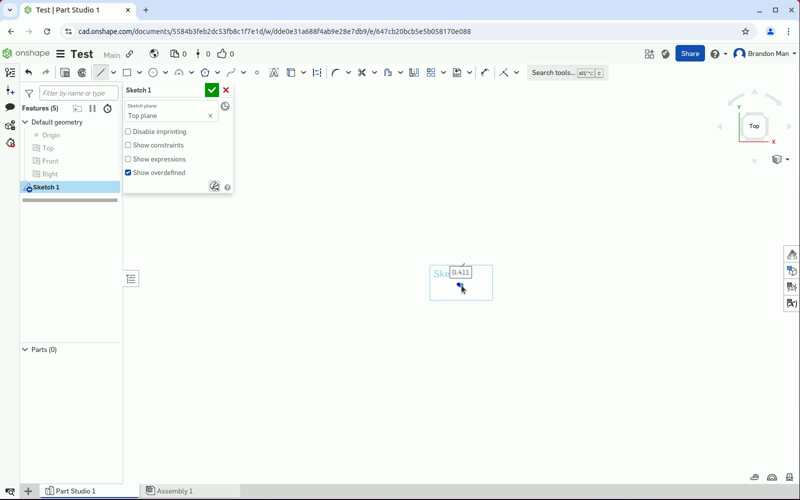
key(a)
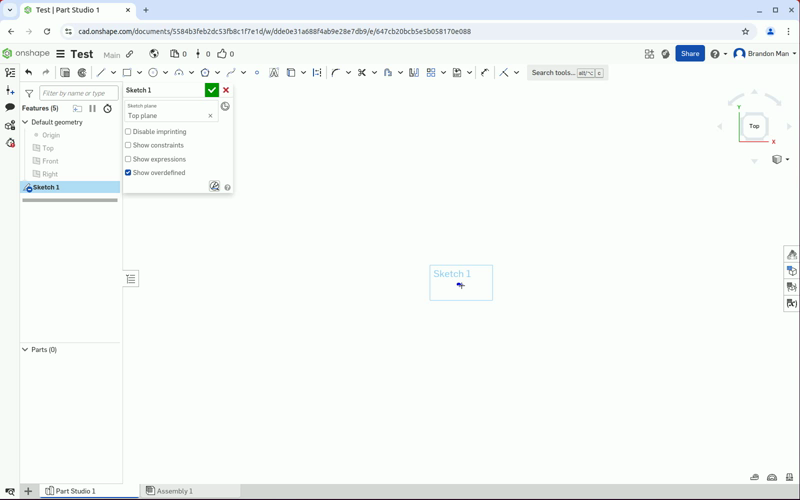
mouse_move(461, 285)
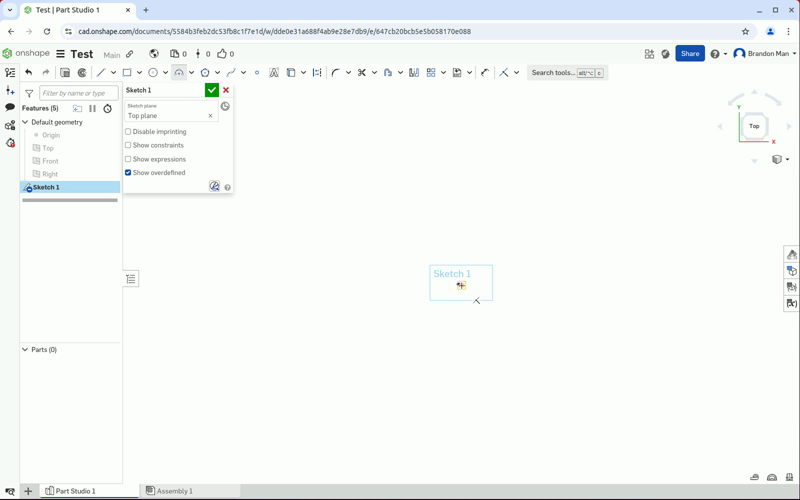
scroll(6)
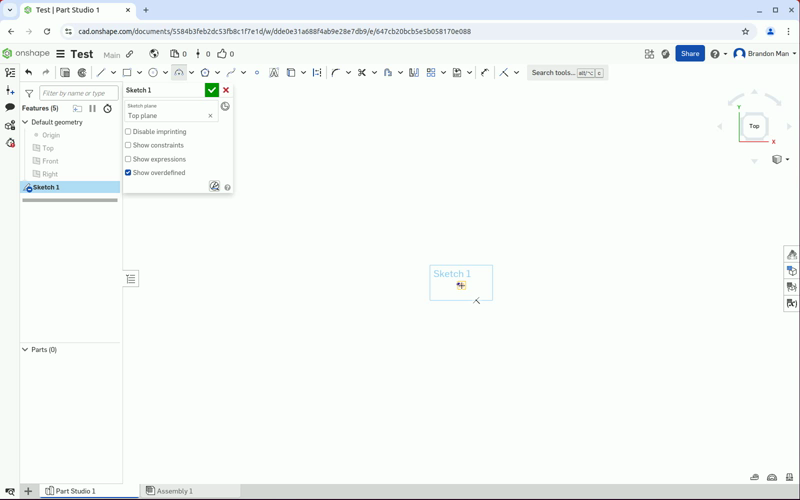
scroll(6)
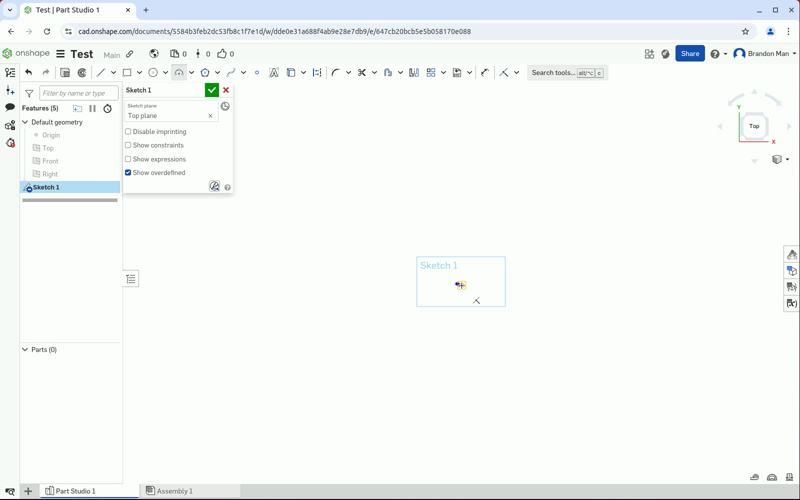
scroll(6)
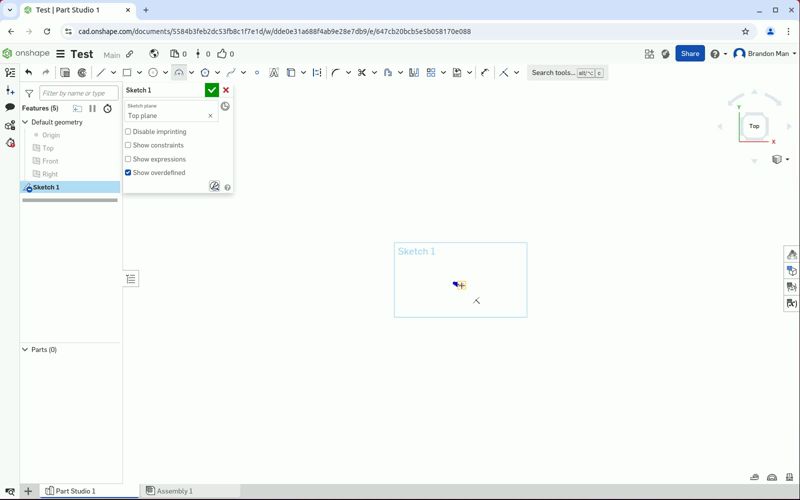
scroll(6)
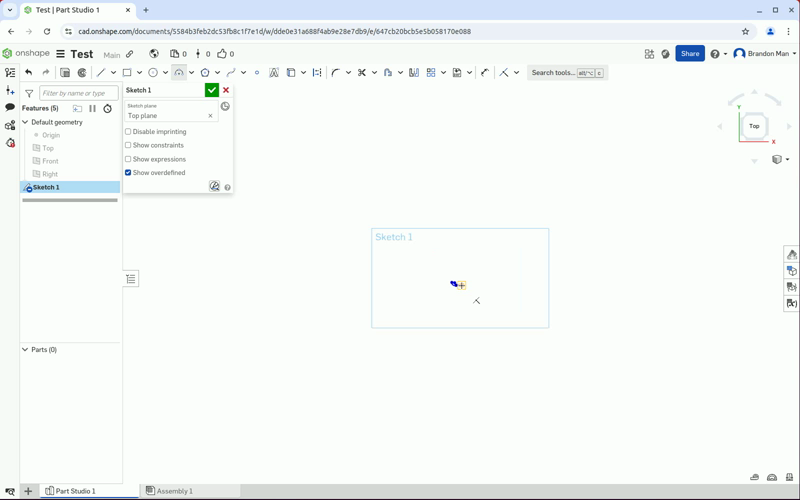
scroll(6)
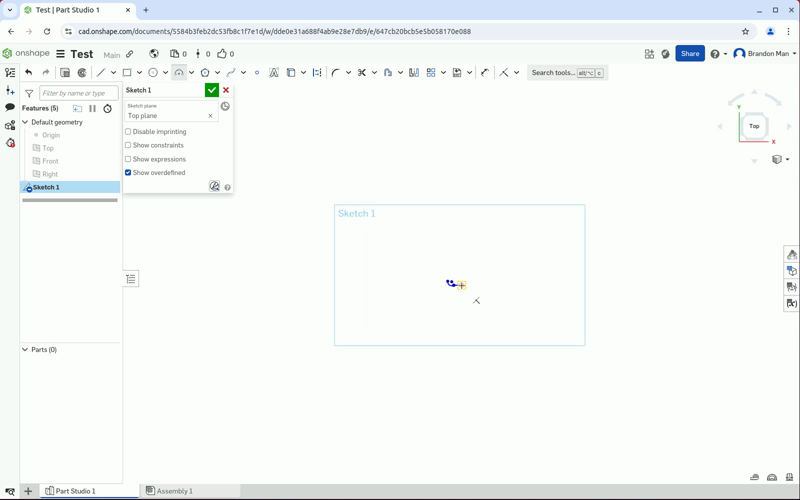
scroll(6)
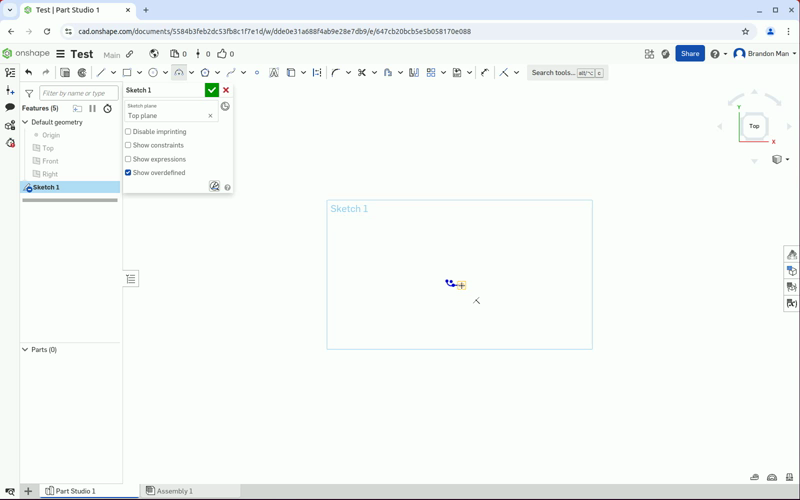
scroll(6)
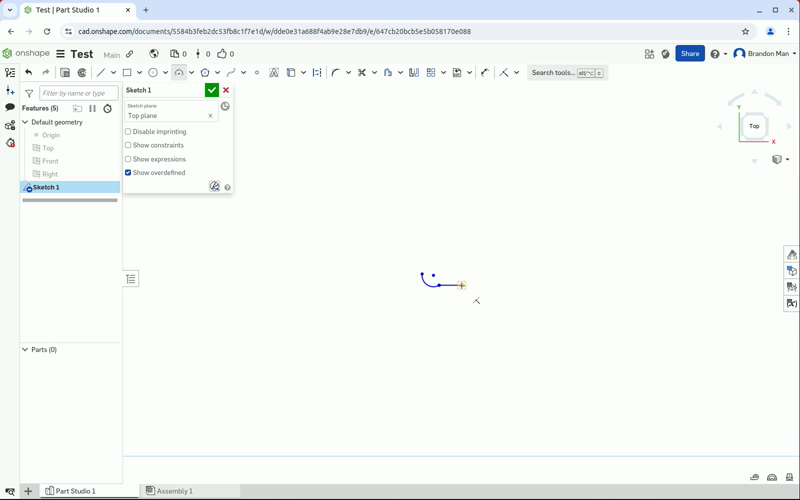
click(461, 285)
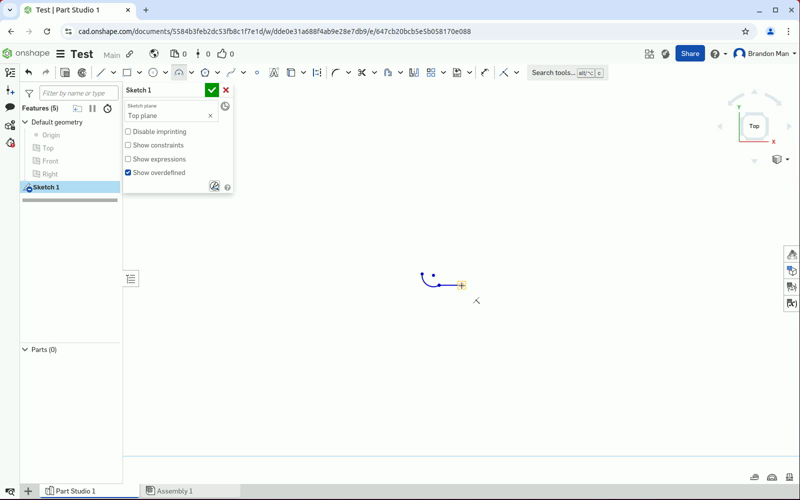
scroll(-6)
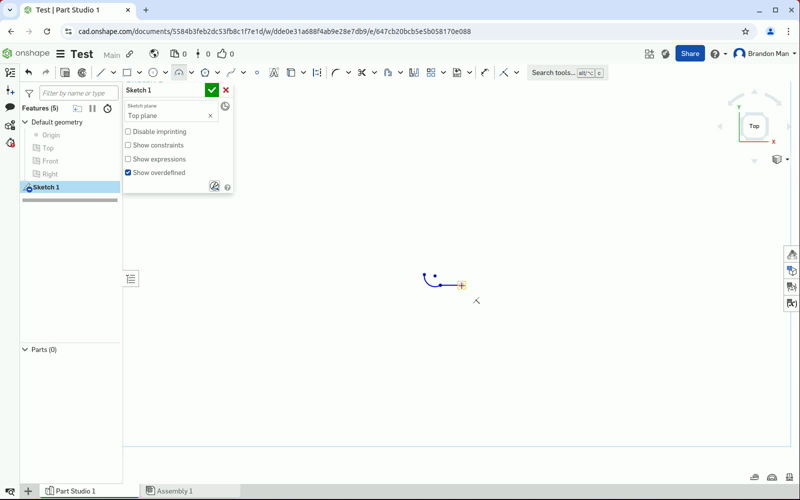
scroll(-6)
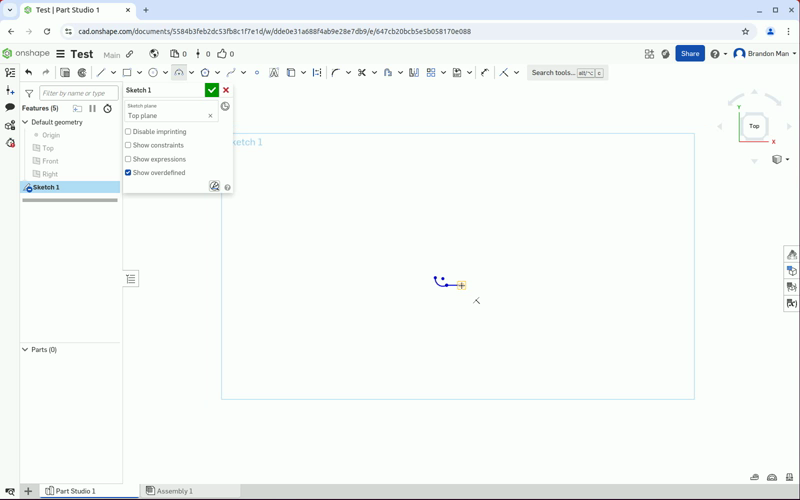
scroll(-6)
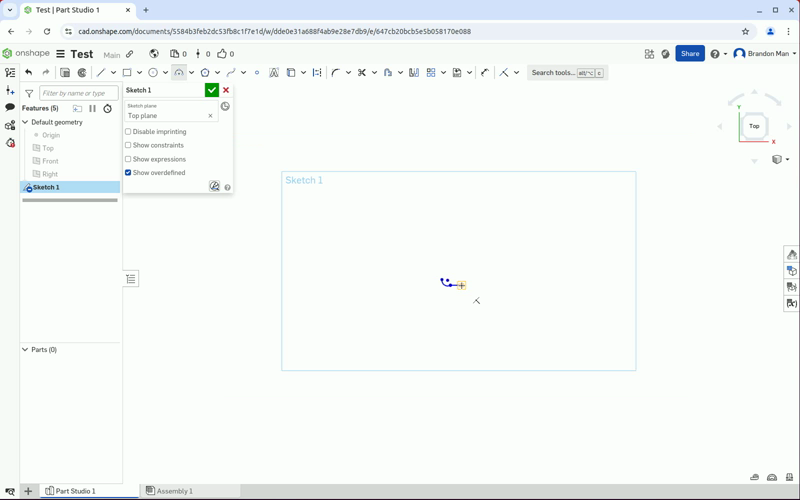
scroll(-6)
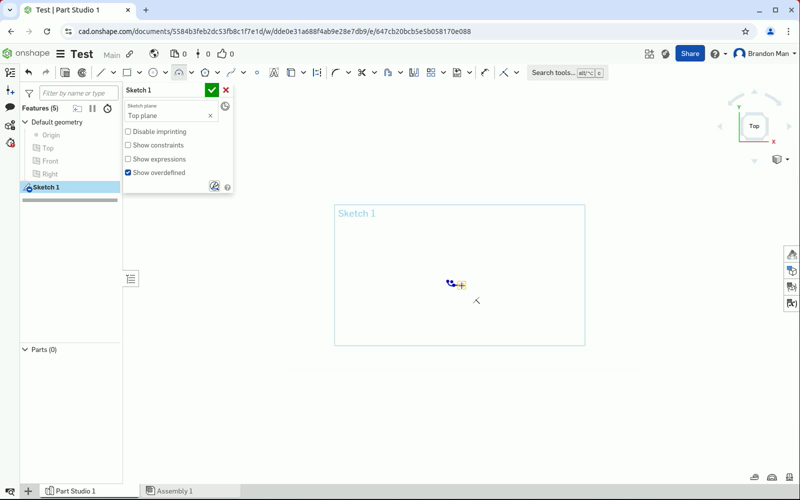
scroll(-6)
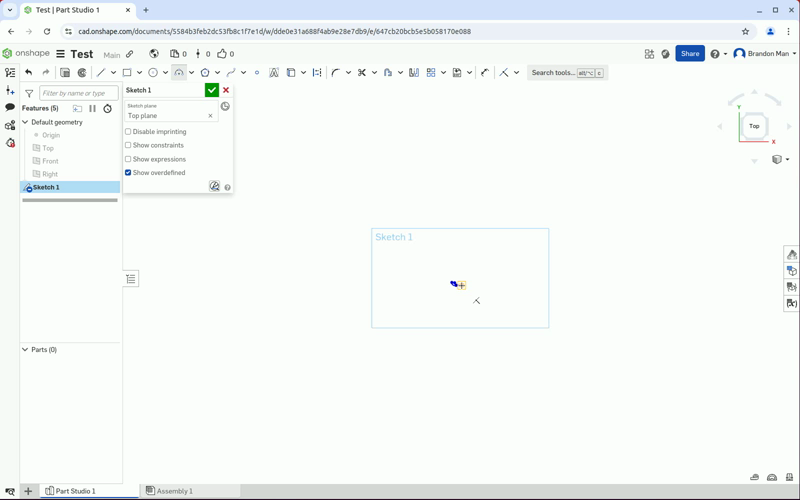
scroll(-6)
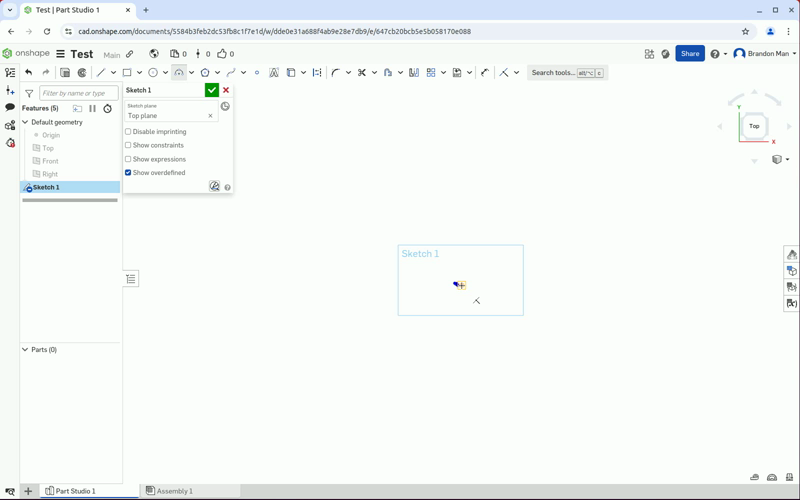
scroll(-6)
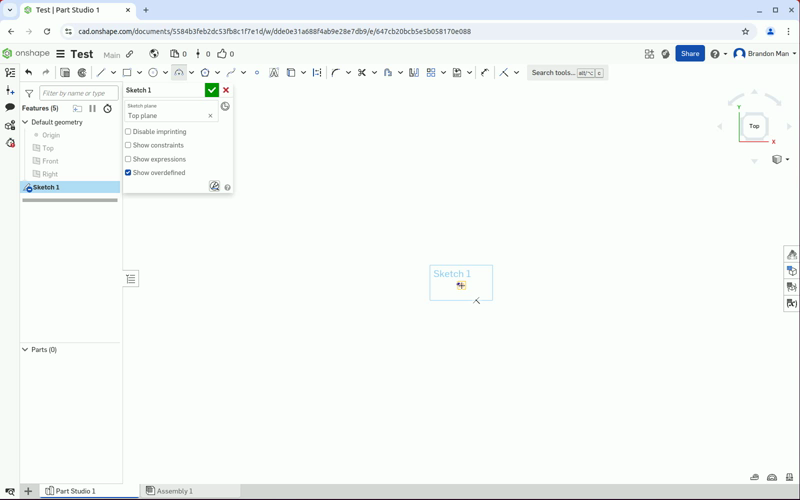
key_down(shift)
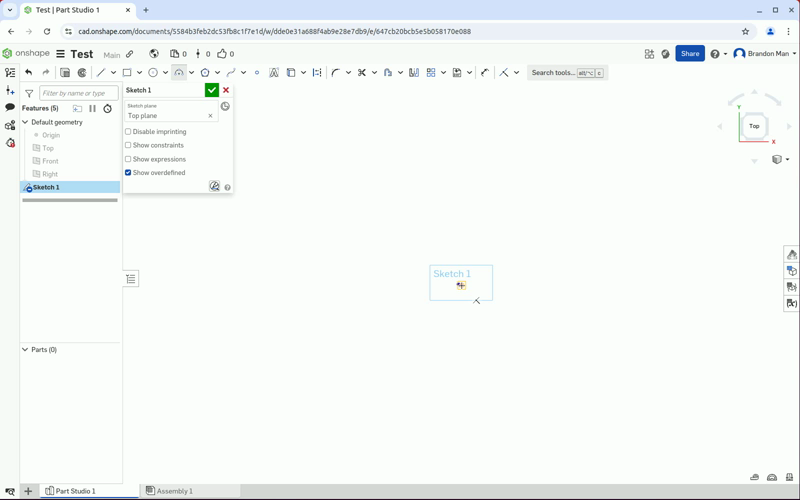
mouse_move(462, 284)
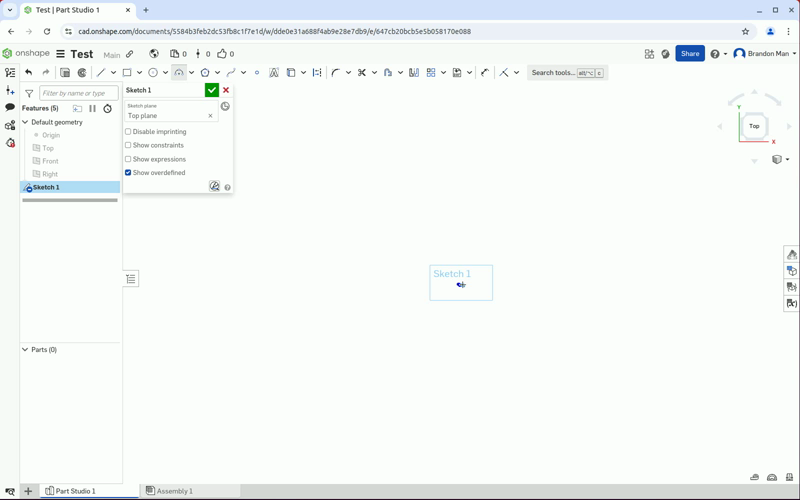
scroll(6)
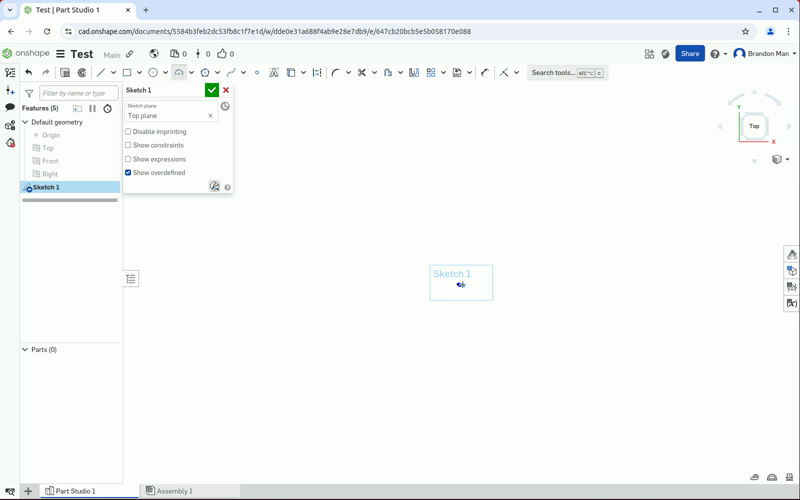
scroll(6)
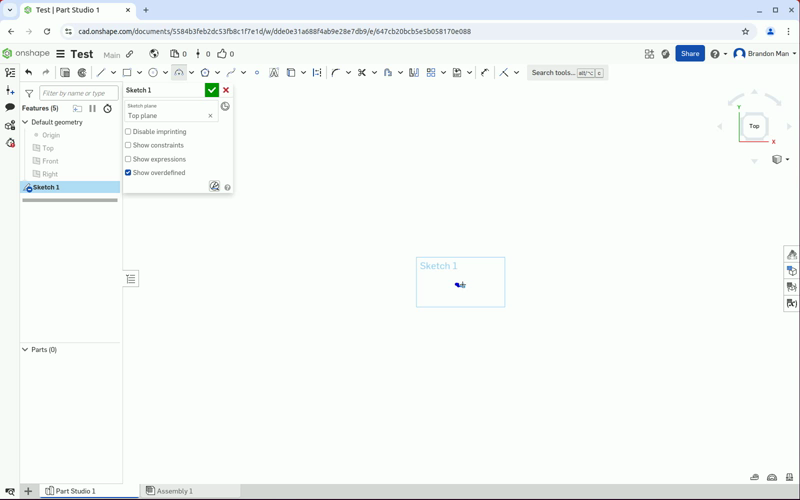
scroll(6)
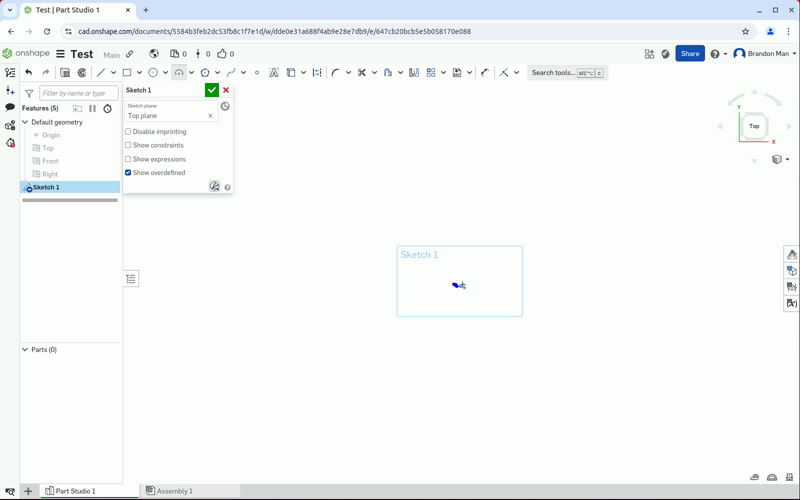
scroll(6)
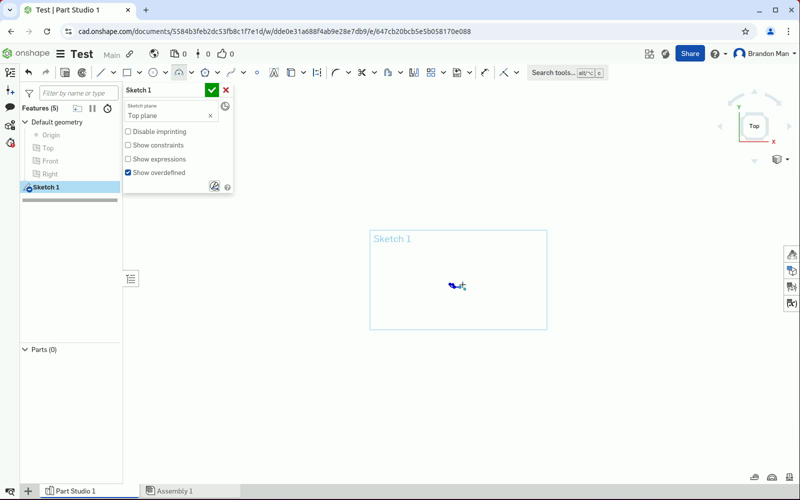
scroll(6)
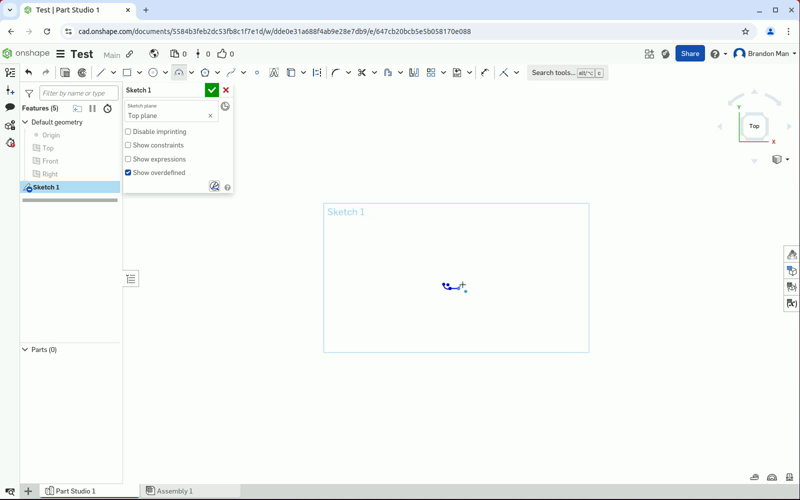
scroll(6)
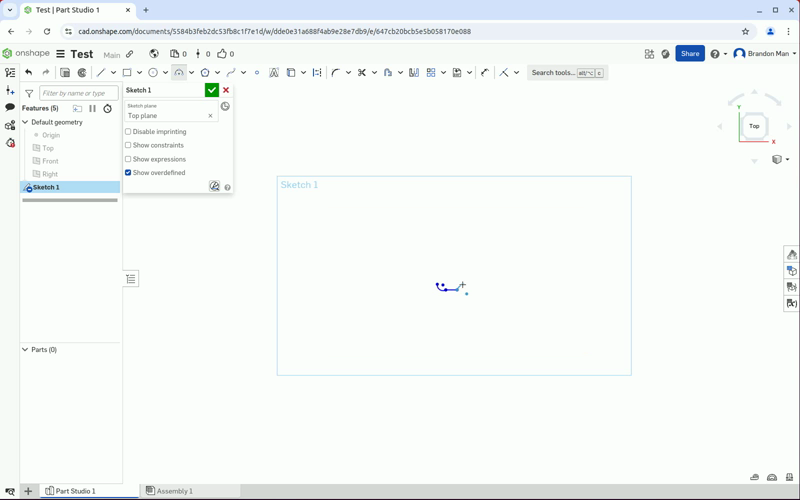
scroll(6)
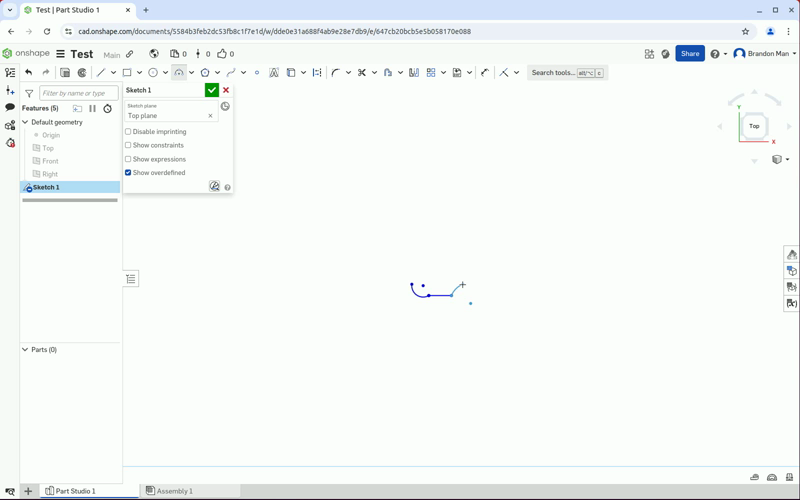
click(462, 284)
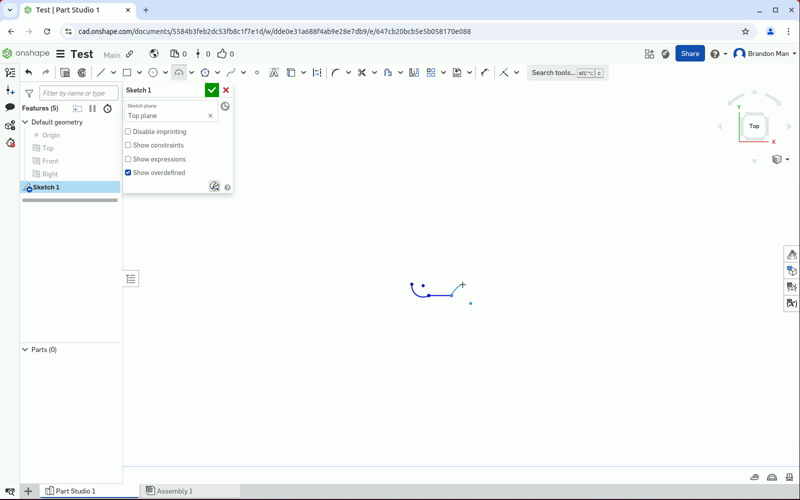
scroll(-6)
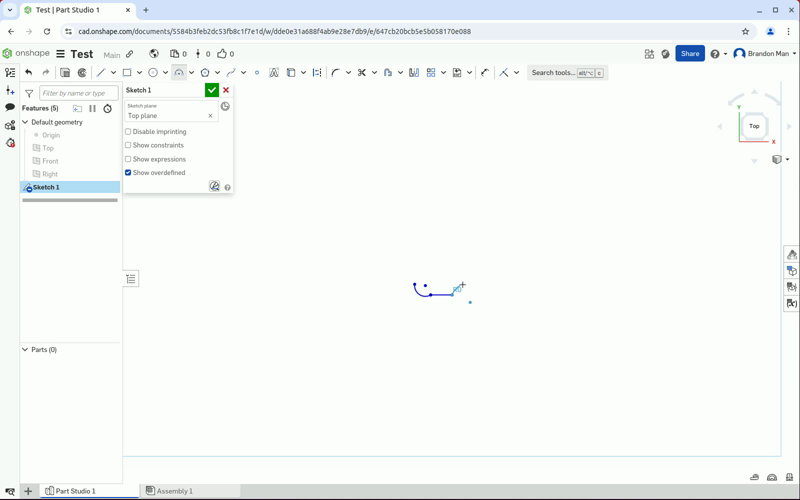
scroll(-6)
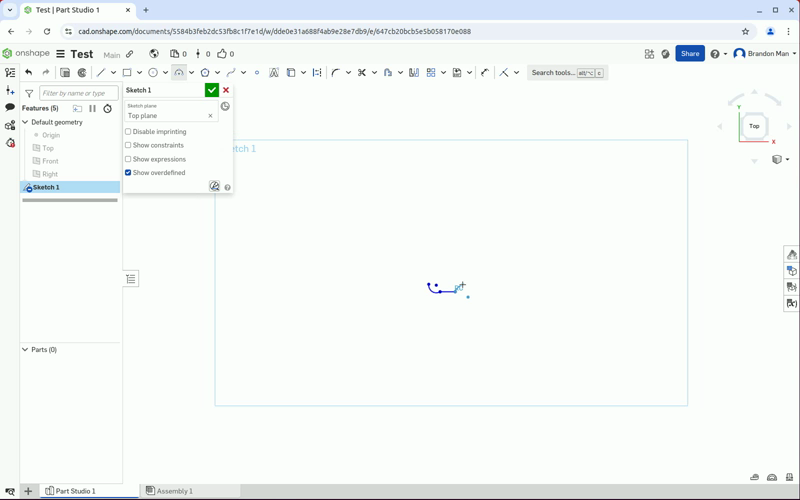
scroll(-6)
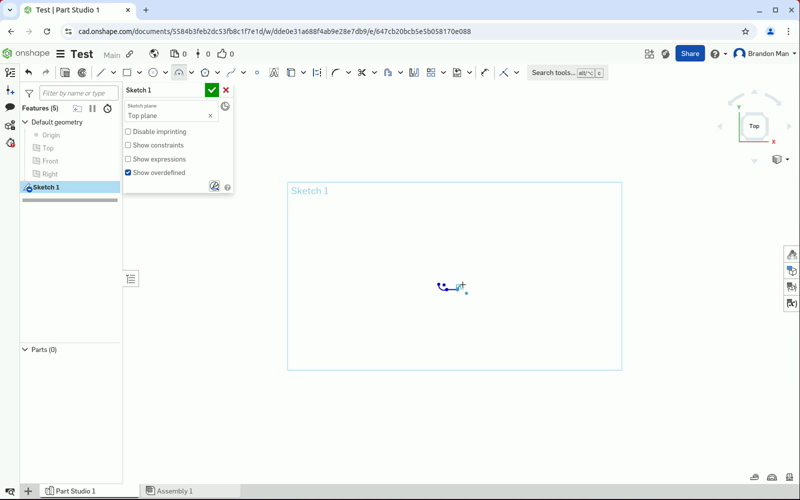
scroll(-6)
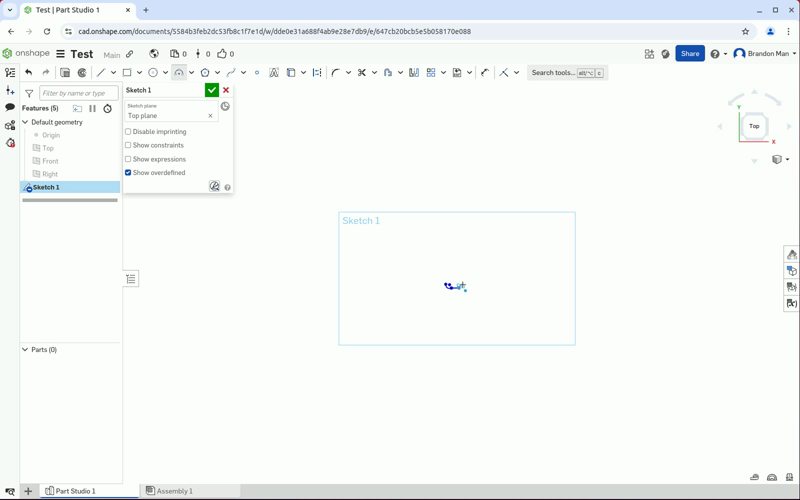
scroll(-6)
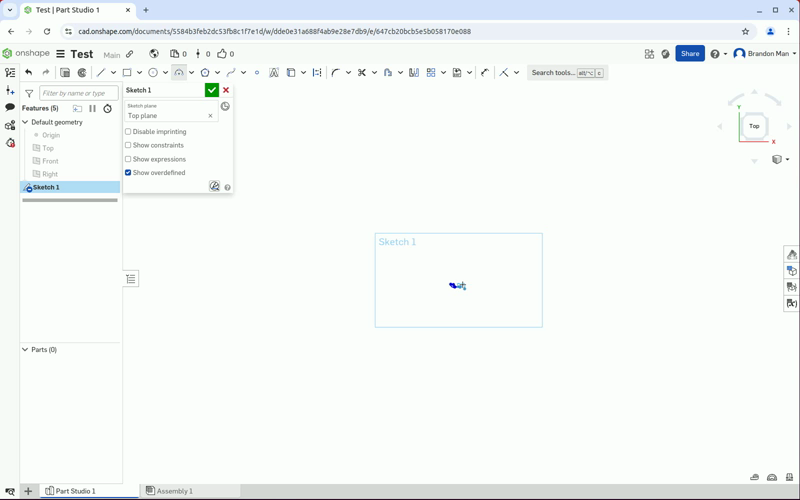
scroll(-6)
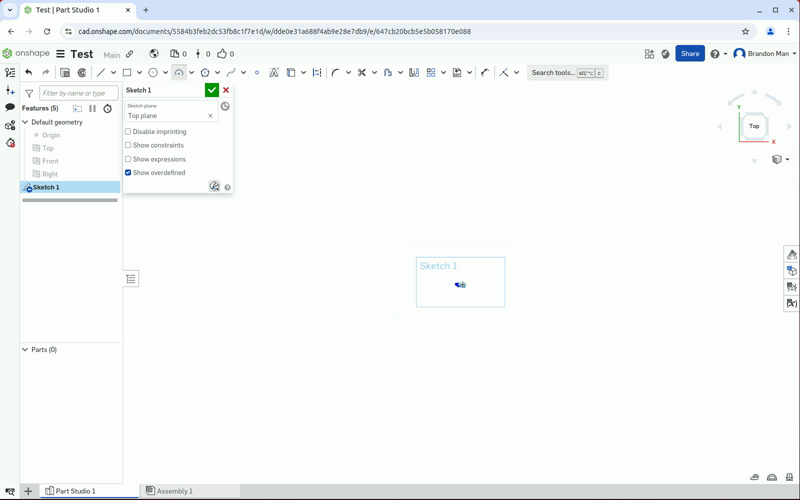
scroll(-6)
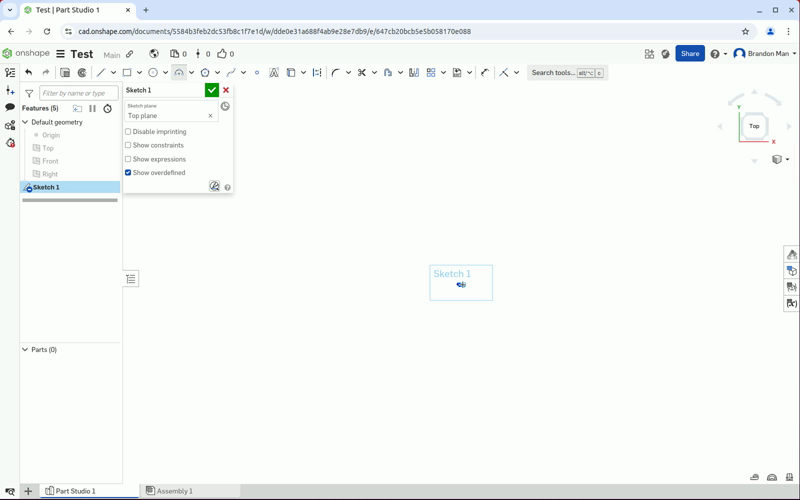
mouse_move(462, 285)
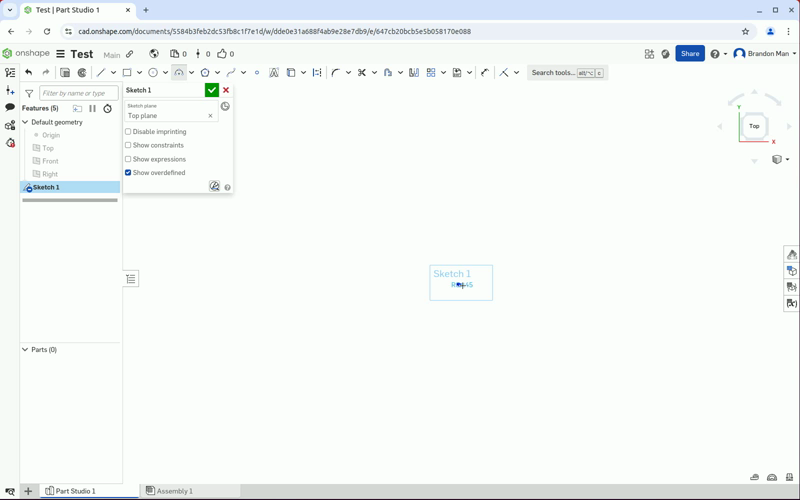
scroll(6)
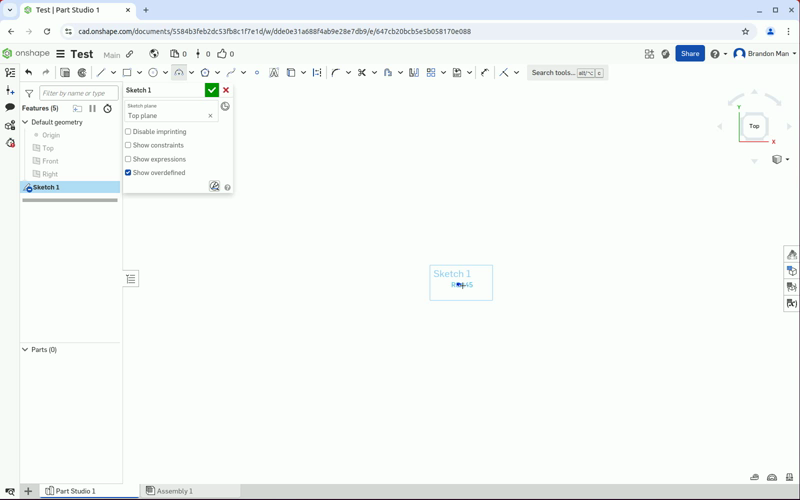
scroll(6)
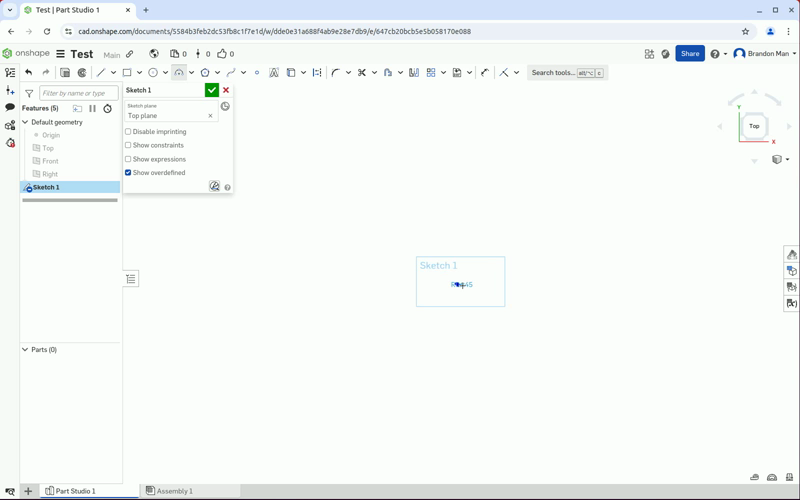
scroll(6)
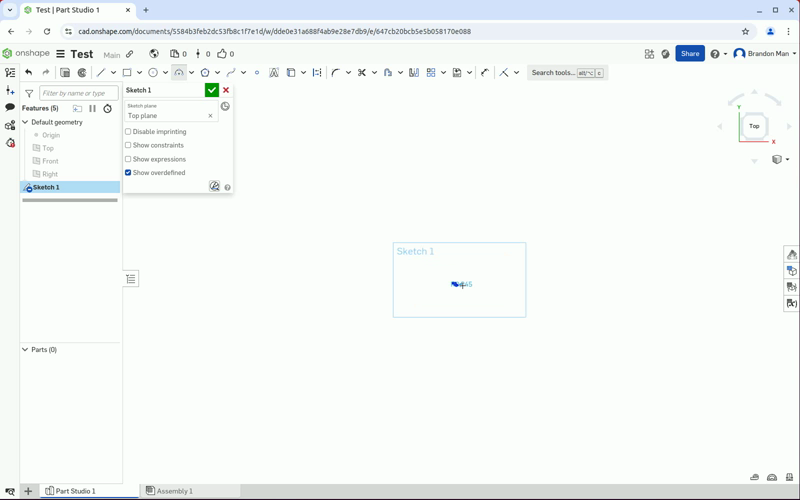
scroll(6)
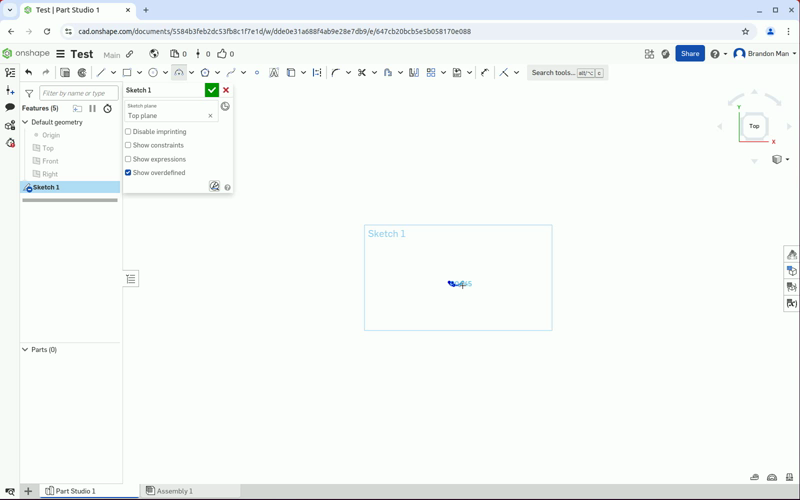
scroll(6)
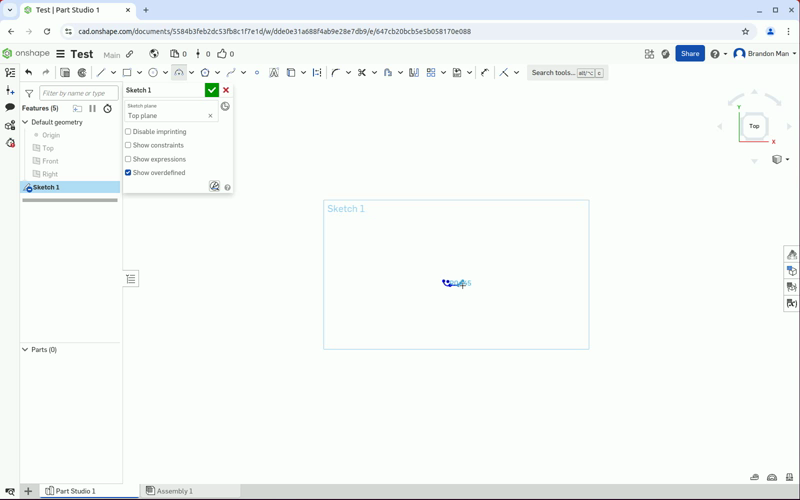
scroll(6)
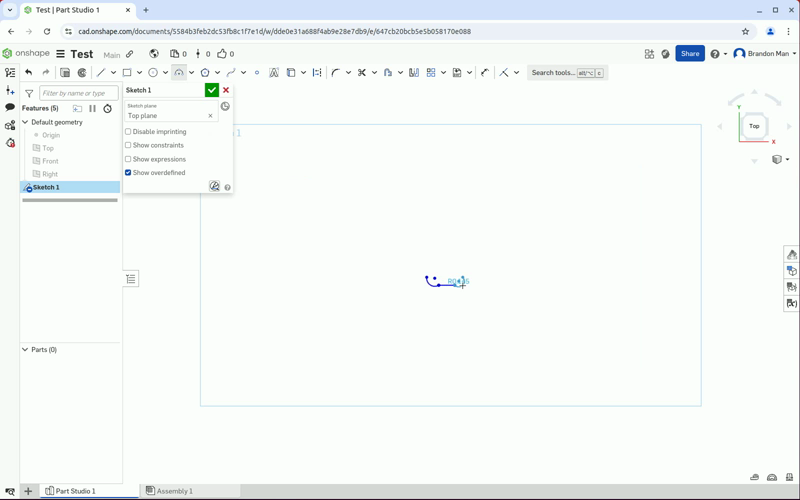
scroll(6)
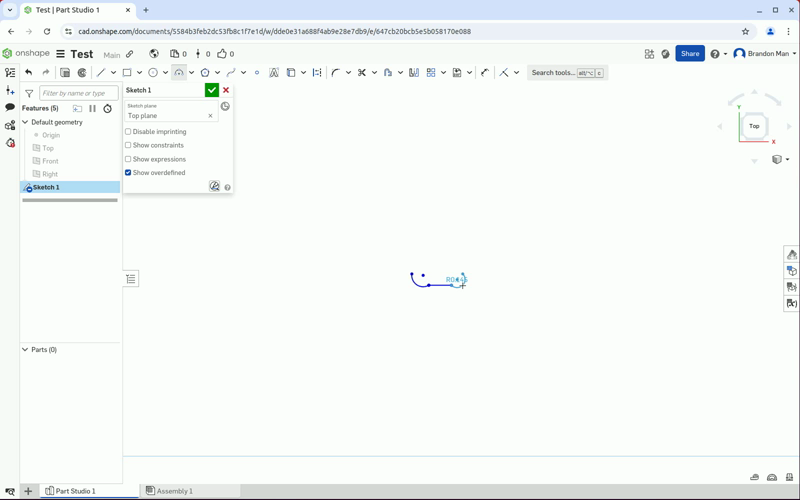
click(462, 285)
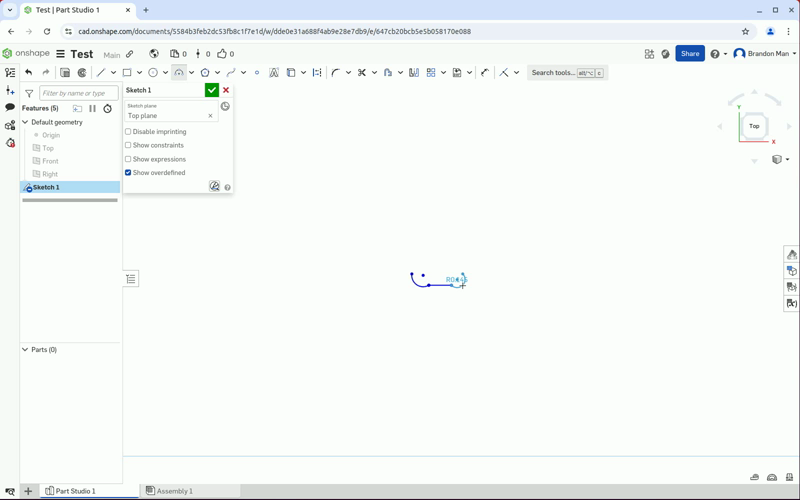
scroll(-6)
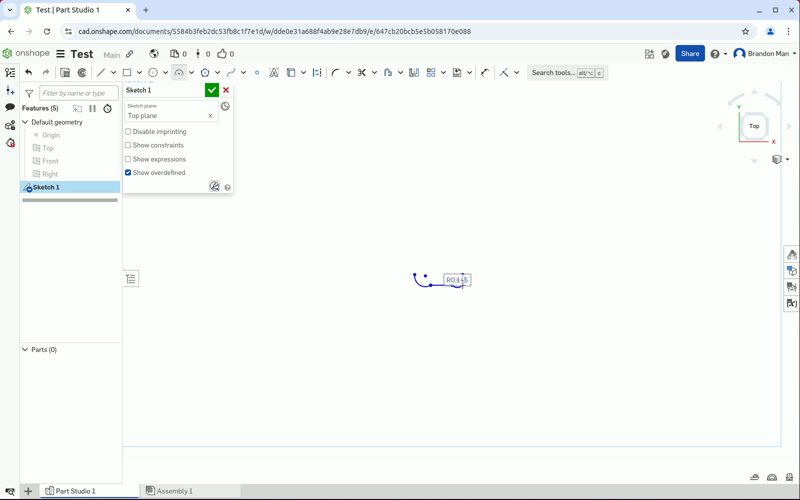
scroll(-6)
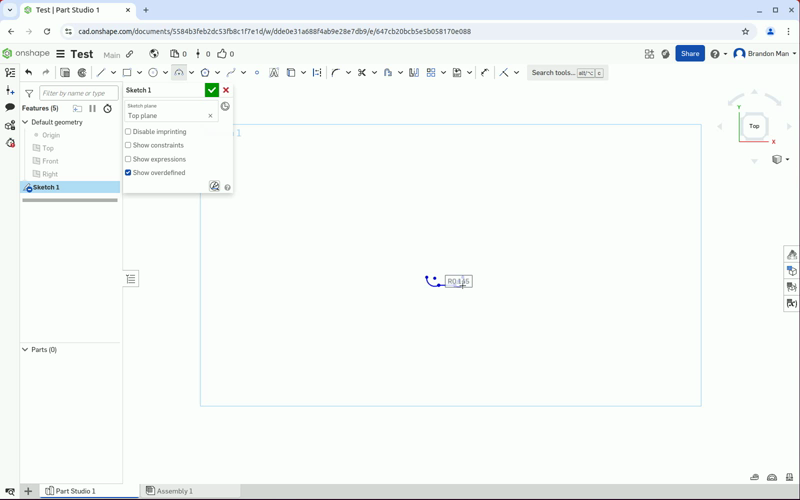
scroll(-6)
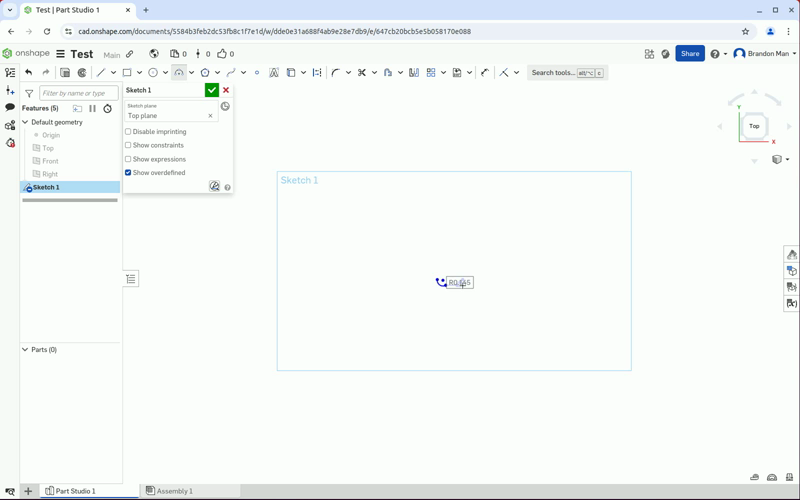
scroll(-6)
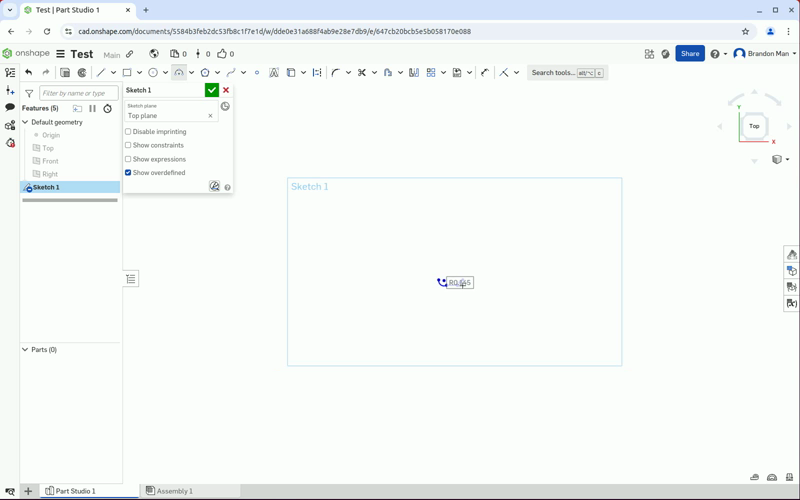
scroll(-6)
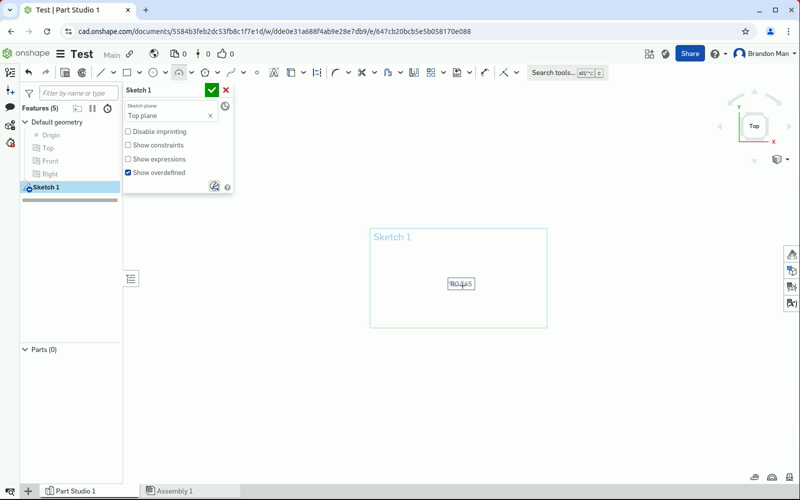
scroll(-6)
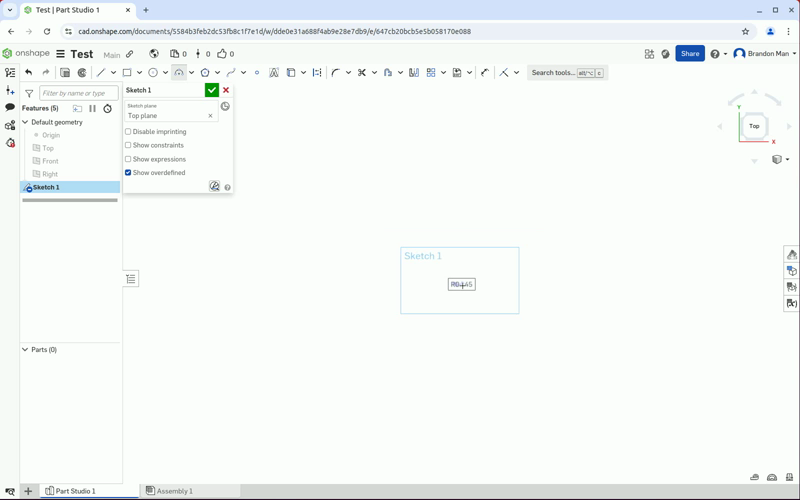
scroll(-6)
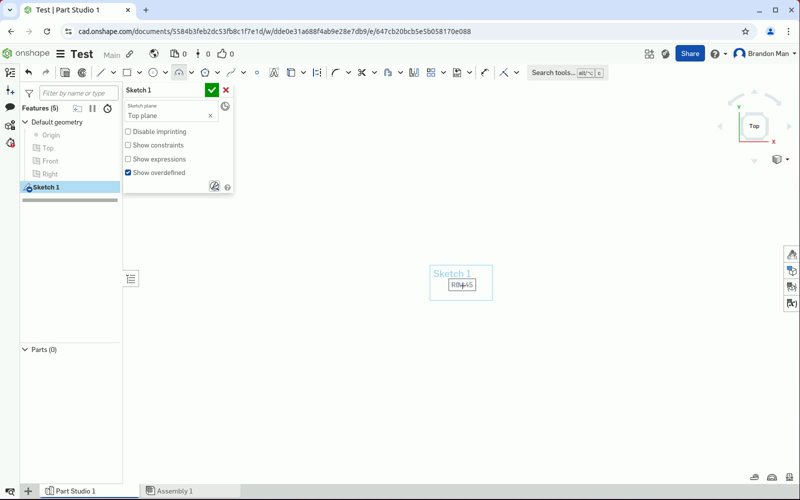
key_up(shift)
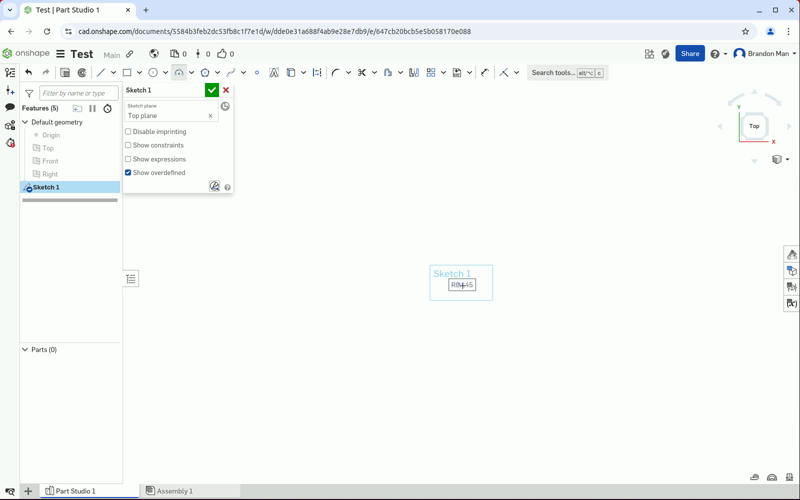
key(esc)
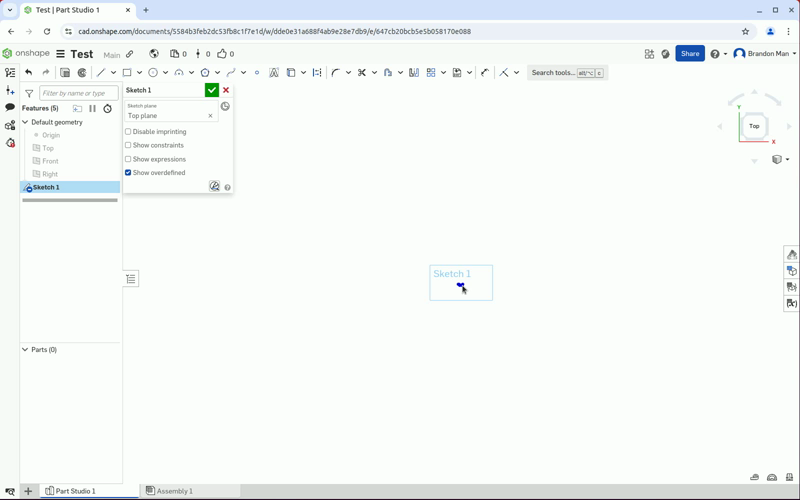
key(l)
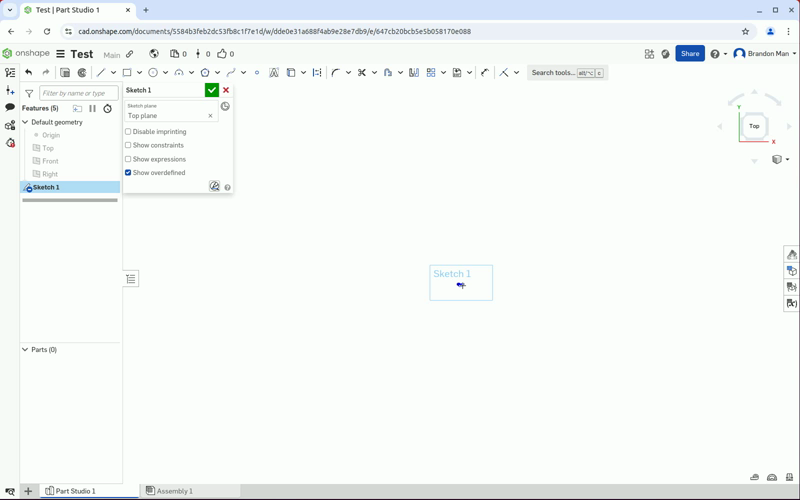
mouse_move(462, 284)
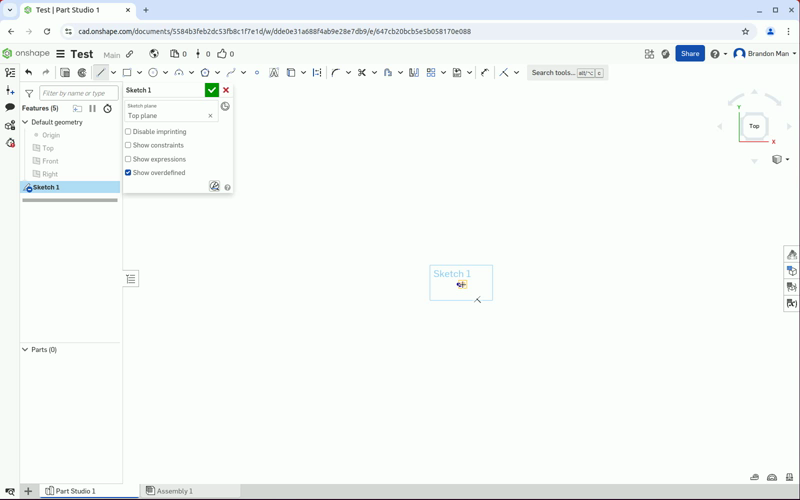
scroll(6)
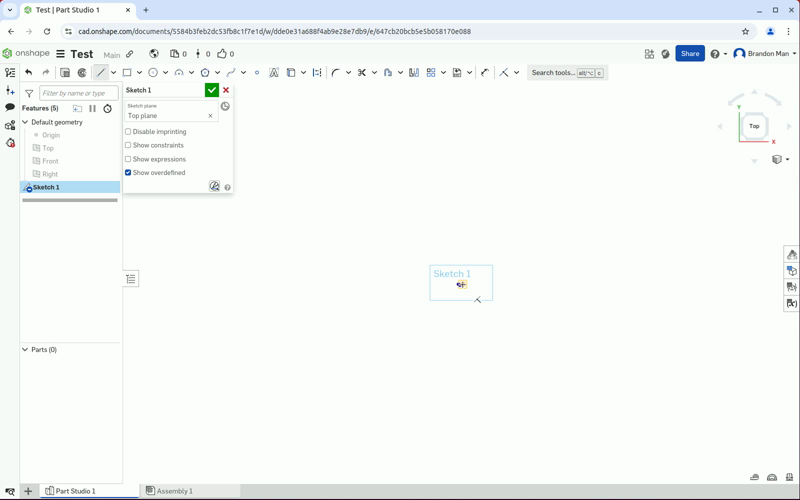
scroll(6)
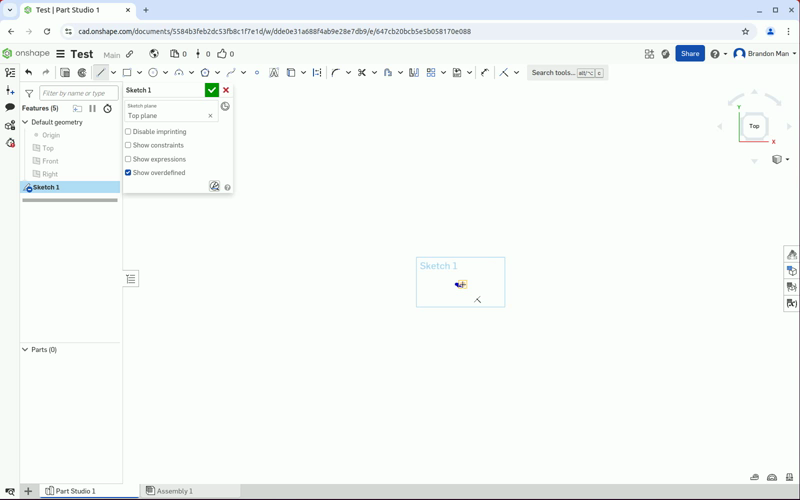
scroll(6)
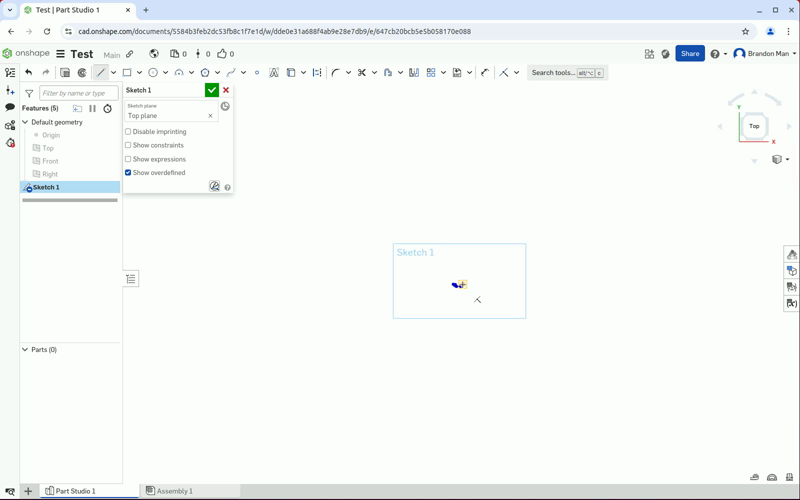
scroll(6)
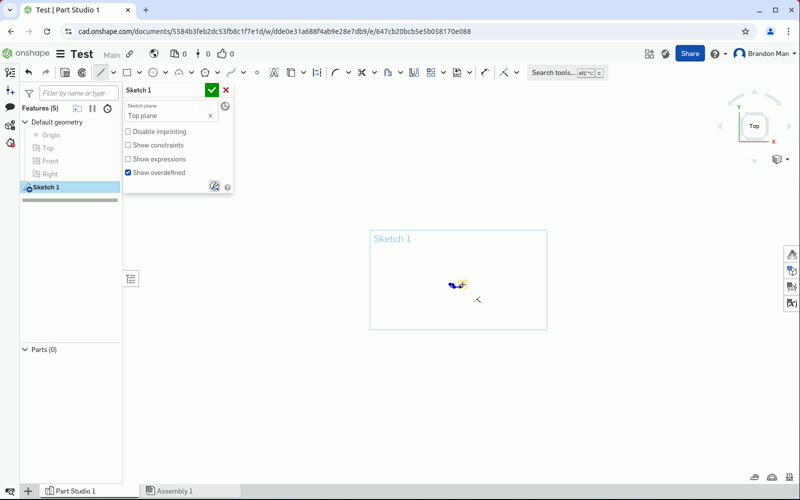
scroll(6)
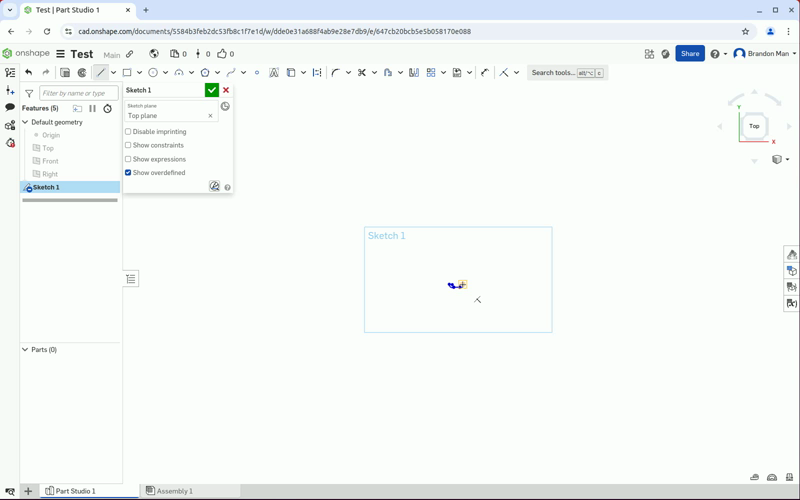
scroll(6)
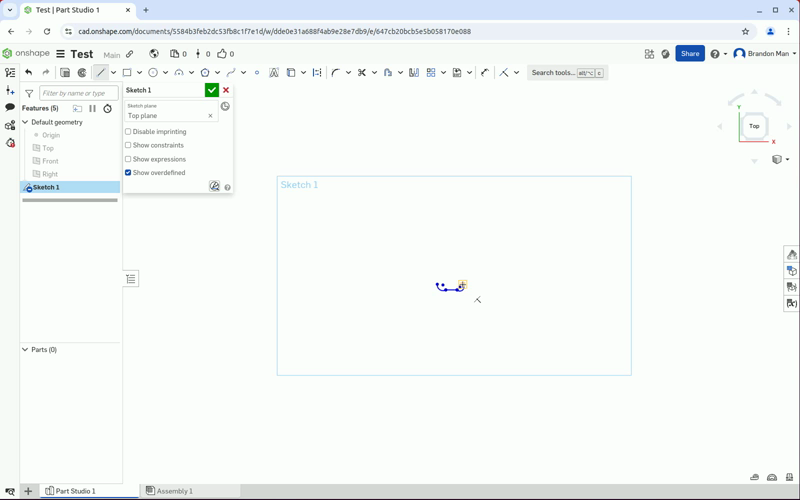
scroll(6)
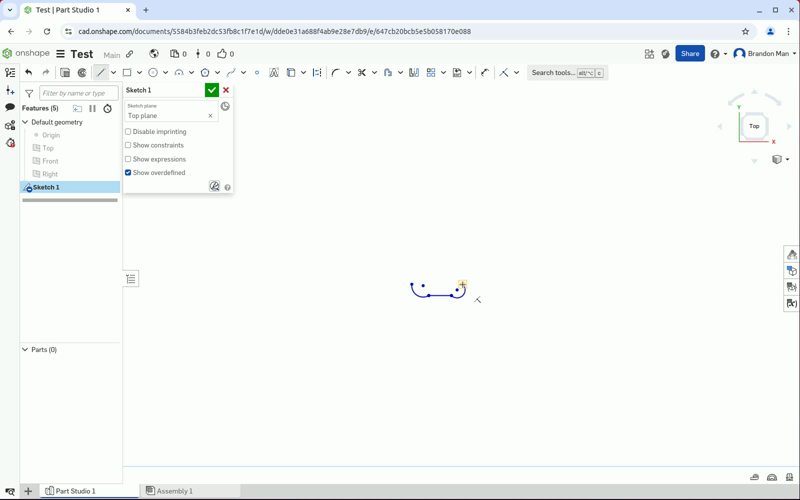
click(462, 284)
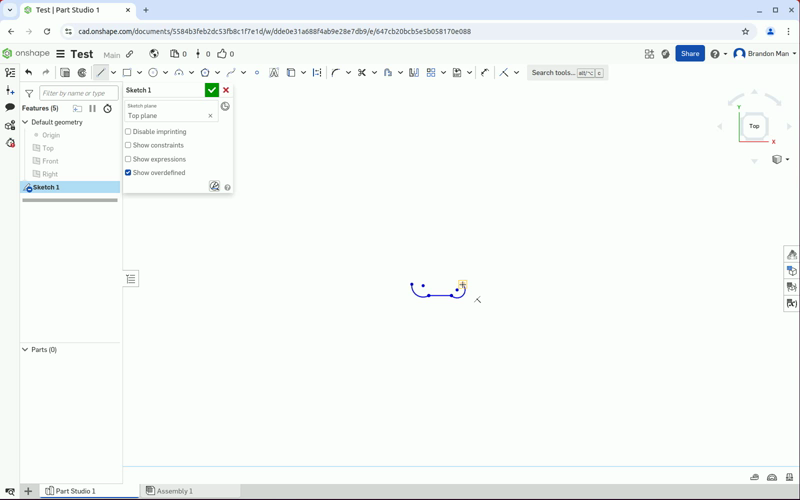
scroll(-6)
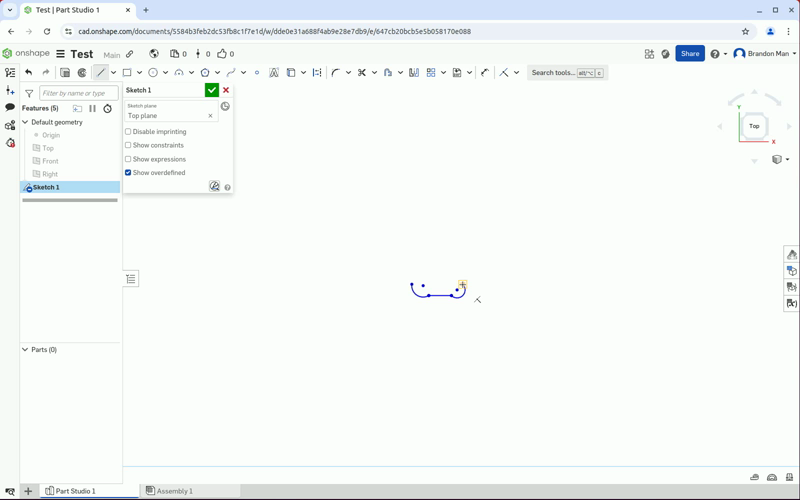
scroll(-6)
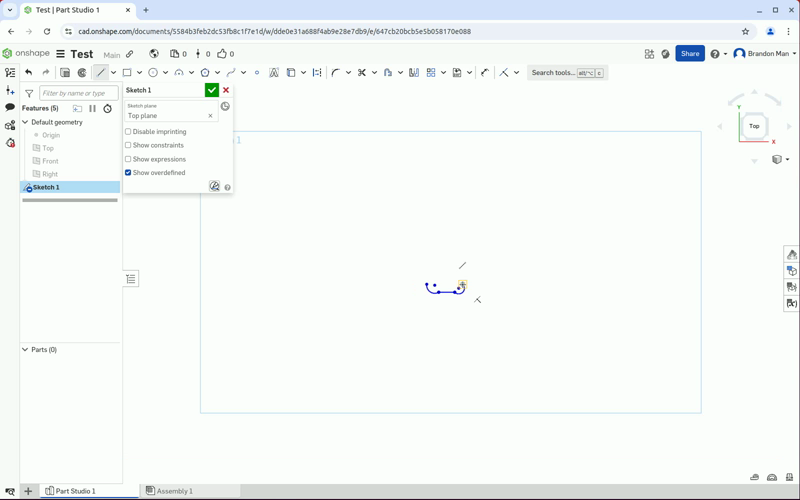
scroll(-6)
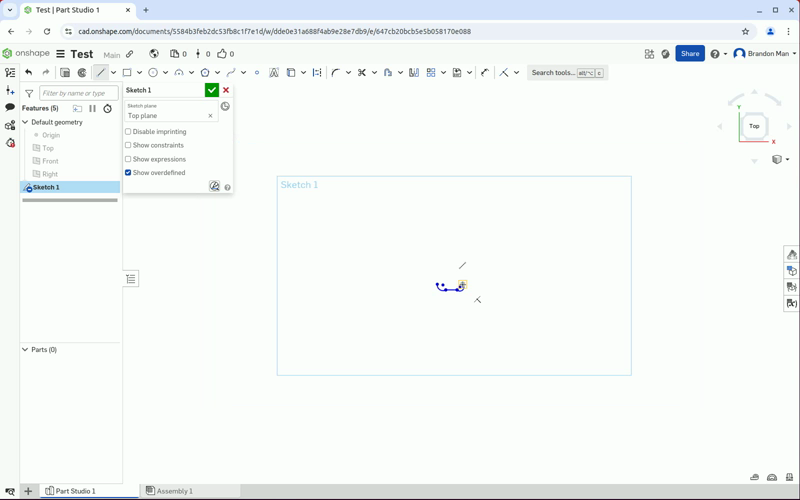
scroll(-6)
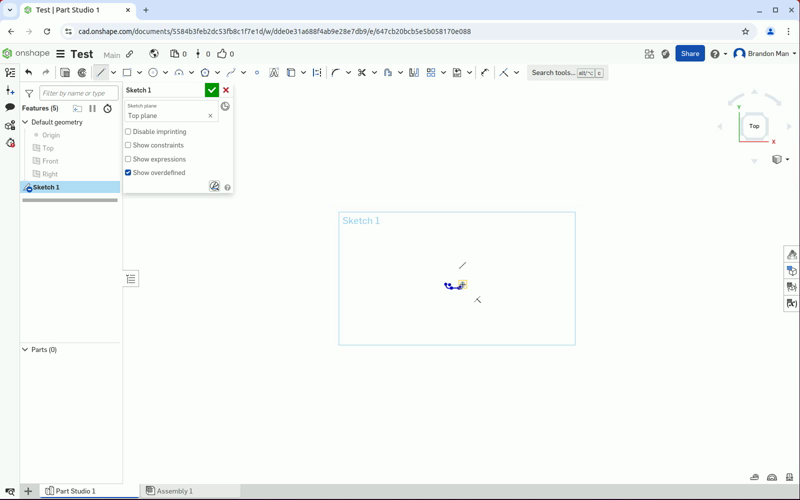
scroll(-6)
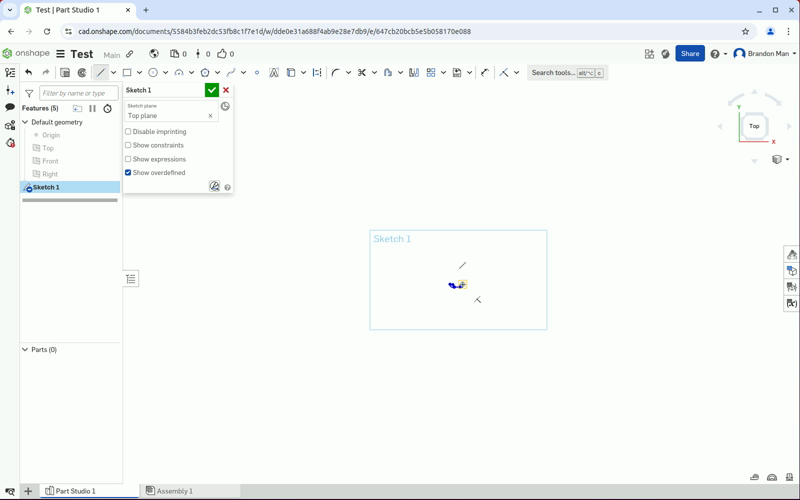
scroll(-6)
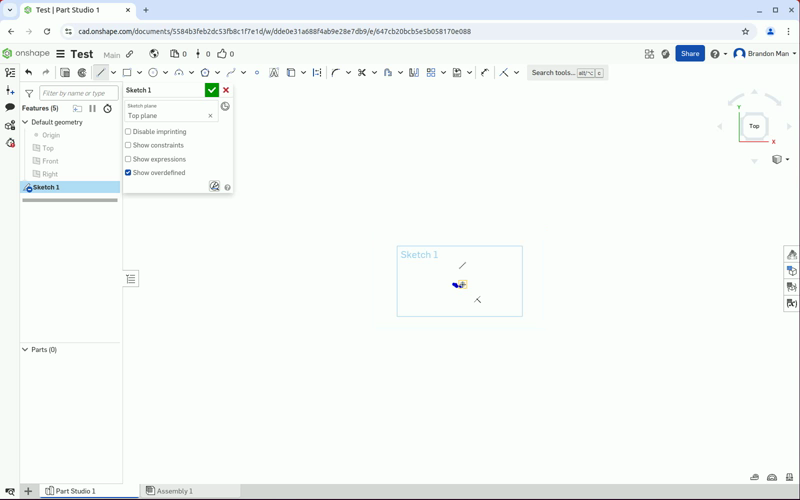
scroll(-6)
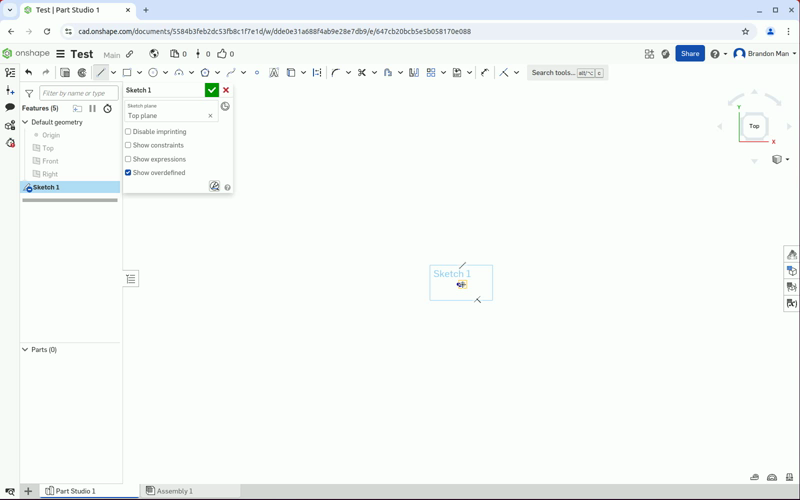
key_down(shift)
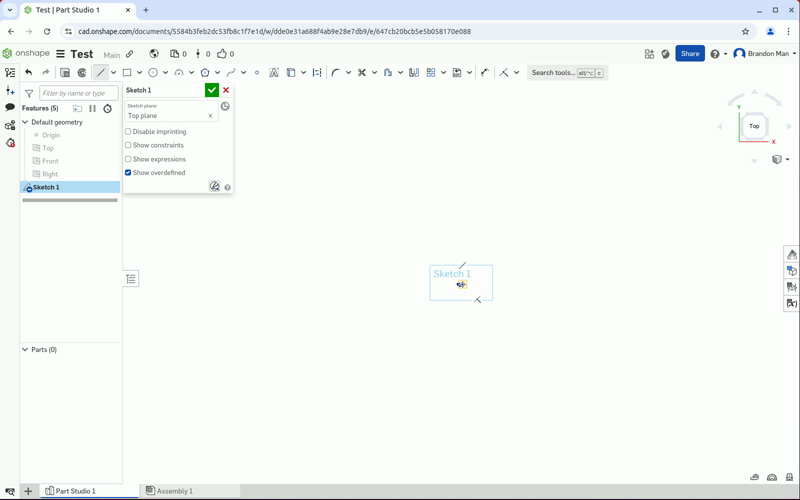
mouse_move(492, 284)
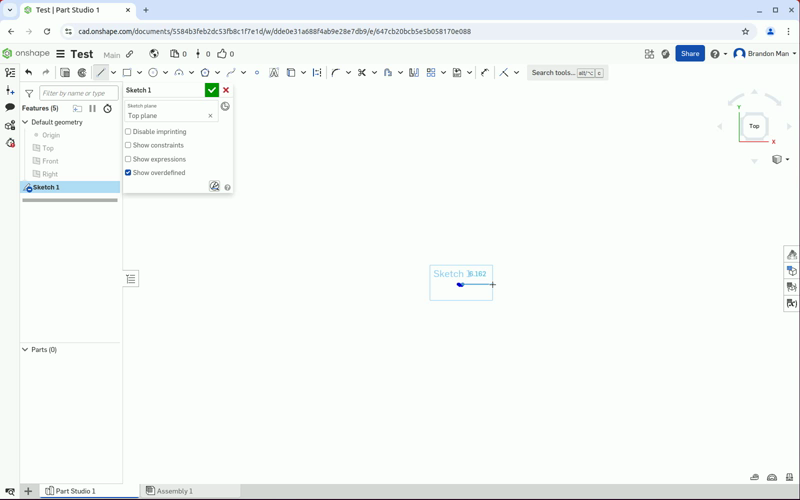
mouse_move(462, 281)
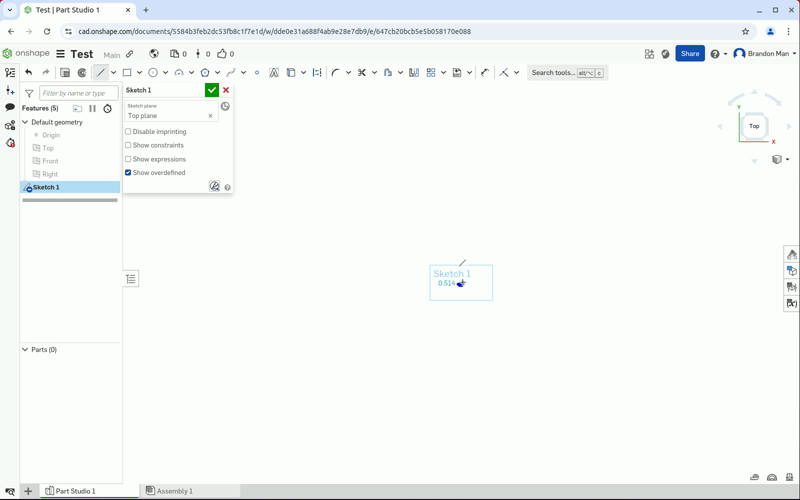
scroll(6)
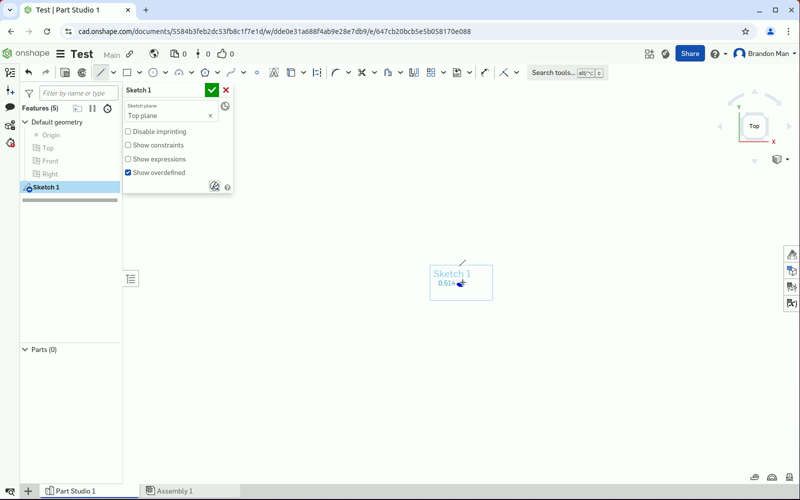
scroll(6)
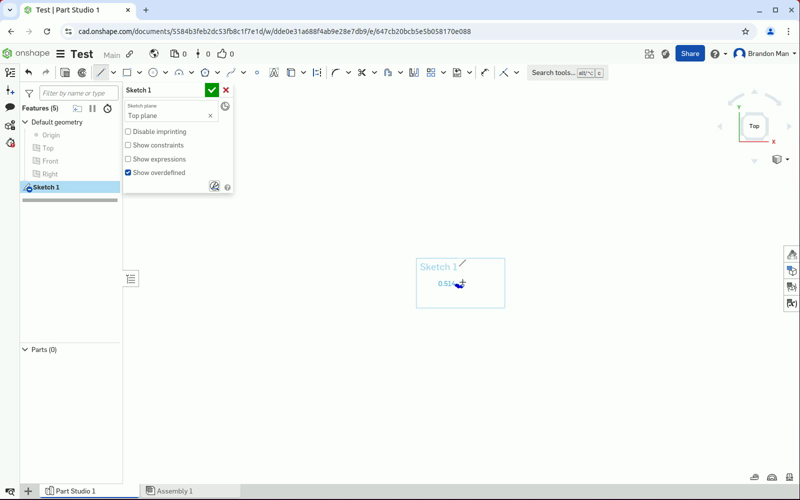
scroll(6)
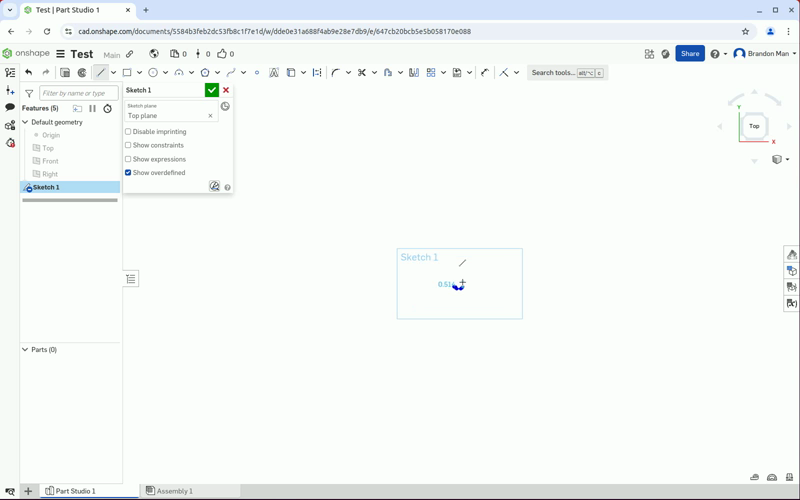
scroll(6)
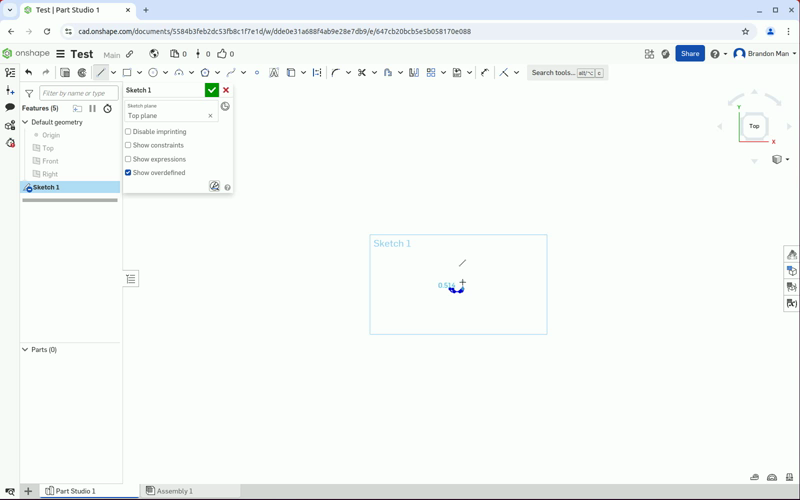
scroll(6)
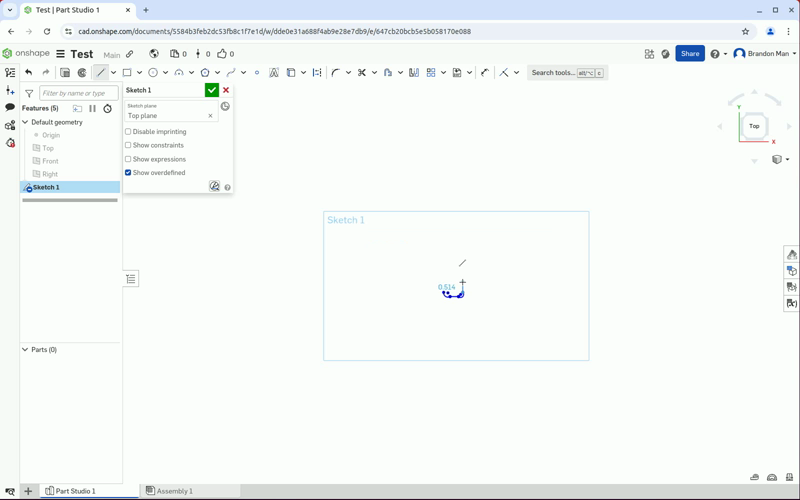
scroll(6)
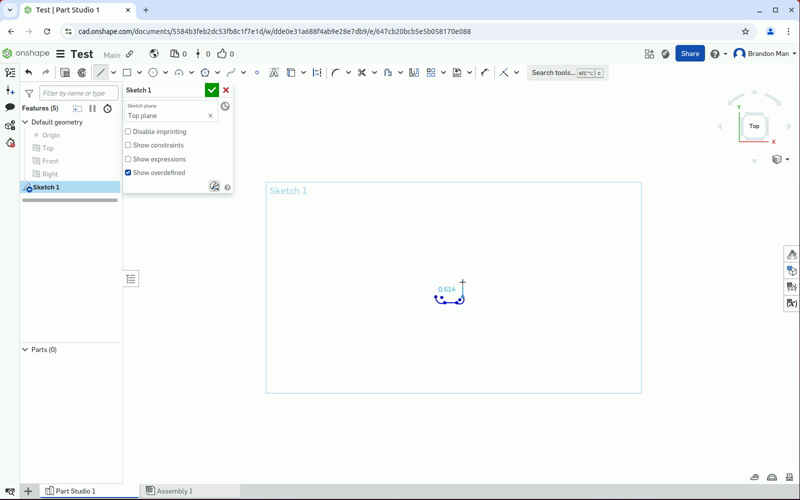
scroll(6)
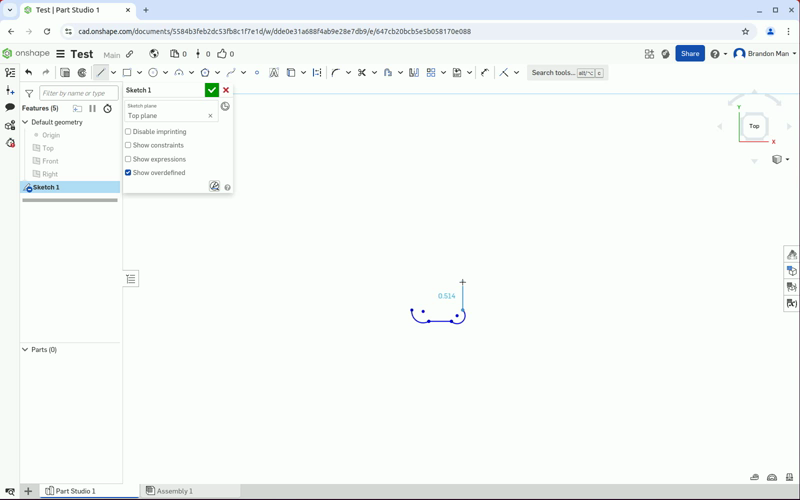
click(462, 281)
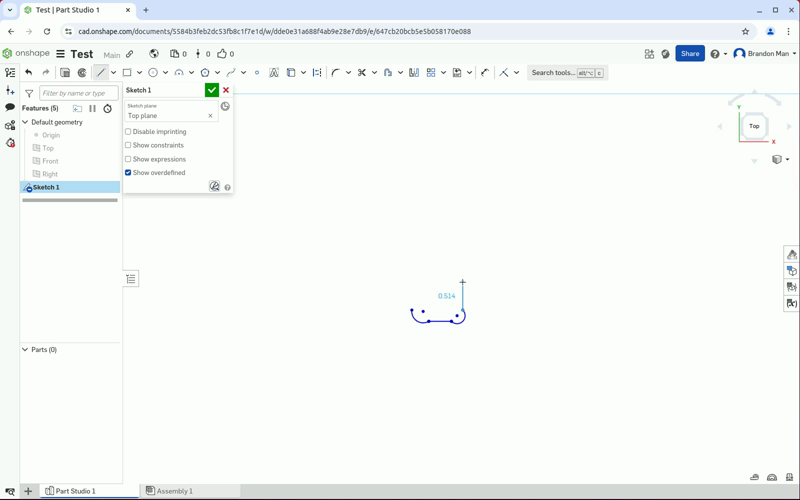
scroll(-6)
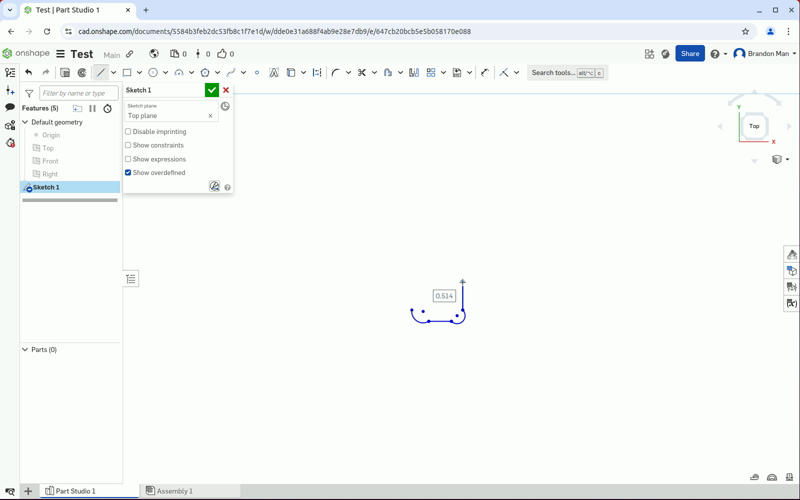
scroll(-6)
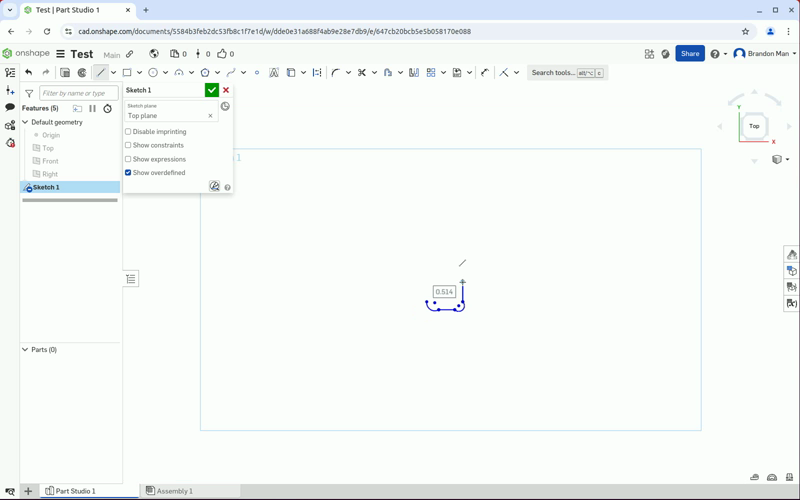
scroll(-6)
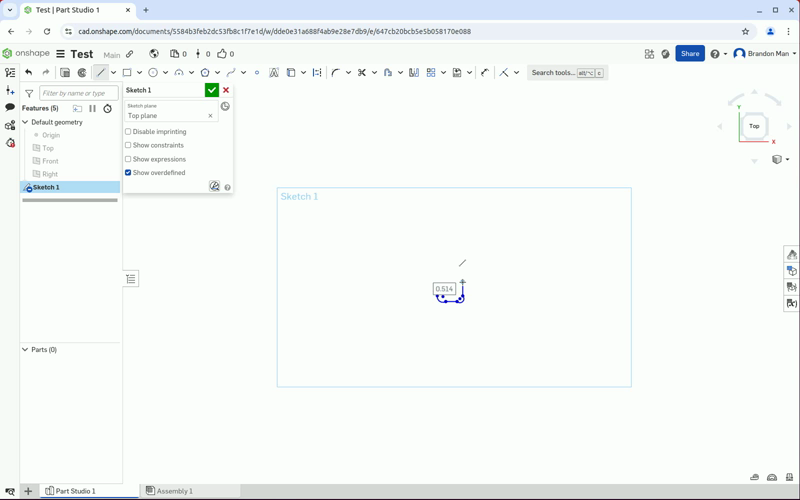
scroll(-6)
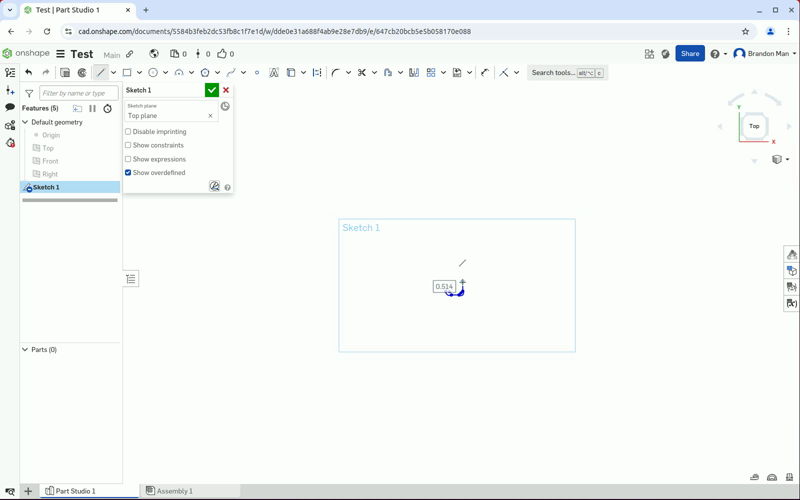
scroll(-6)
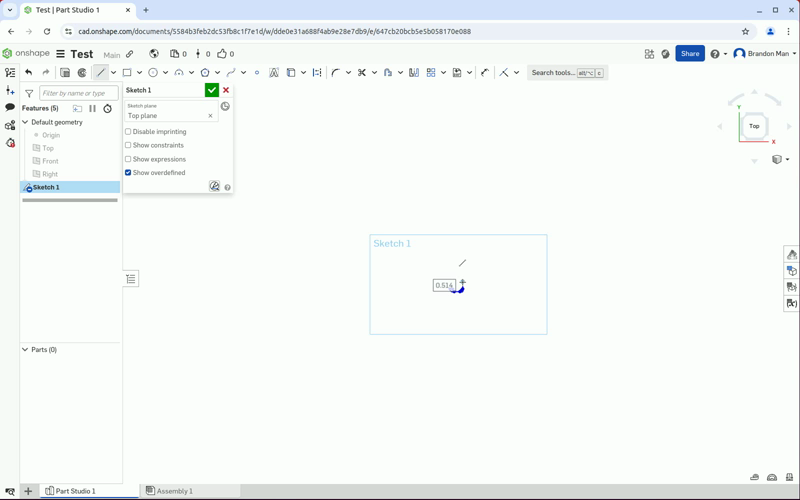
scroll(-6)
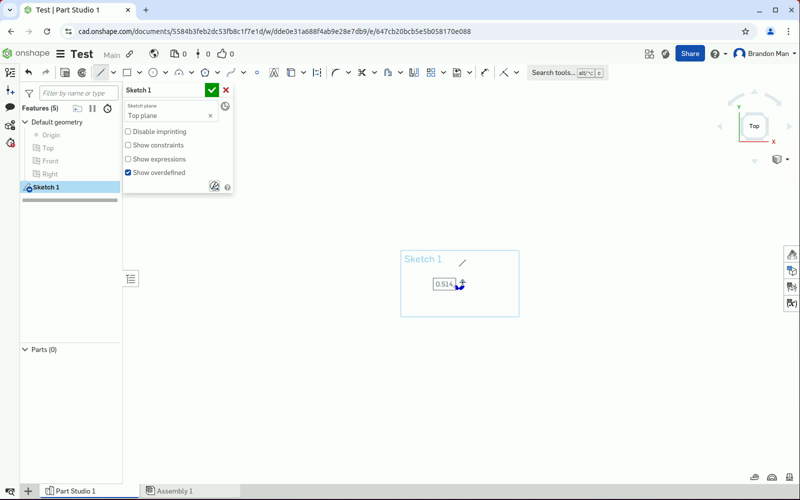
scroll(-6)
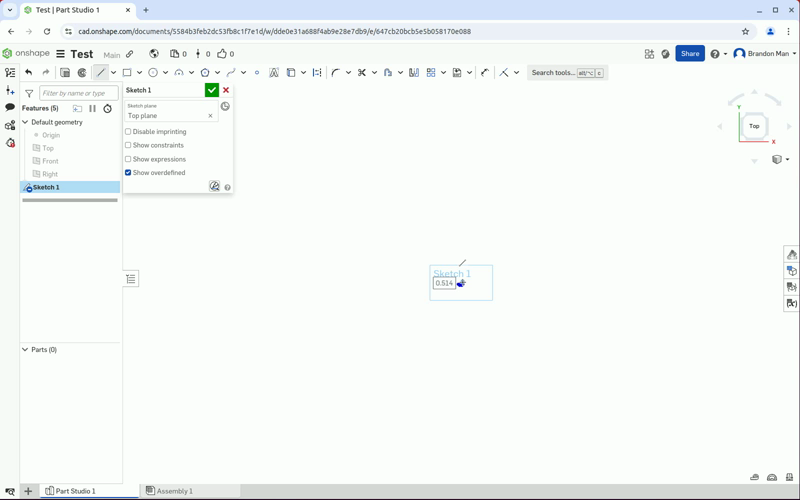
key_up(shift)
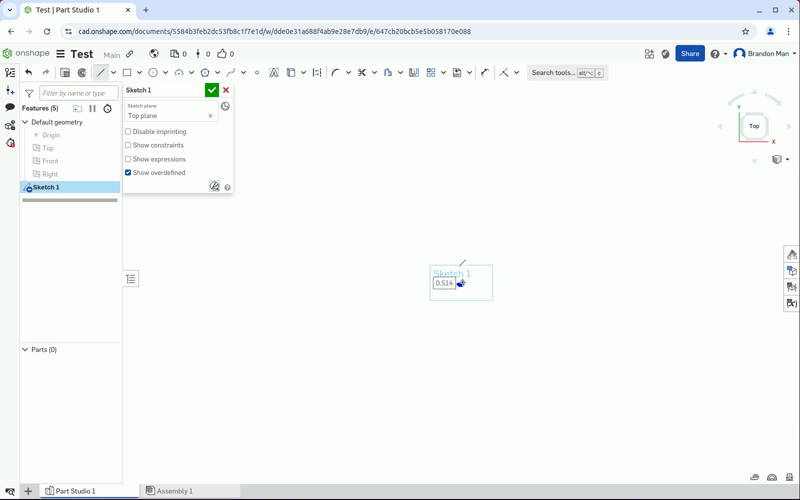
key(esc)
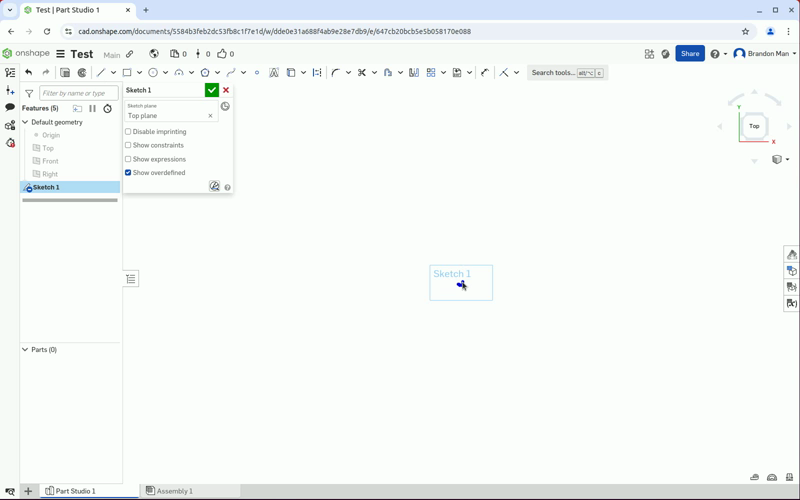
key(a)
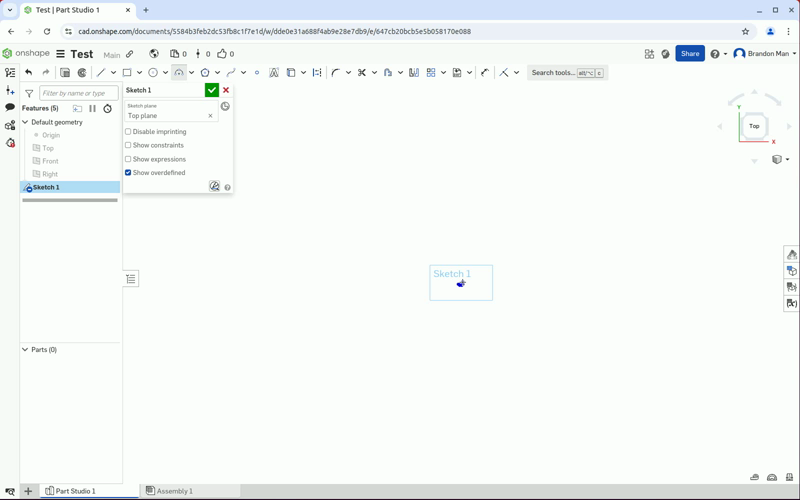
mouse_move(462, 281)
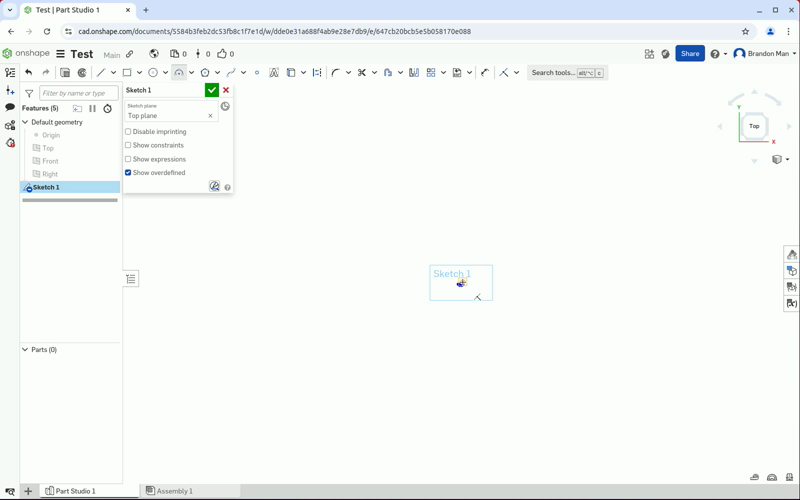
scroll(6)
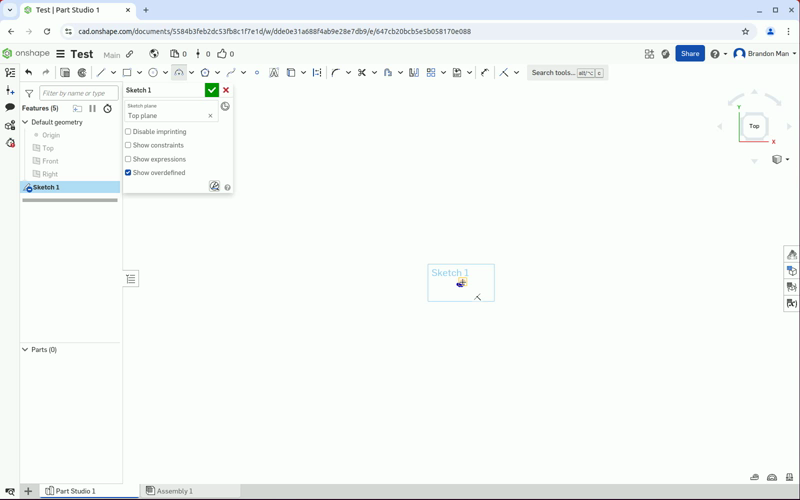
scroll(6)
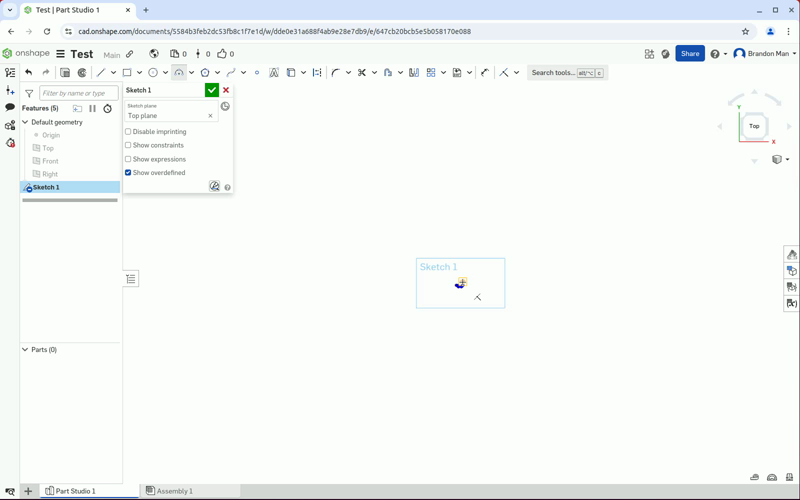
scroll(6)
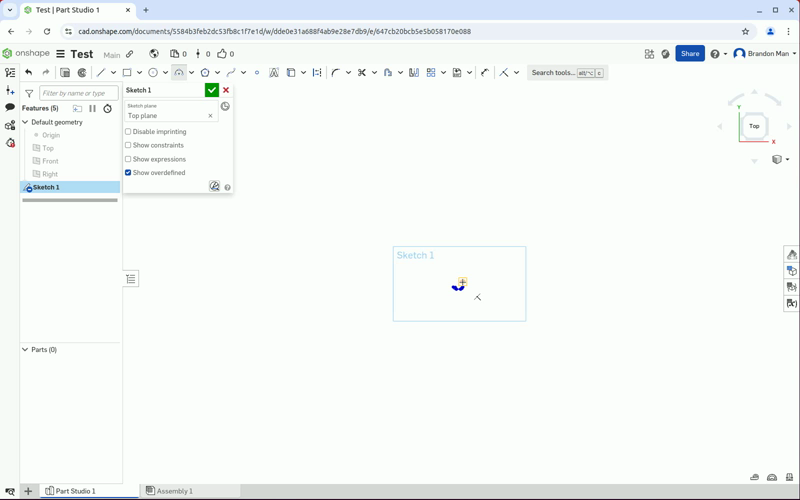
scroll(6)
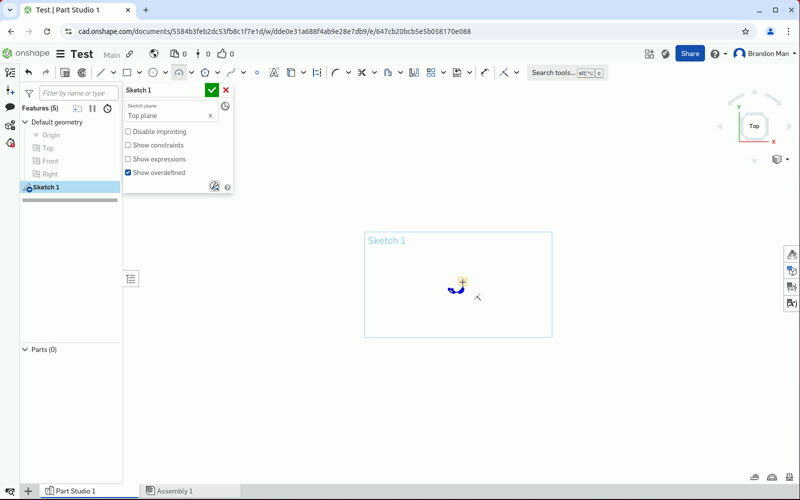
scroll(6)
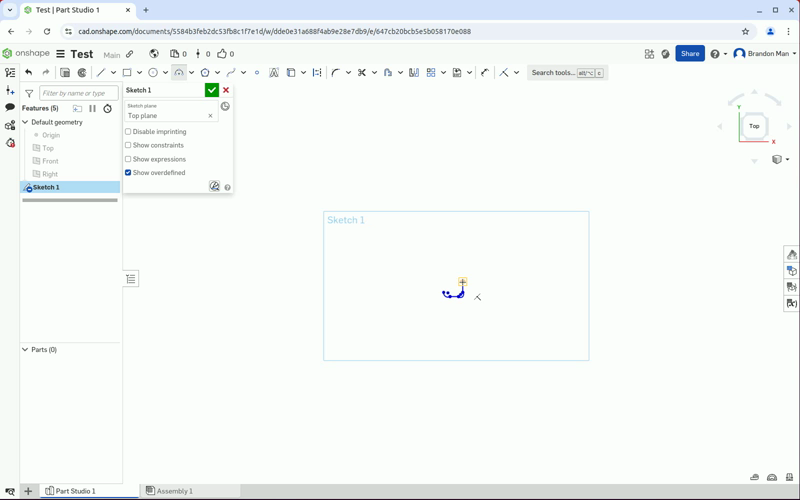
scroll(6)
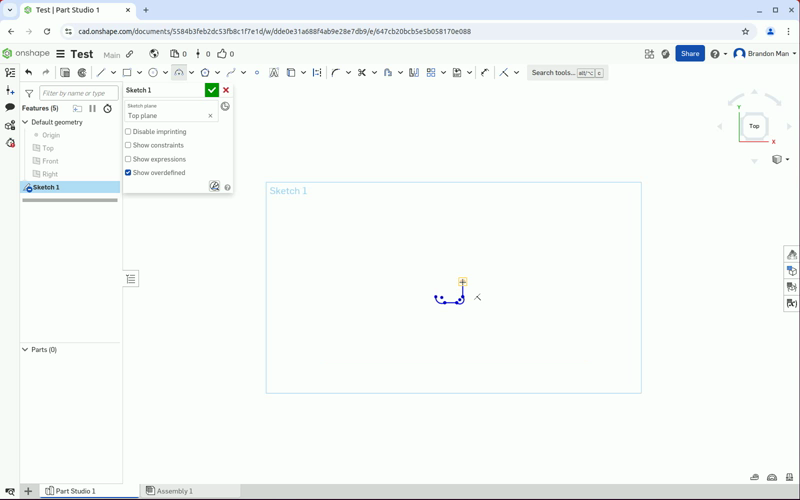
scroll(6)
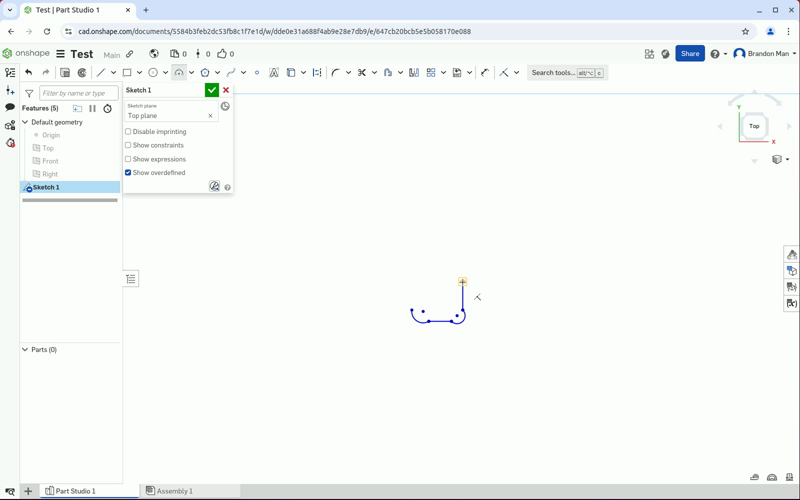
click(462, 281)
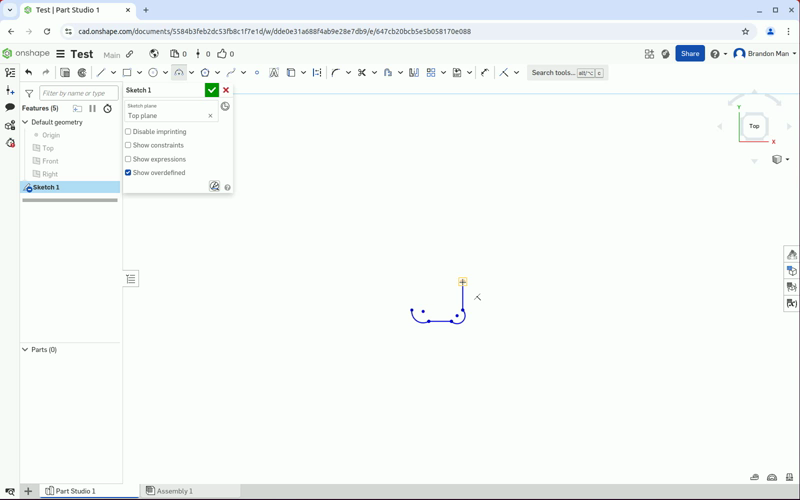
scroll(-6)
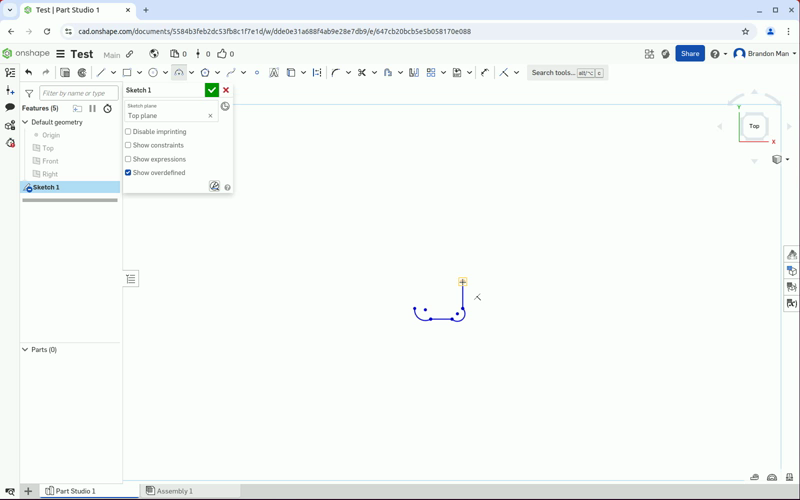
scroll(-6)
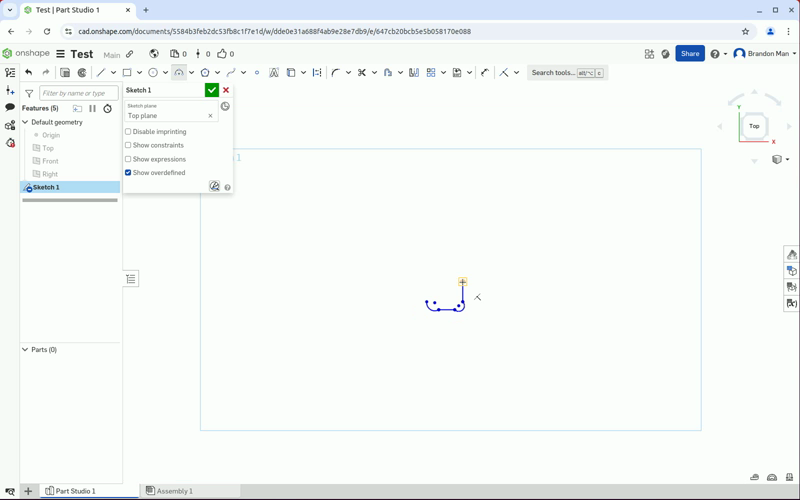
scroll(-6)
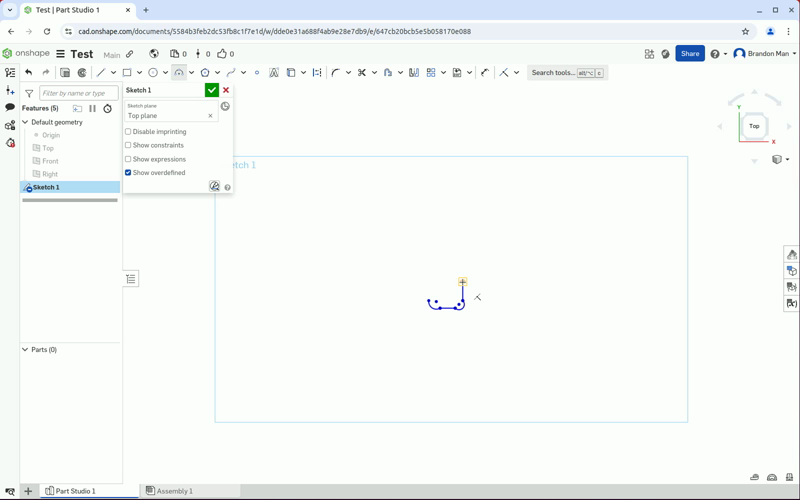
scroll(-6)
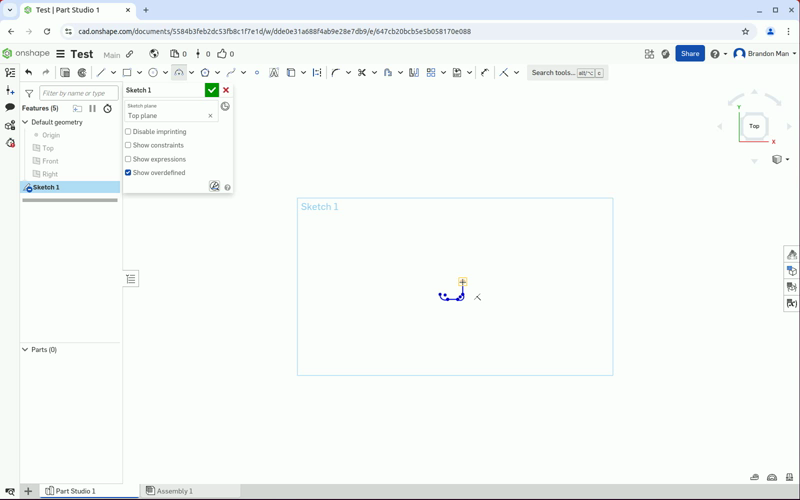
scroll(-6)
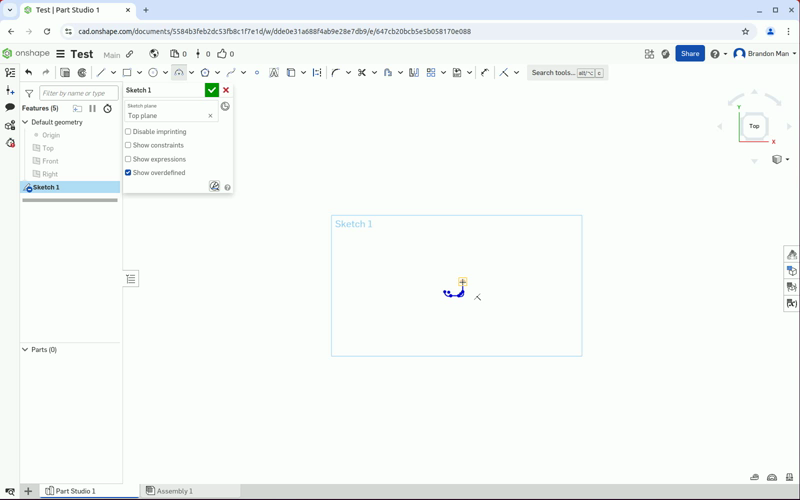
scroll(-6)
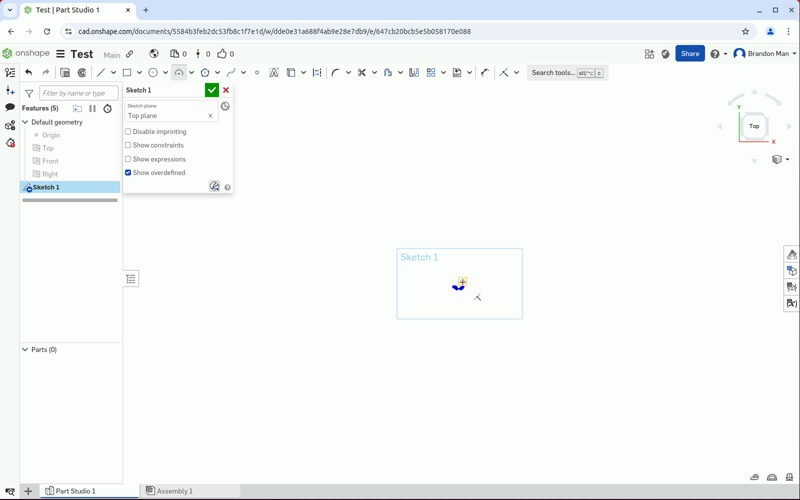
scroll(-6)
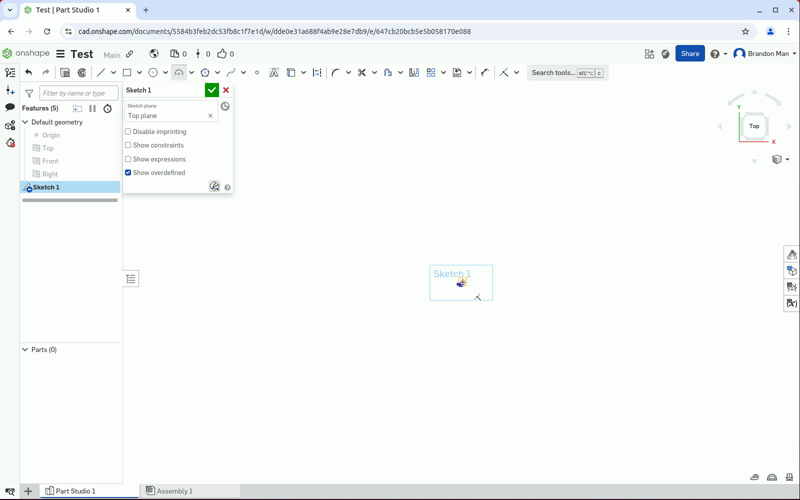
key_down(shift)
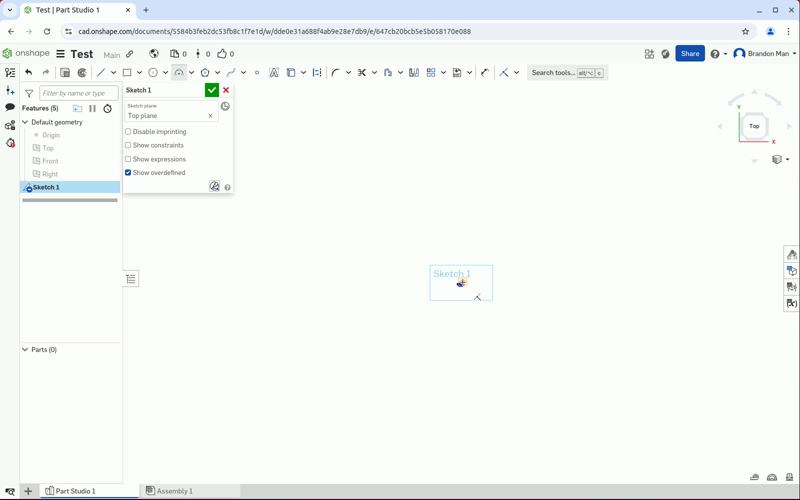
mouse_move(461, 280)
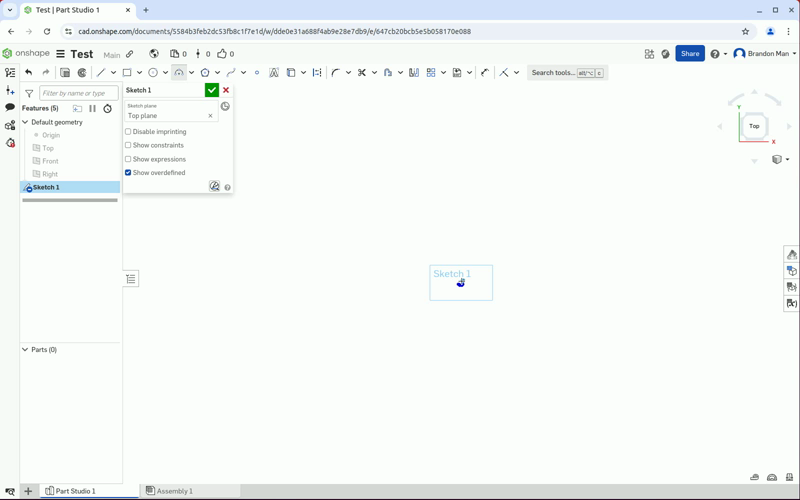
scroll(6)
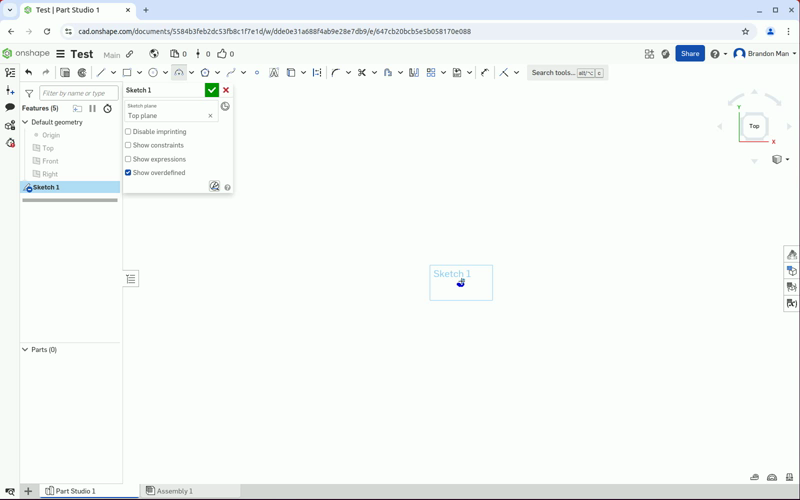
scroll(6)
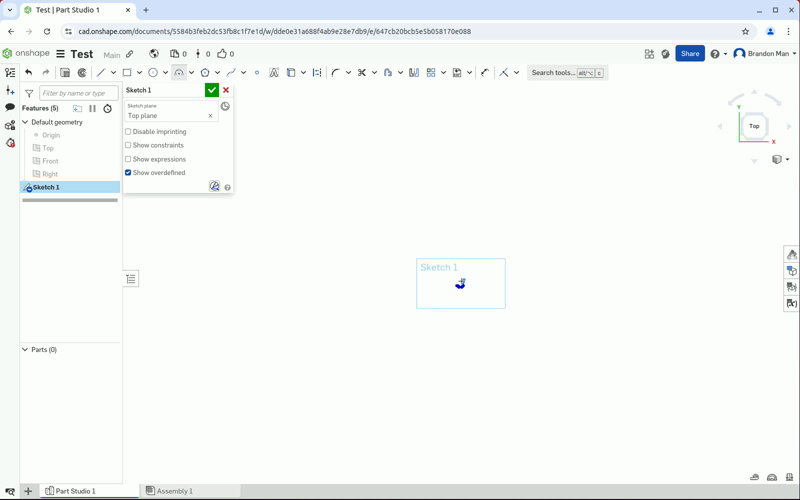
scroll(6)
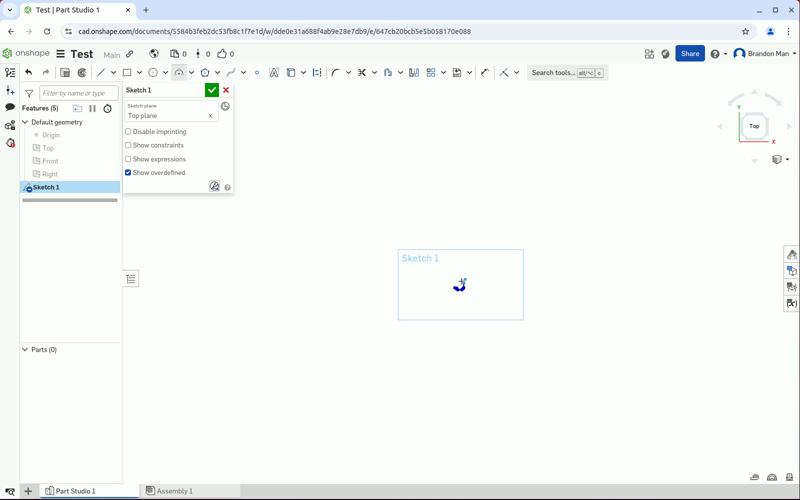
scroll(6)
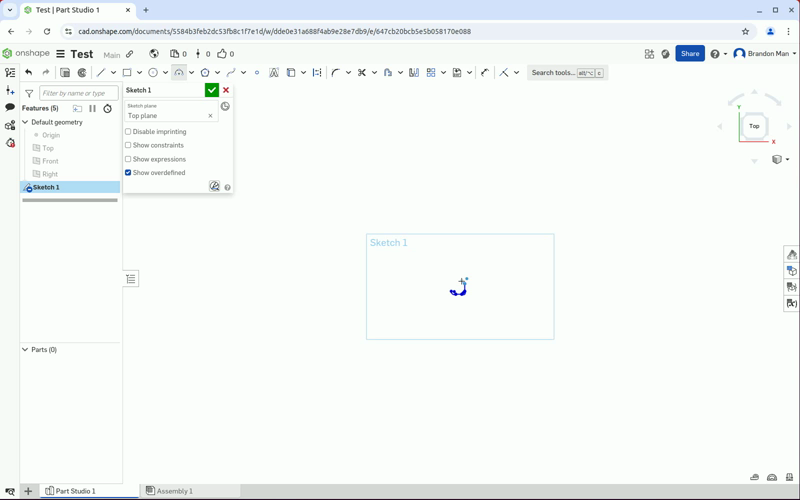
scroll(6)
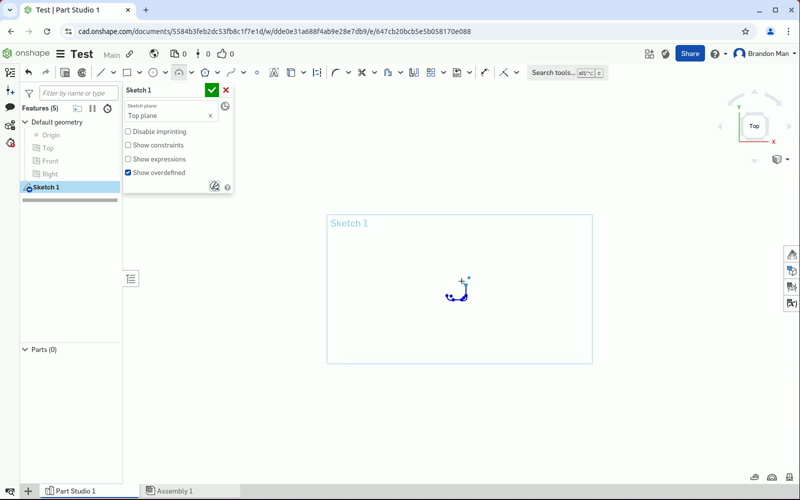
scroll(6)
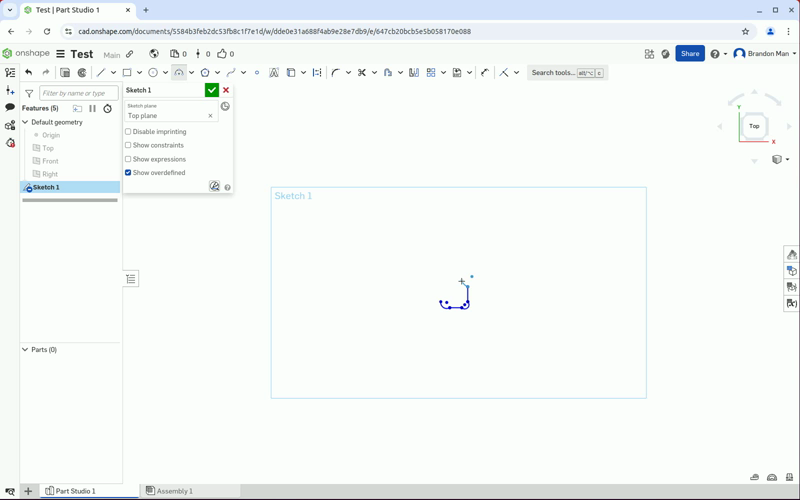
scroll(6)
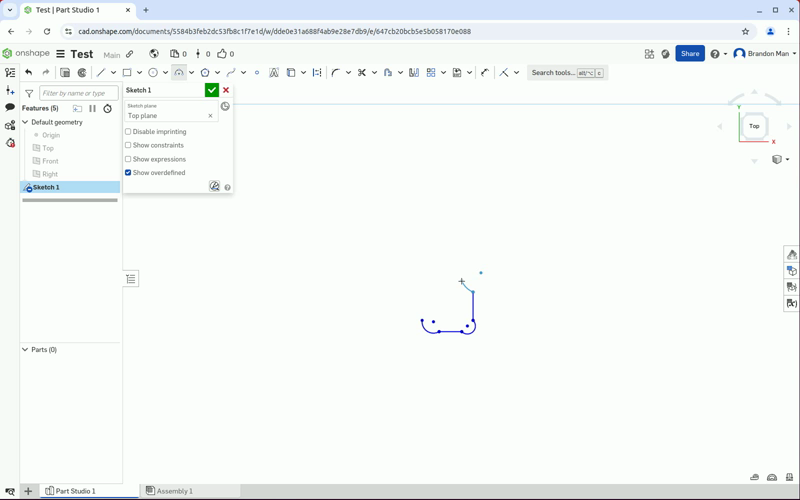
click(461, 280)
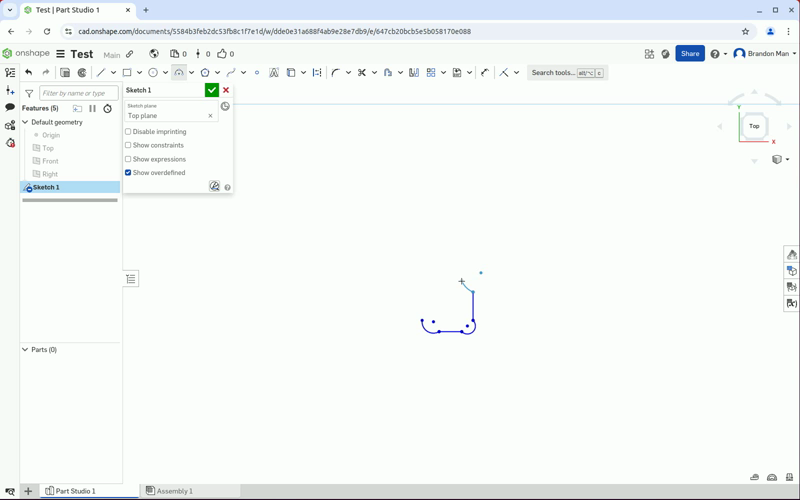
scroll(-6)
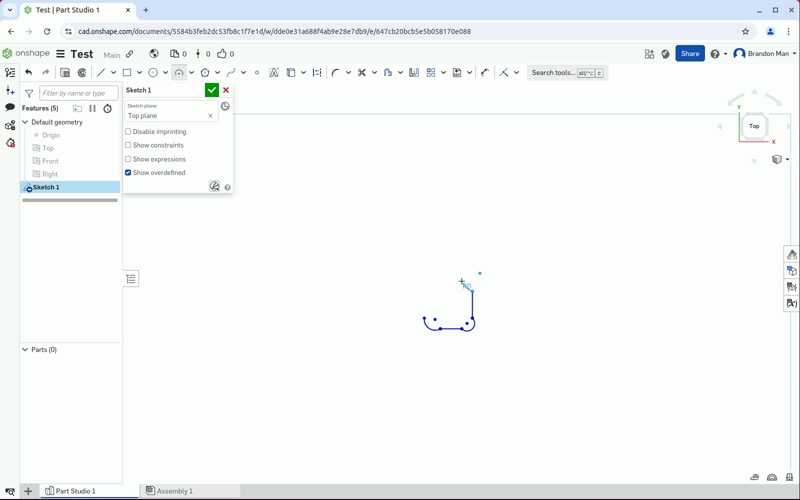
scroll(-6)
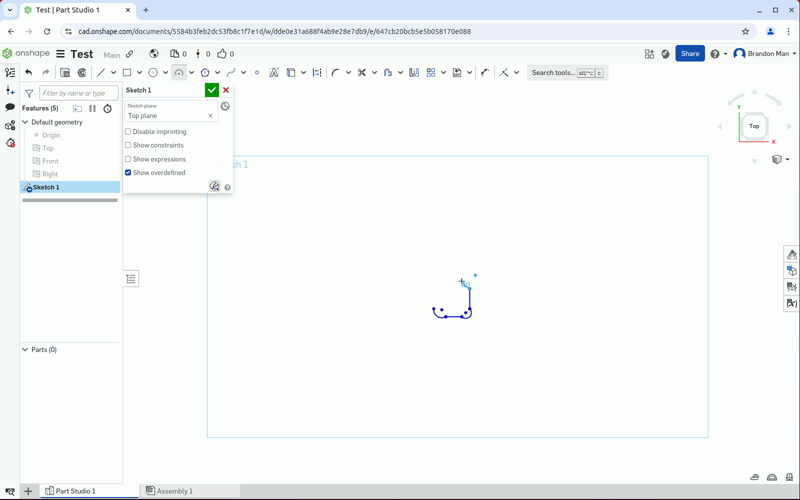
scroll(-6)
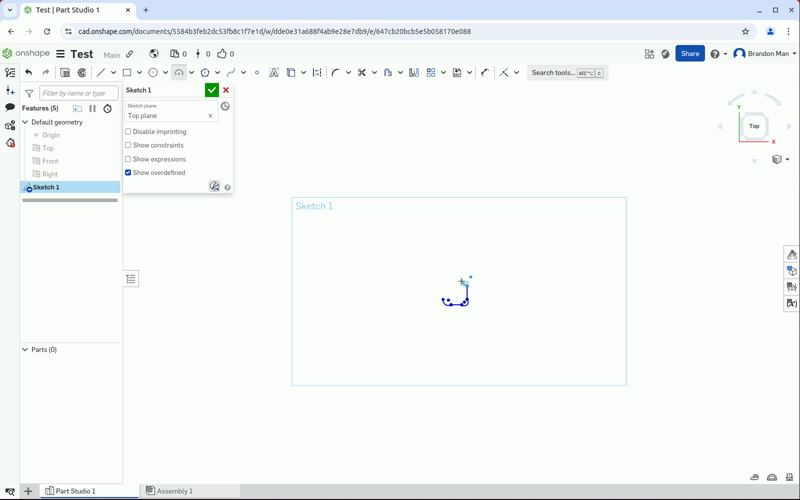
scroll(-6)
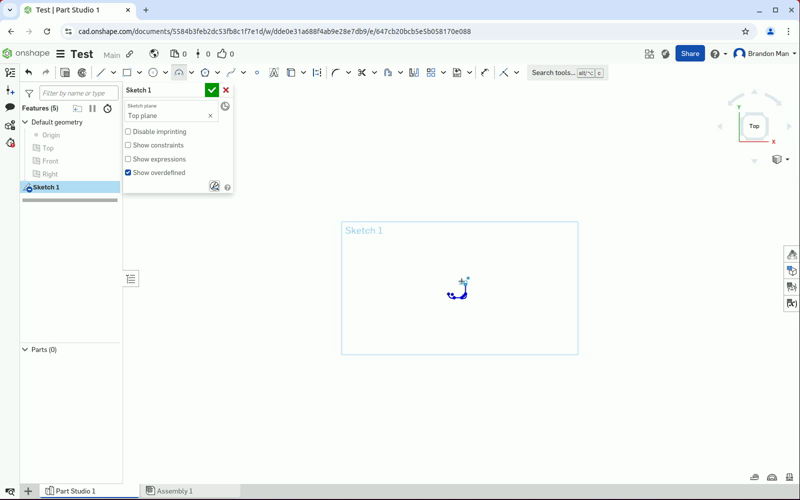
scroll(-6)
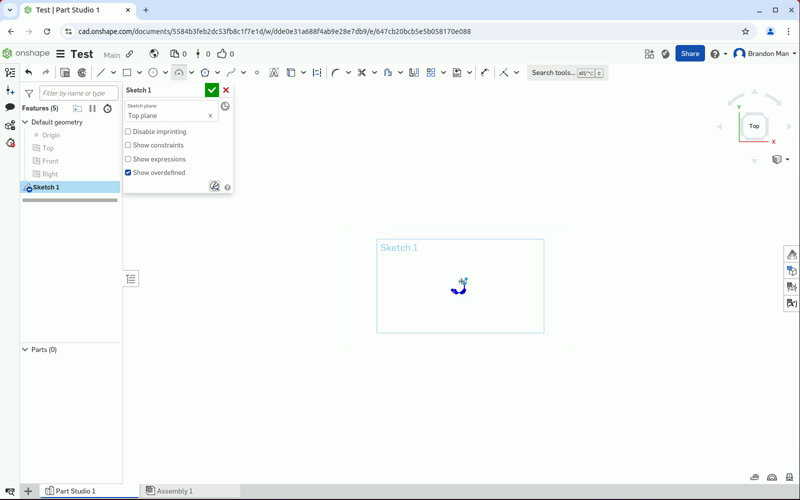
scroll(-6)
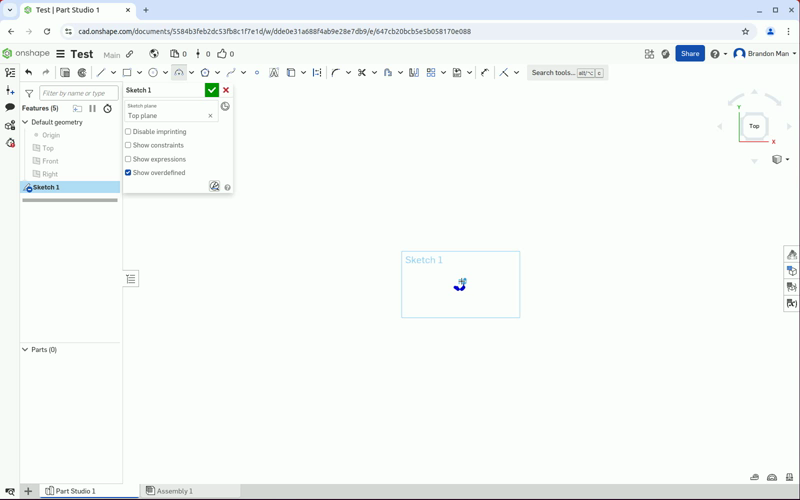
scroll(-6)
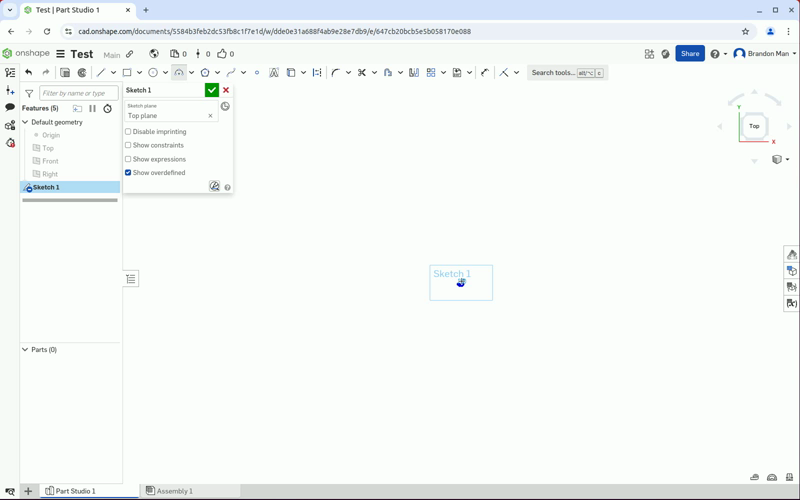
mouse_move(462, 281)
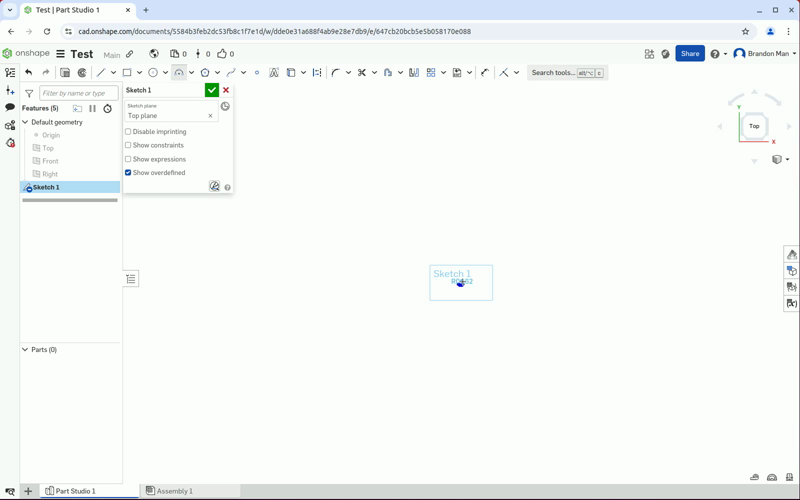
scroll(6)
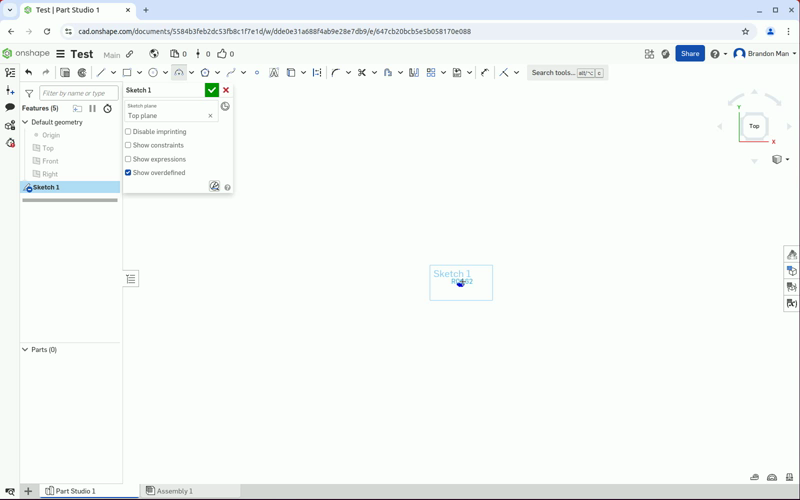
scroll(6)
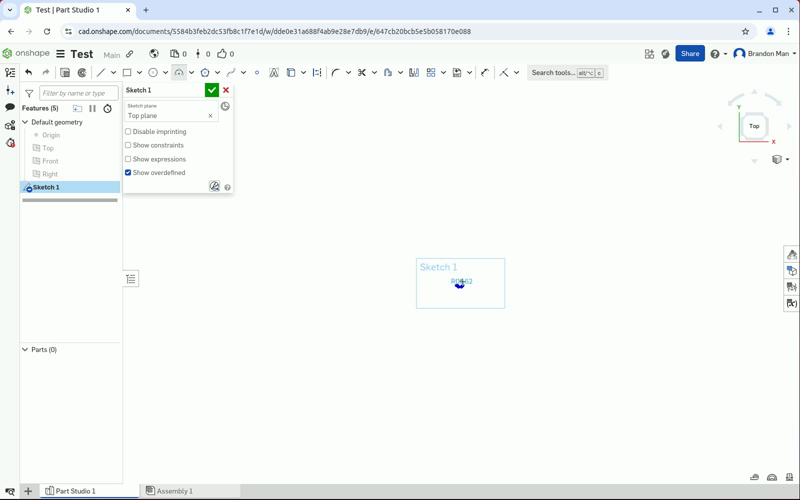
scroll(6)
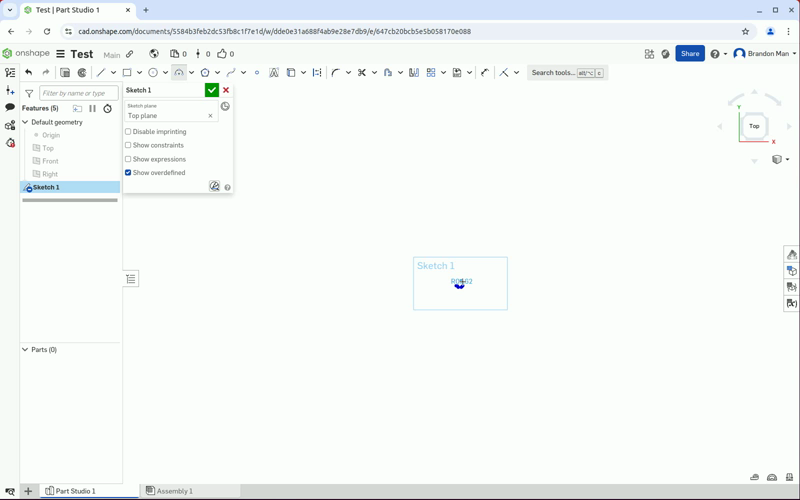
scroll(6)
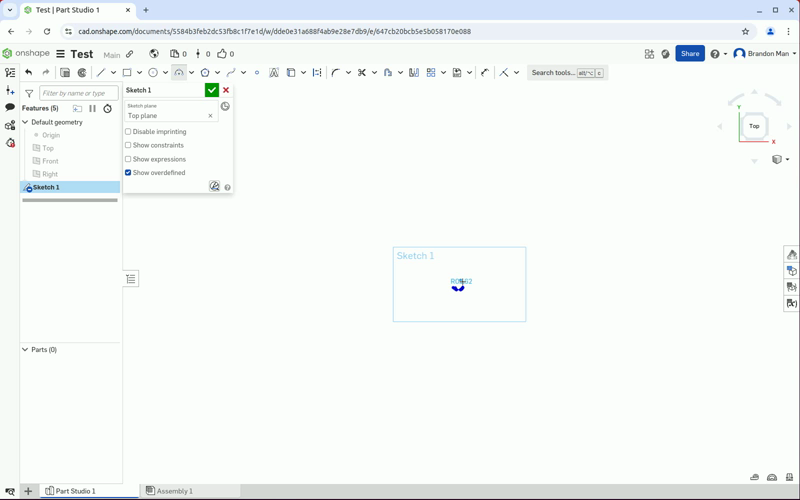
scroll(6)
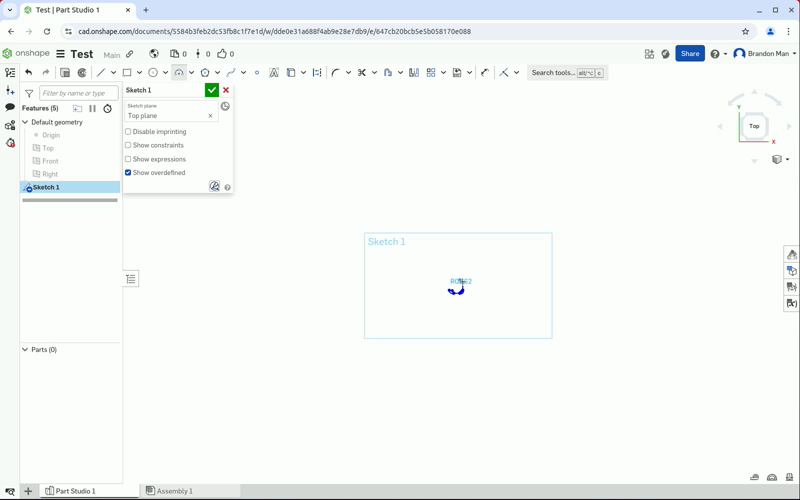
scroll(6)
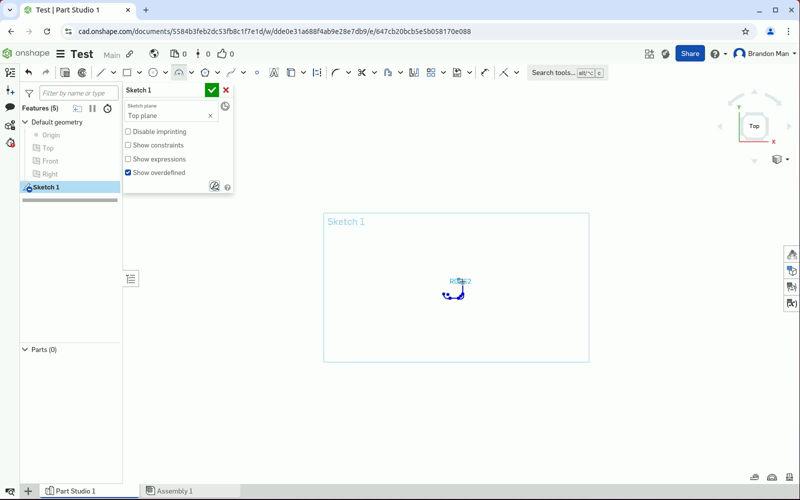
scroll(6)
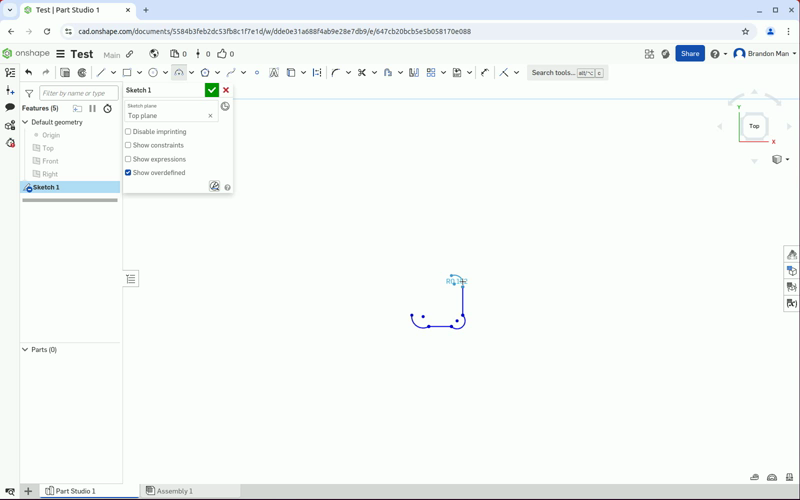
click(462, 281)
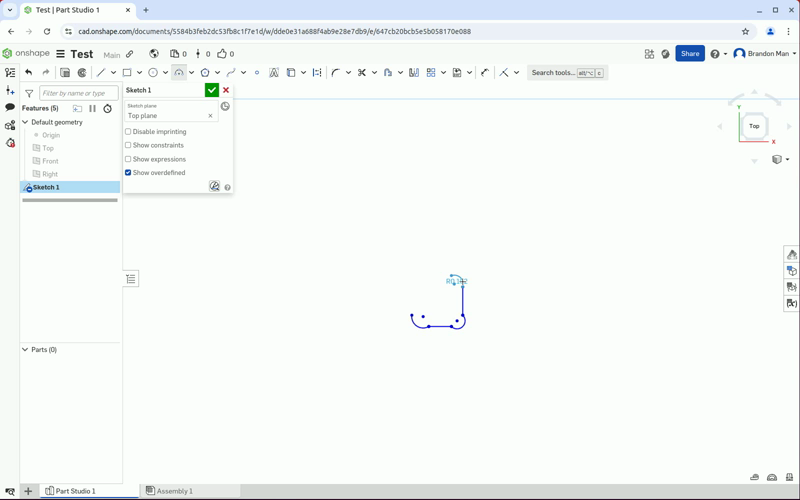
scroll(-6)
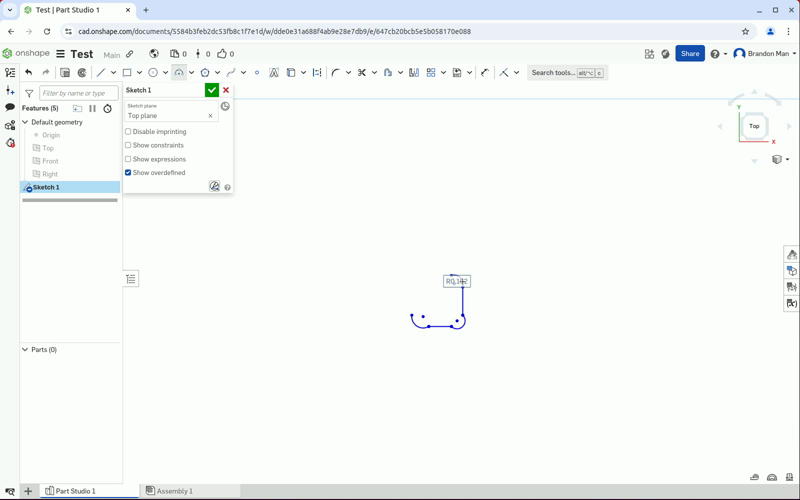
scroll(-6)
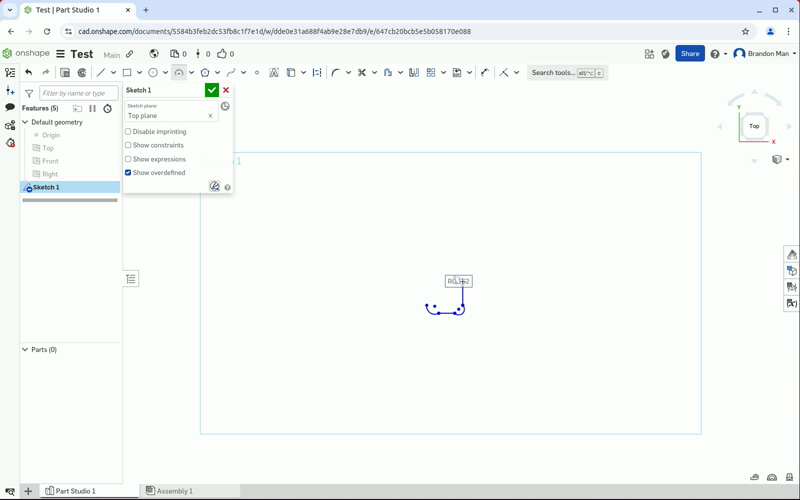
scroll(-6)
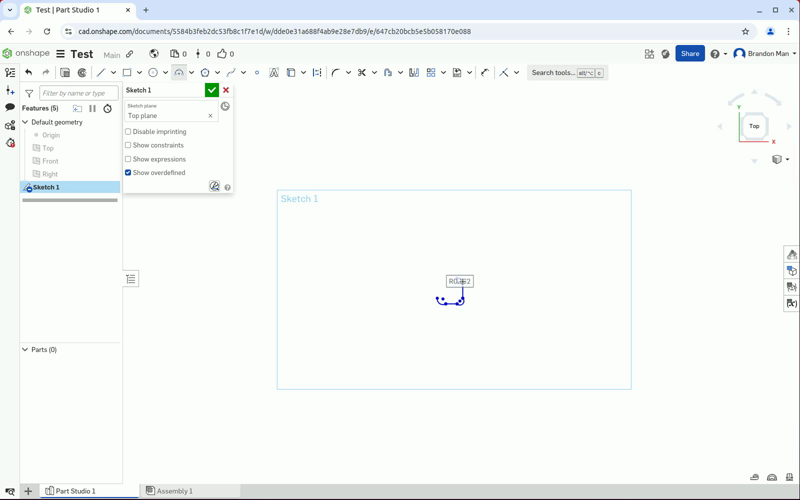
scroll(-6)
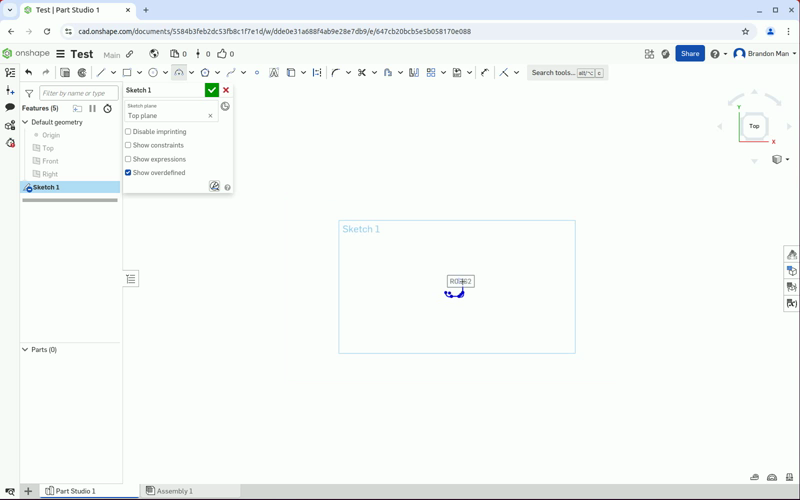
scroll(-6)
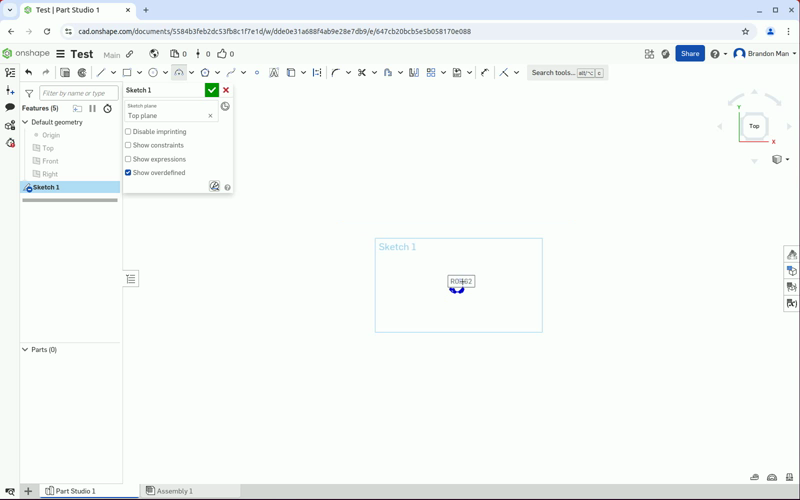
scroll(-6)
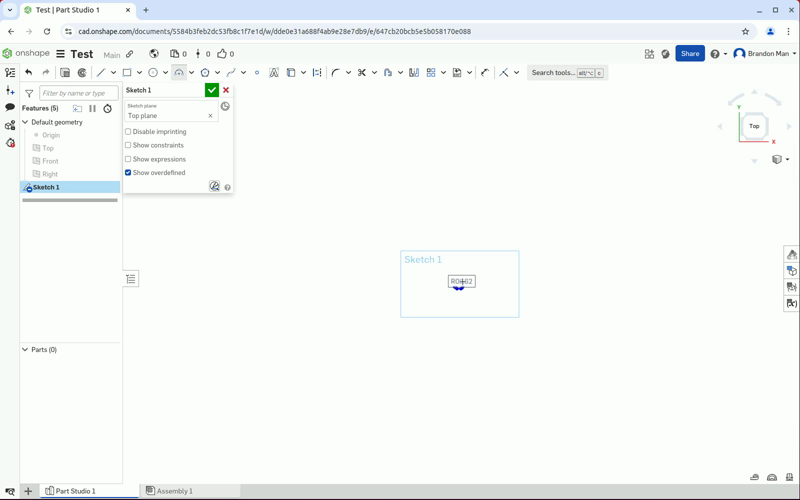
scroll(-6)
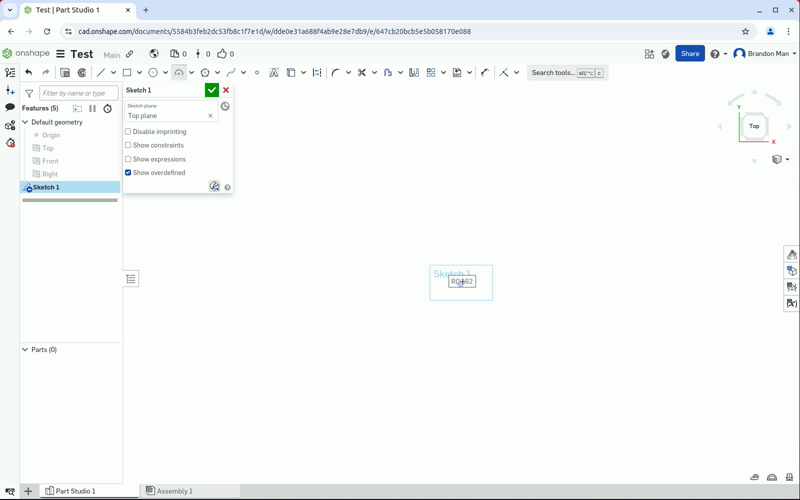
key_up(shift)
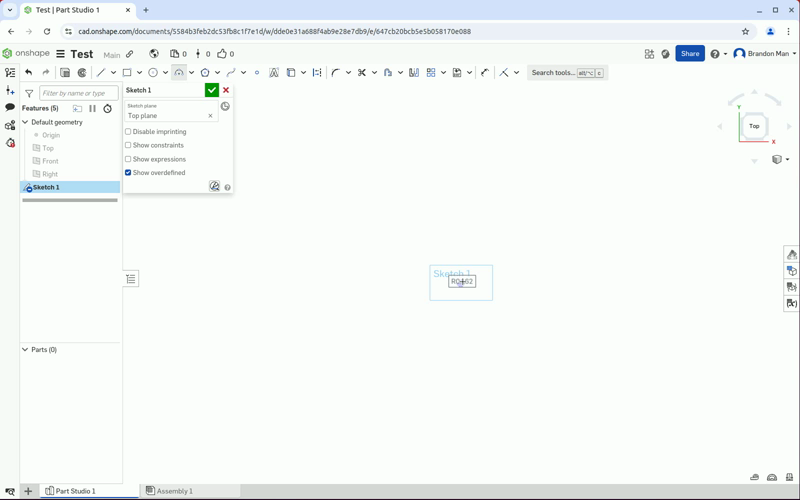
key(esc)
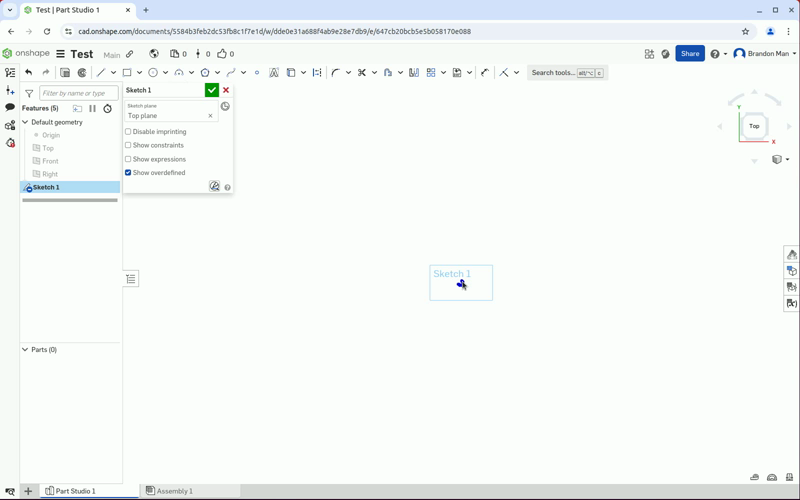
key(l)
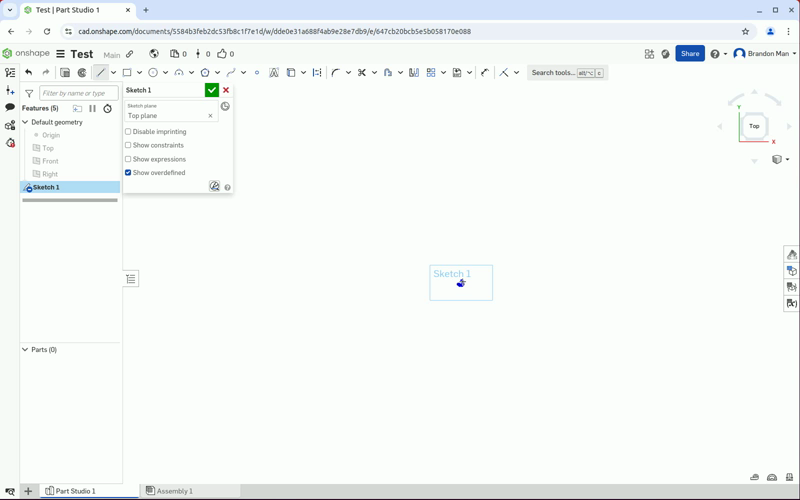
mouse_move(461, 280)
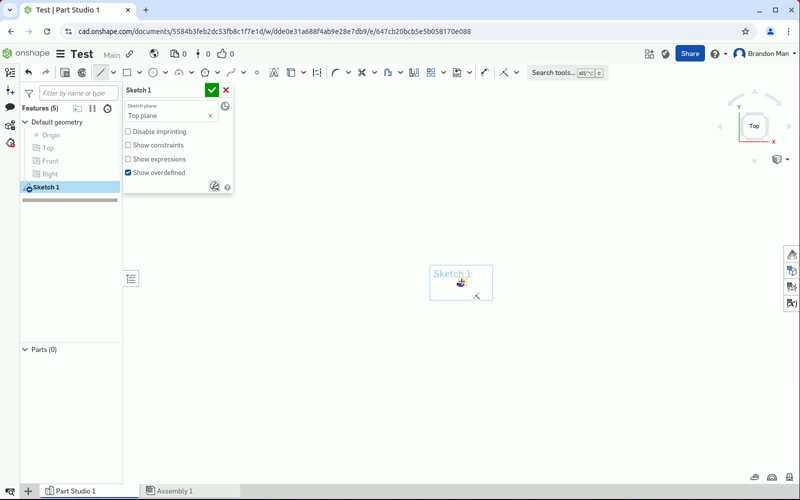
scroll(6)
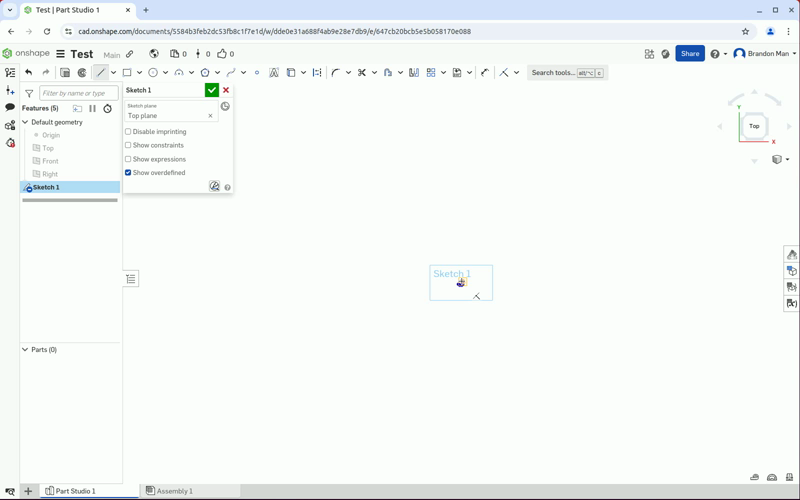
scroll(6)
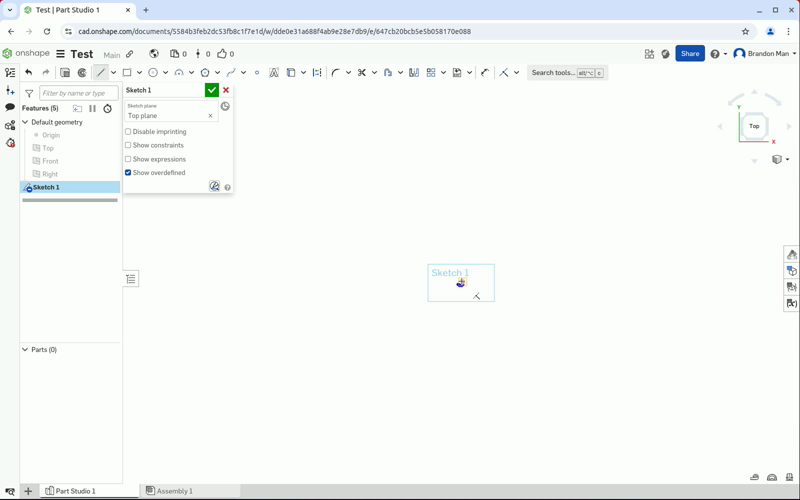
scroll(6)
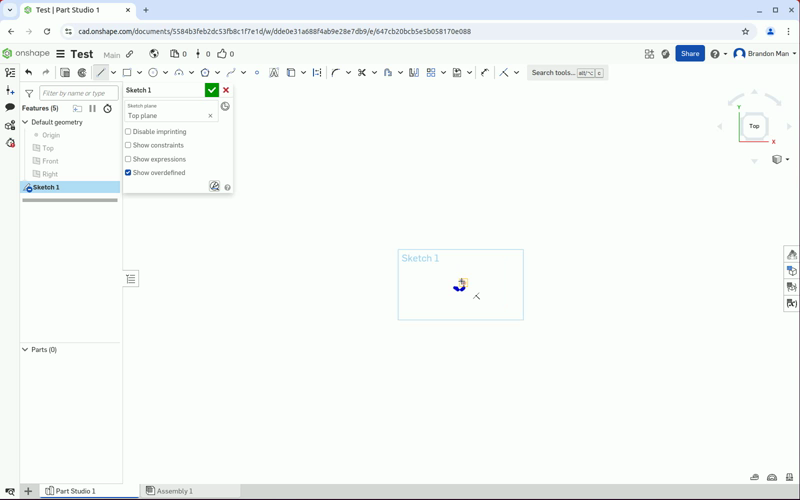
scroll(6)
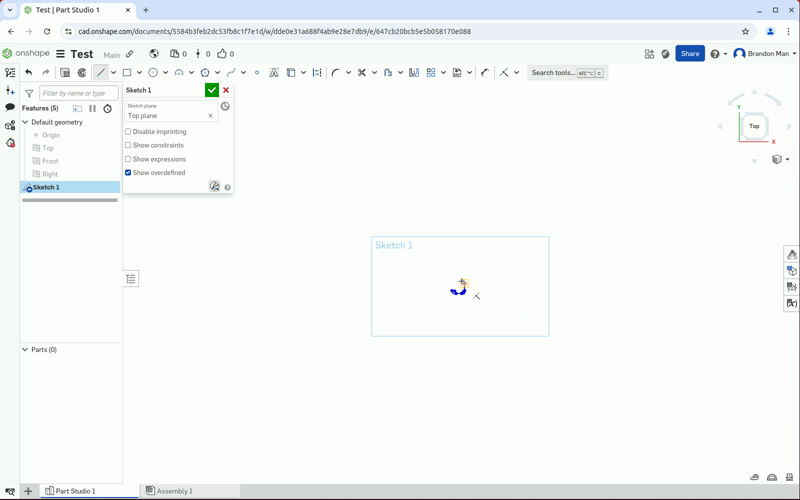
scroll(6)
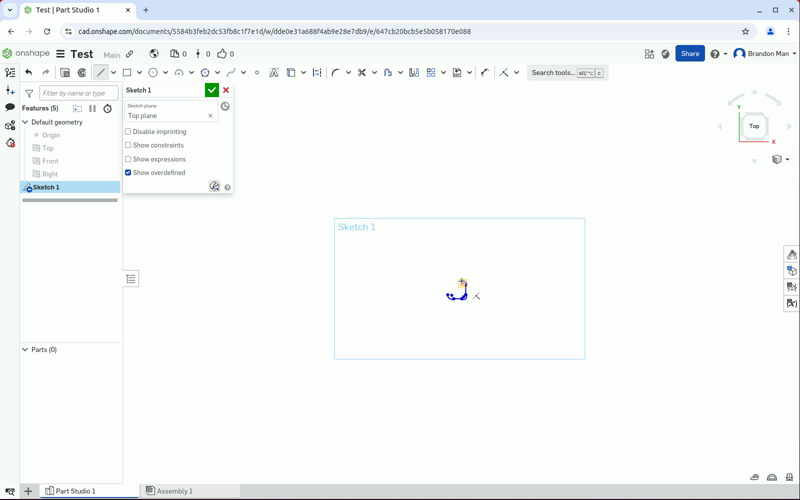
scroll(6)
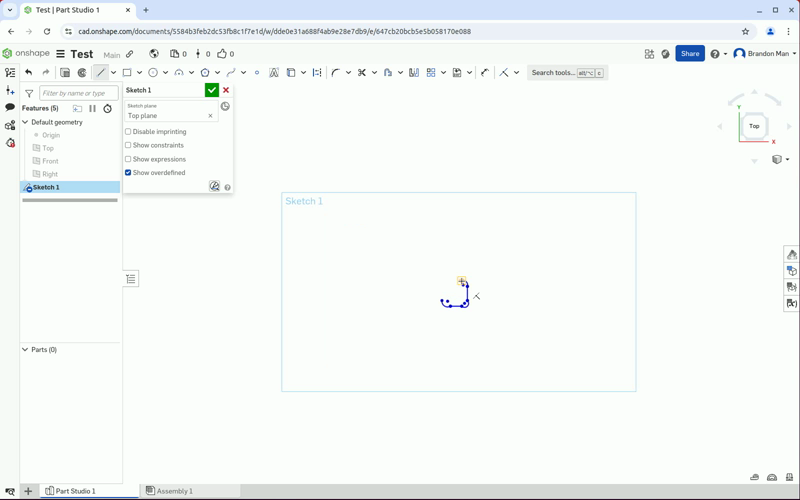
scroll(6)
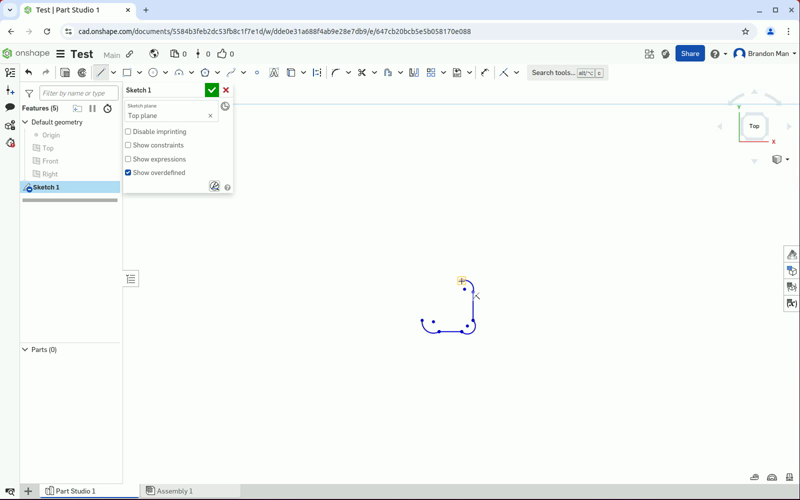
click(461, 280)
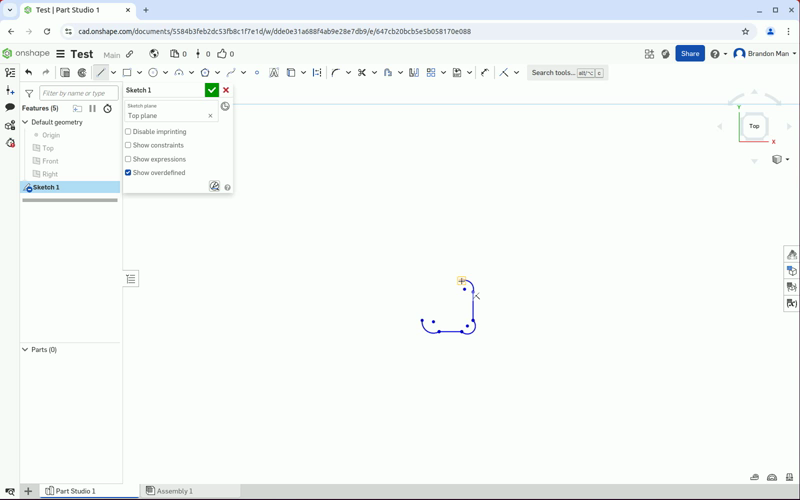
scroll(-6)
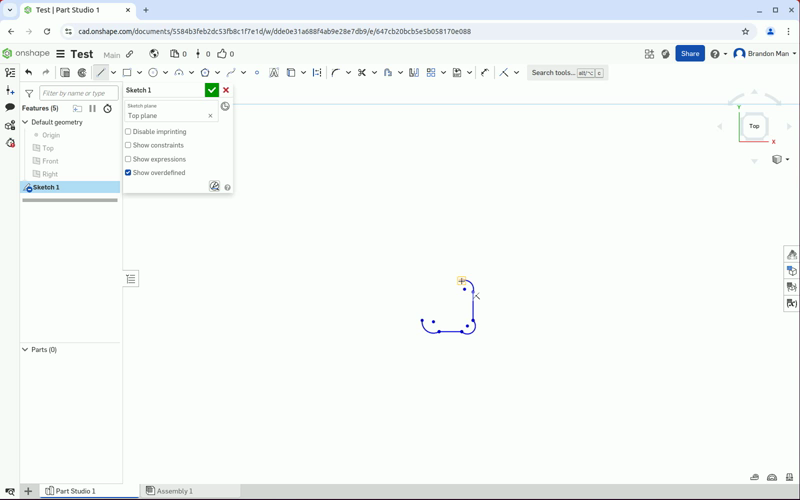
scroll(-6)
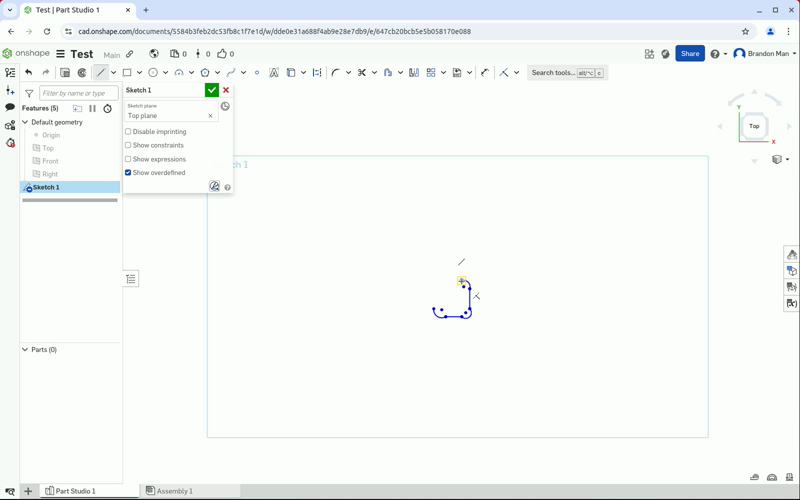
scroll(-6)
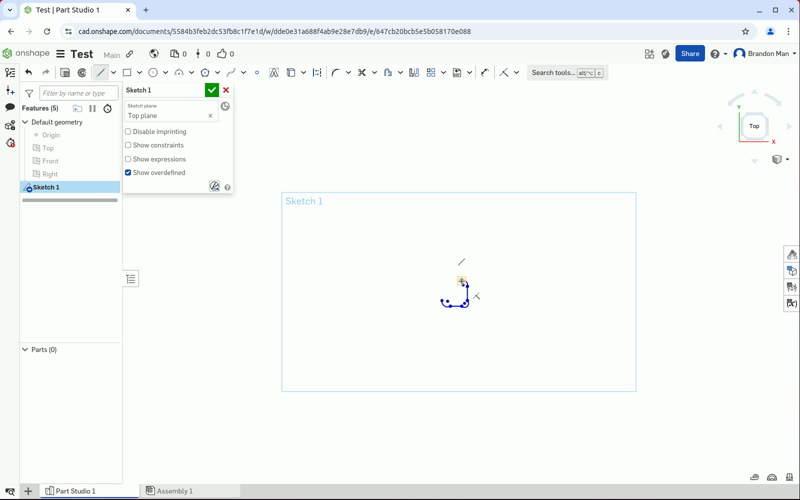
scroll(-6)
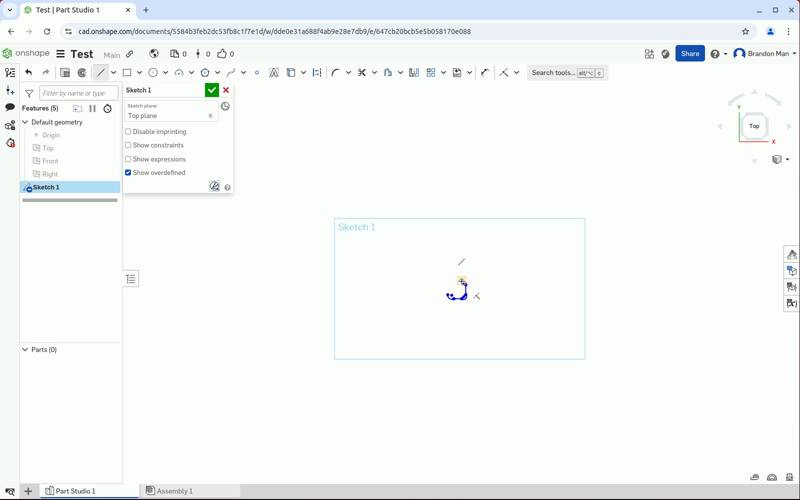
scroll(-6)
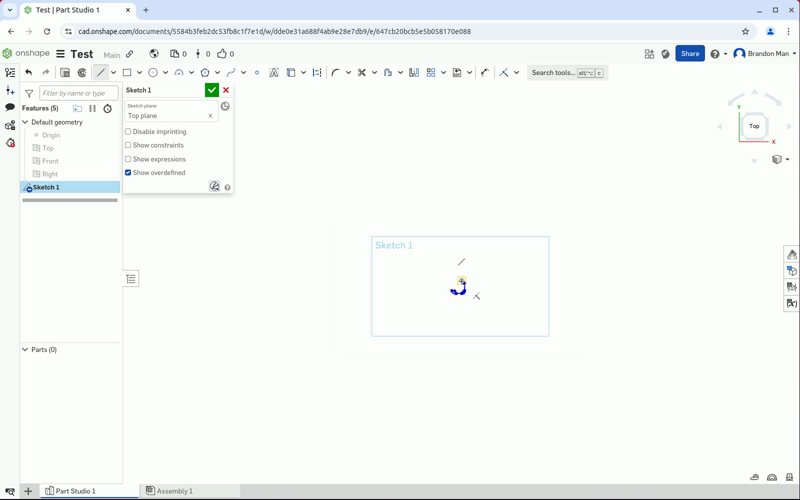
scroll(-6)
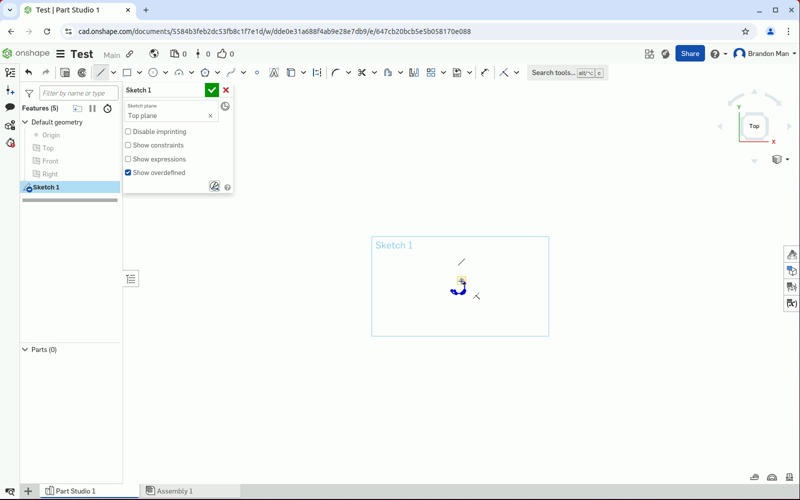
scroll(-6)
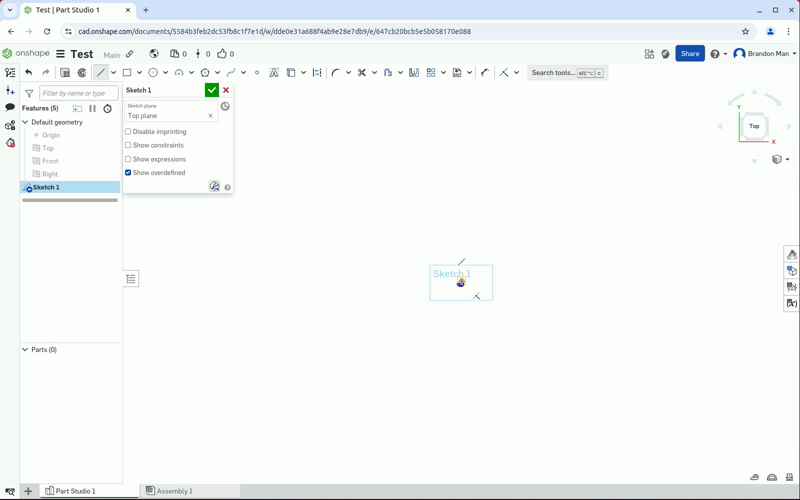
key_down(shift)
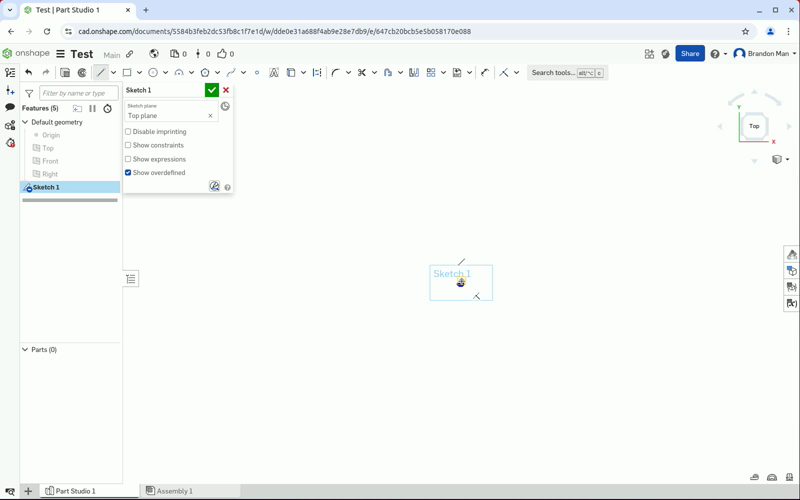
mouse_move(492, 280)
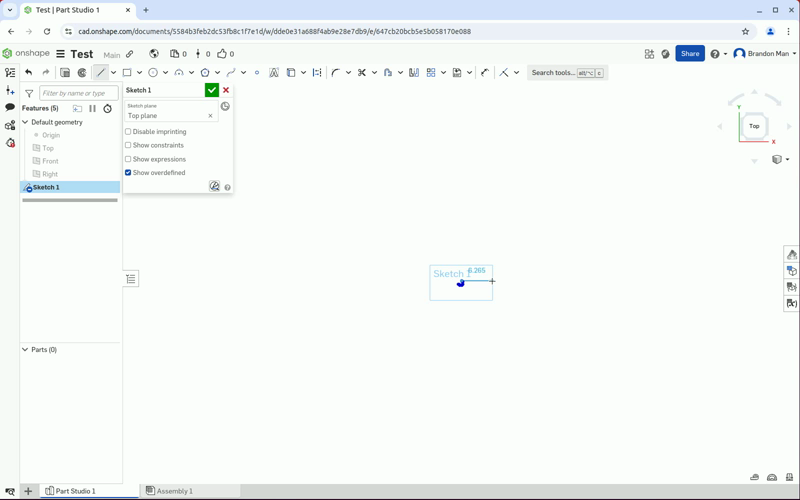
mouse_move(459, 280)
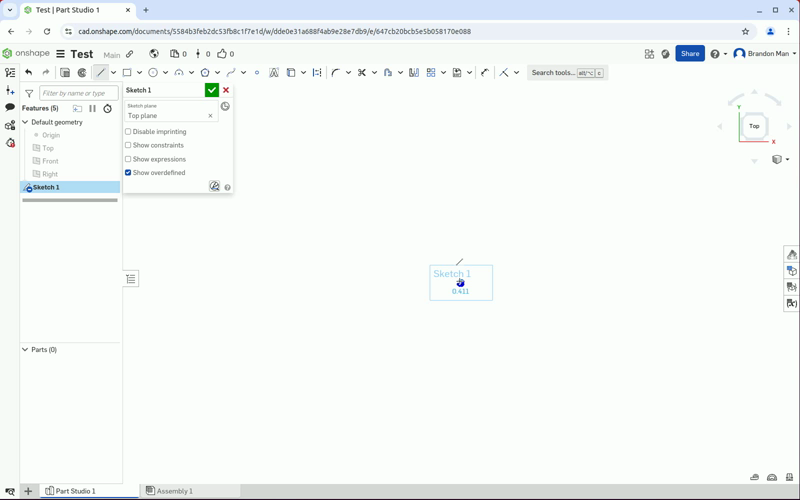
scroll(6)
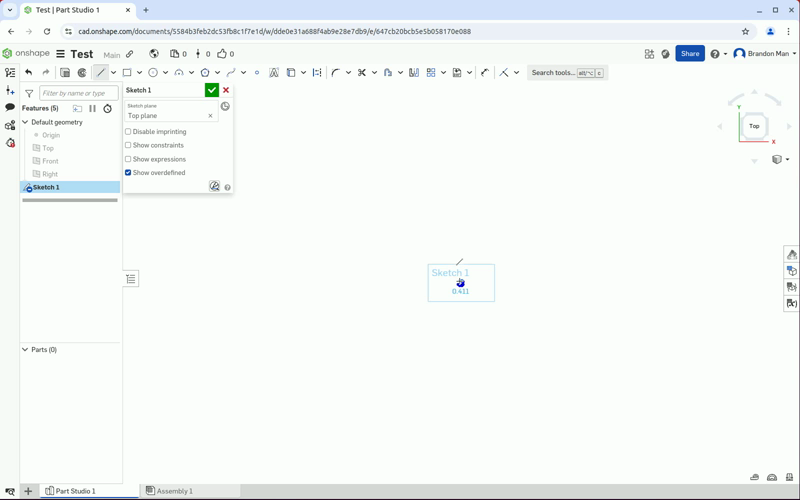
scroll(6)
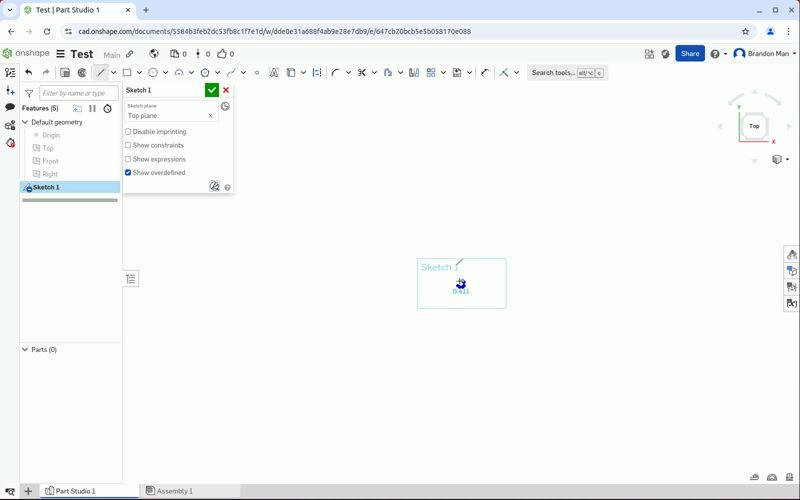
scroll(6)
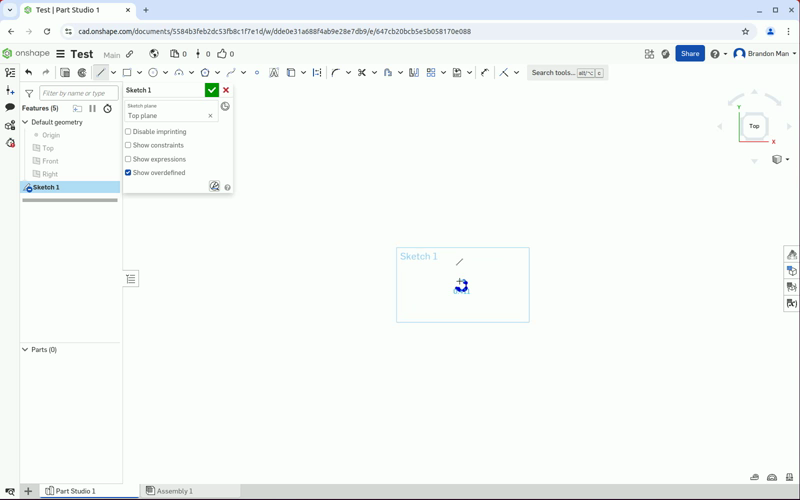
scroll(6)
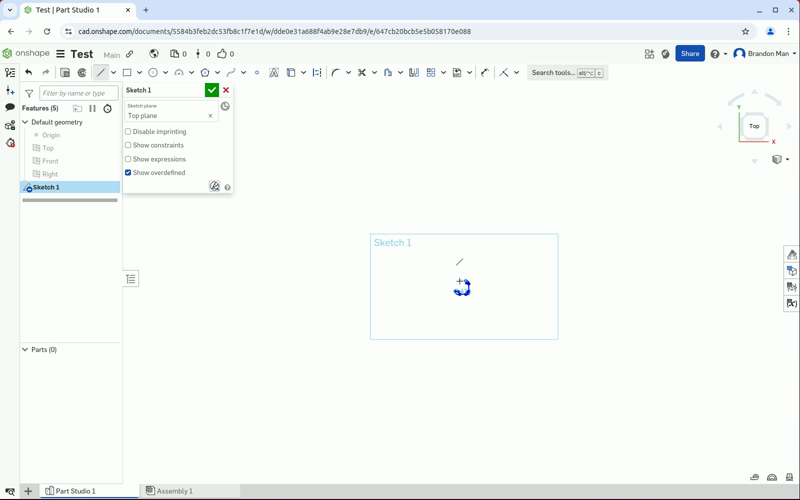
scroll(6)
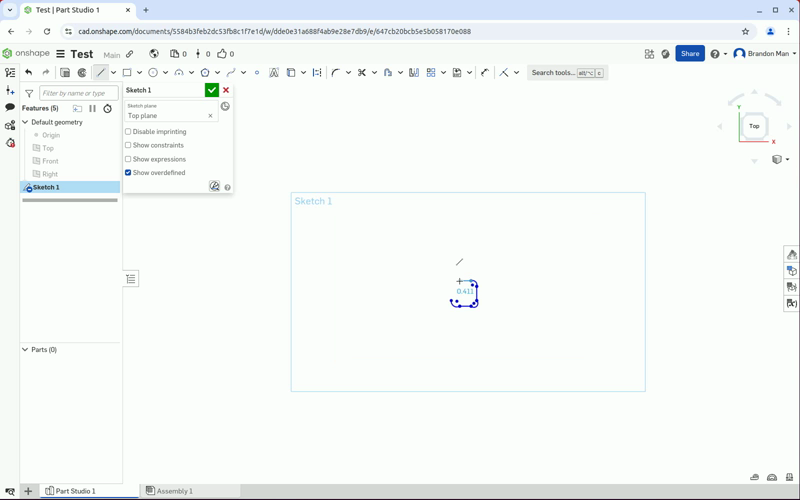
scroll(6)
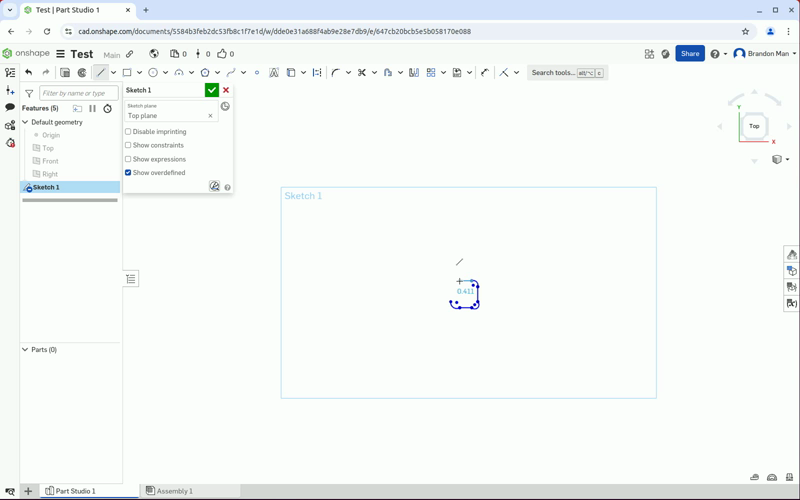
scroll(6)
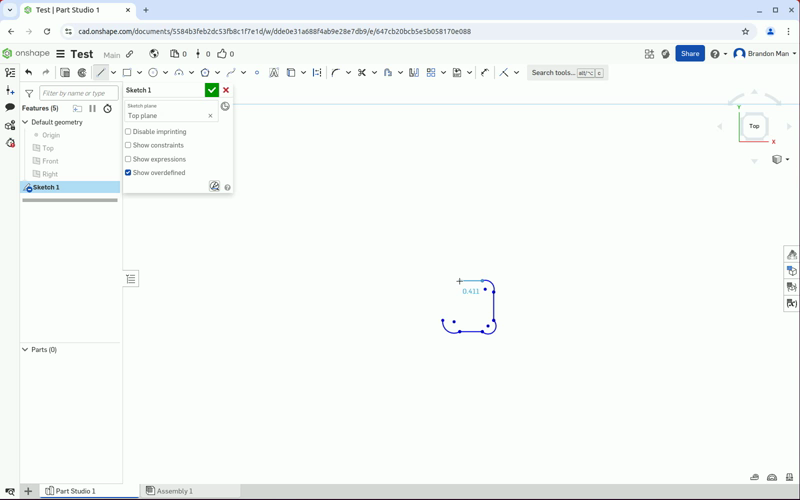
click(459, 280)
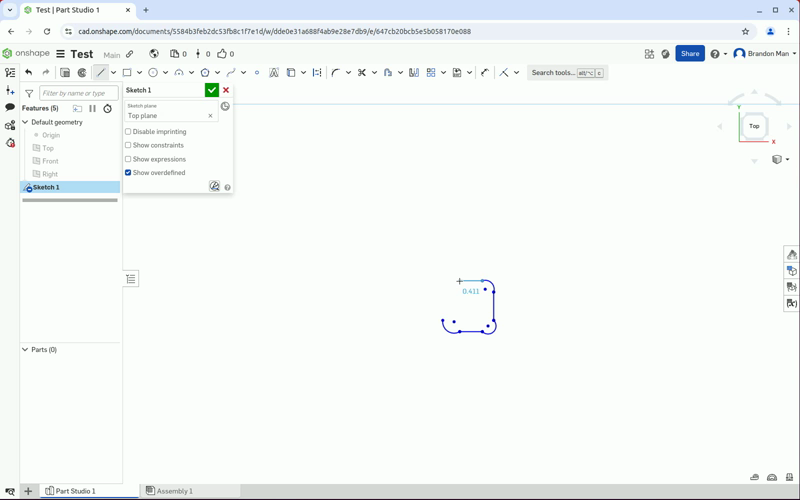
scroll(-6)
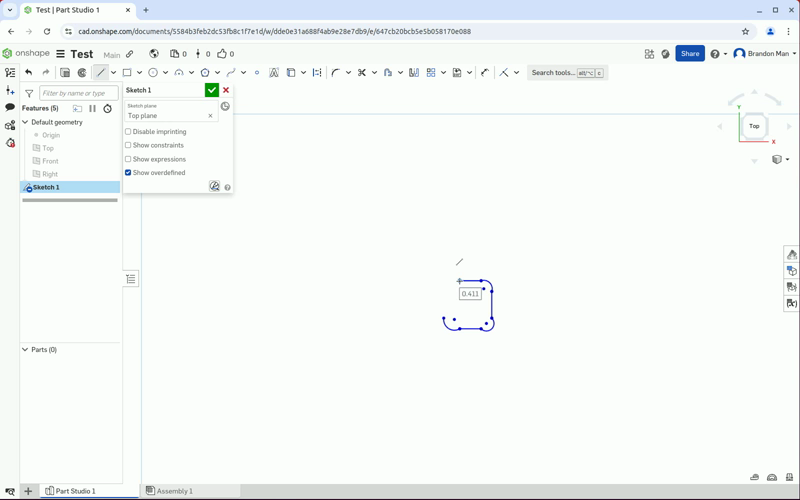
scroll(-6)
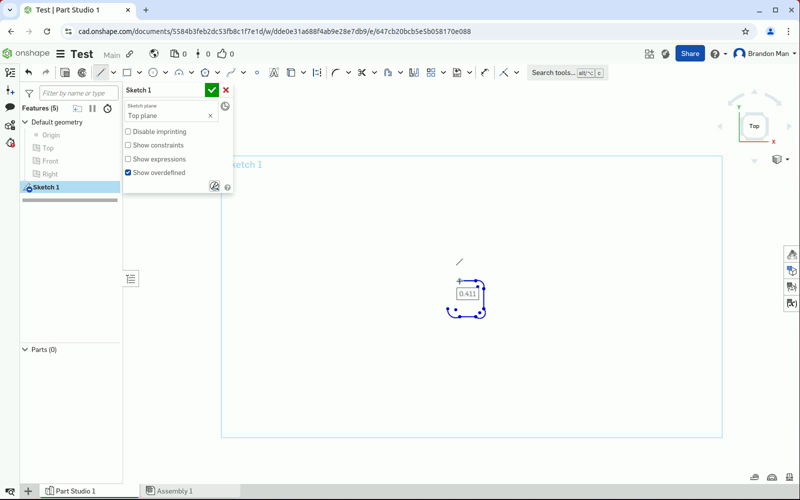
scroll(-6)
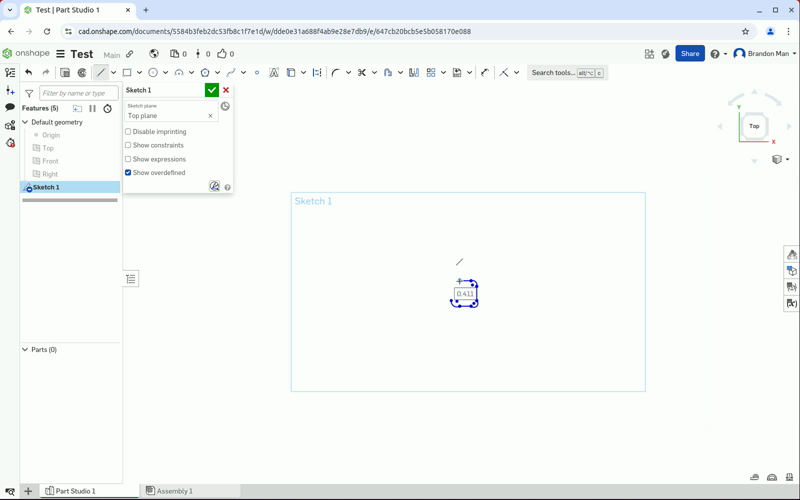
scroll(-6)
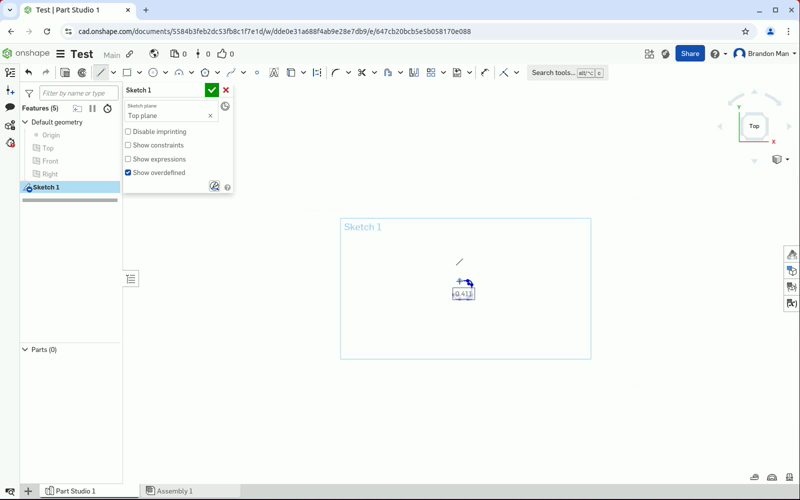
scroll(-6)
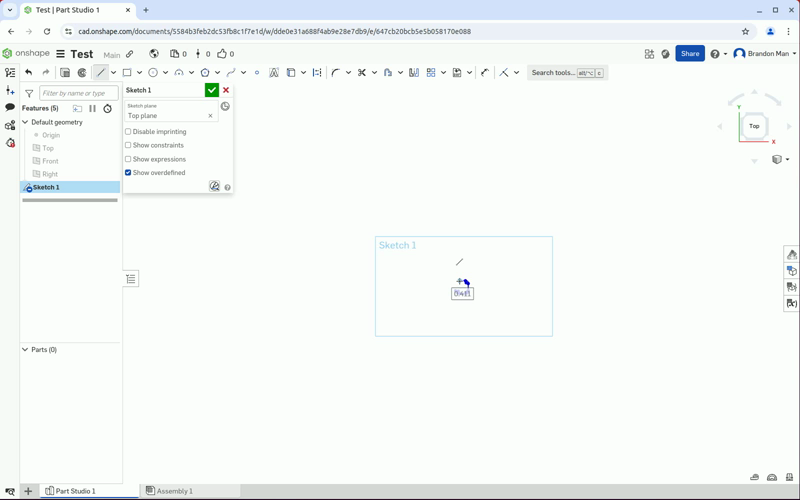
scroll(-6)
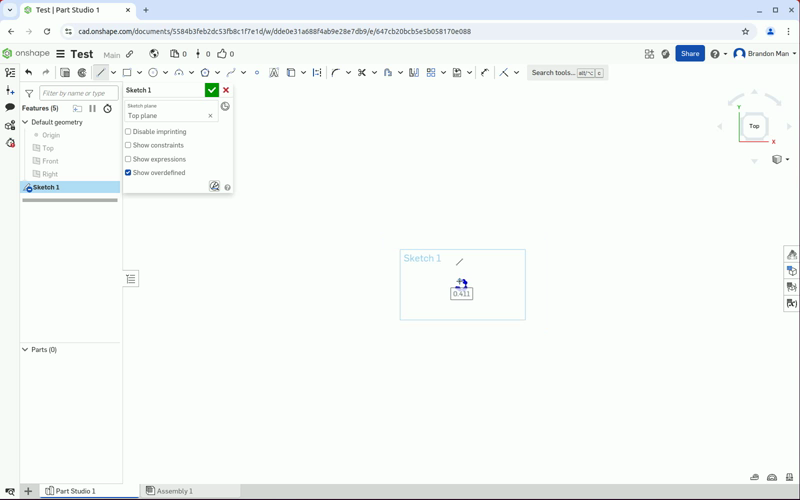
scroll(-6)
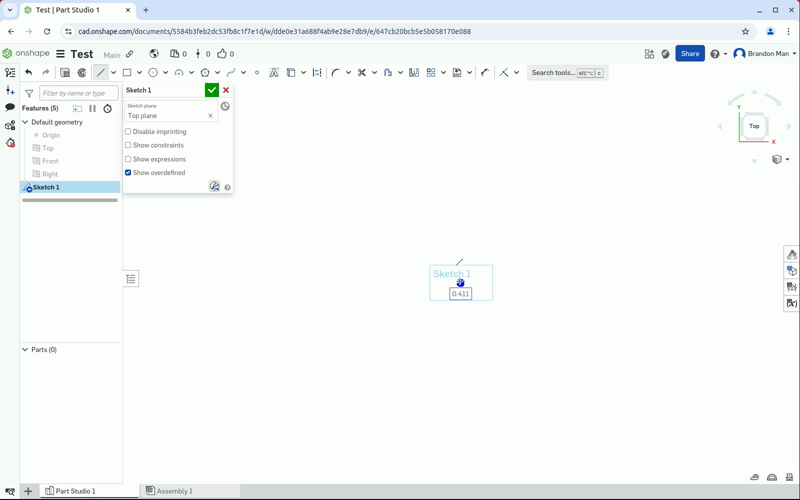
key_up(shift)
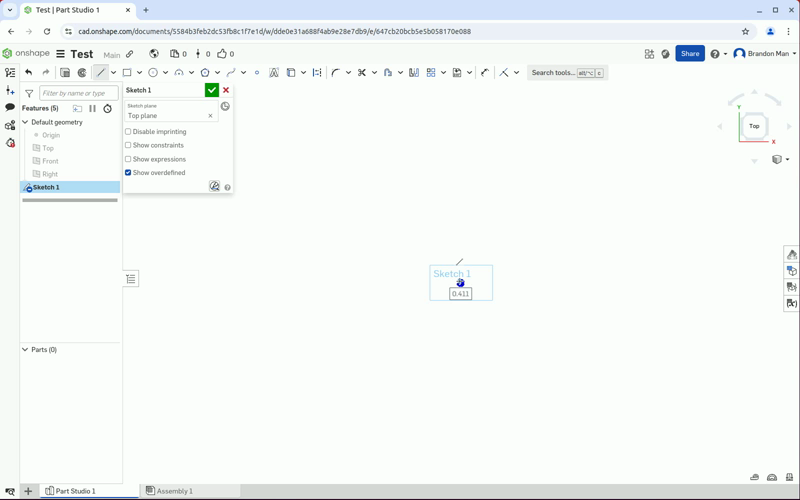
key(esc)
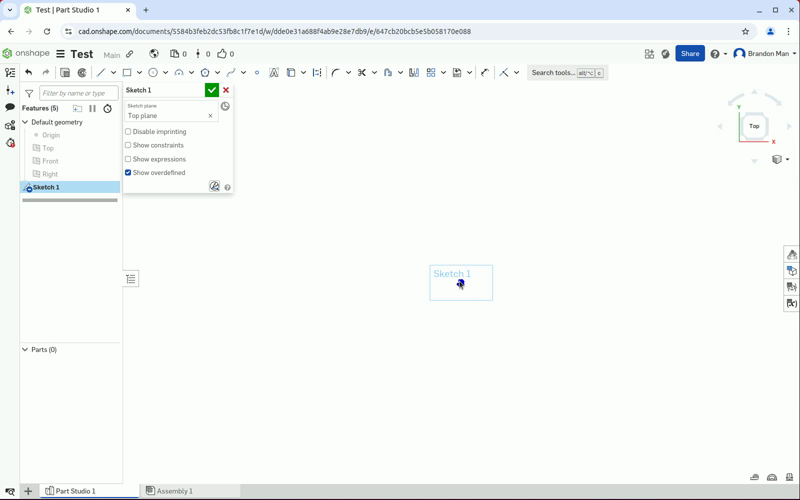
key(a)
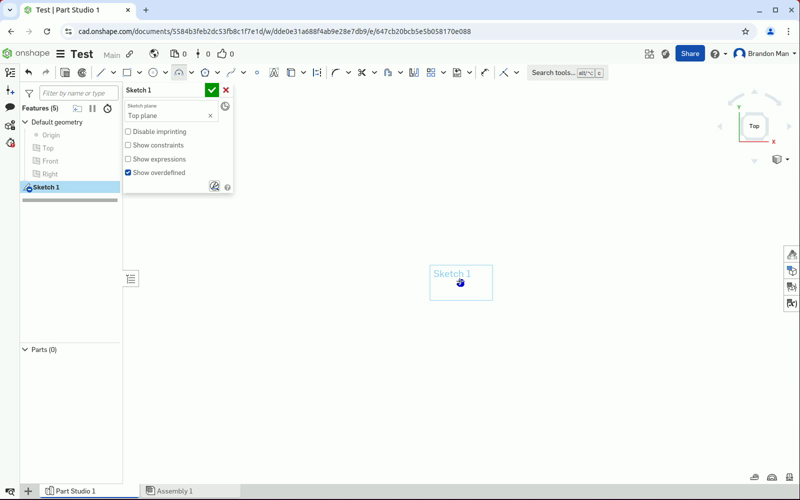
mouse_move(459, 280)
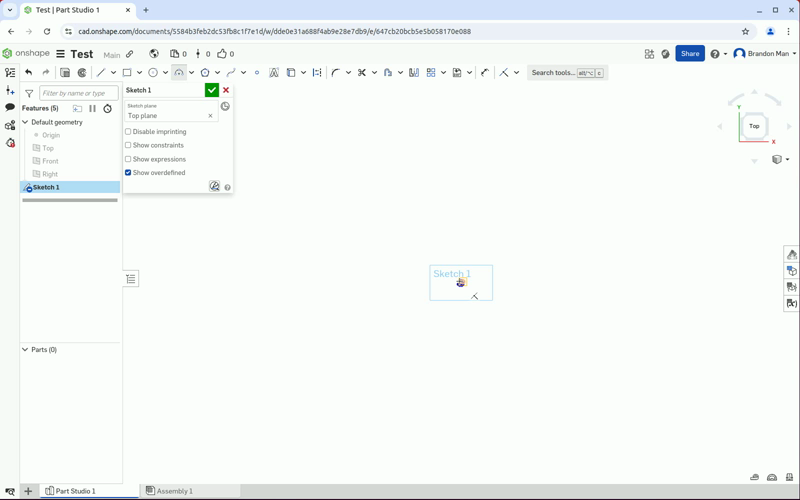
scroll(6)
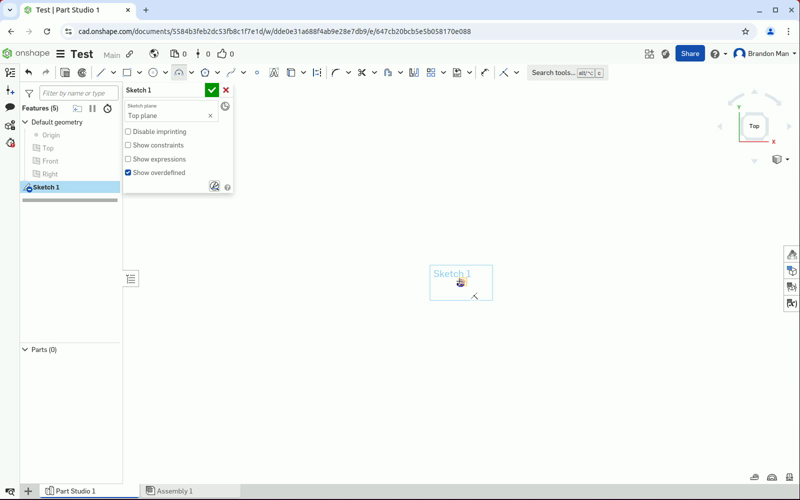
scroll(6)
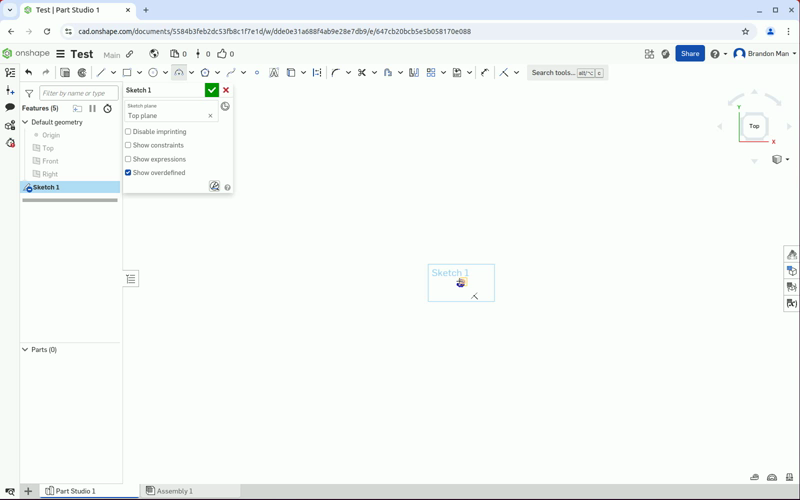
scroll(6)
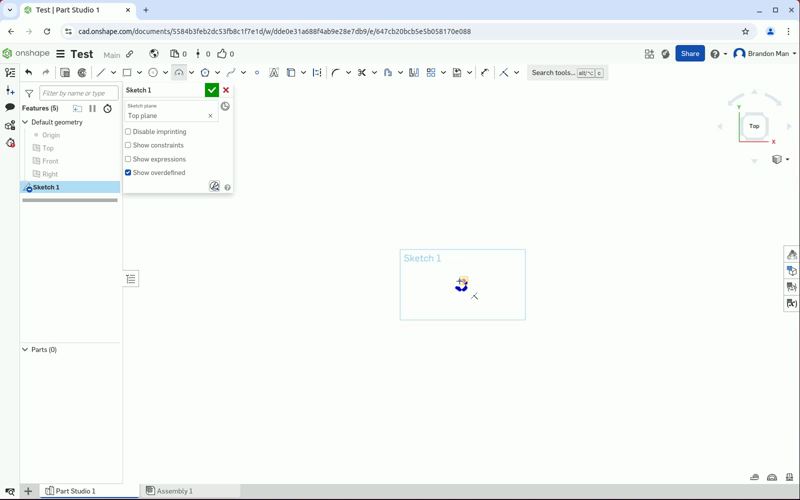
scroll(6)
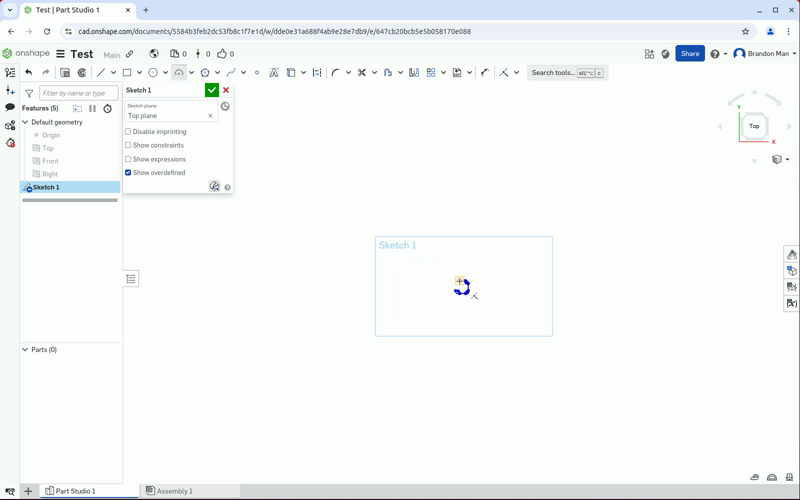
scroll(6)
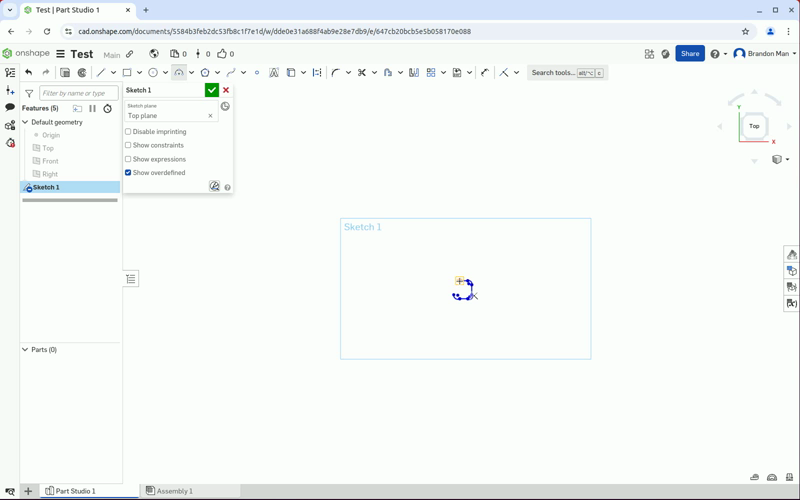
scroll(6)
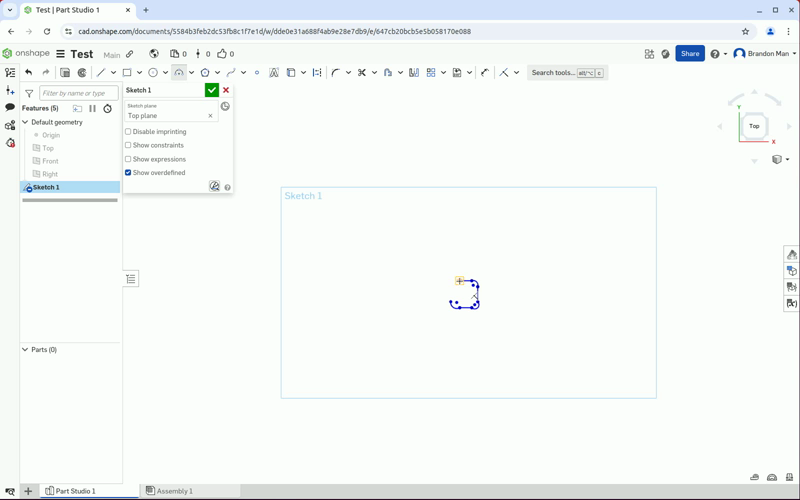
scroll(6)
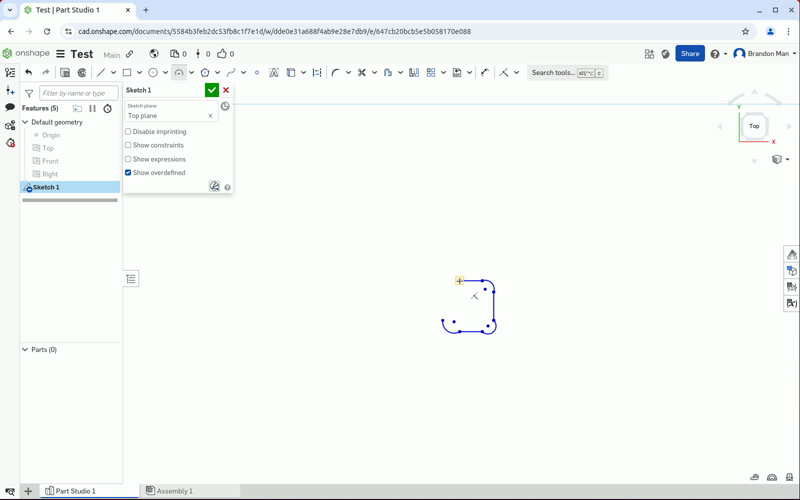
click(459, 280)
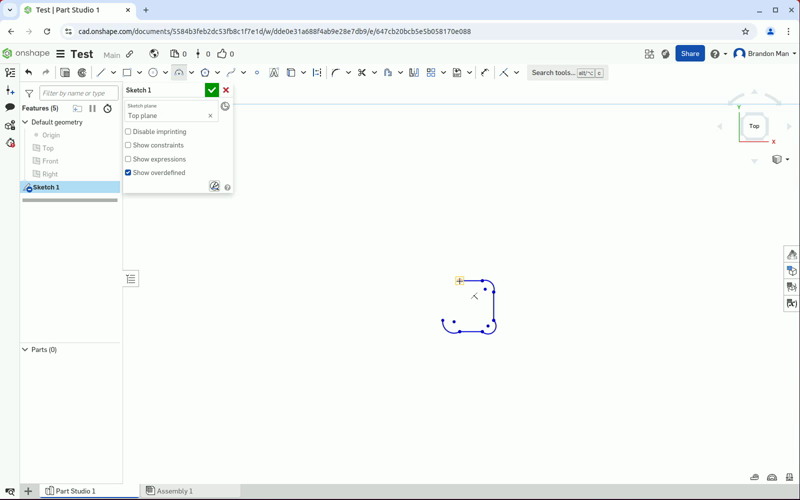
scroll(-6)
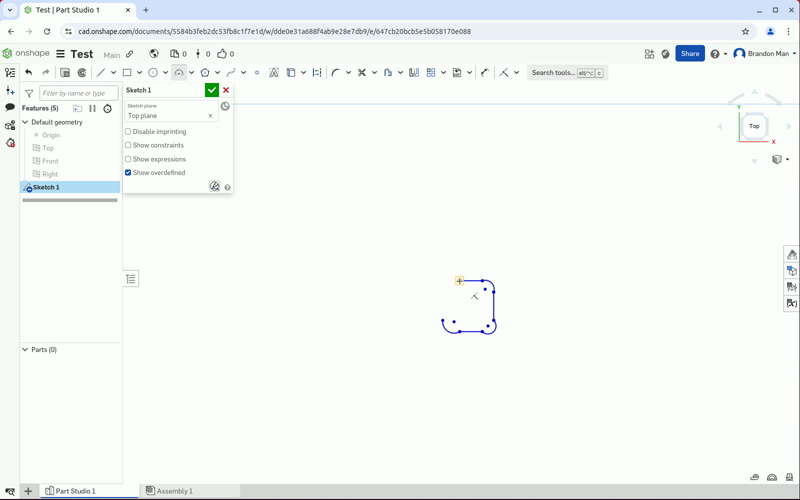
scroll(-6)
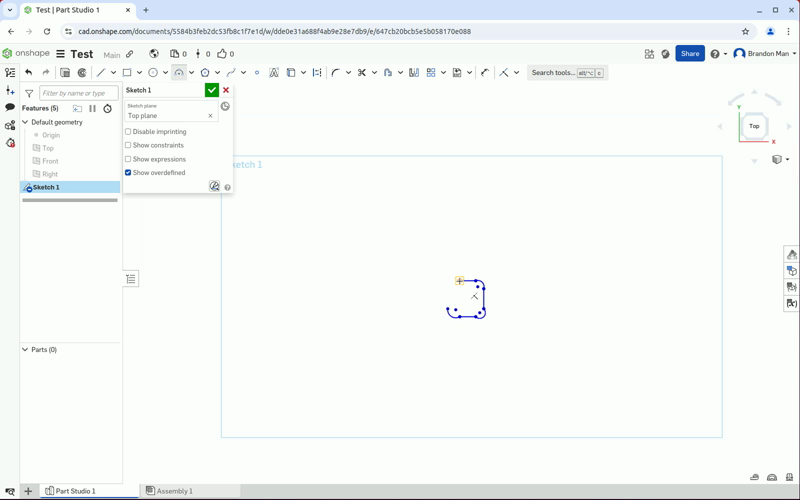
scroll(-6)
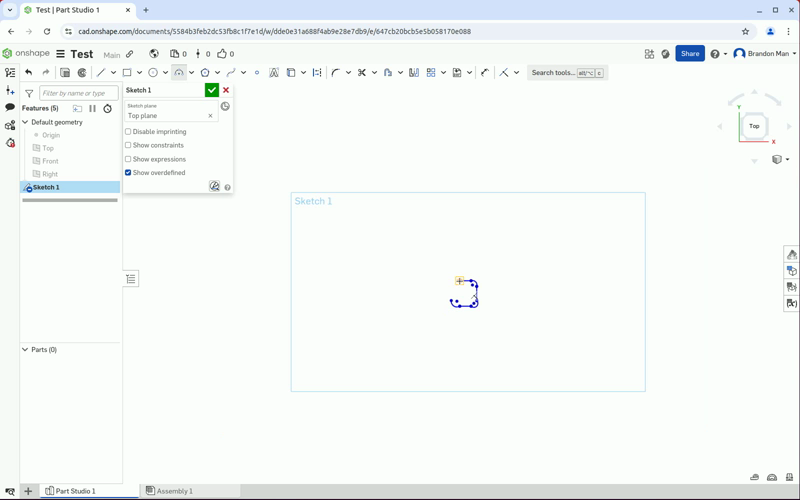
scroll(-6)
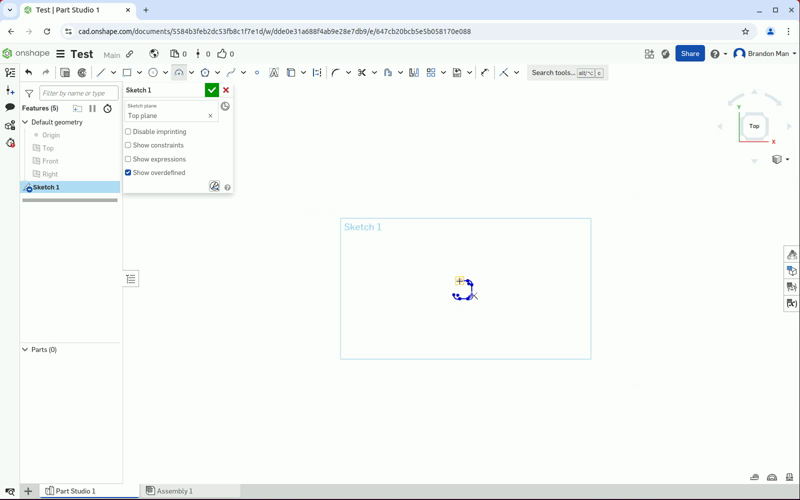
scroll(-6)
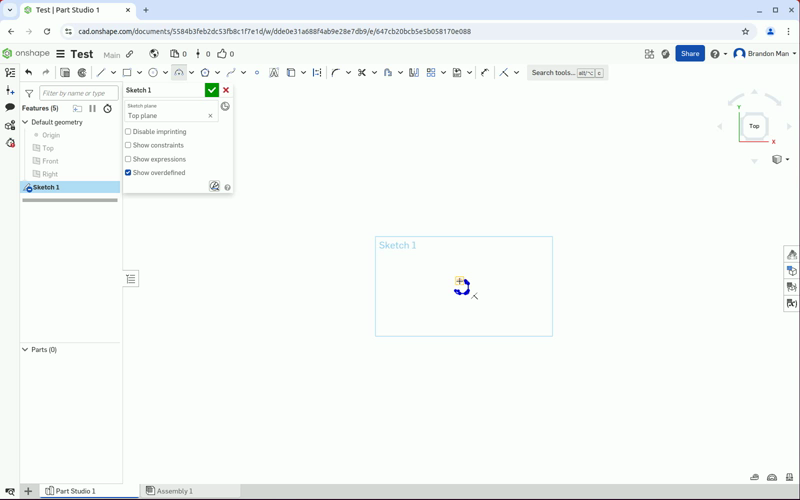
scroll(-6)
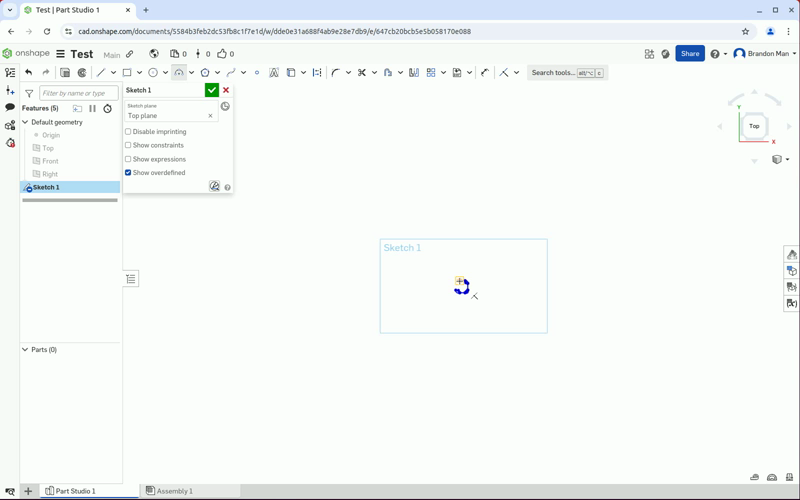
scroll(-6)
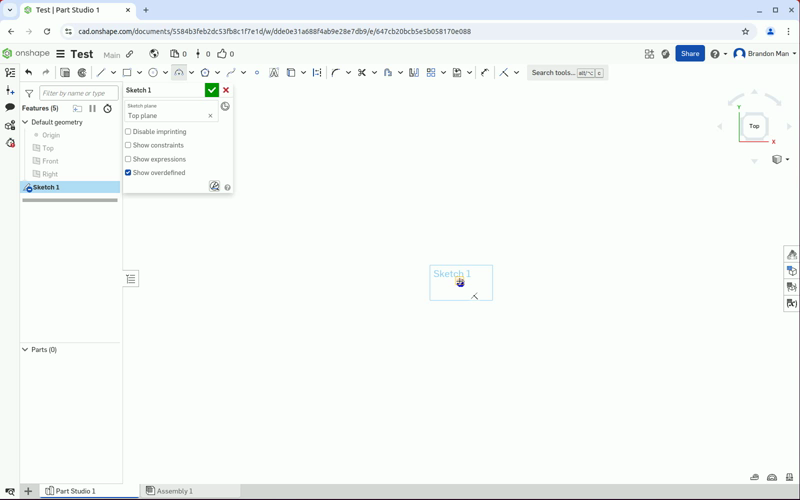
key_down(shift)
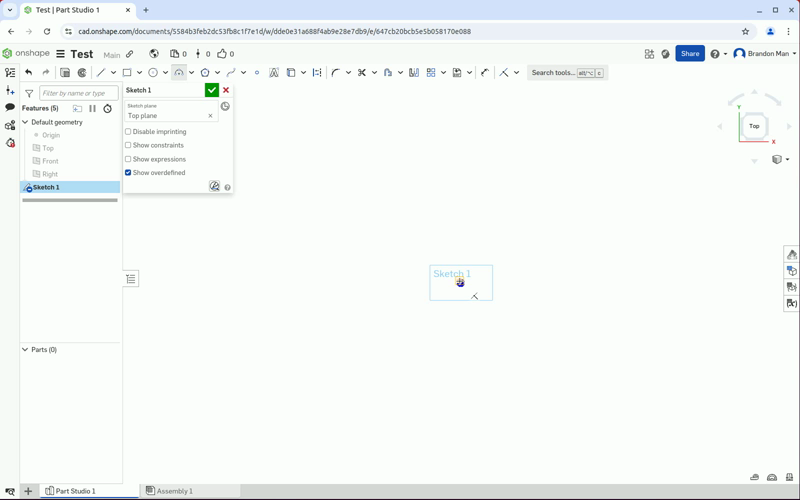
mouse_move(458, 281)
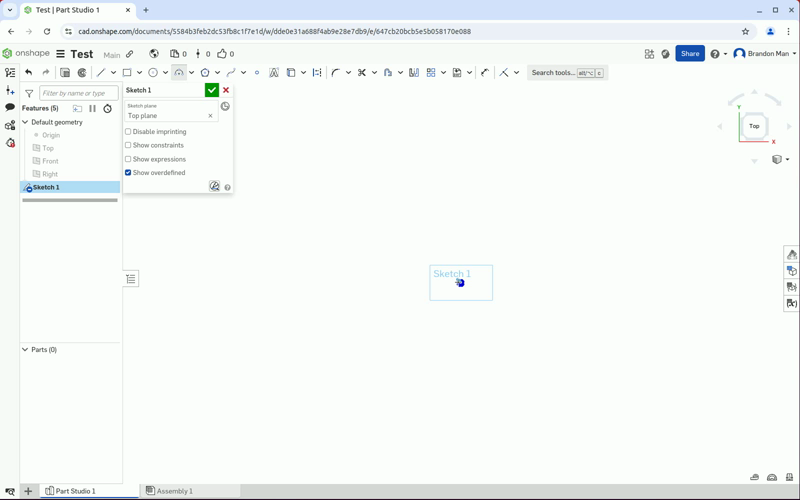
scroll(6)
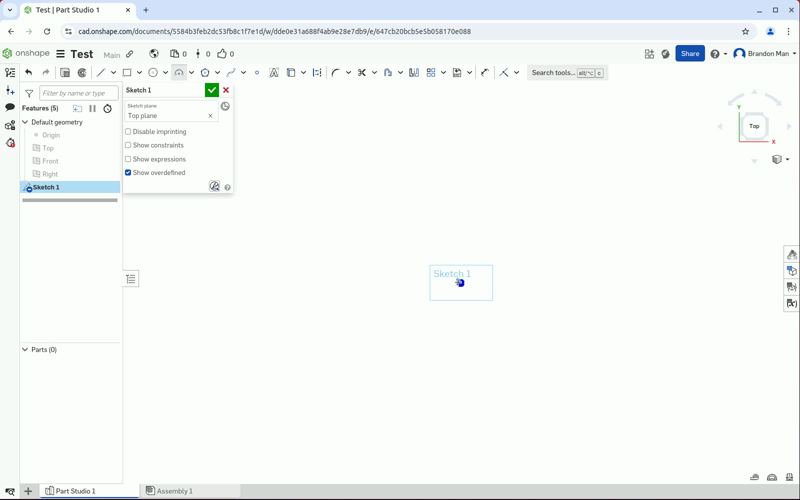
scroll(6)
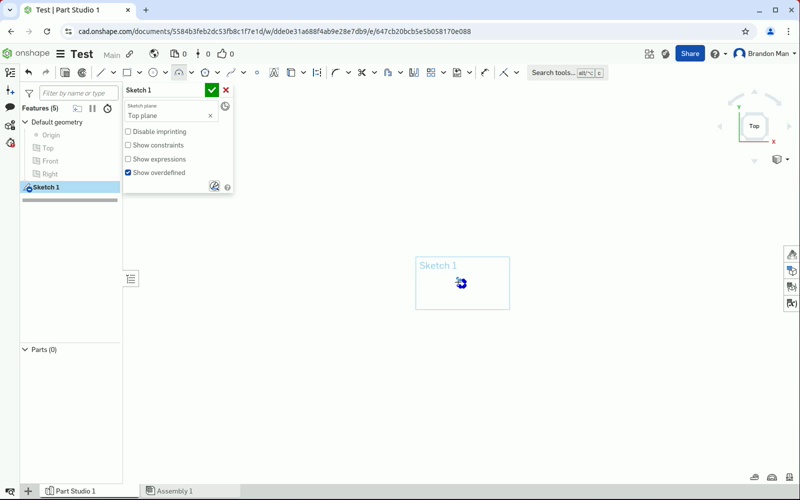
scroll(6)
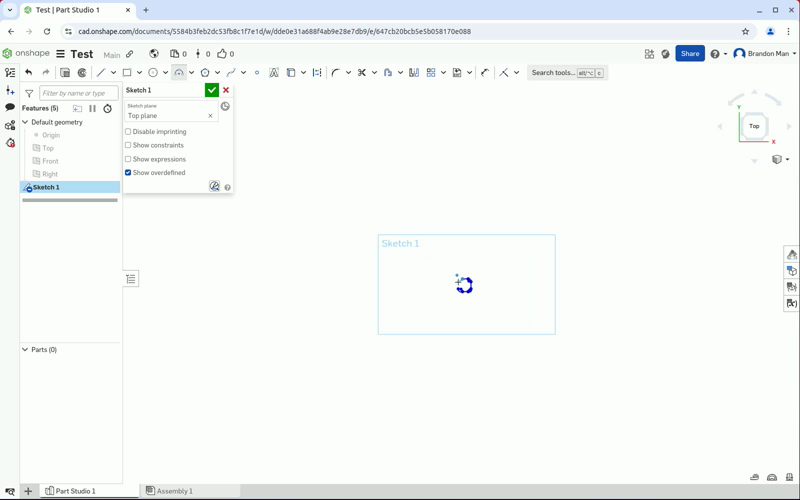
scroll(6)
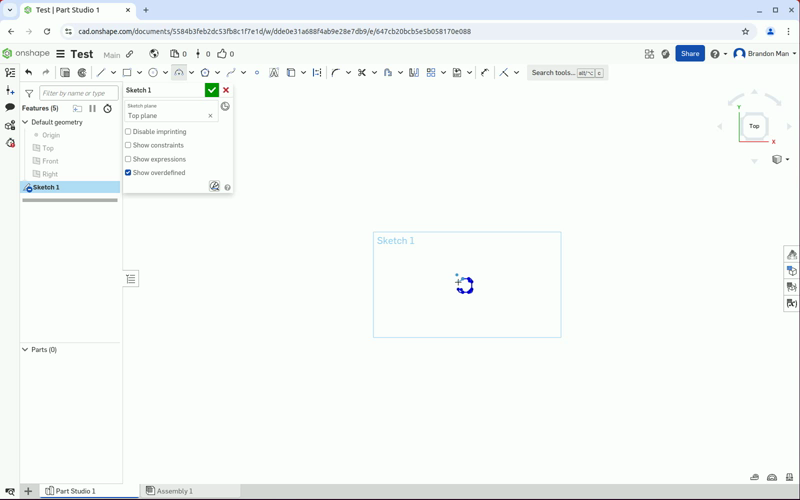
scroll(6)
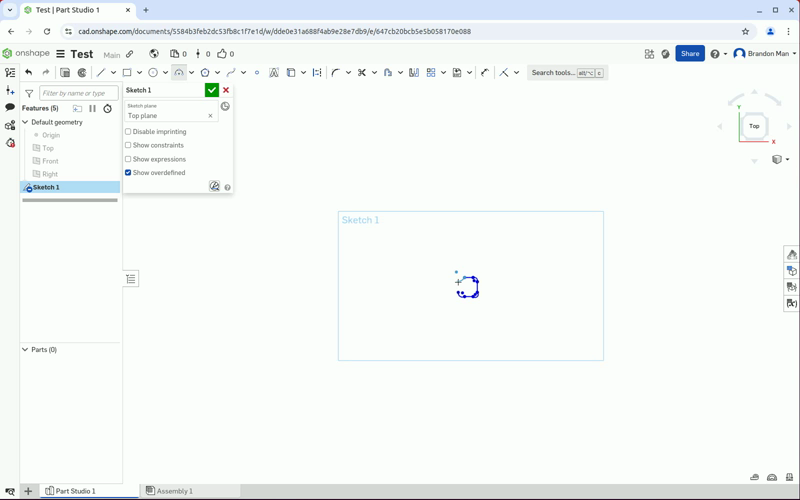
scroll(6)
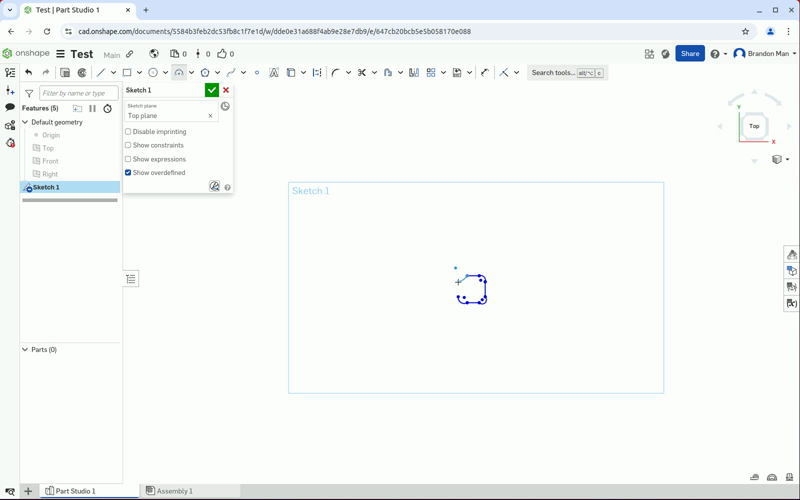
scroll(6)
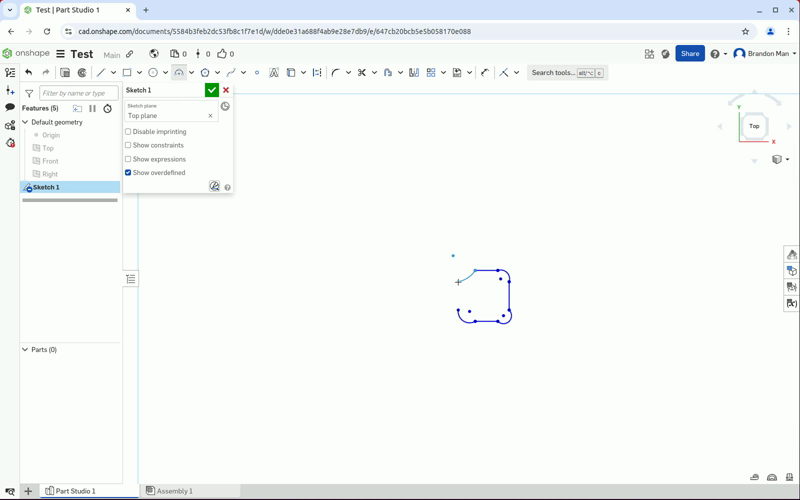
click(458, 281)
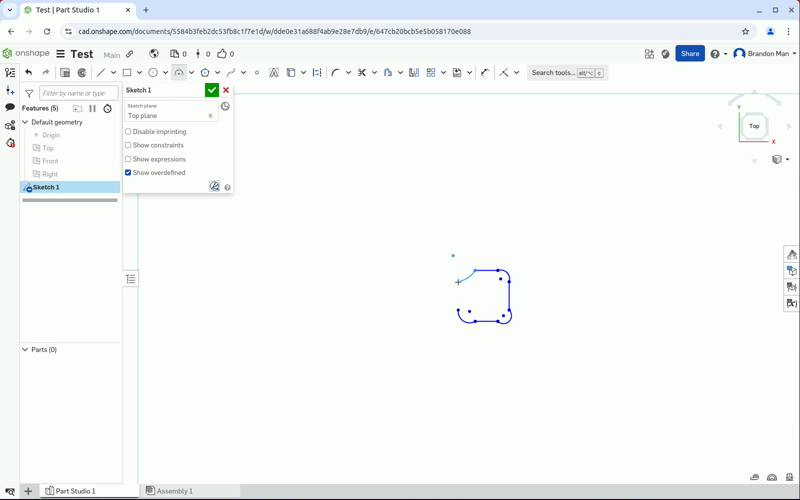
scroll(-6)
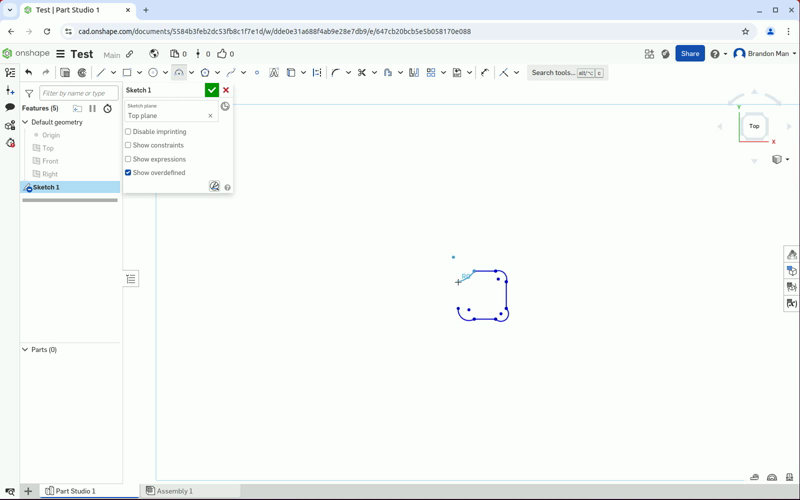
scroll(-6)
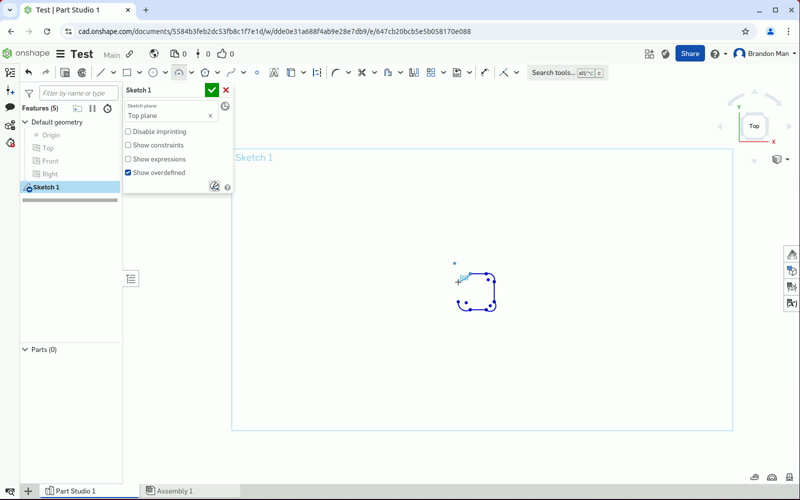
scroll(-6)
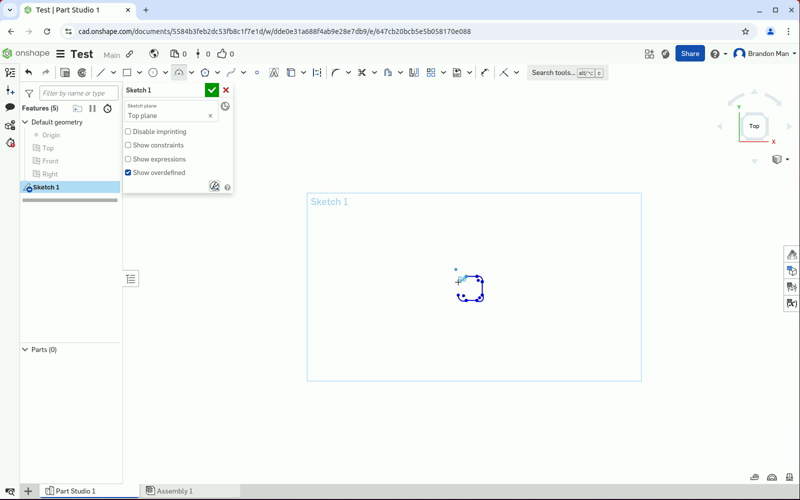
scroll(-6)
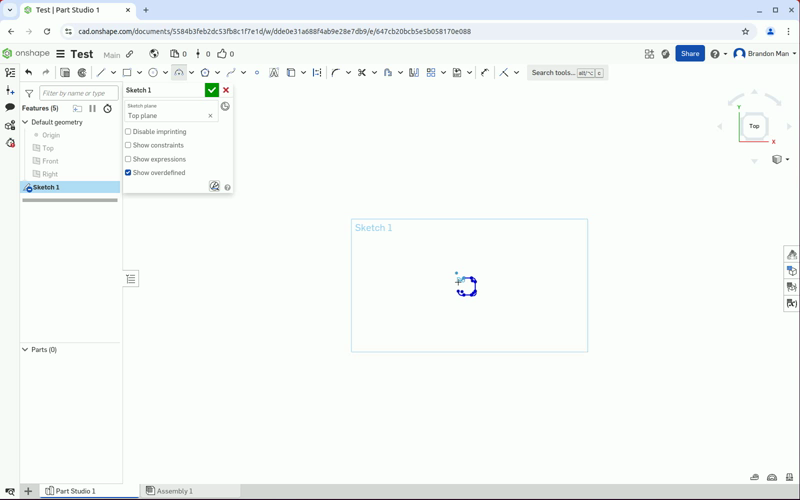
scroll(-6)
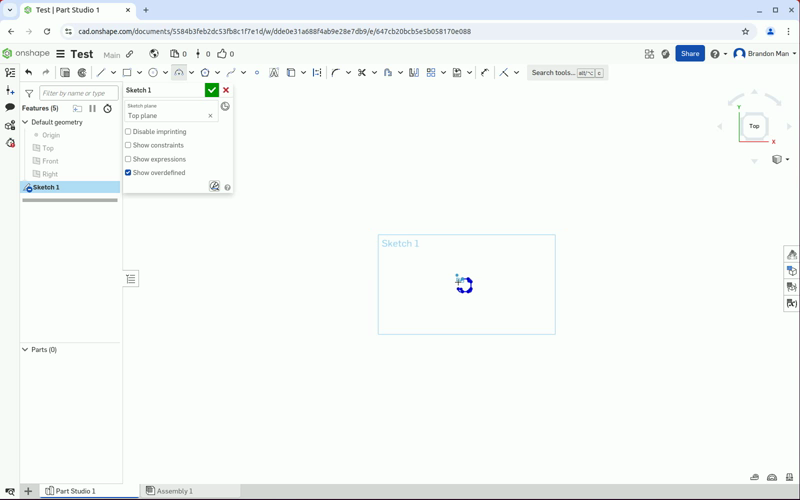
scroll(-6)
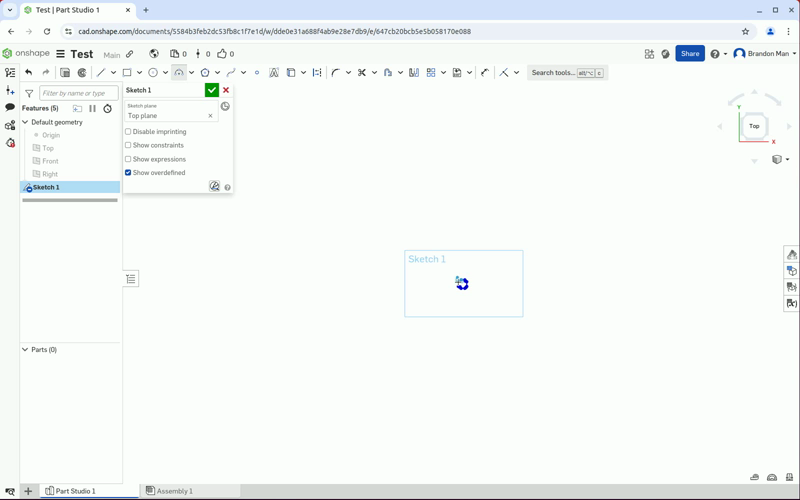
scroll(-6)
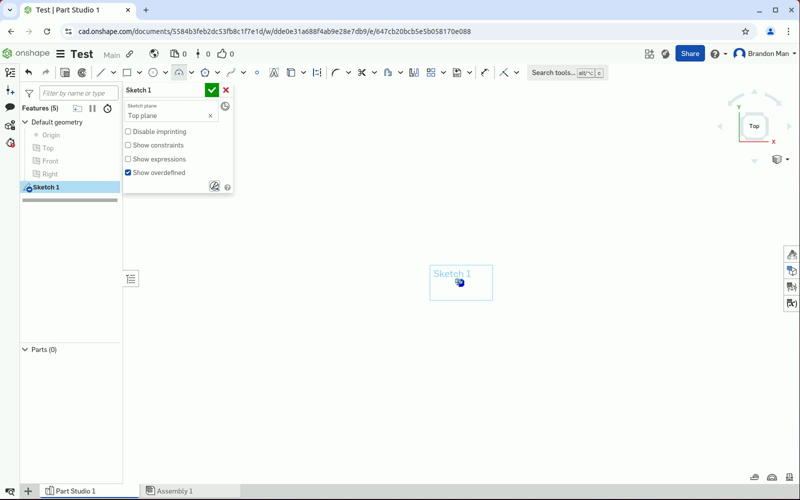
mouse_move(458, 281)
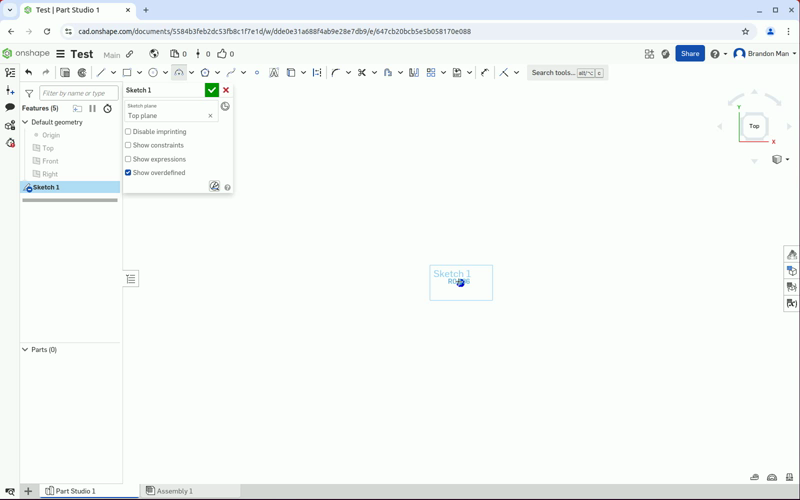
scroll(6)
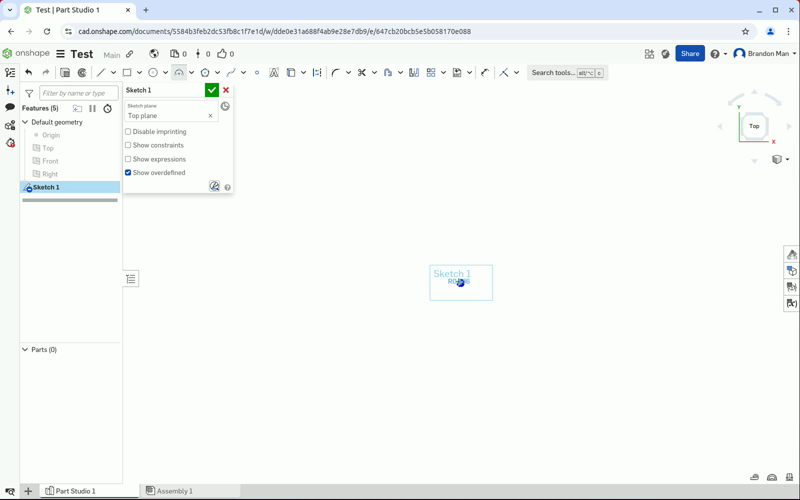
scroll(6)
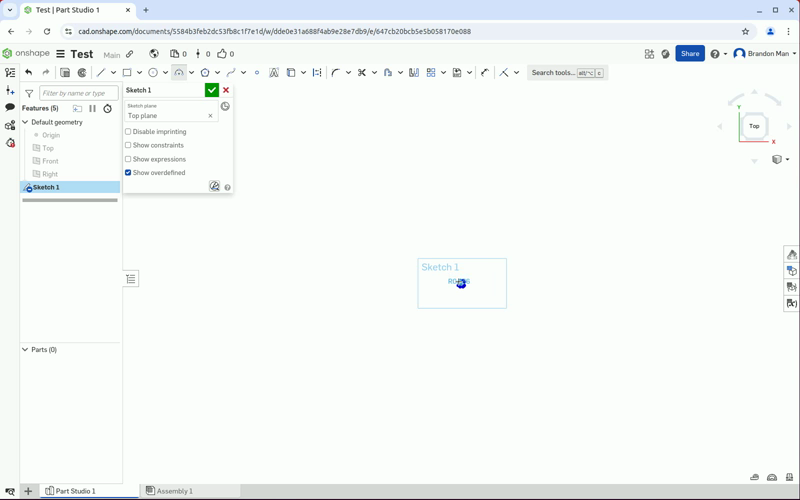
scroll(6)
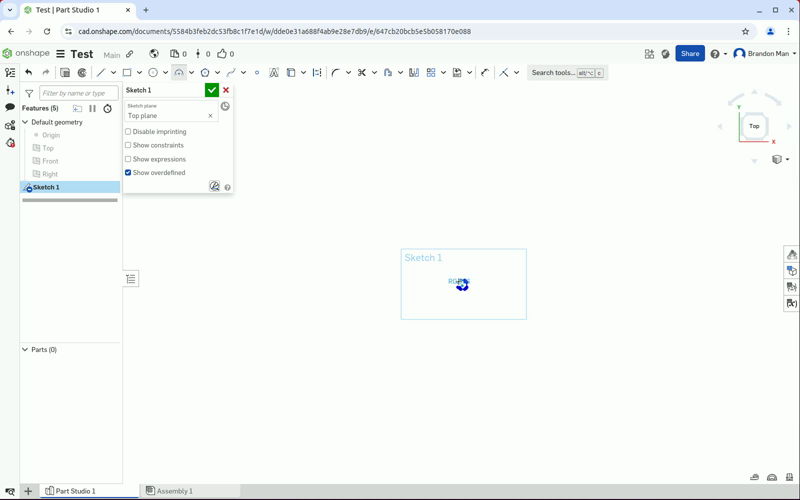
scroll(6)
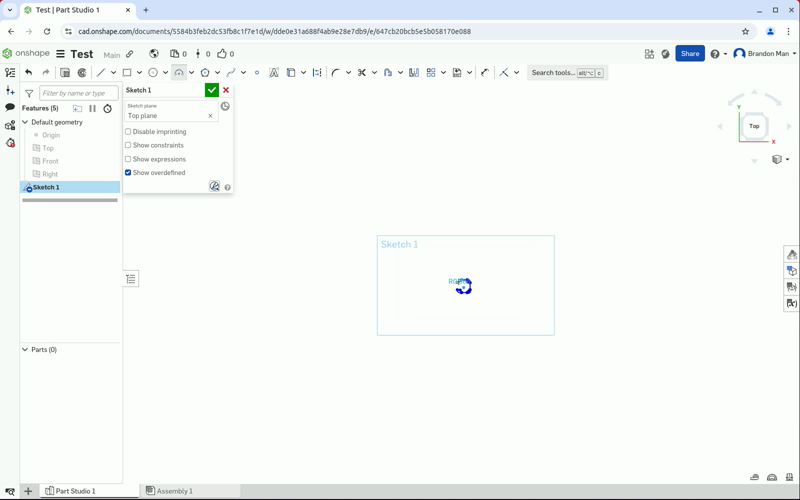
scroll(6)
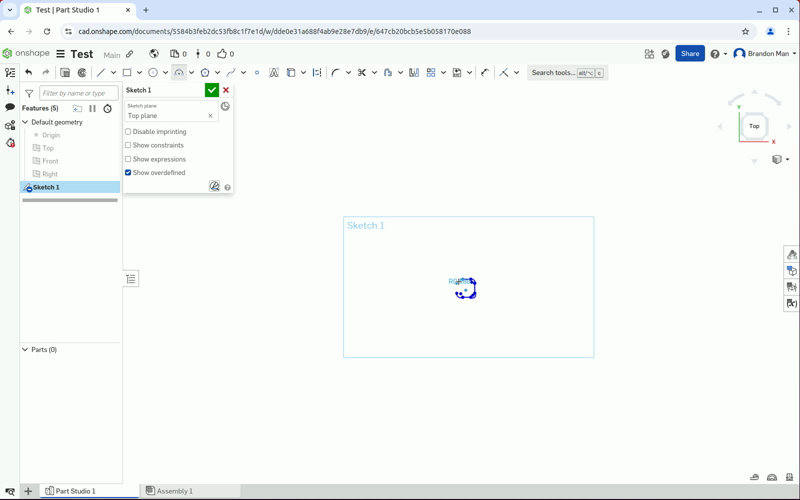
scroll(6)
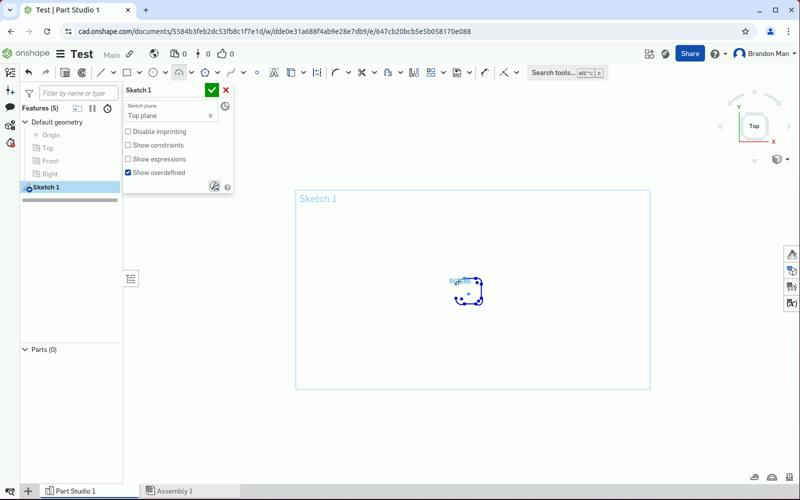
scroll(6)
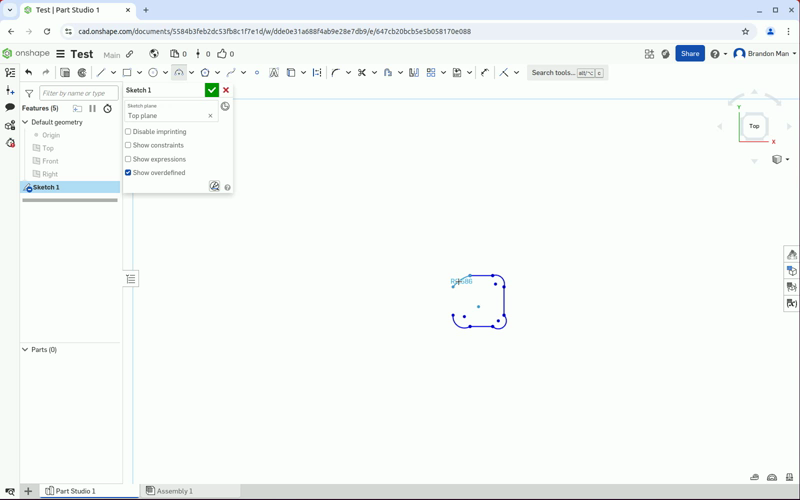
click(458, 281)
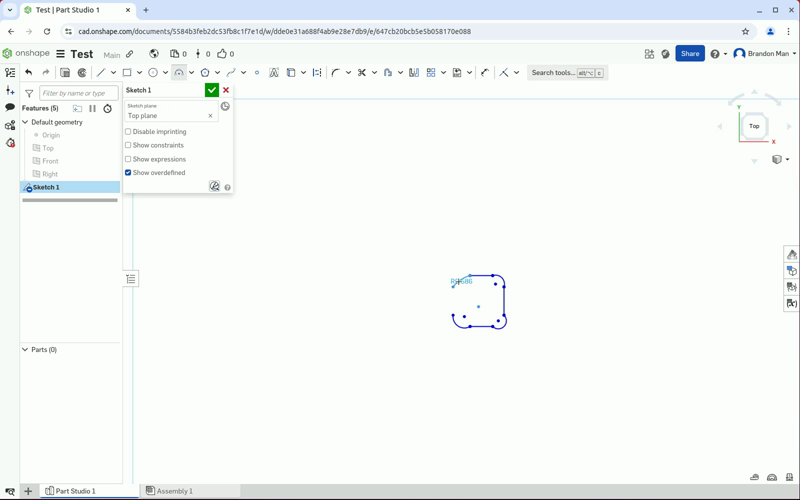
scroll(-6)
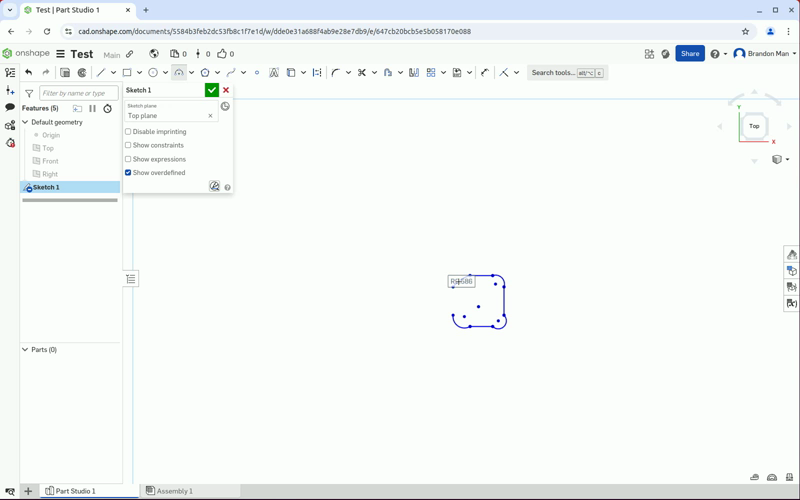
scroll(-6)
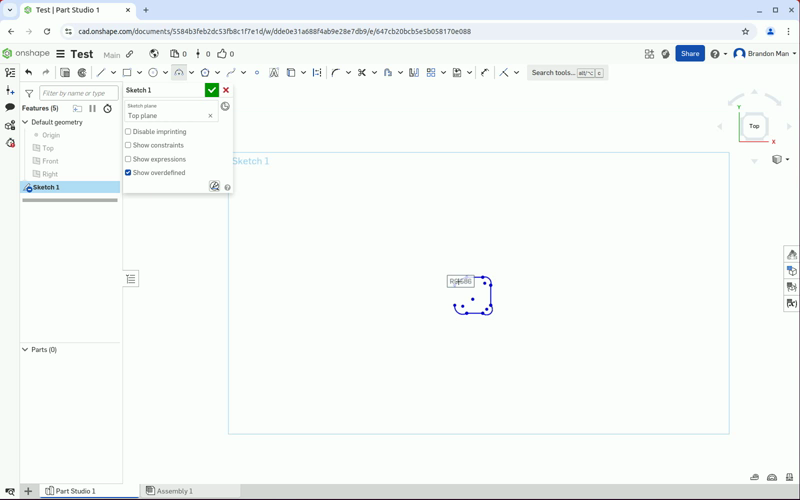
scroll(-6)
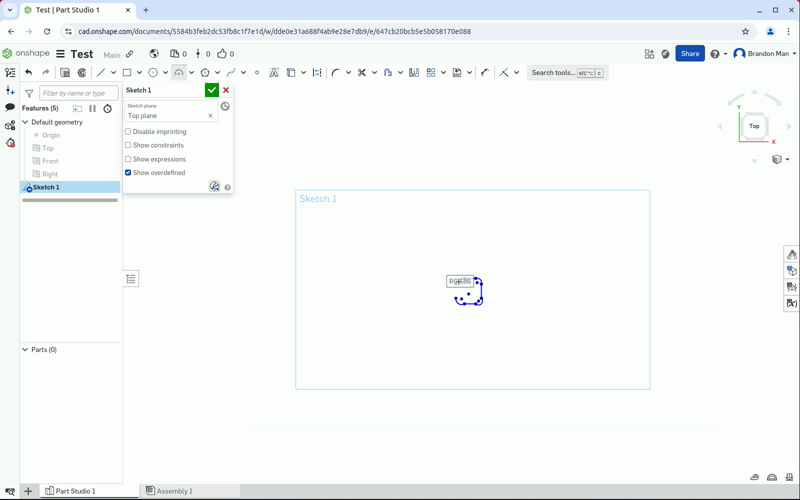
scroll(-6)
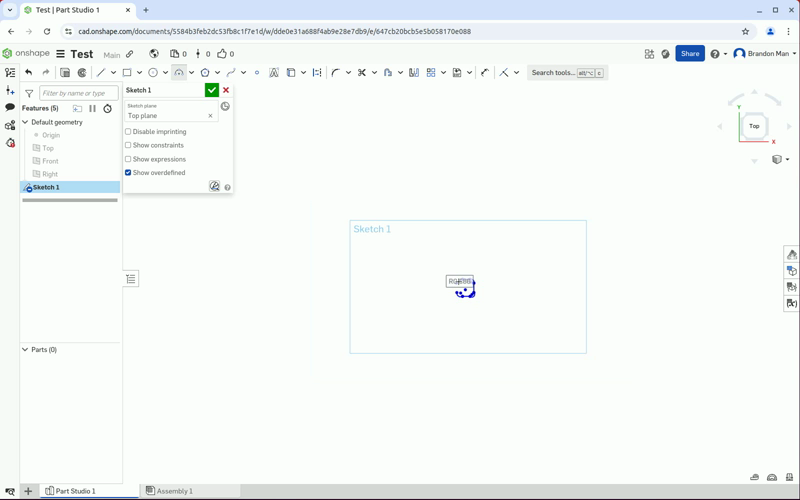
scroll(-6)
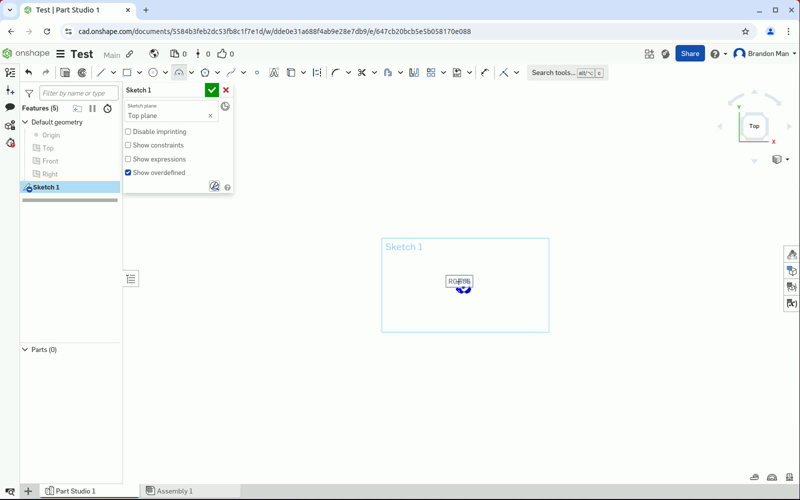
scroll(-6)
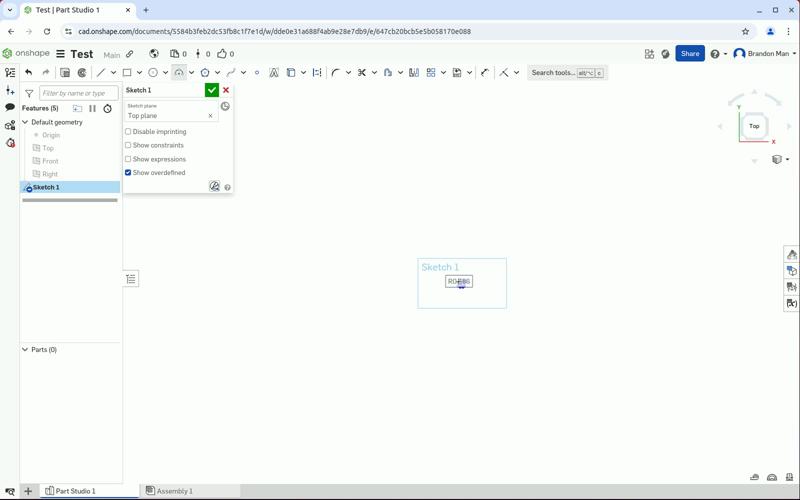
scroll(-6)
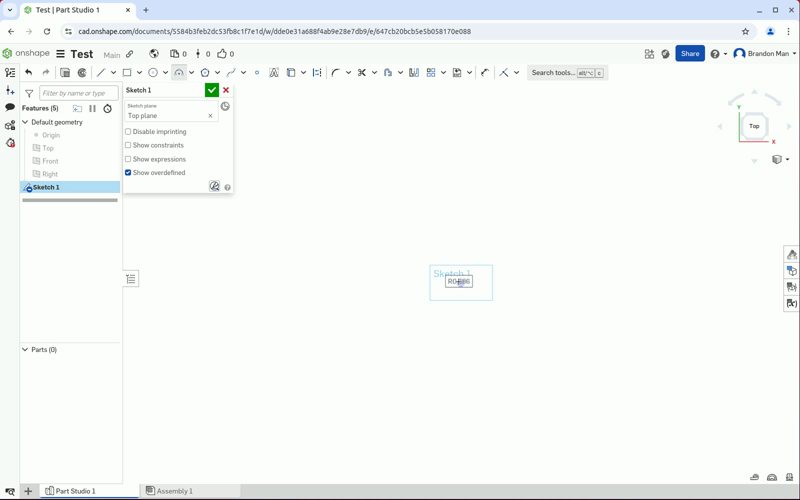
key_up(shift)
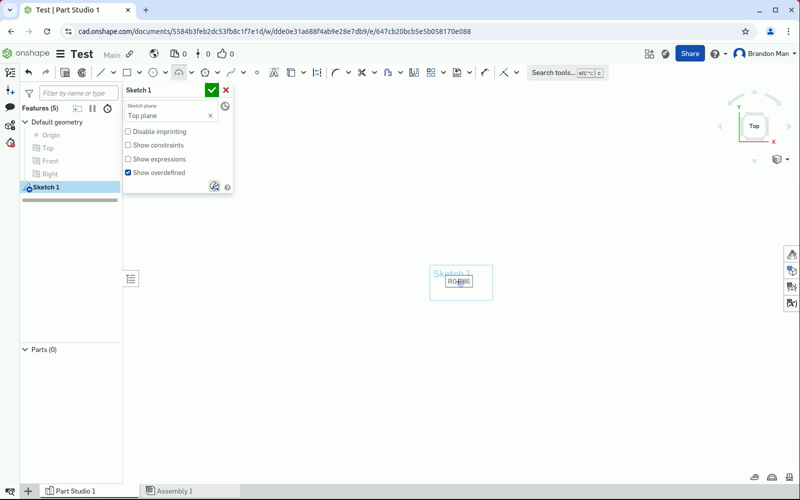
key(esc)
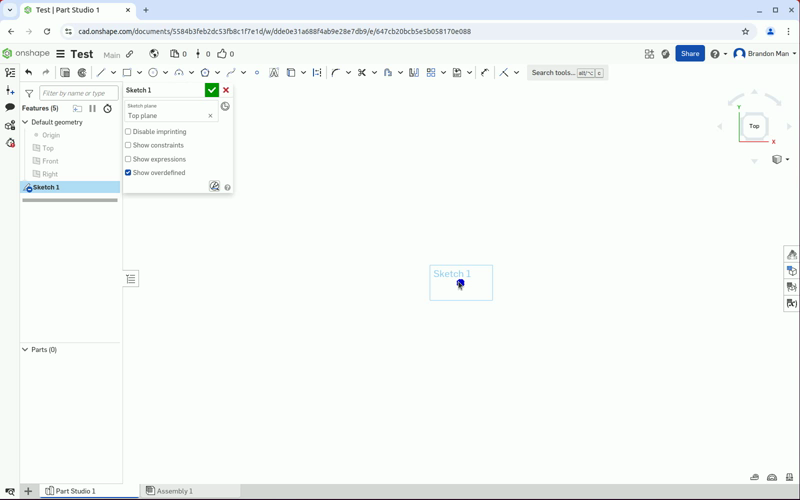
key(l)
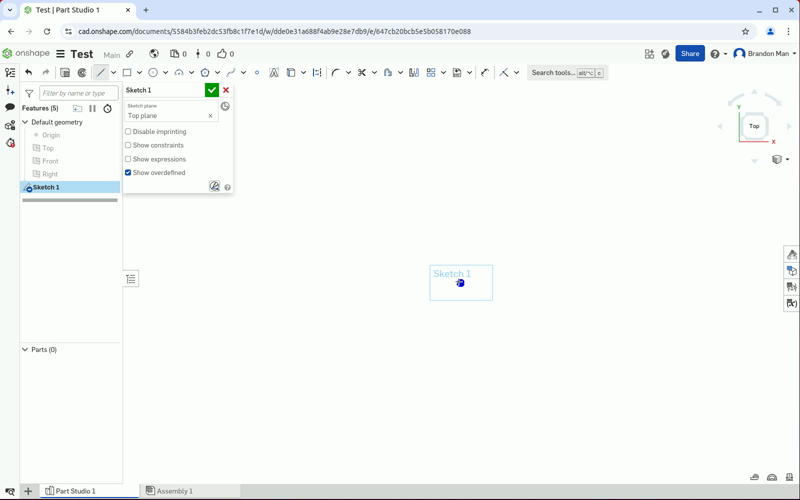
mouse_move(458, 281)
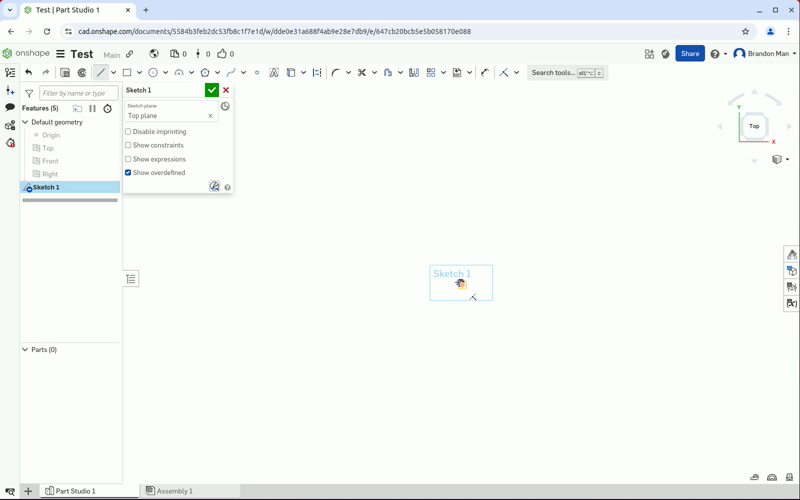
scroll(6)
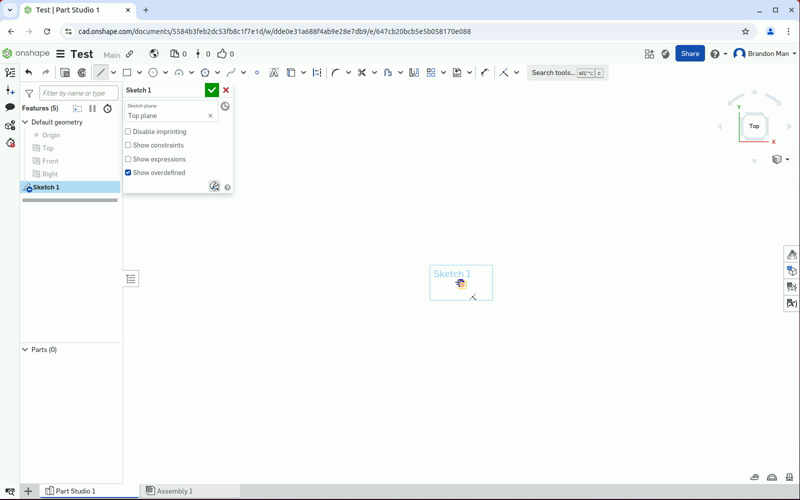
scroll(6)
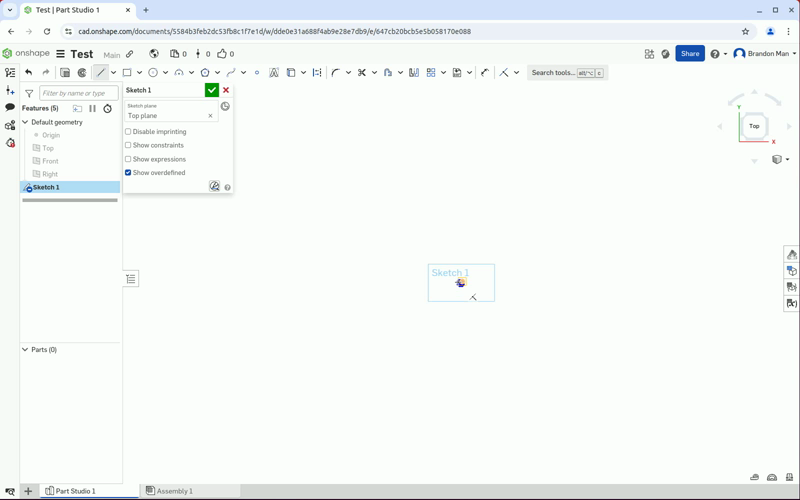
scroll(6)
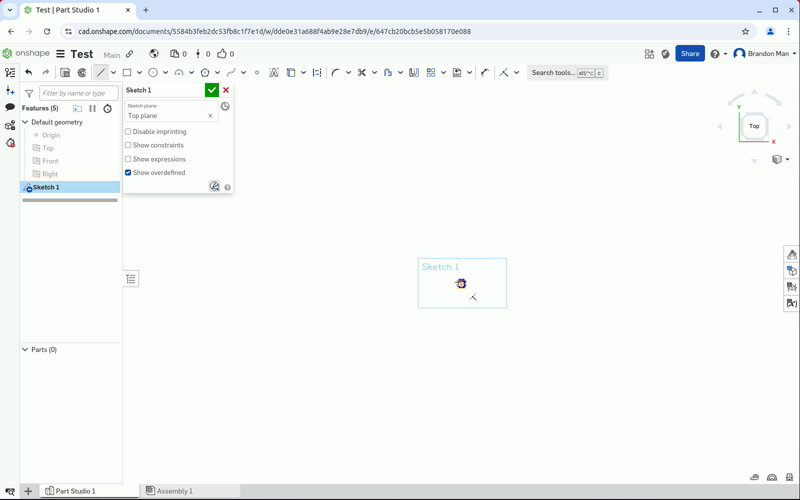
scroll(6)
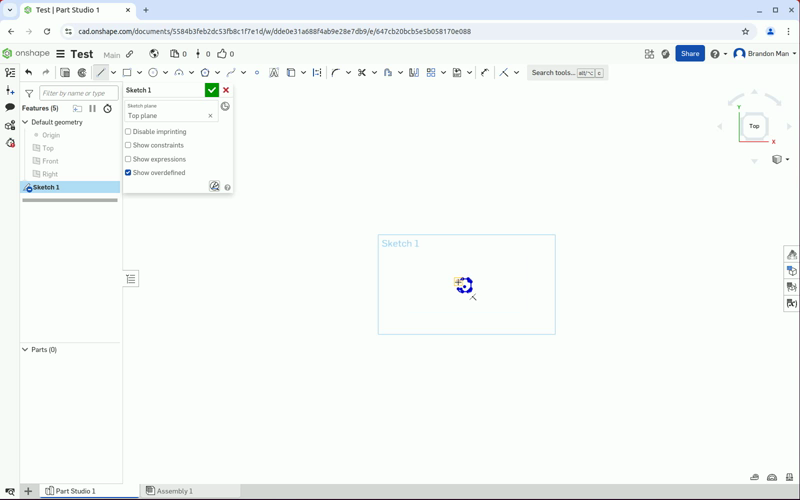
scroll(6)
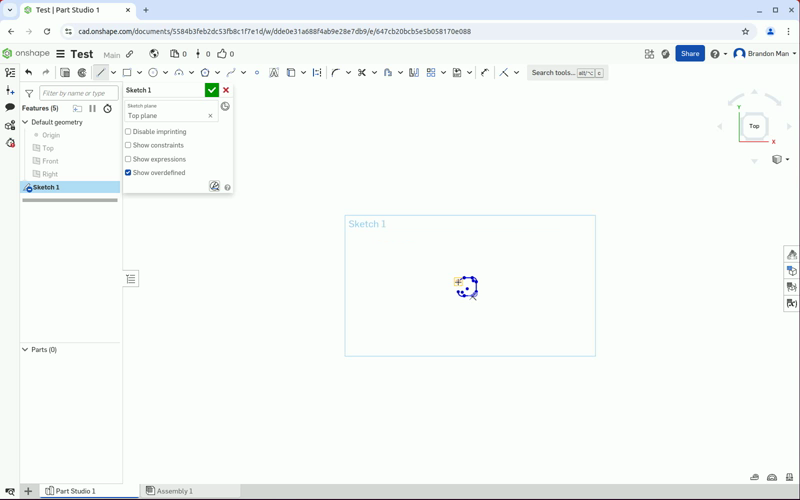
scroll(6)
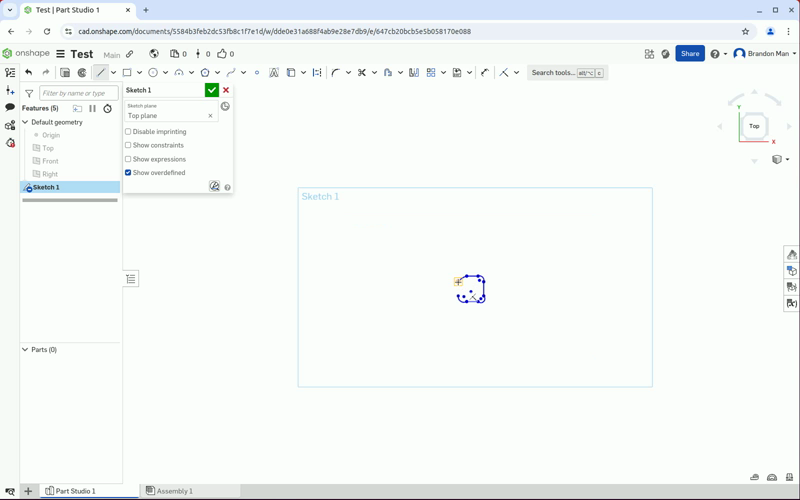
scroll(6)
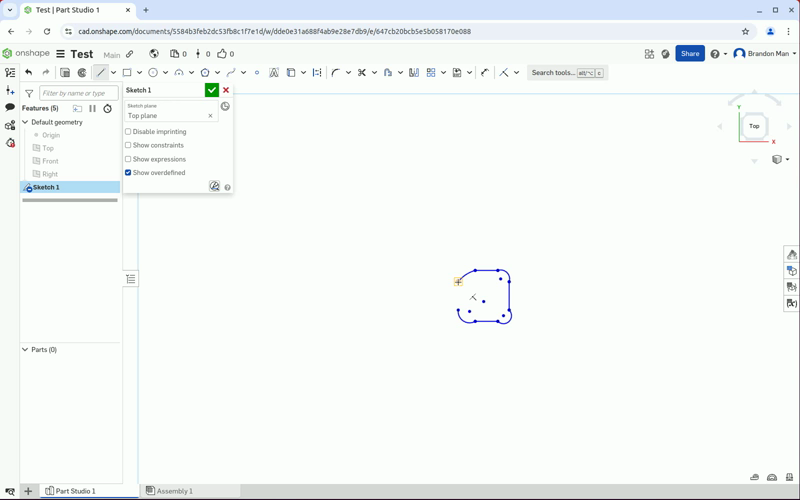
click(458, 281)
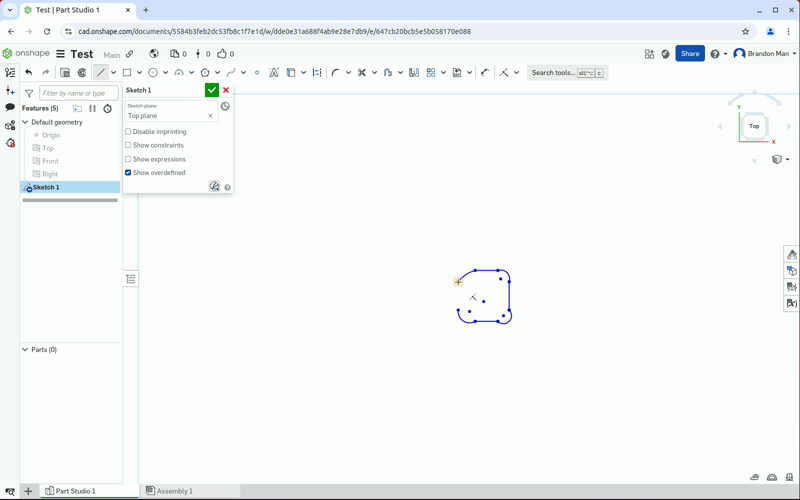
scroll(-6)
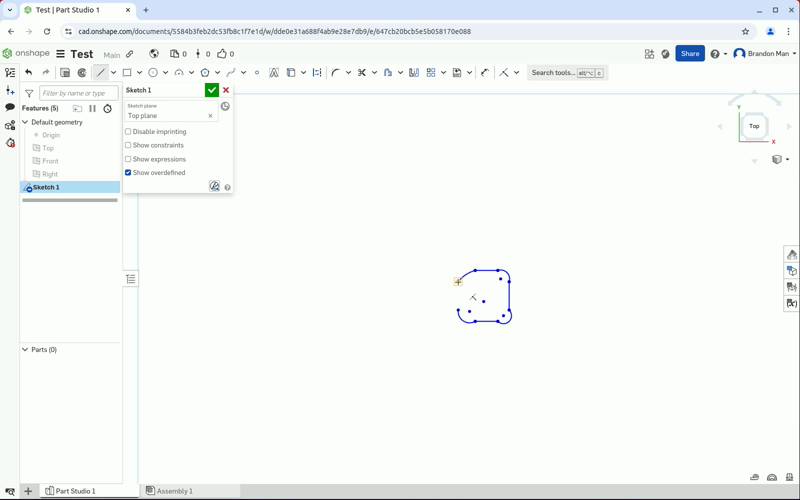
scroll(-6)
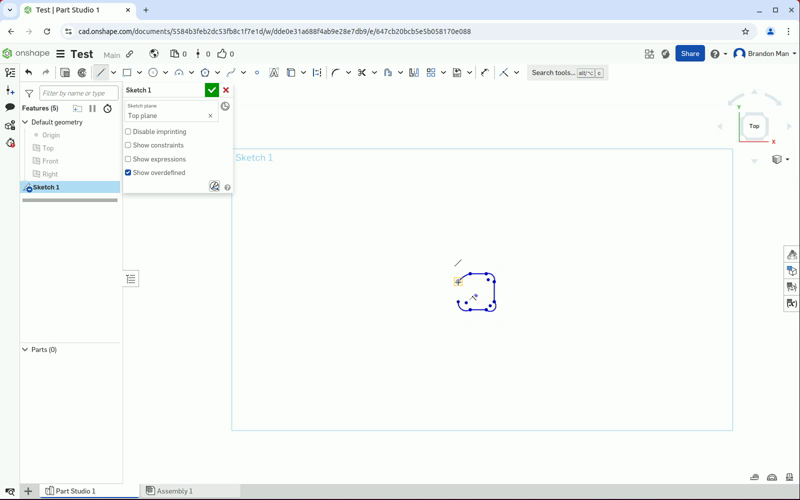
scroll(-6)
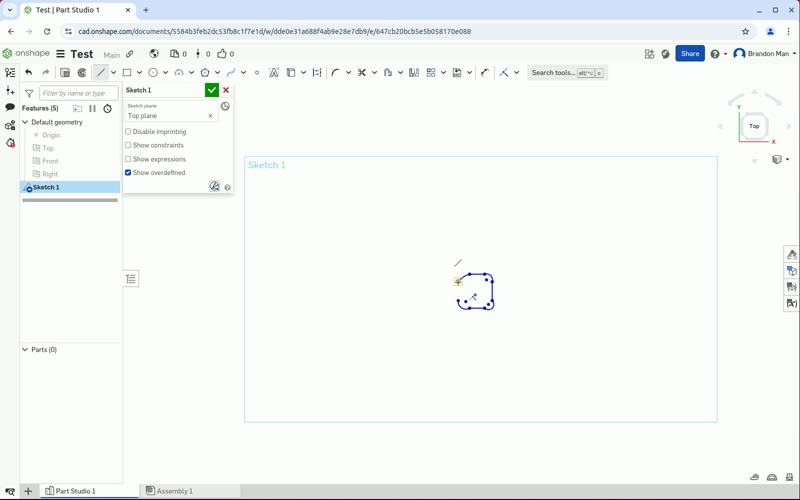
scroll(-6)
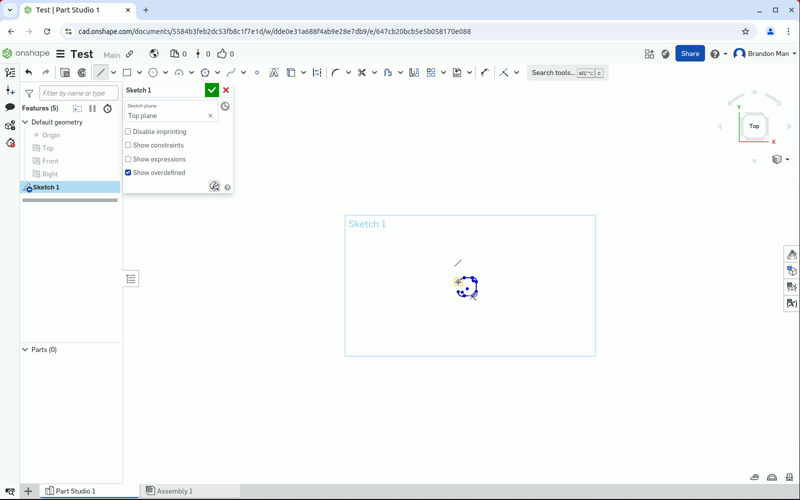
scroll(-6)
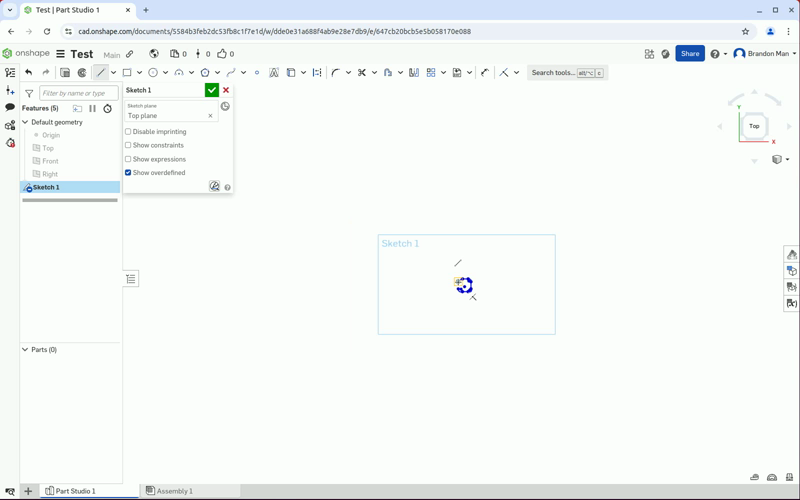
scroll(-6)
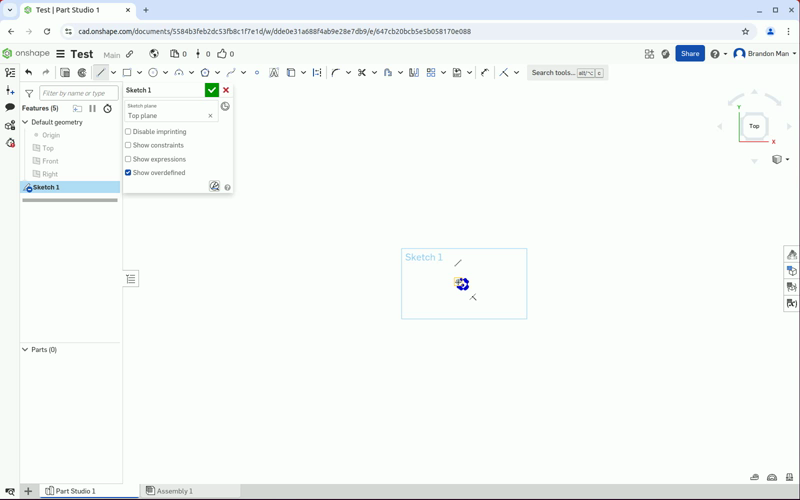
scroll(-6)
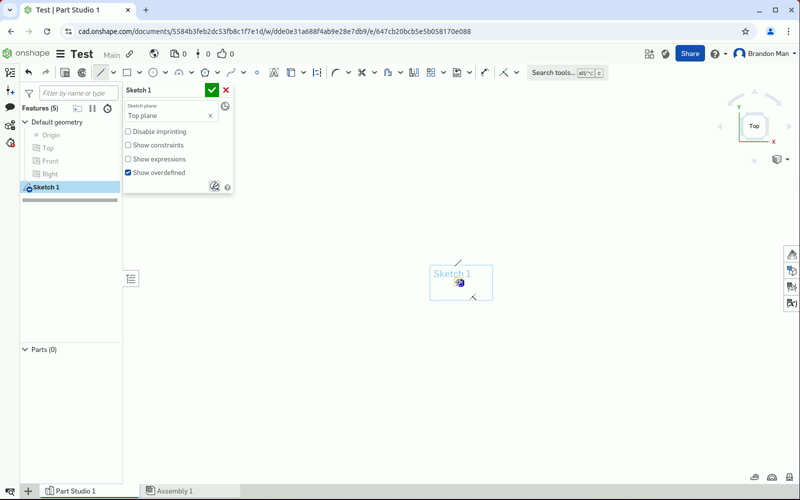
mouse_move(488, 281)
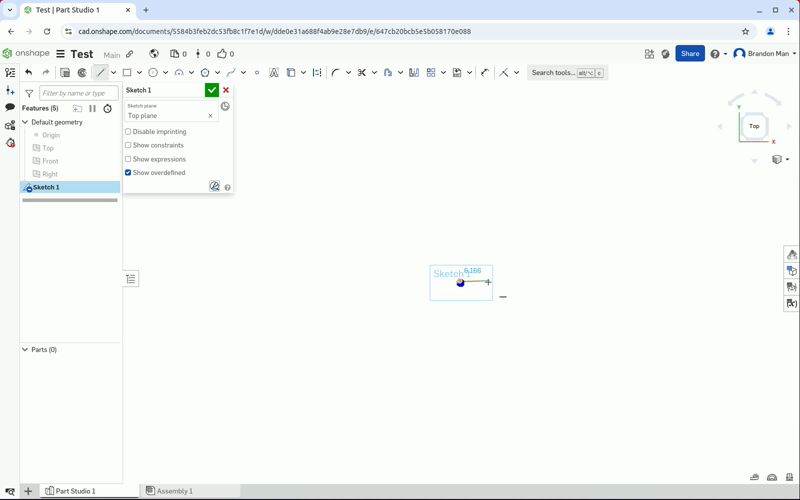
key_down(shift)
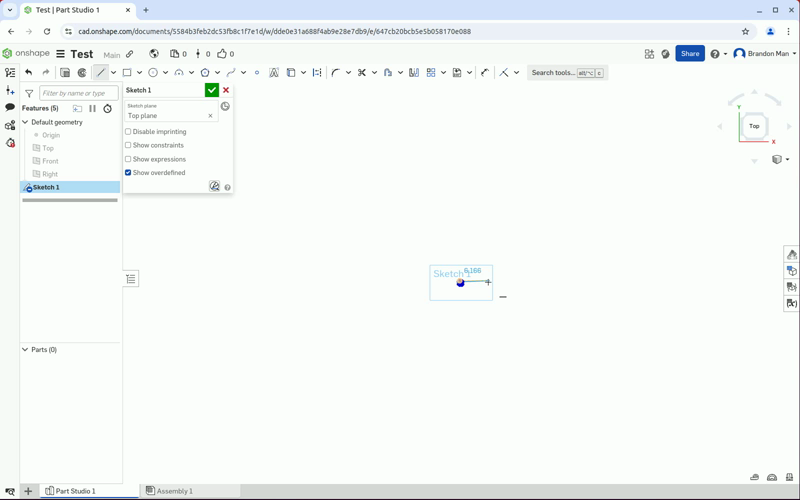
mouse_move(458, 284)
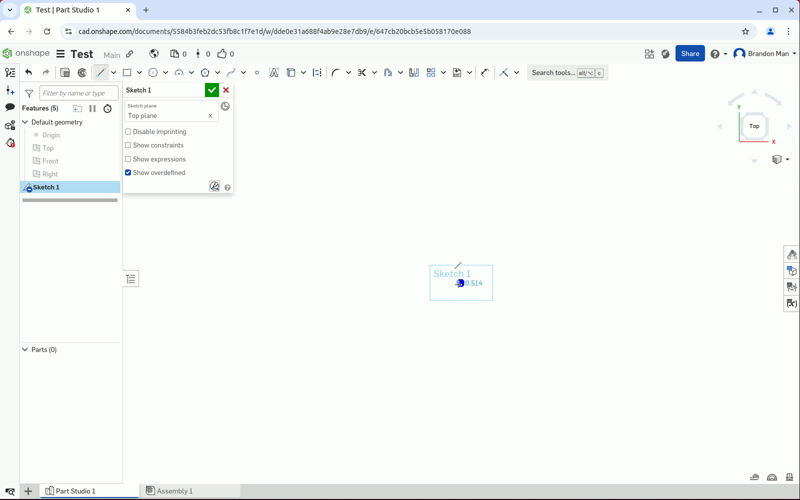
scroll(6)
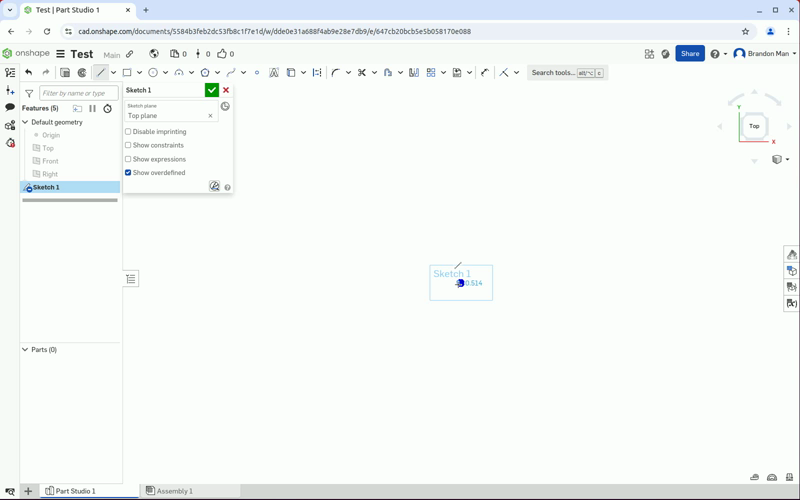
scroll(6)
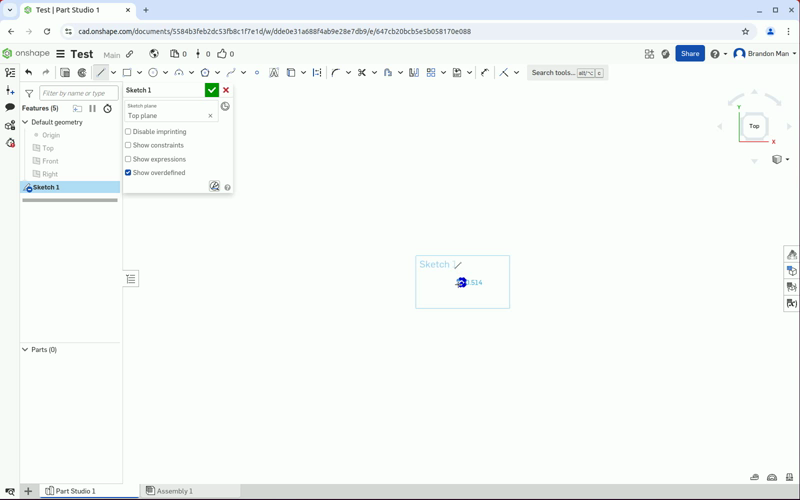
scroll(6)
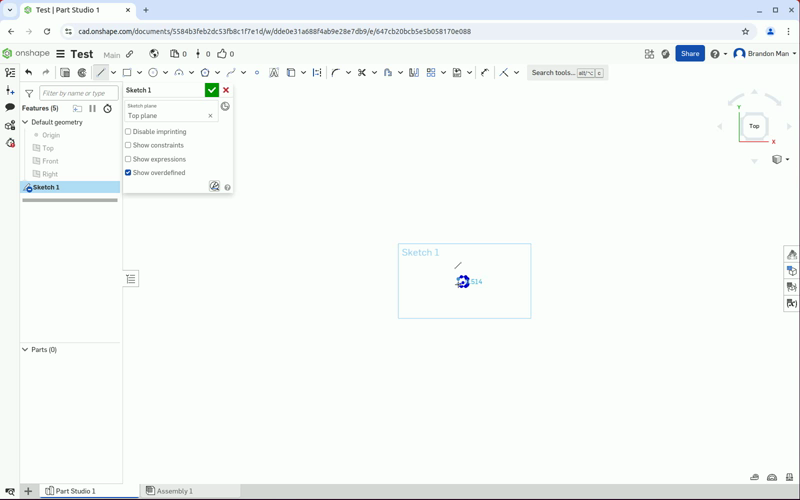
scroll(6)
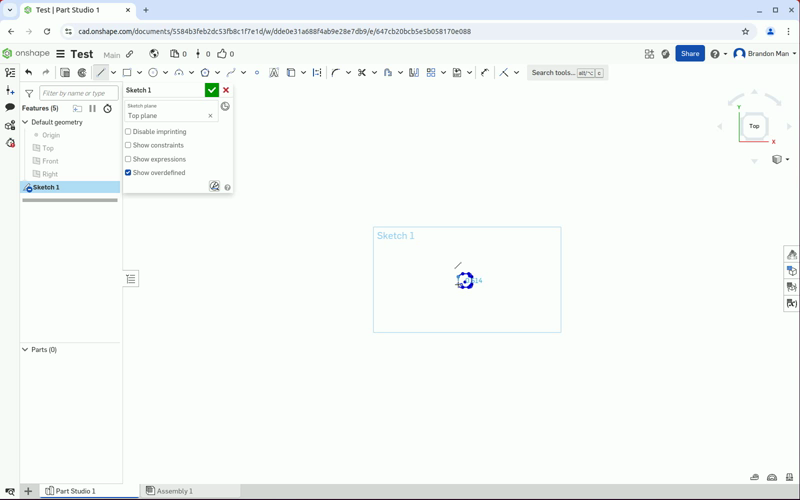
scroll(6)
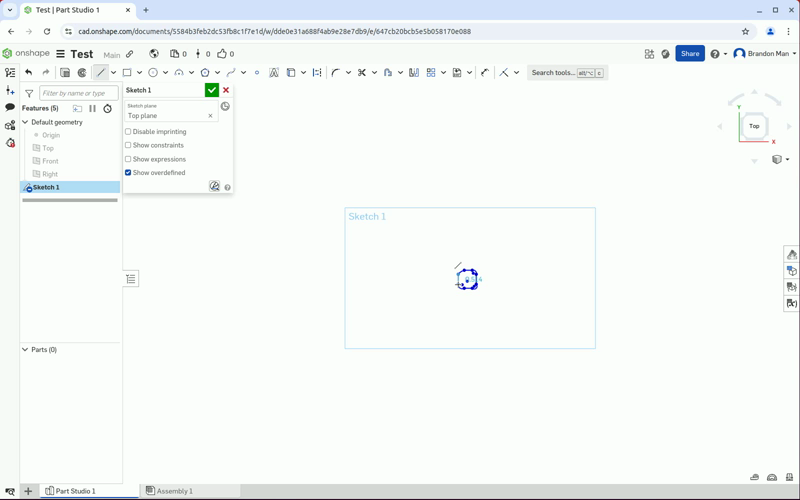
scroll(6)
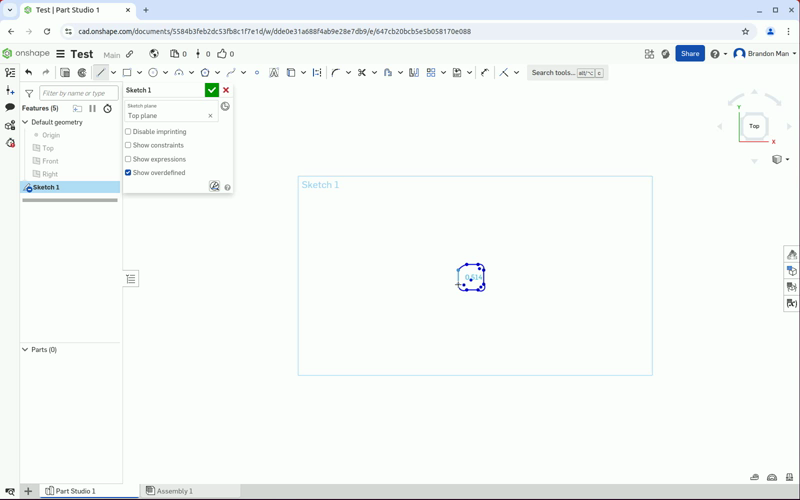
scroll(6)
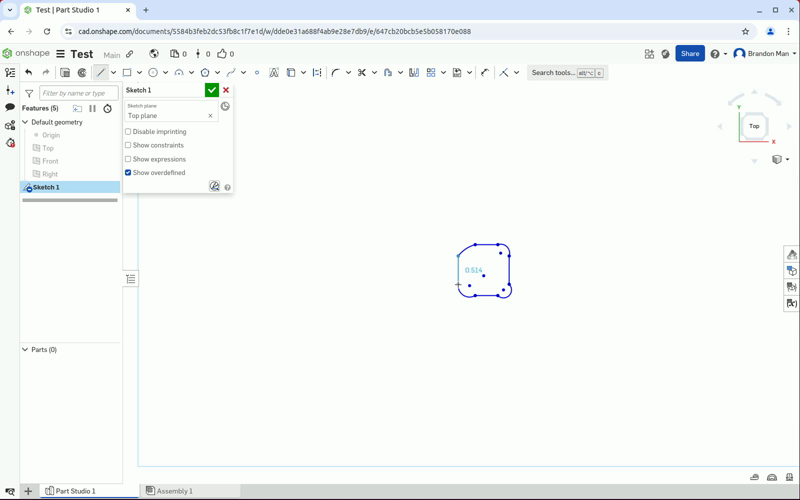
key_up(shift)
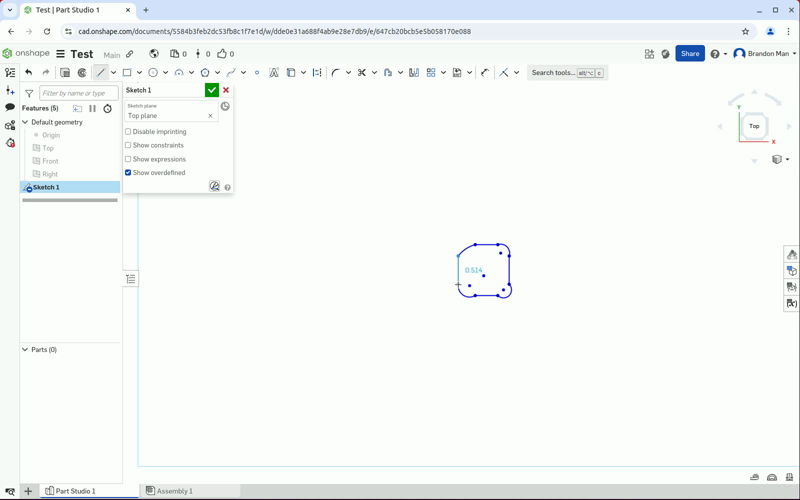
click(458, 284)
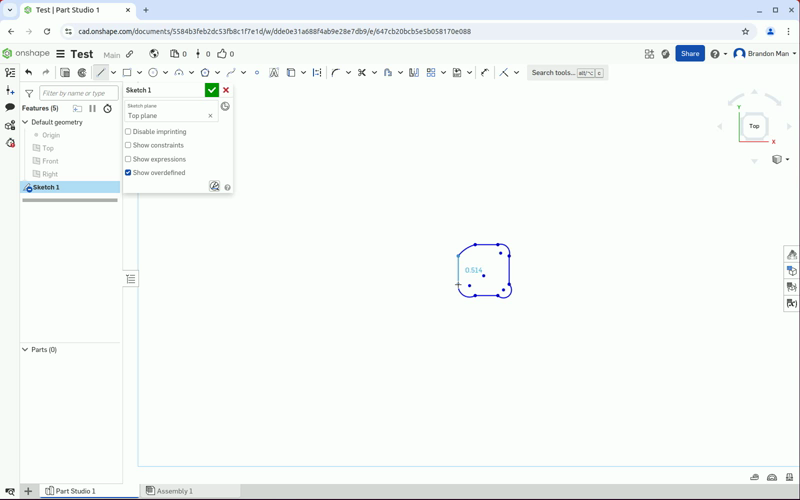
scroll(-6)
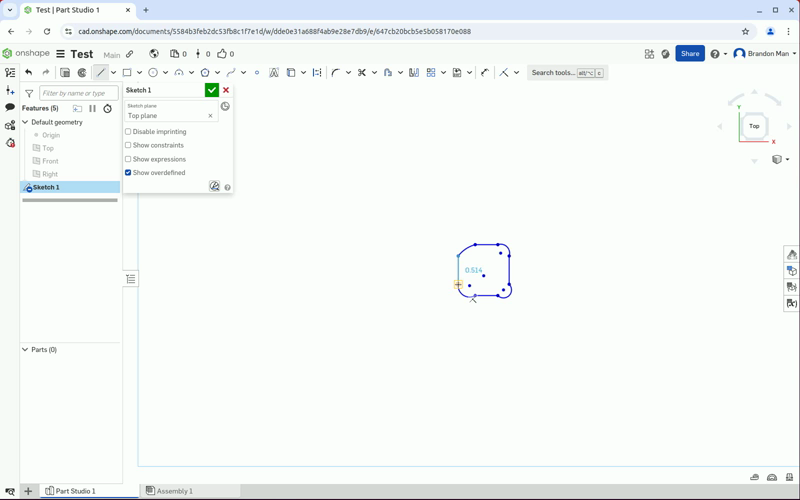
scroll(-6)
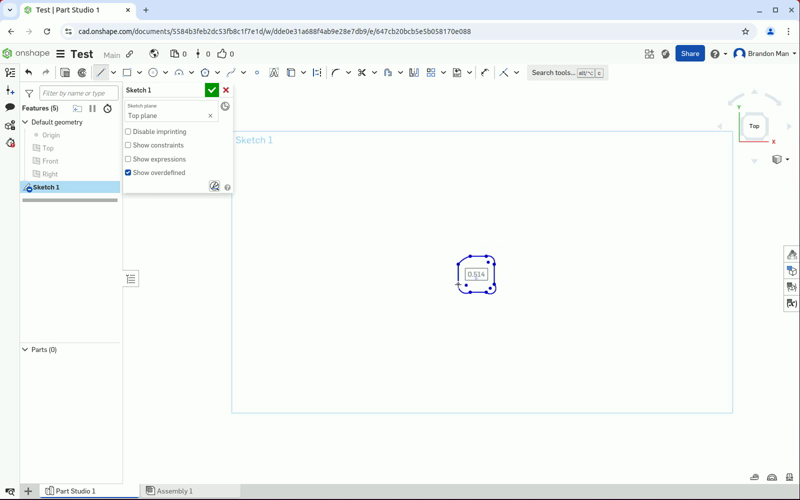
scroll(-6)
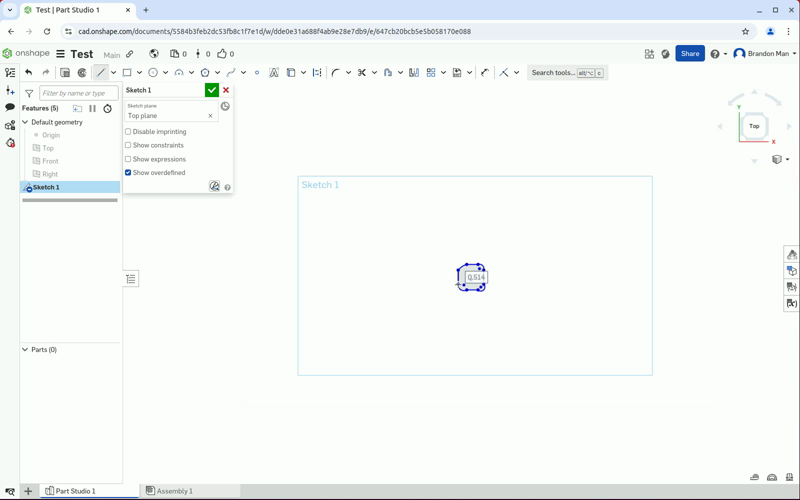
scroll(-6)
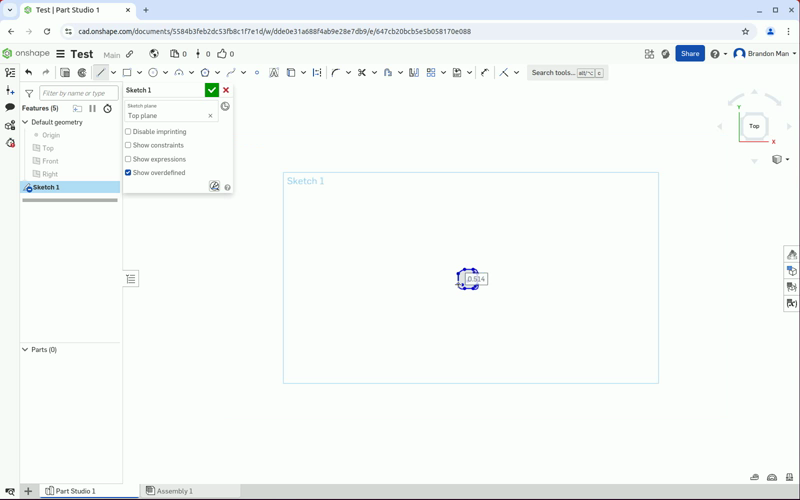
scroll(-6)
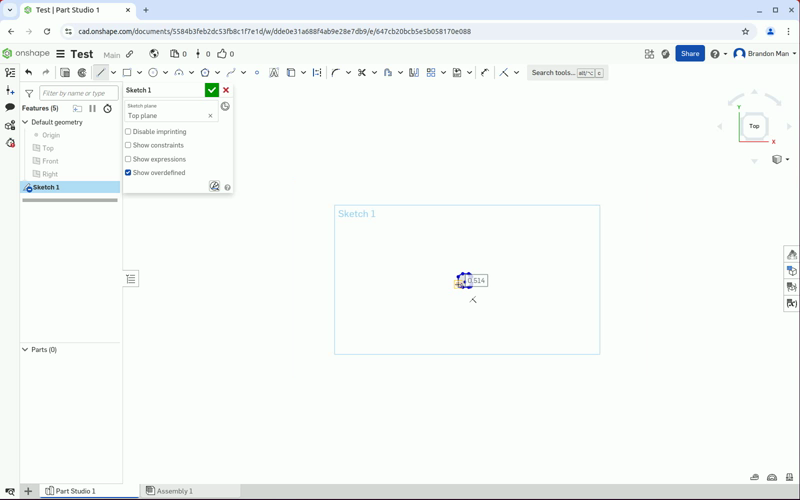
scroll(-6)
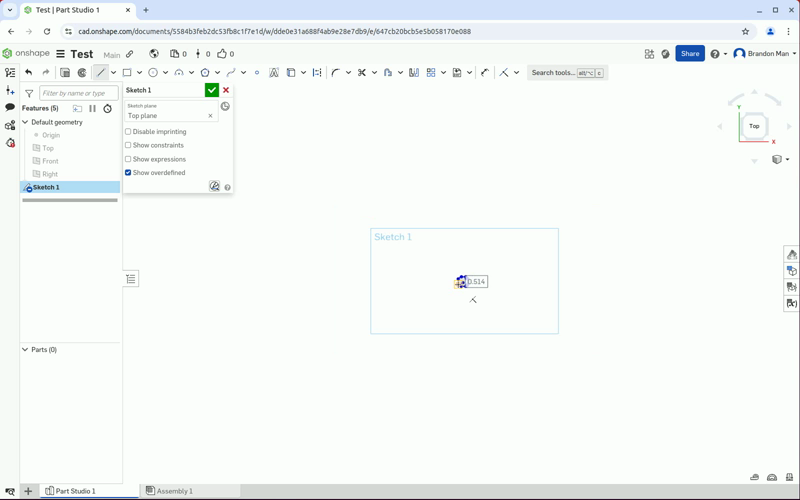
scroll(-6)
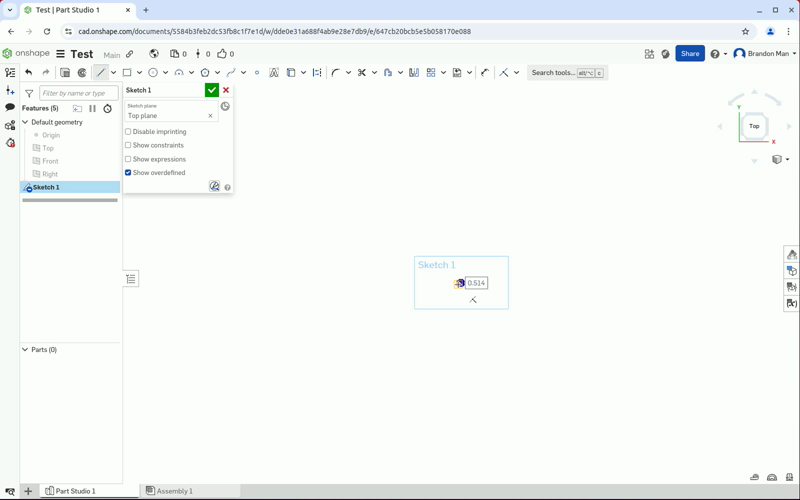
key(esc)
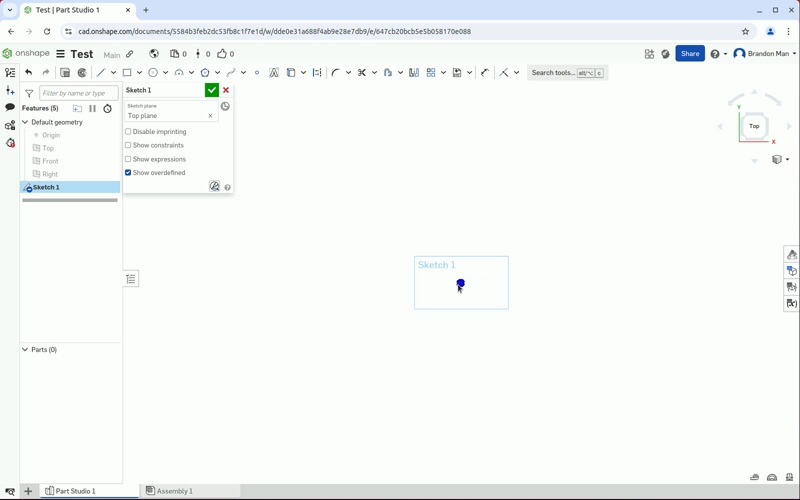
mouse_move(462, 284)
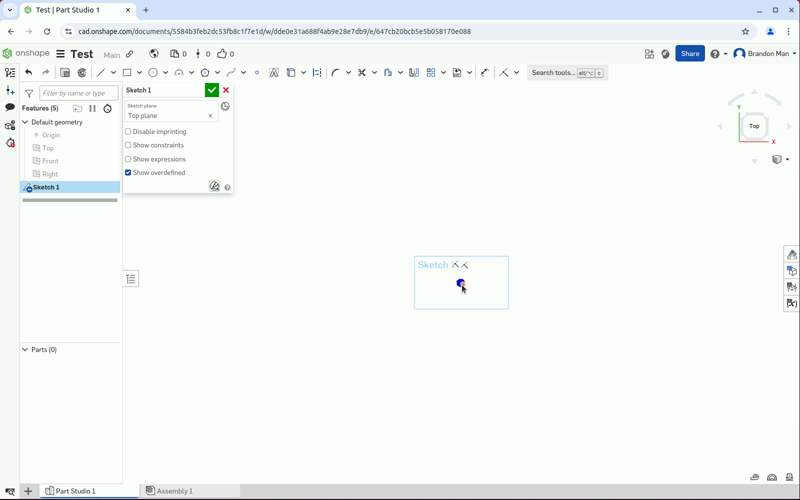
scroll(6)
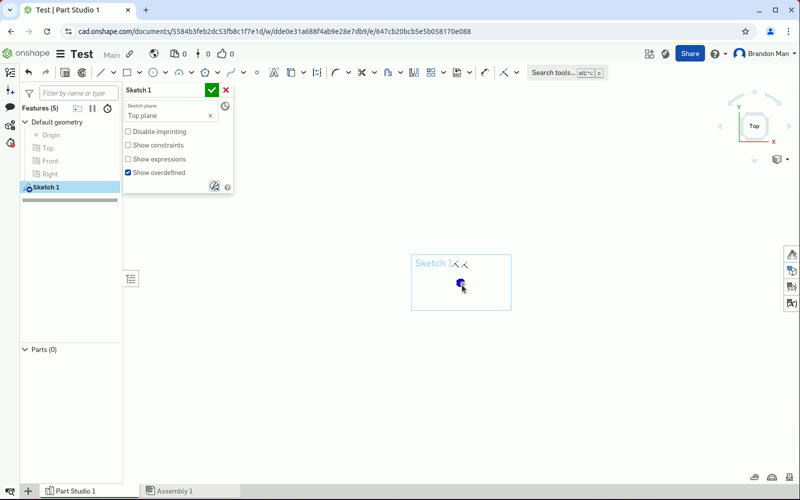
scroll(6)
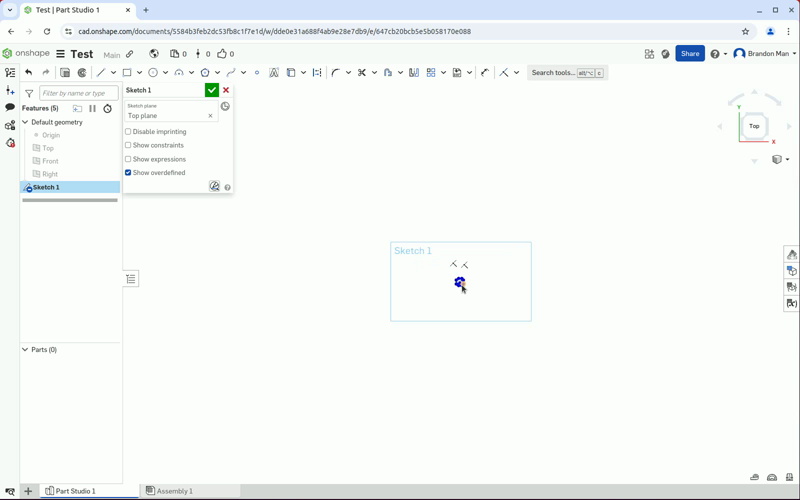
scroll(6)
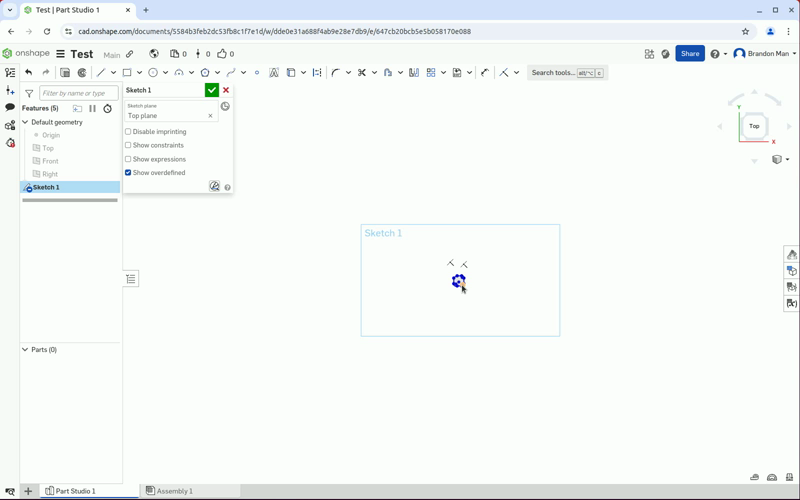
scroll(6)
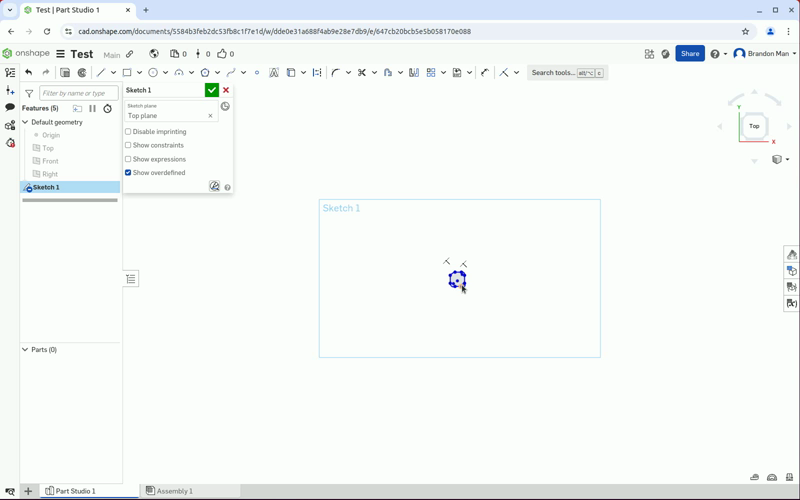
scroll(6)
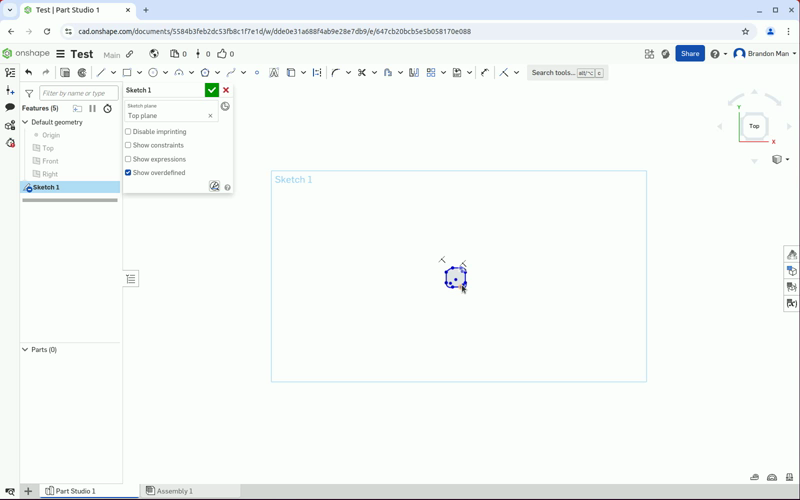
scroll(6)
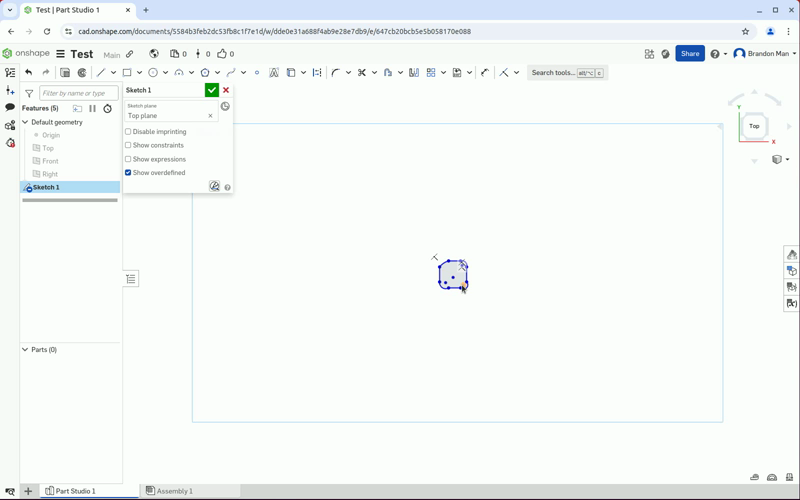
scroll(6)
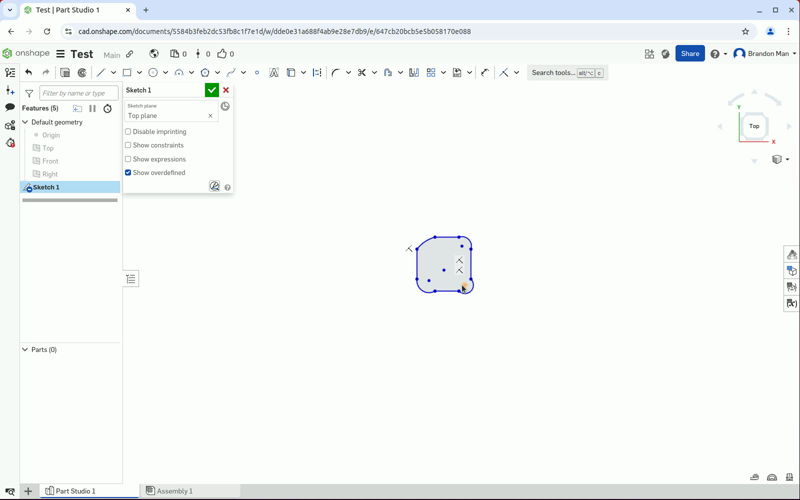
click(462, 284)
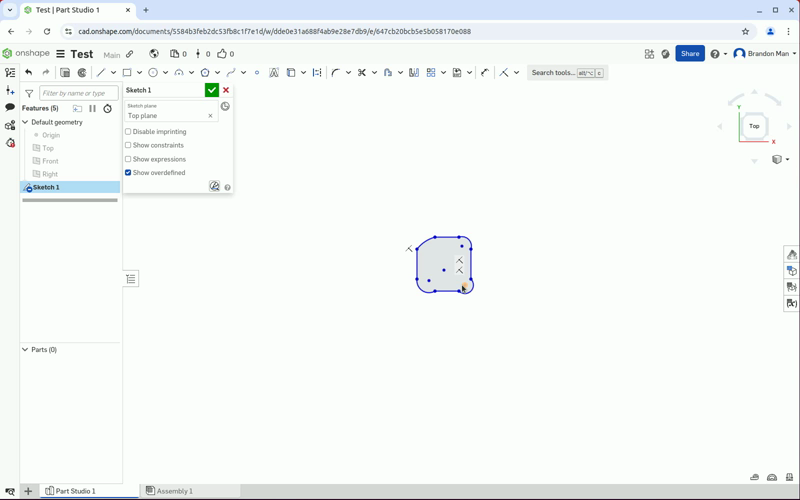
scroll(-6)
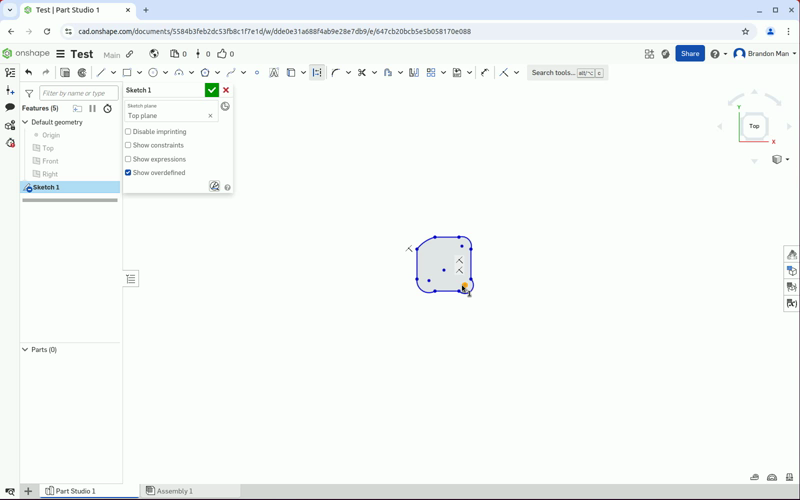
scroll(-6)
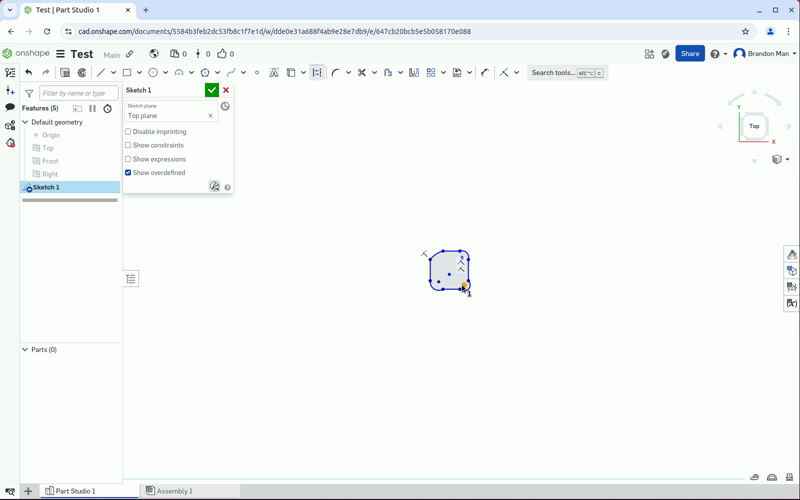
scroll(-6)
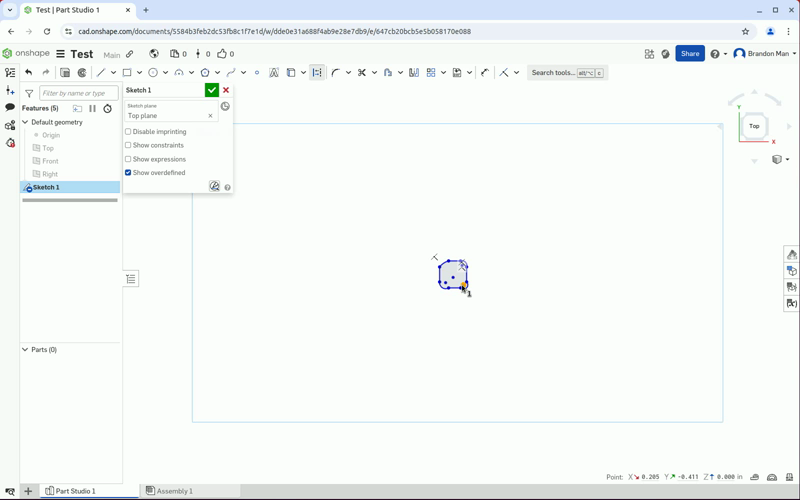
scroll(-6)
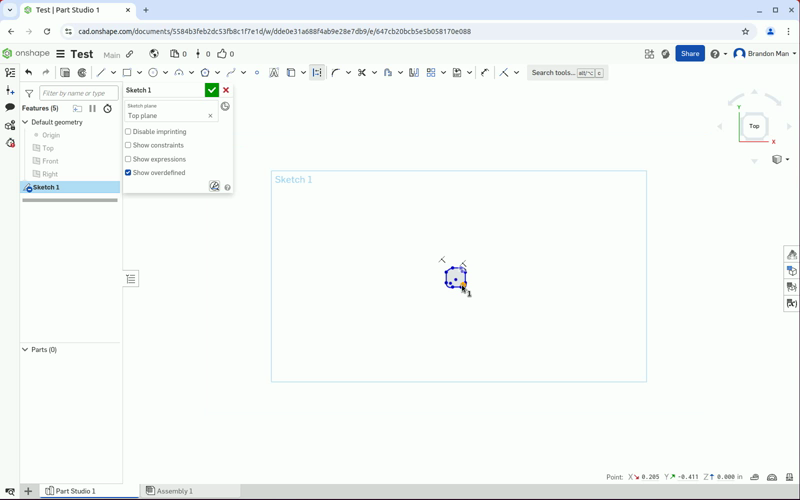
scroll(-6)
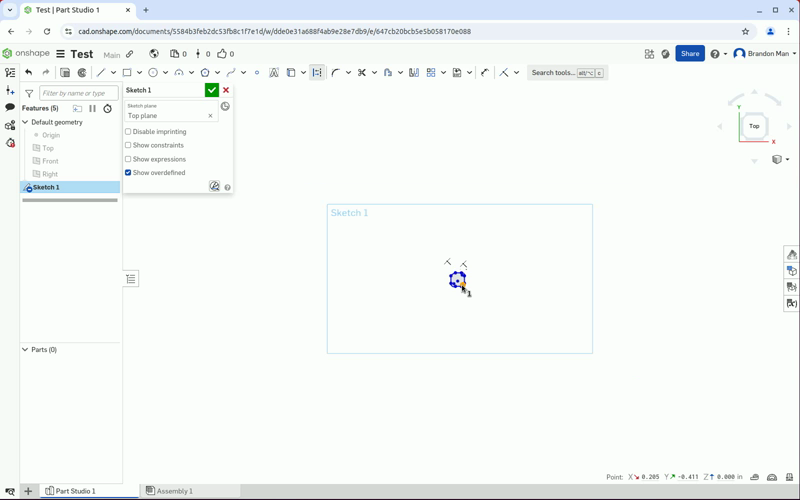
scroll(-6)
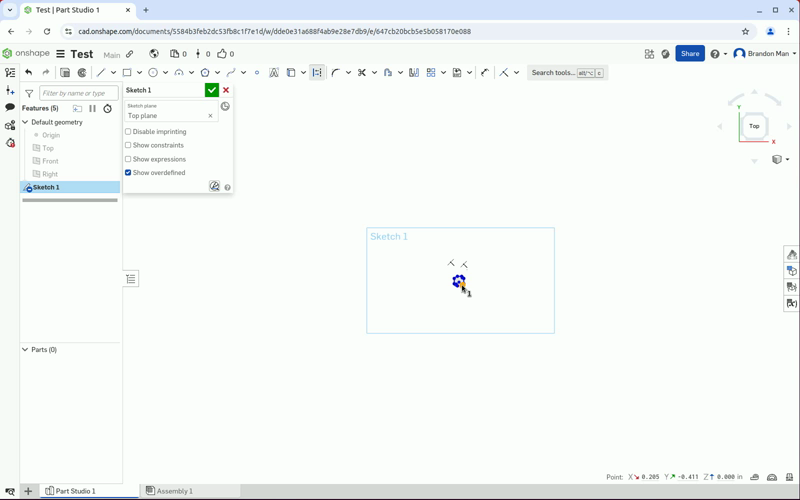
scroll(-6)
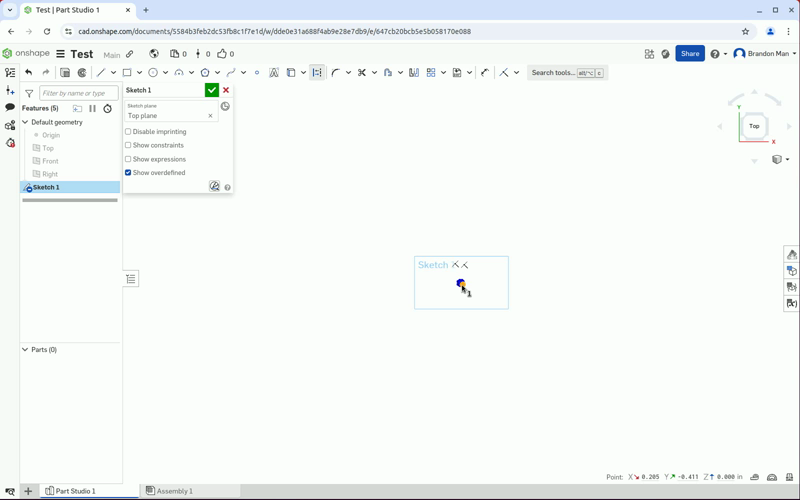
mouse_move(73, 352)
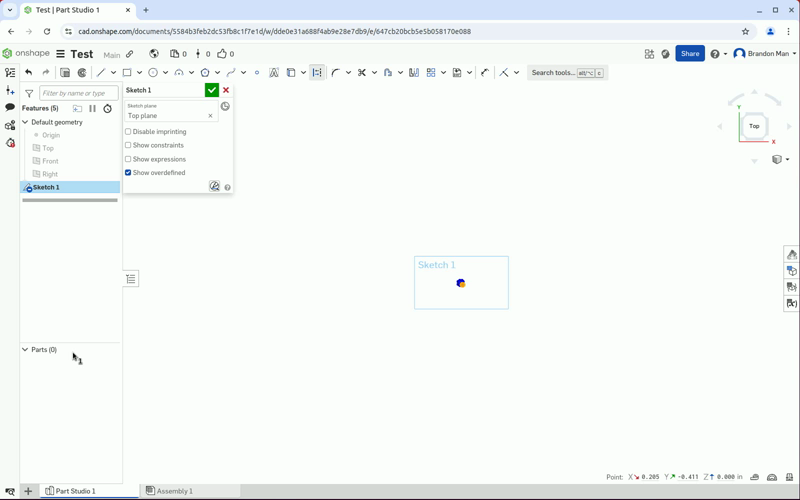
key(shift+y)
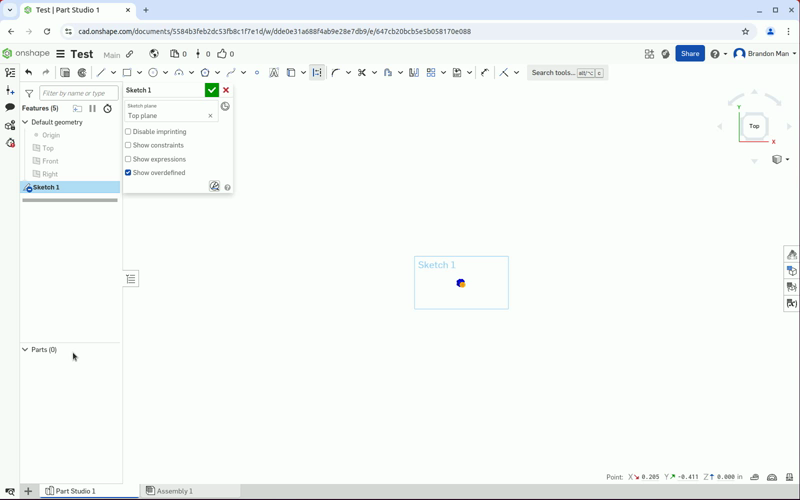
key(shift+e)
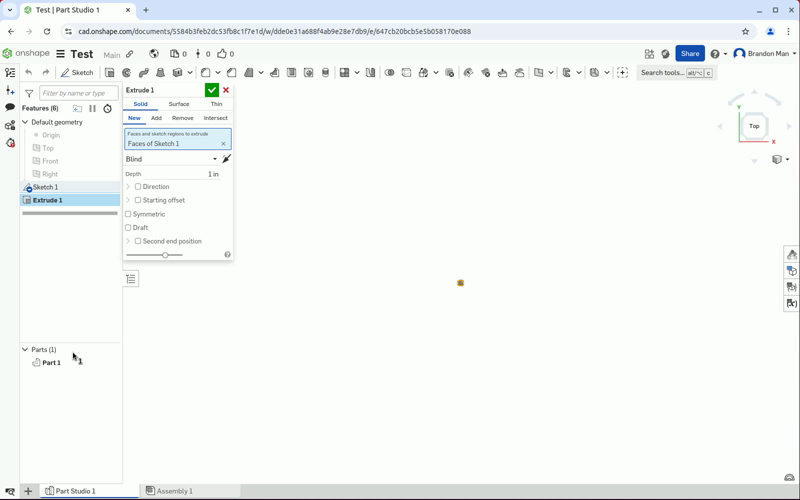
mouse_move(143, 106)
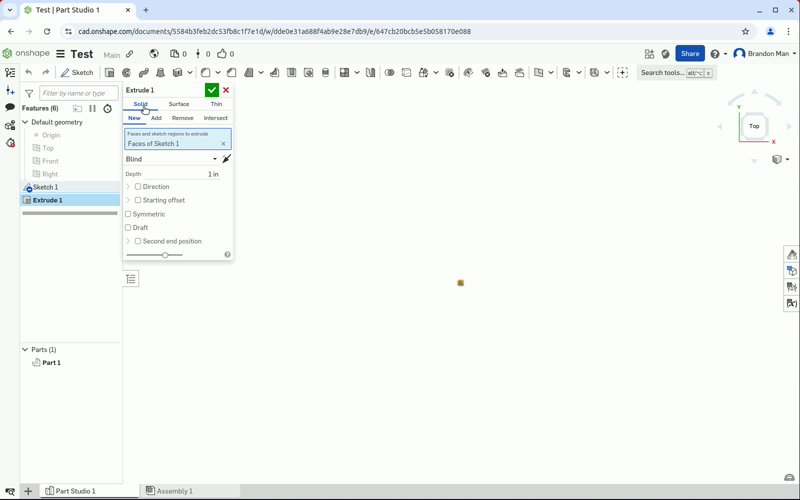
click(143, 106)
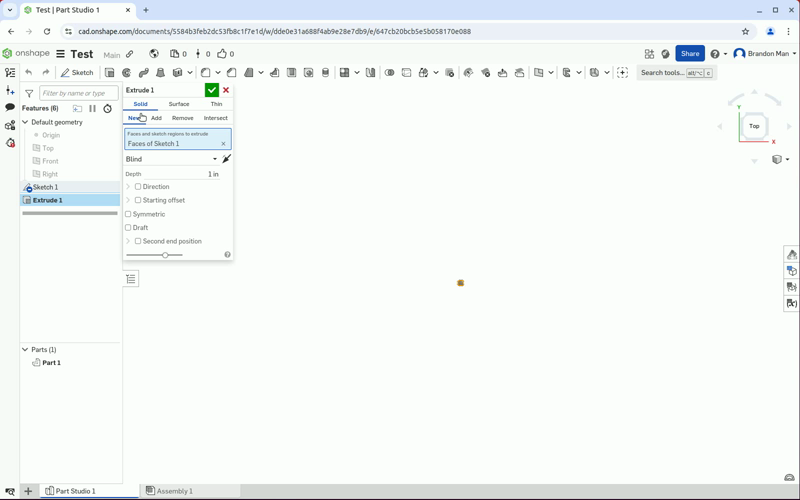
mouse_move(137, 120)
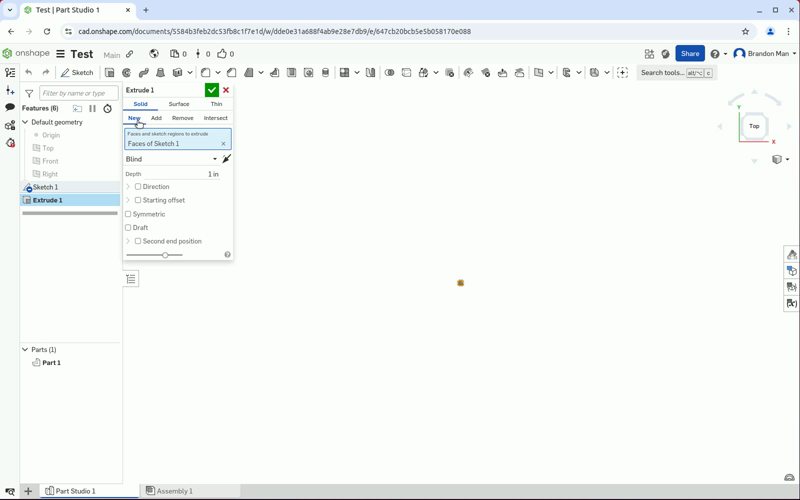
click(137, 120)
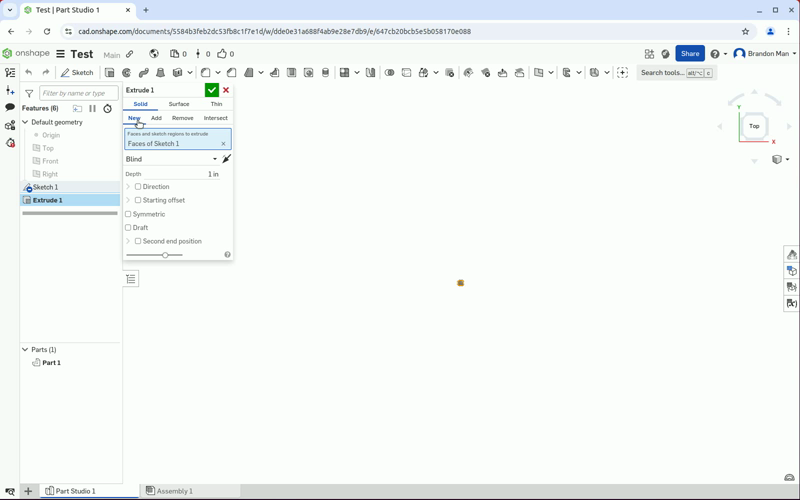
key(tab, 4)
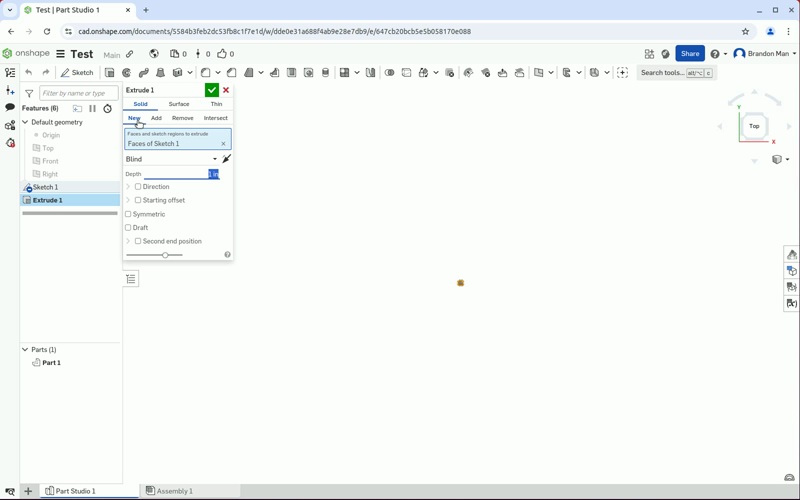
text(13.961)
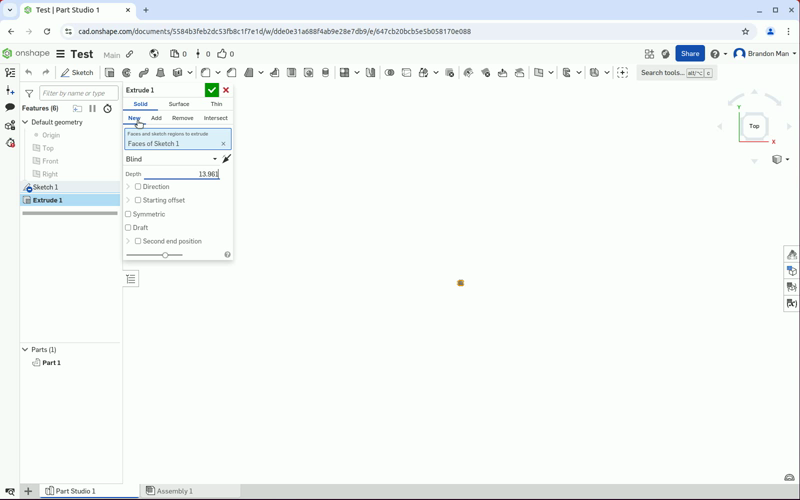
key(enter)
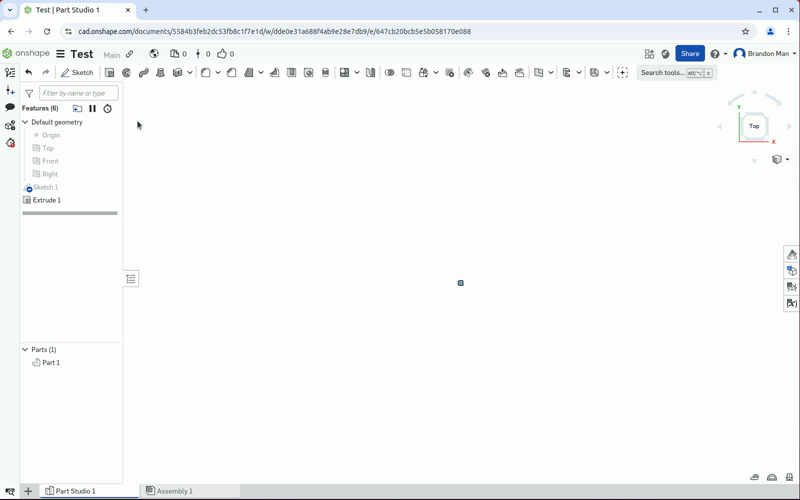
key(shift+h)
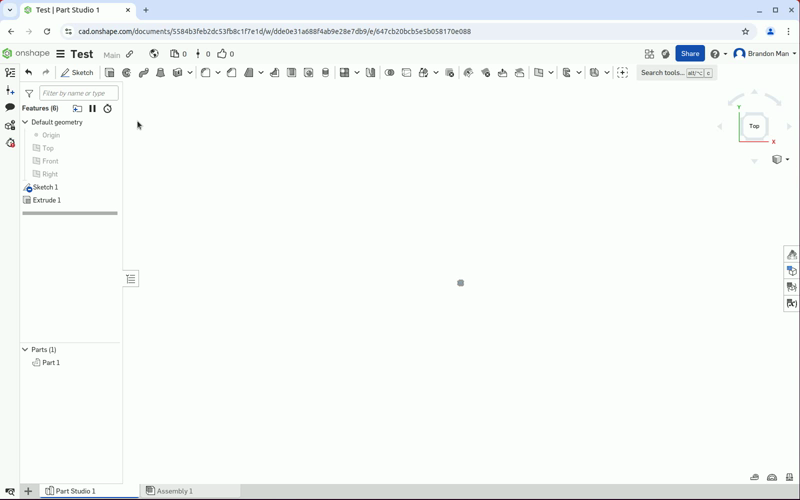
key(shift+h)
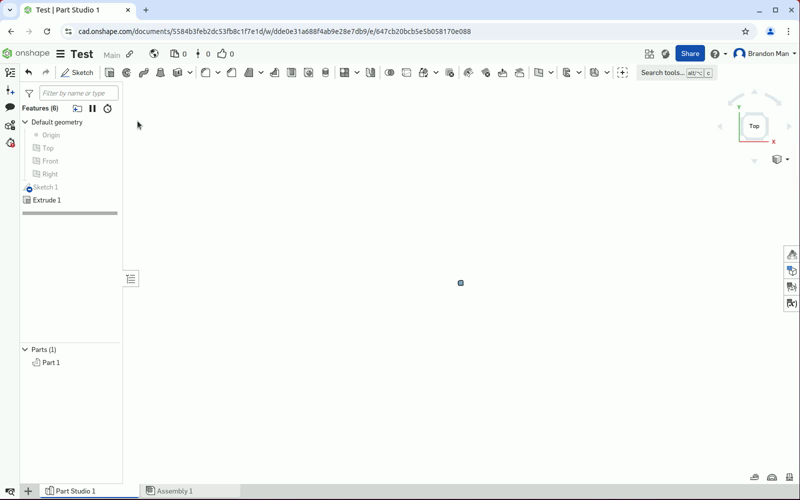
mouse_move(73, 189)
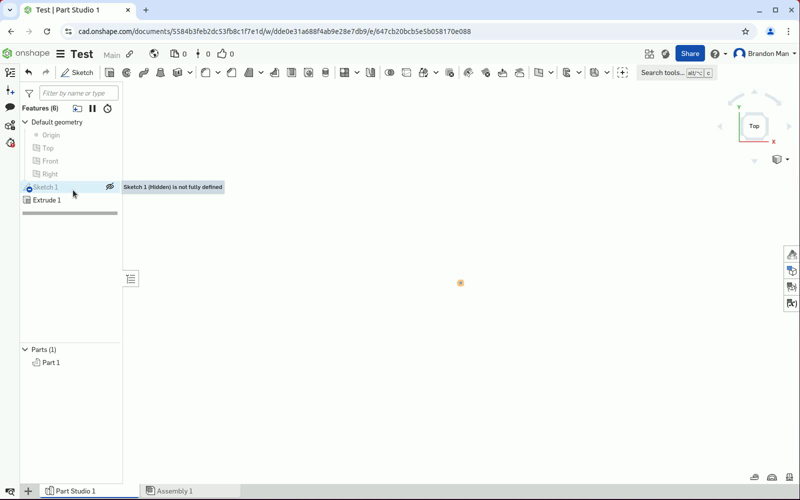
click(73, 189)
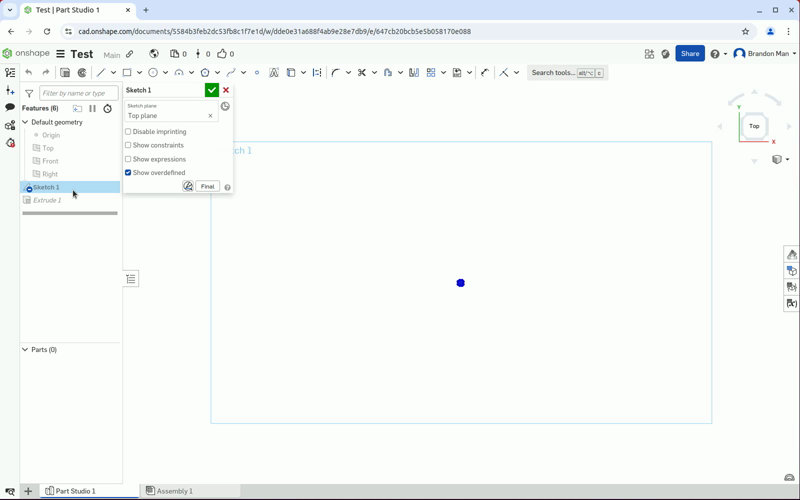
mouse_move(229, 92)
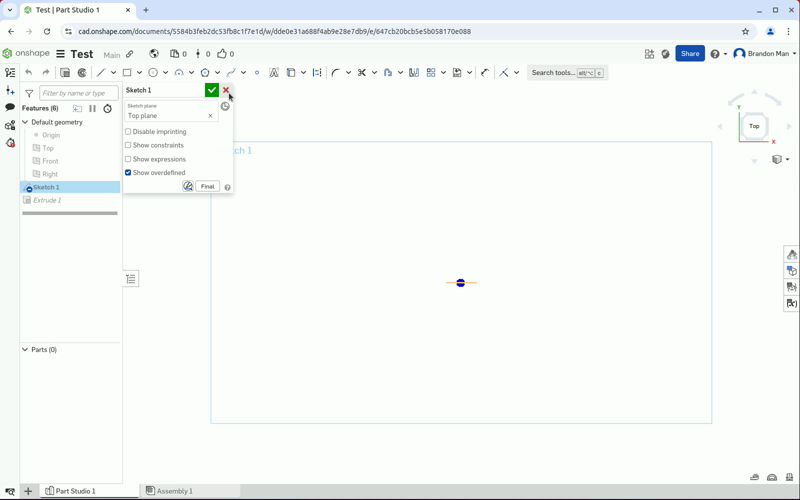
click(229, 92)
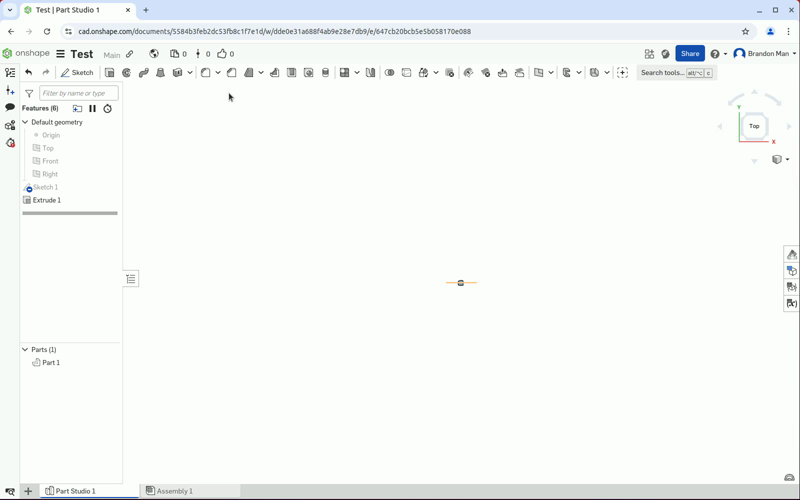
mouse_move(73, 352)
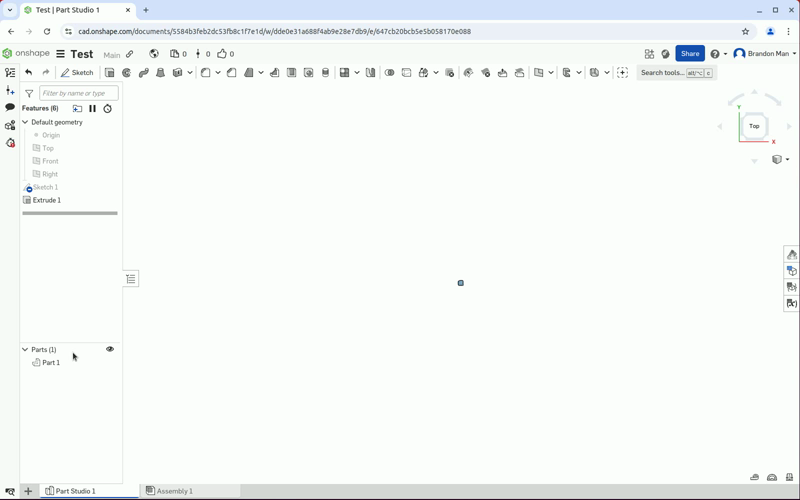
key(y)
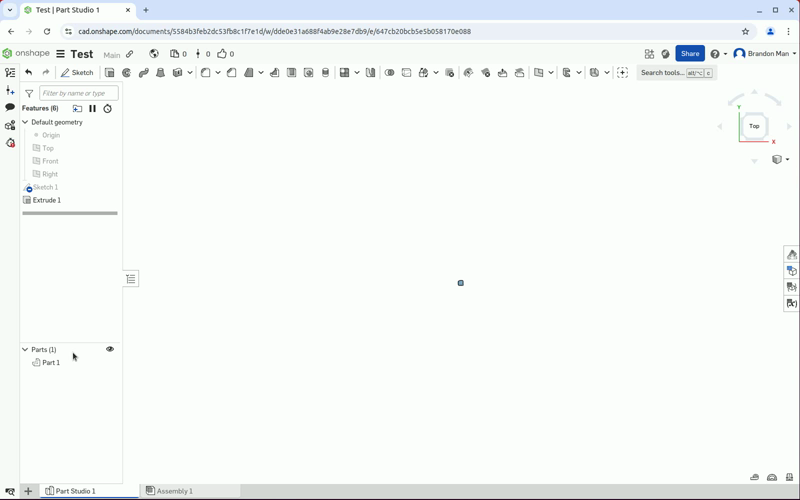
key(shift+p)
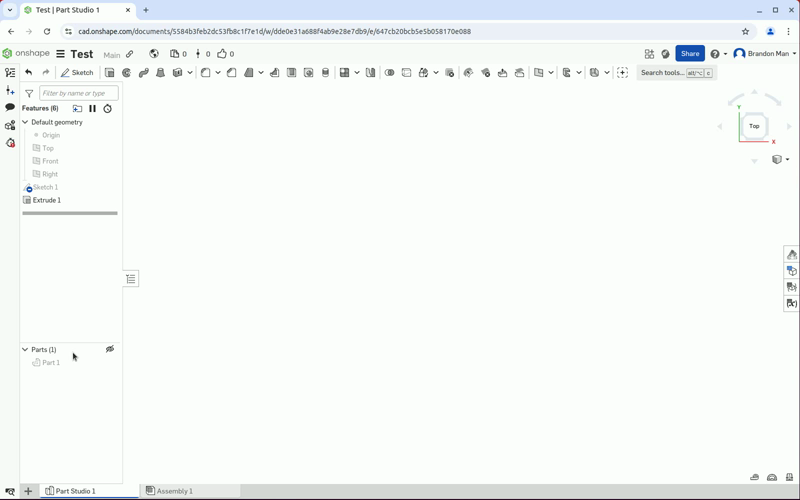
key(space)
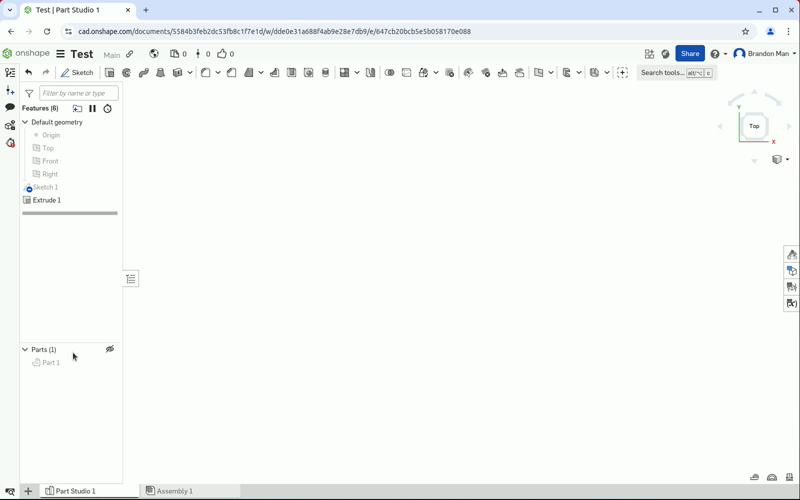
key_down(shift)
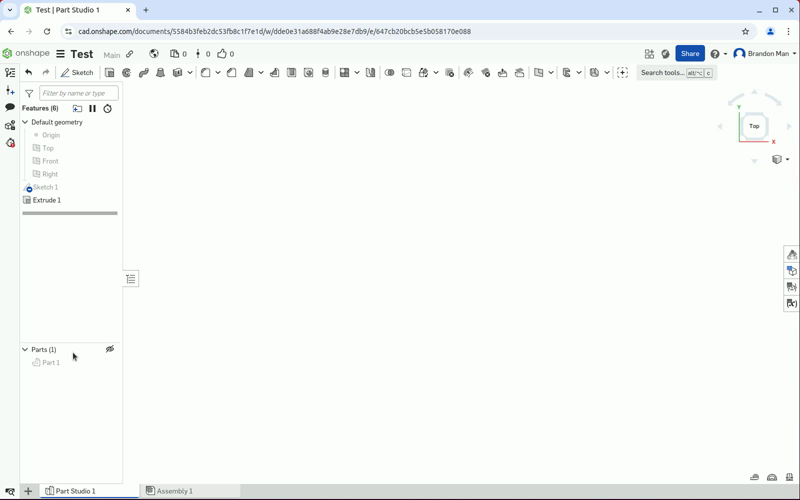
key(up)
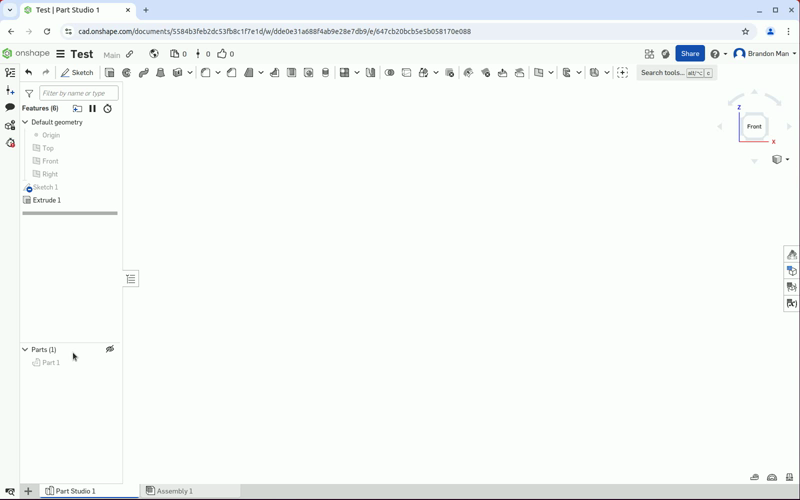
key_up(shift)
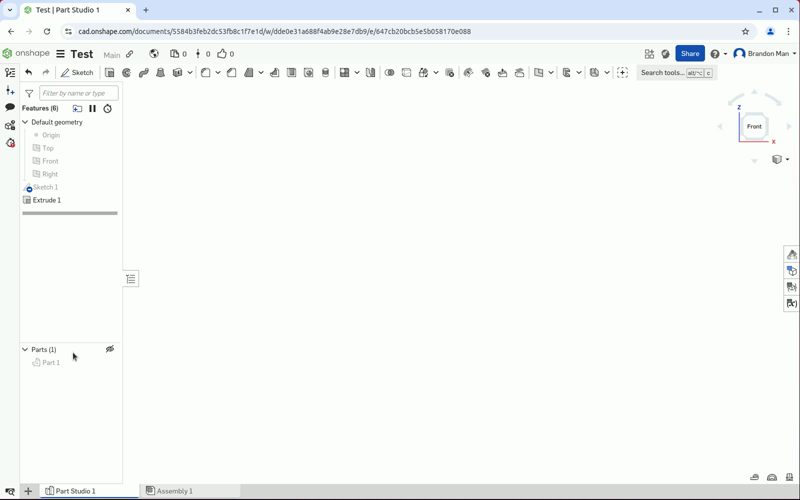
key(space)
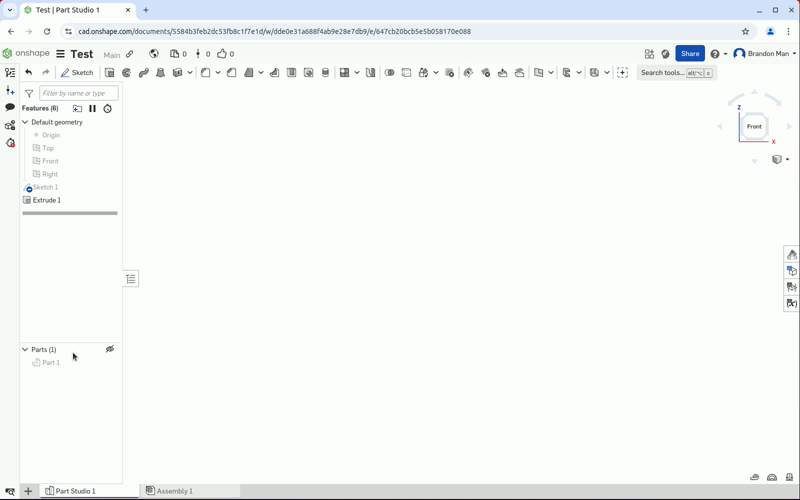
key_down(shift)
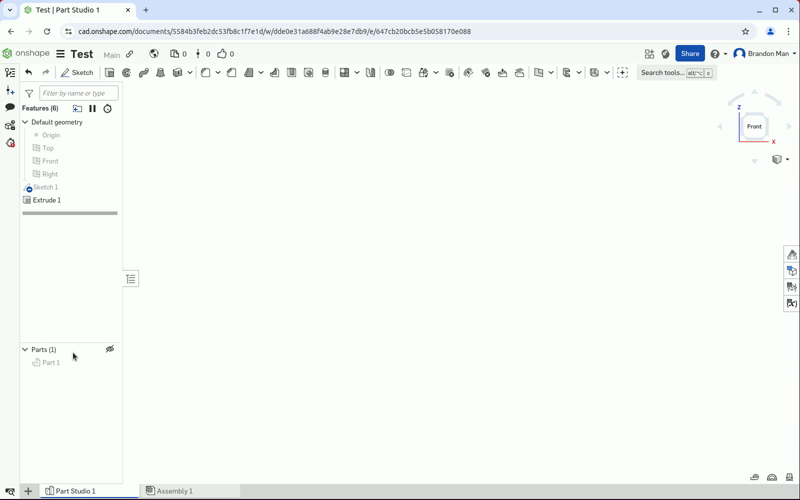
key(left)
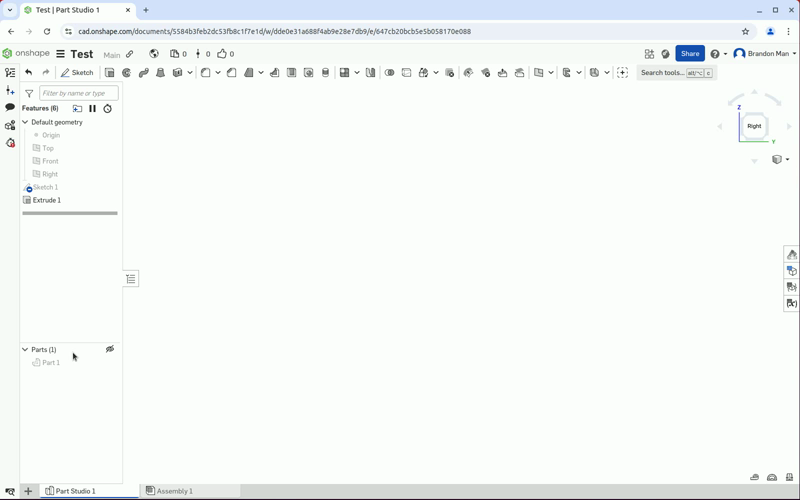
key_up(shift)
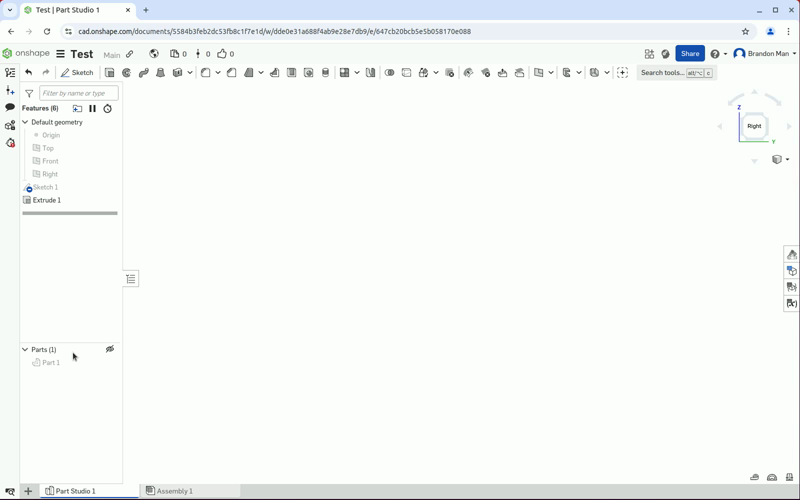
mouse_move(73, 352)
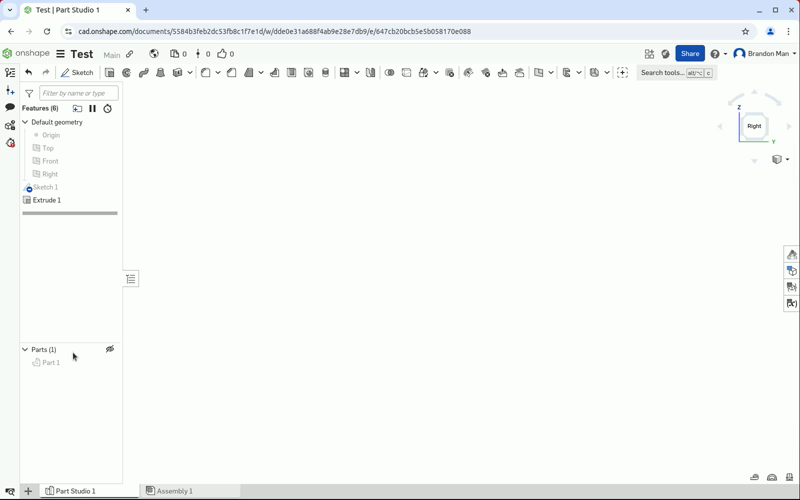
key(shift+y)
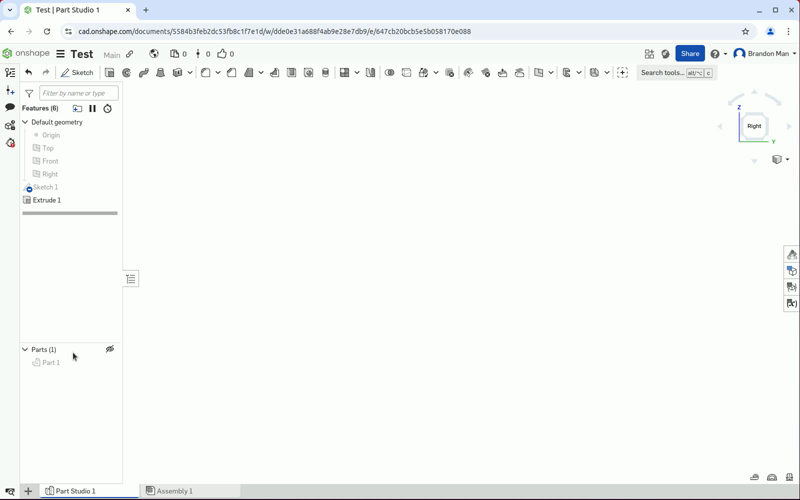
key(shift+s)
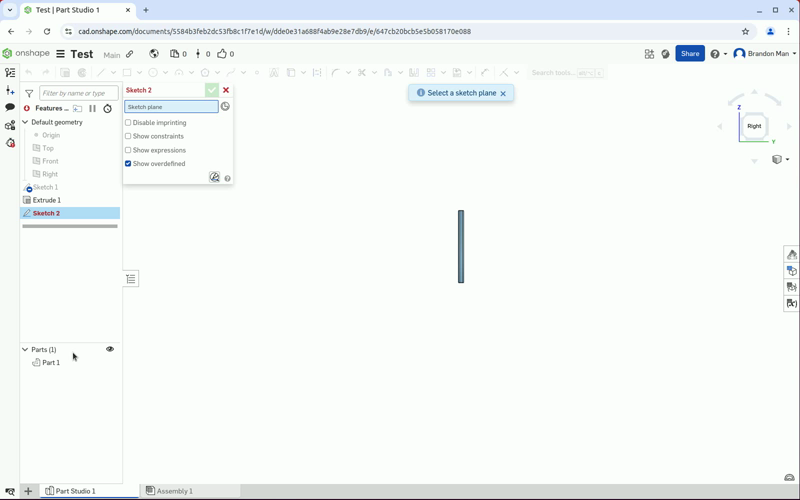
mouse_move(73, 176)
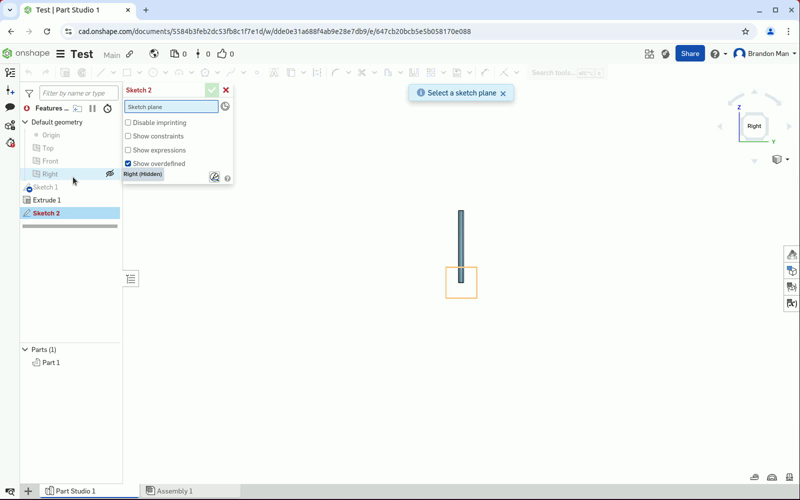
click(73, 176)
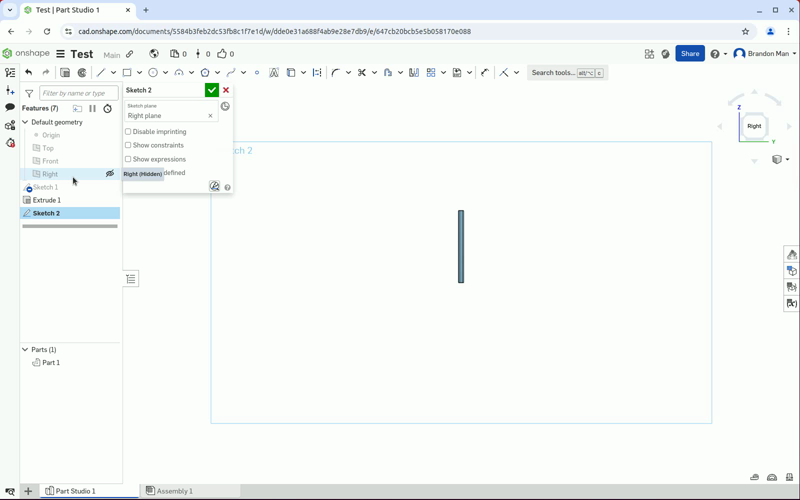
mouse_move(73, 352)
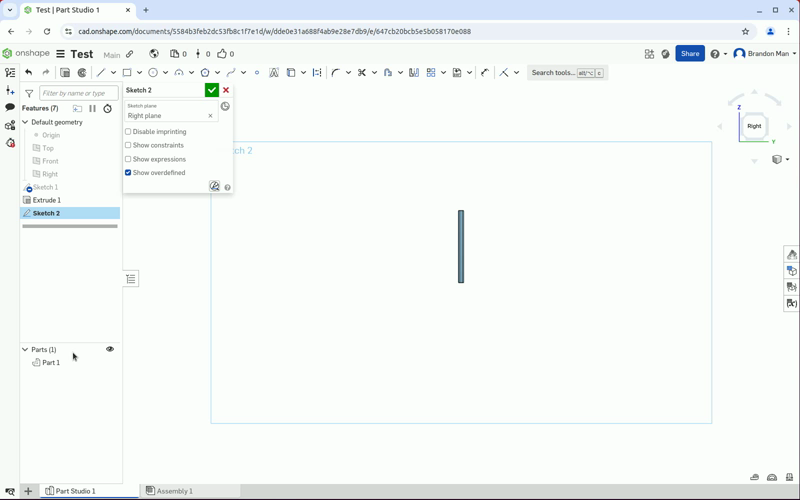
key(y)
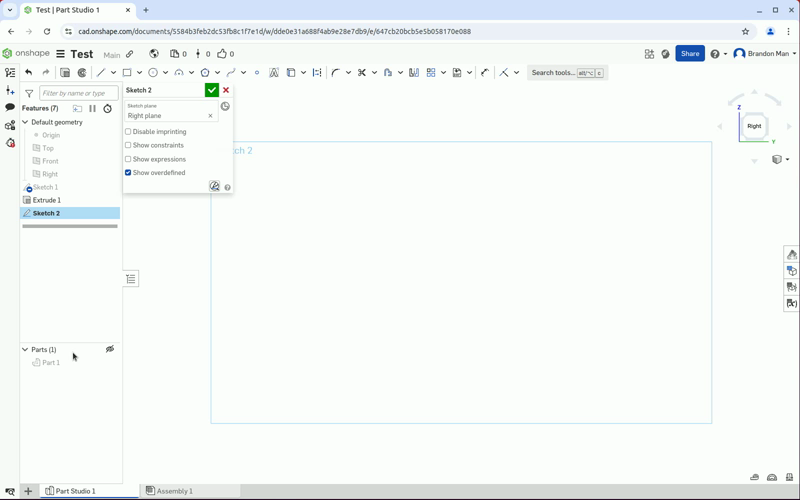
key(l)
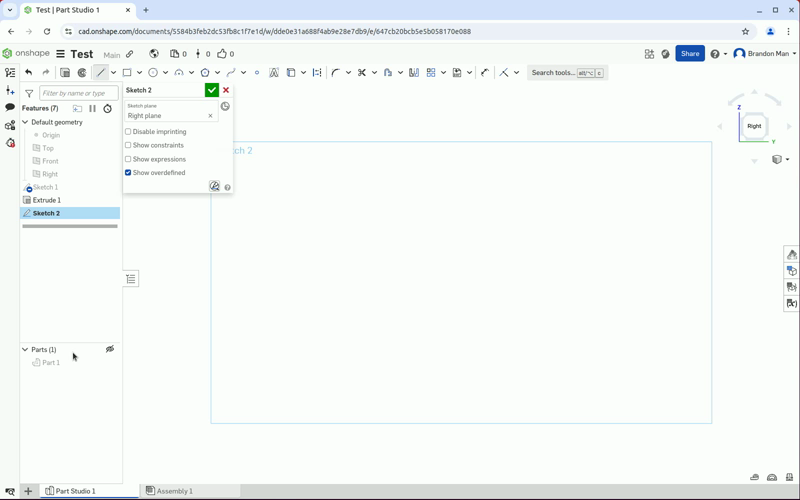
key_down(shift)
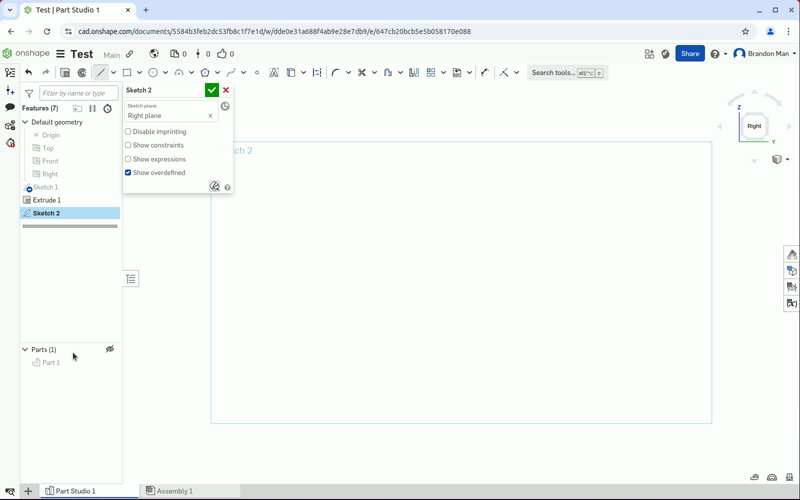
mouse_move(422, 295)
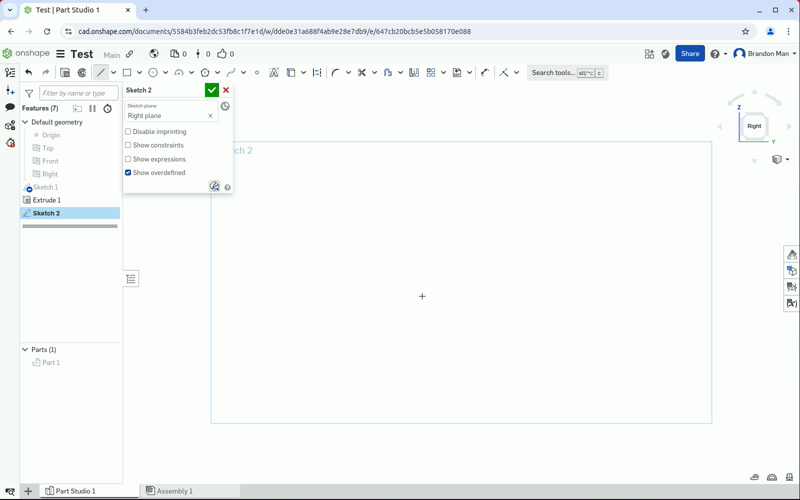
click(422, 295)
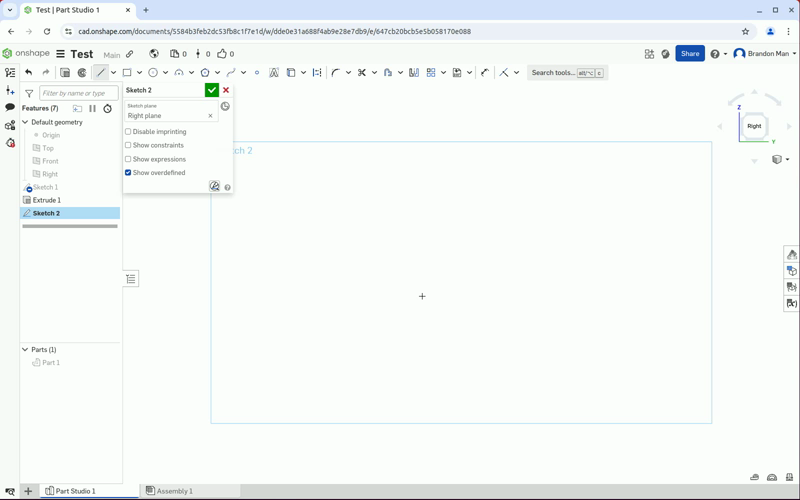
key_up(shift)
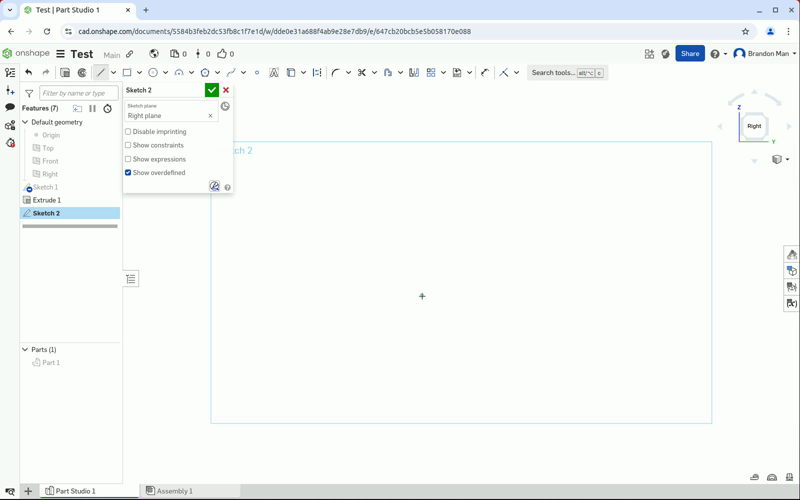
key_down(shift)
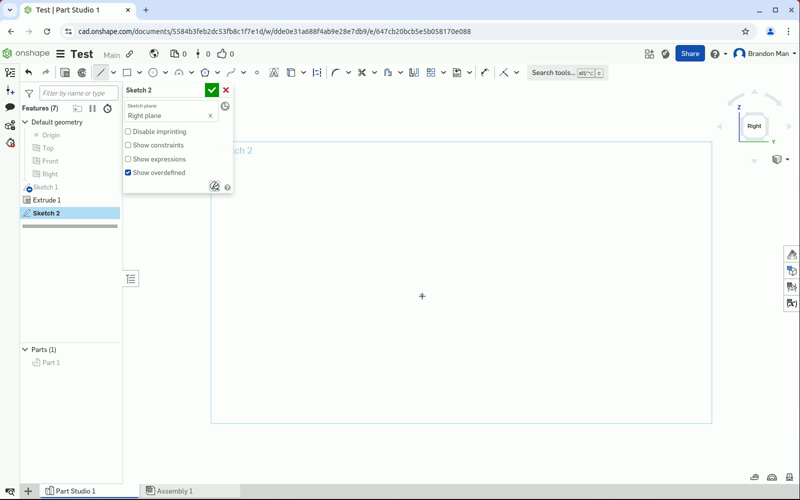
mouse_move(452, 295)
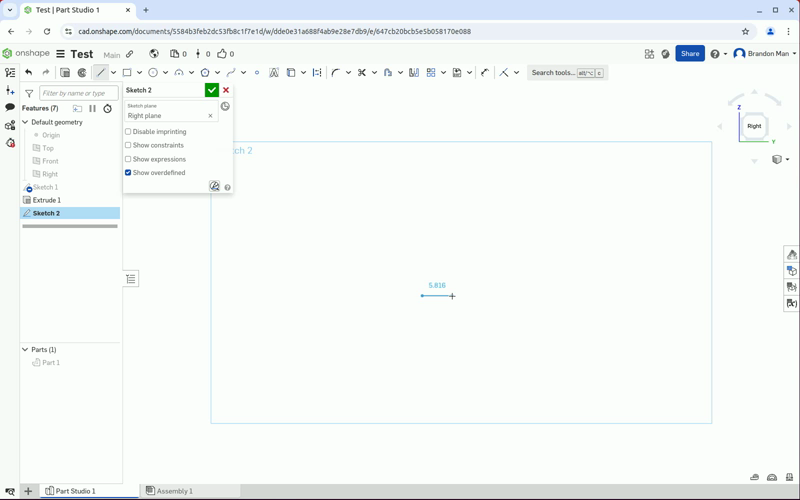
mouse_move(423, 295)
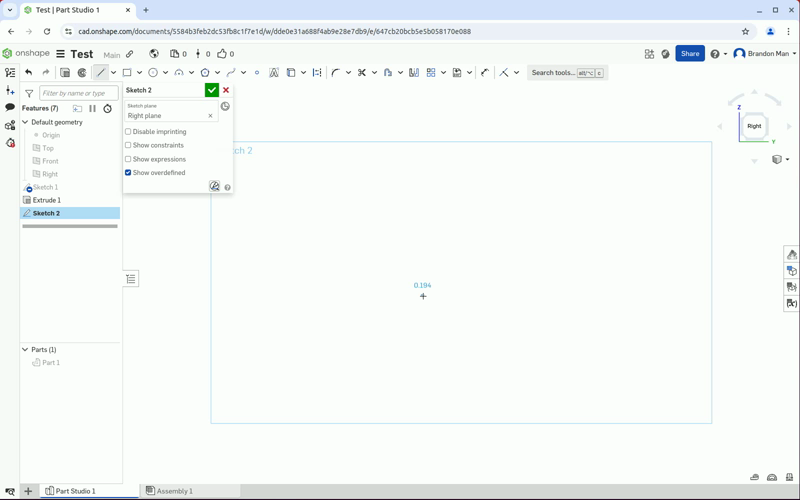
scroll(6)
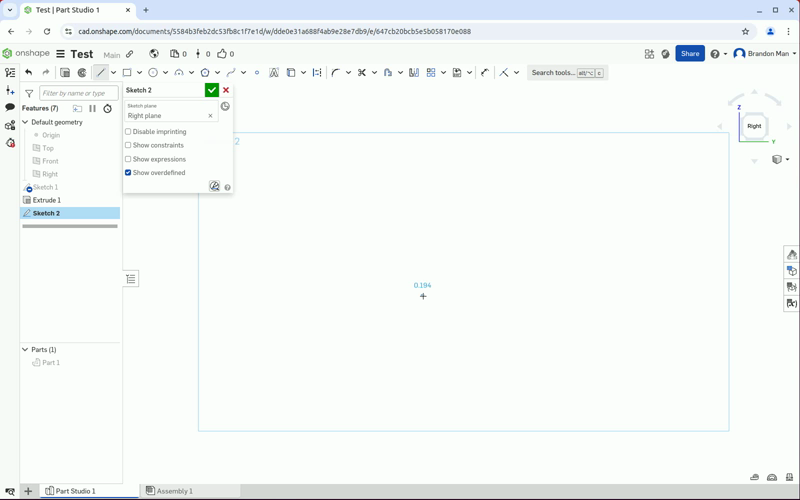
scroll(6)
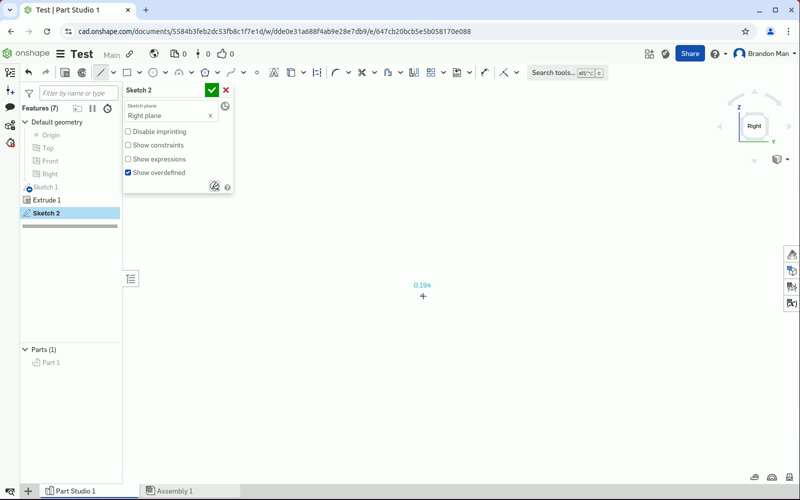
scroll(6)
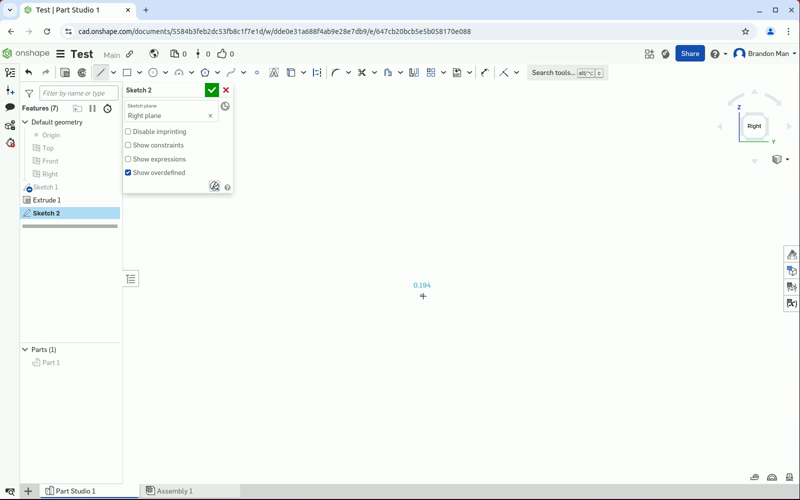
scroll(6)
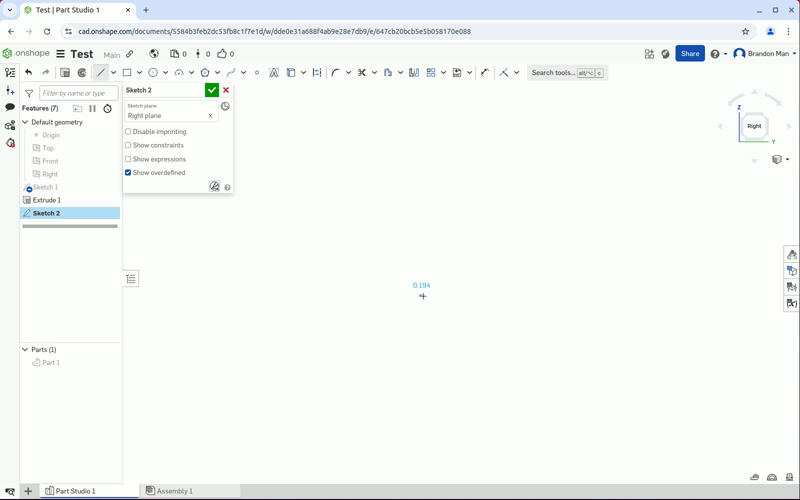
scroll(6)
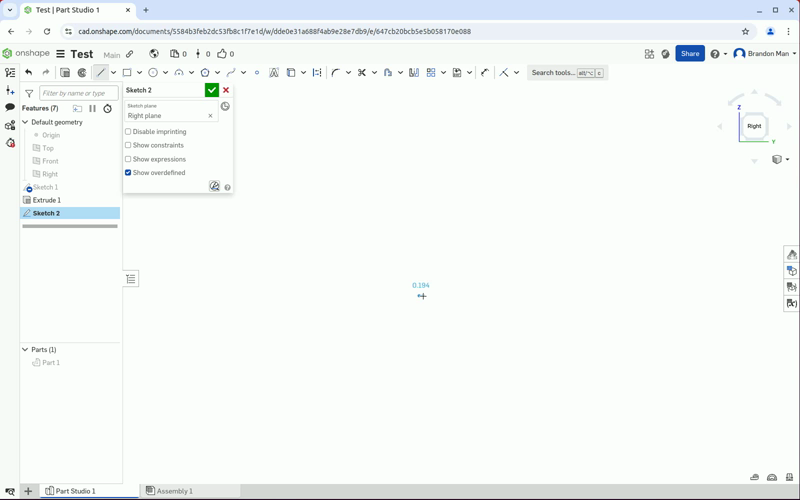
scroll(6)
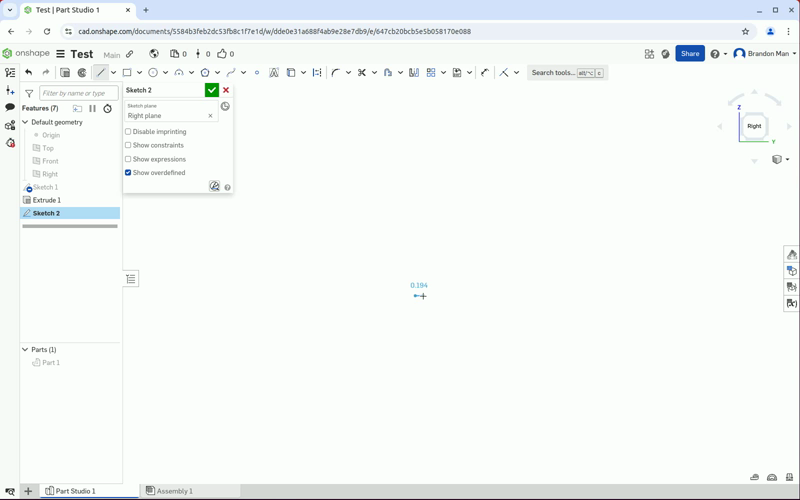
scroll(6)
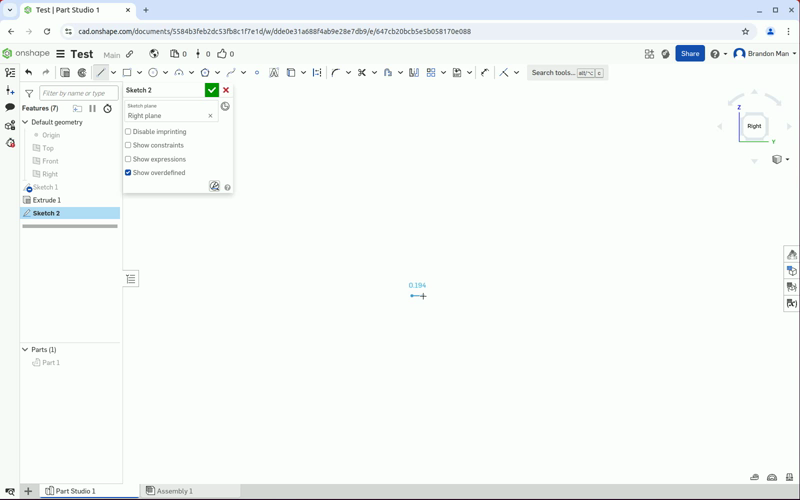
click(423, 295)
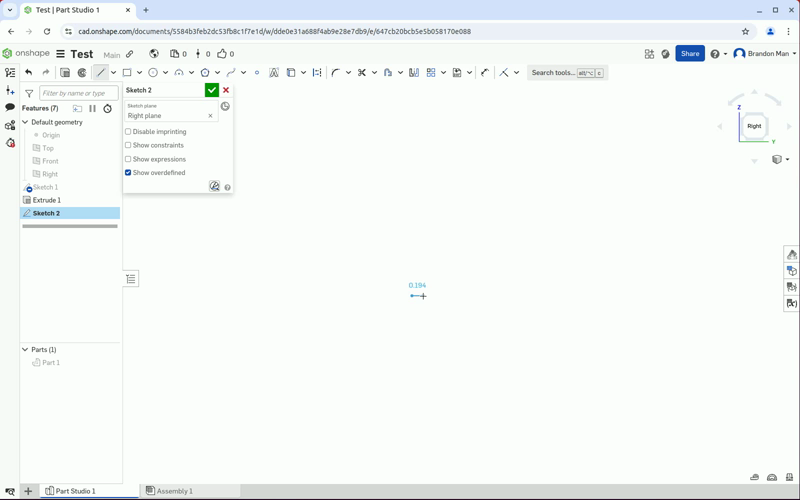
scroll(-6)
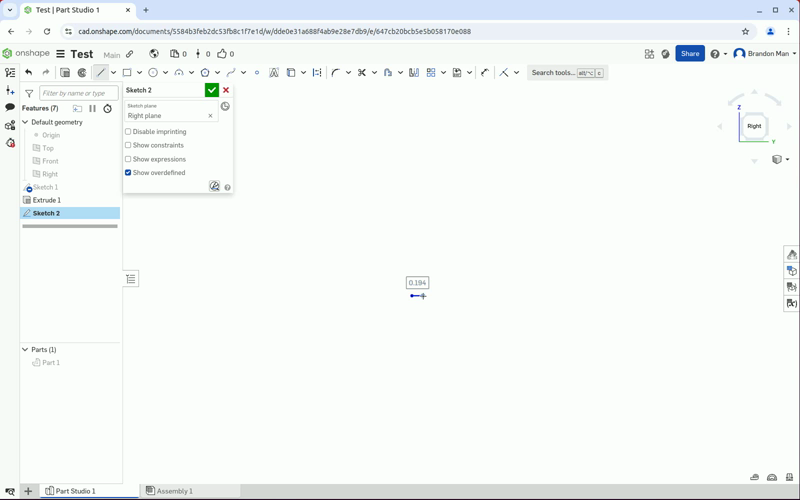
scroll(-6)
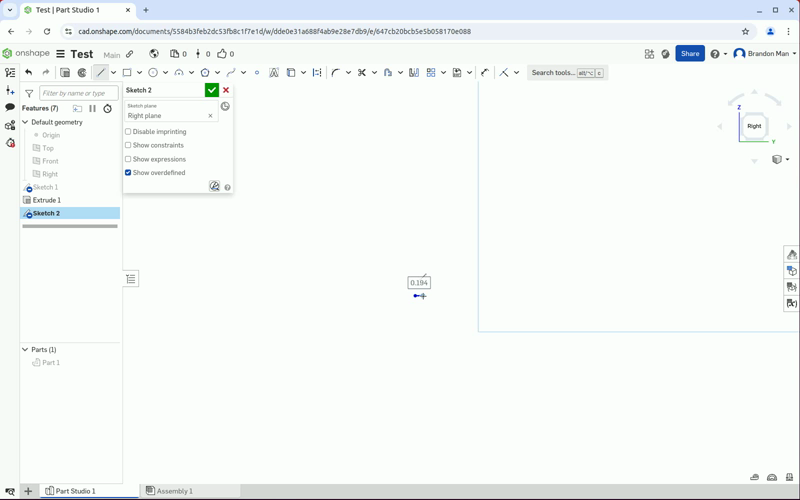
scroll(-6)
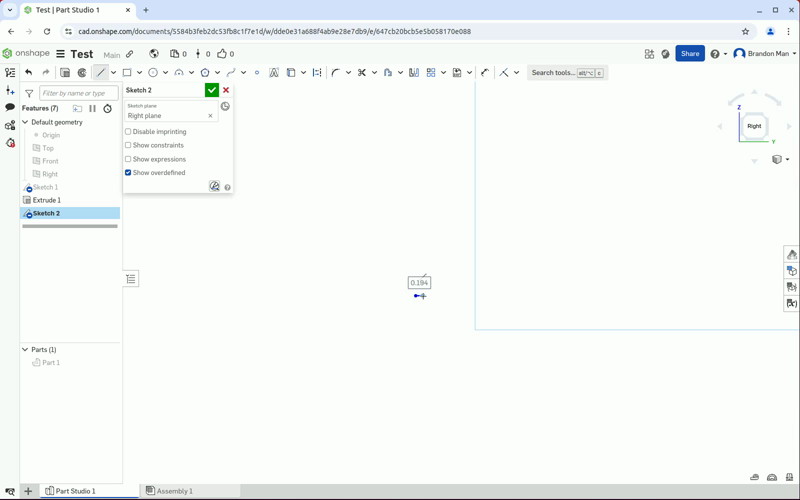
scroll(-6)
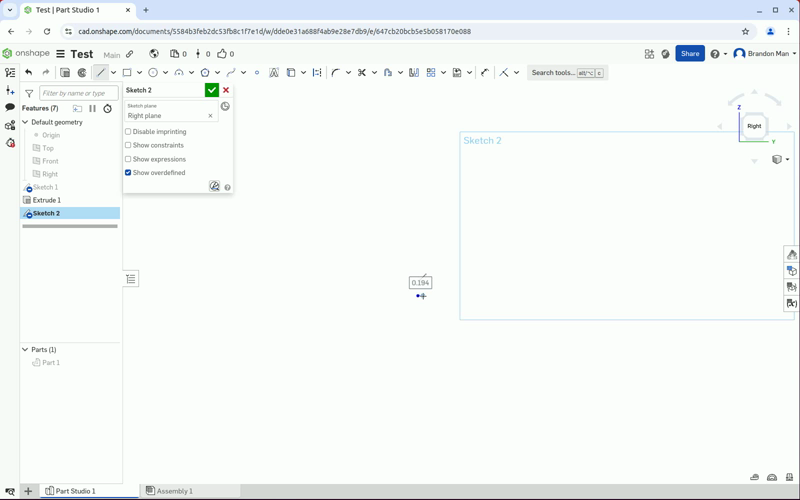
scroll(-6)
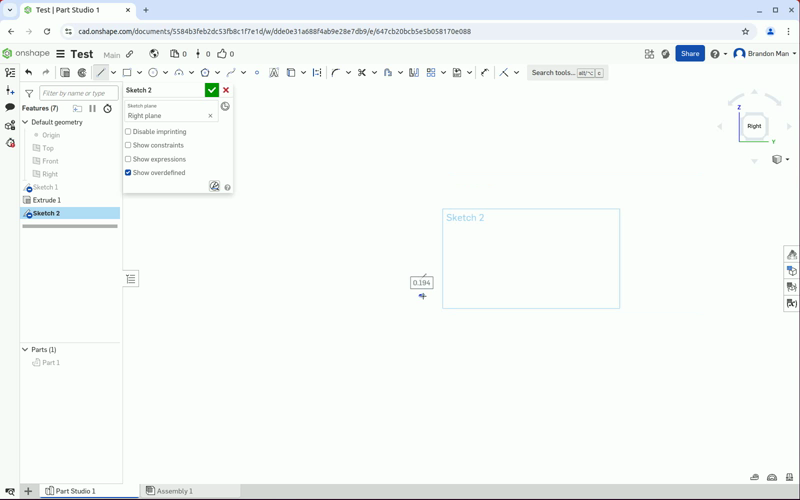
scroll(-6)
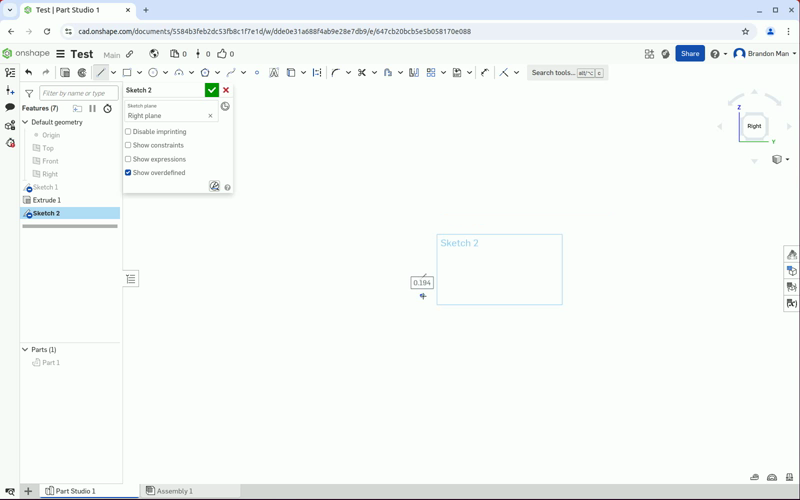
scroll(-6)
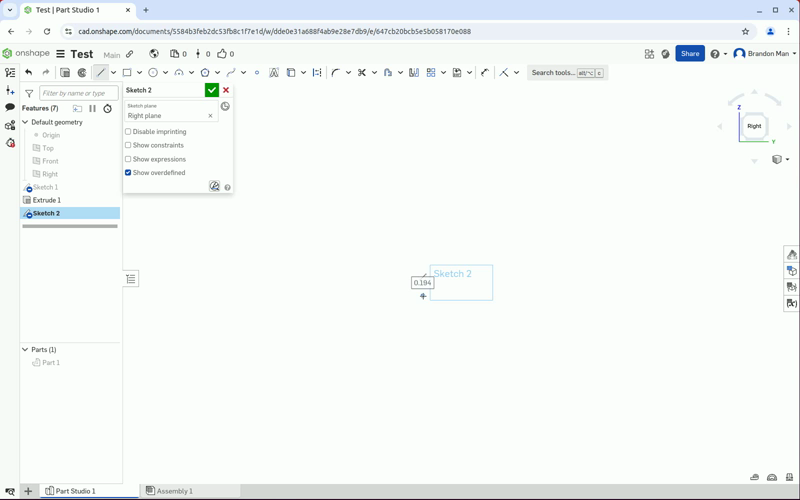
key_up(shift)
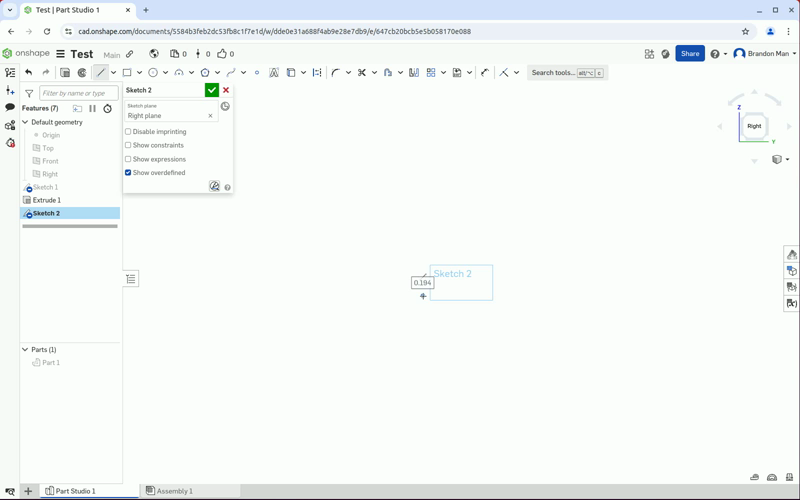
key_down(shift)
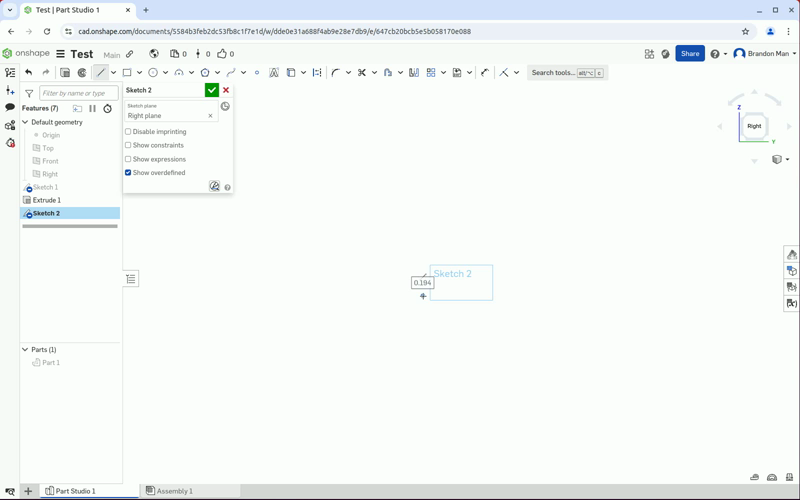
mouse_move(423, 183)
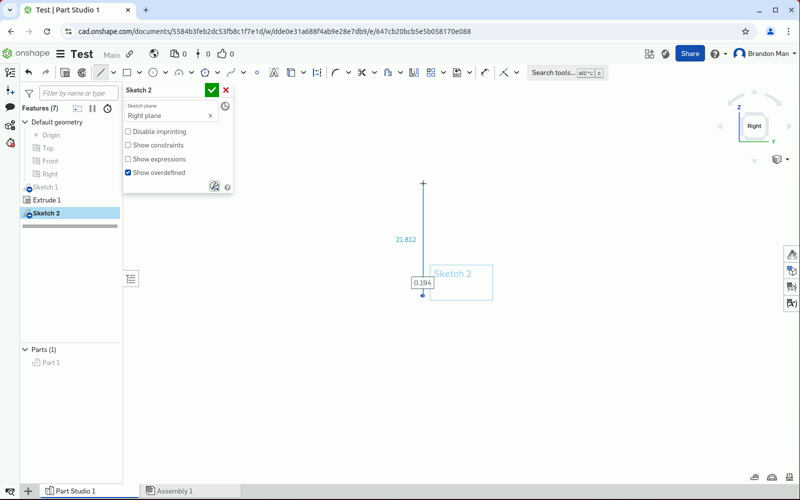
click(423, 183)
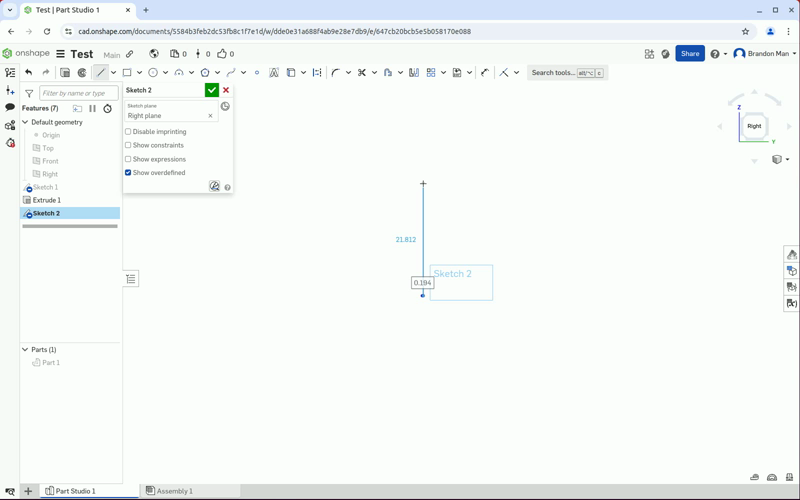
key_up(shift)
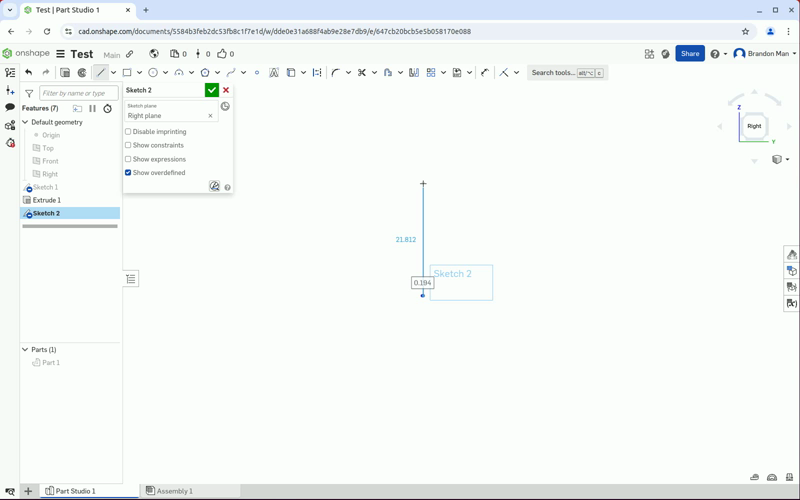
key_down(shift)
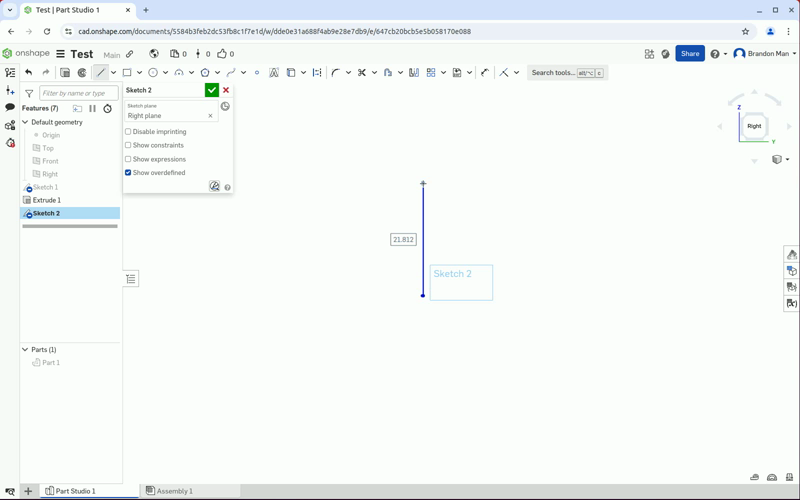
mouse_move(453, 183)
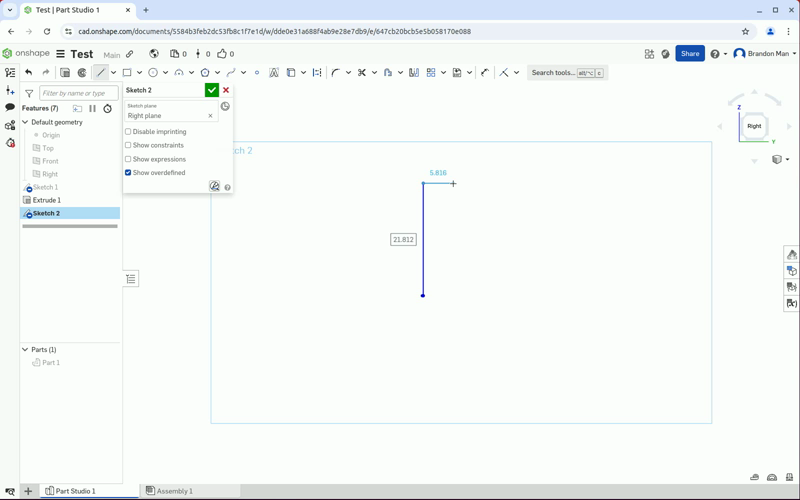
mouse_move(422, 183)
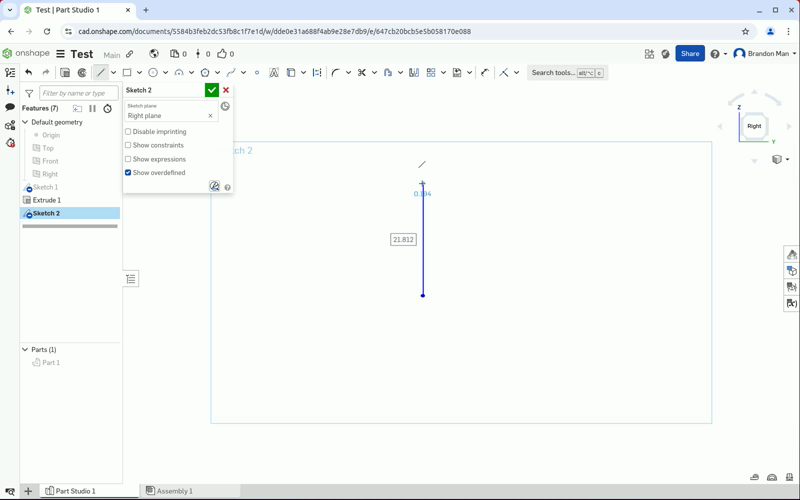
scroll(6)
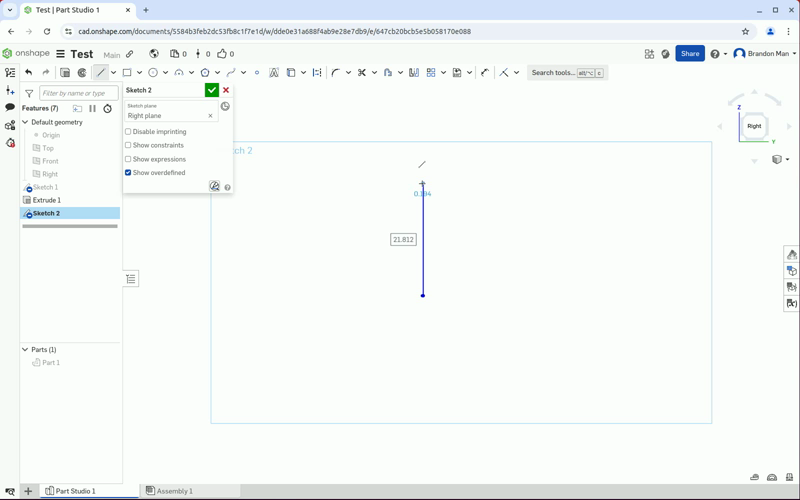
scroll(6)
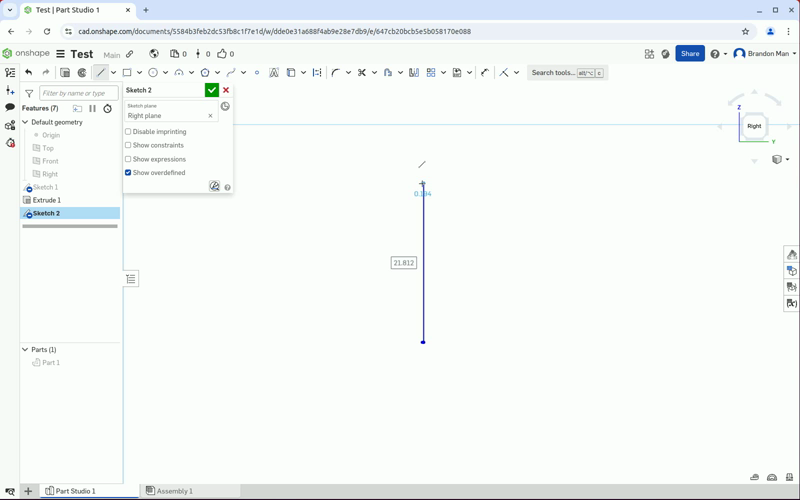
scroll(6)
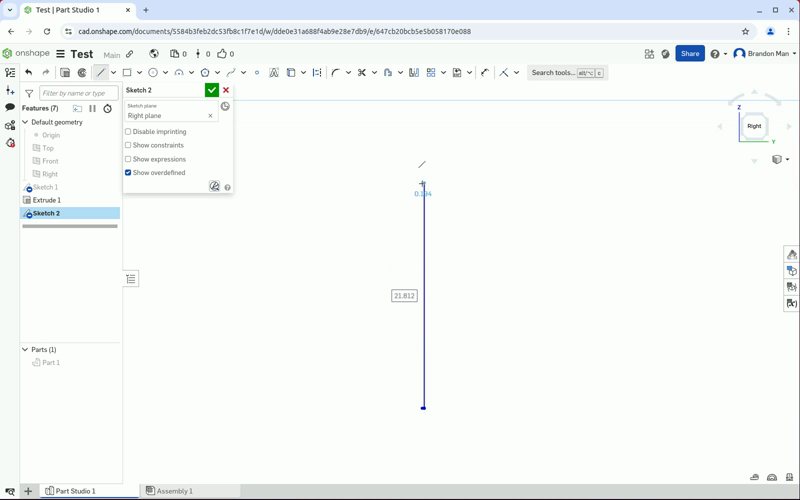
scroll(6)
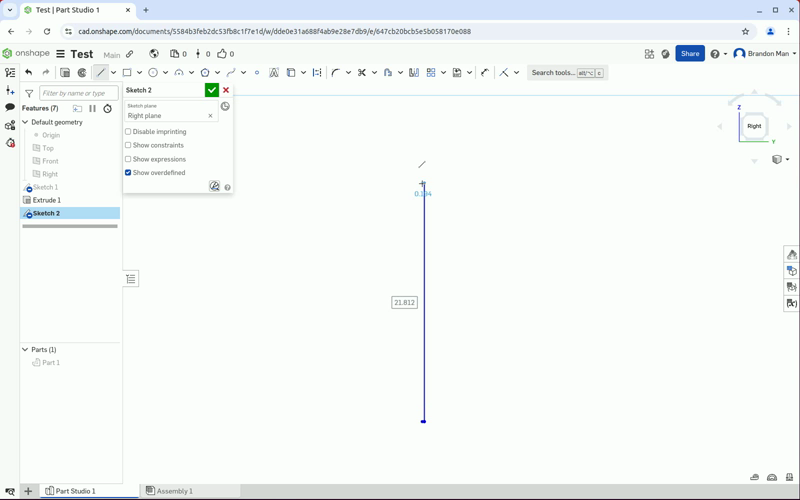
scroll(6)
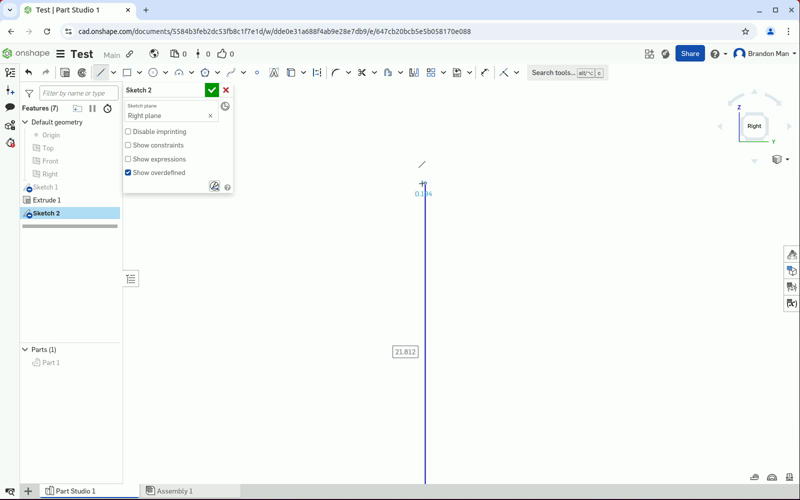
scroll(6)
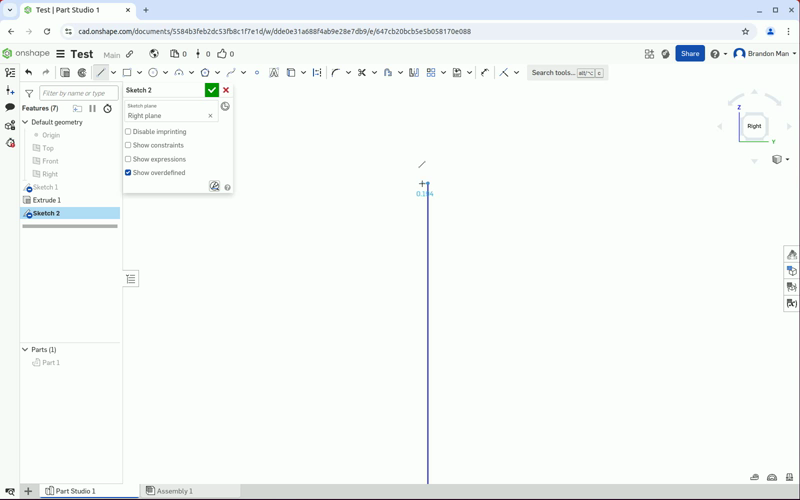
scroll(6)
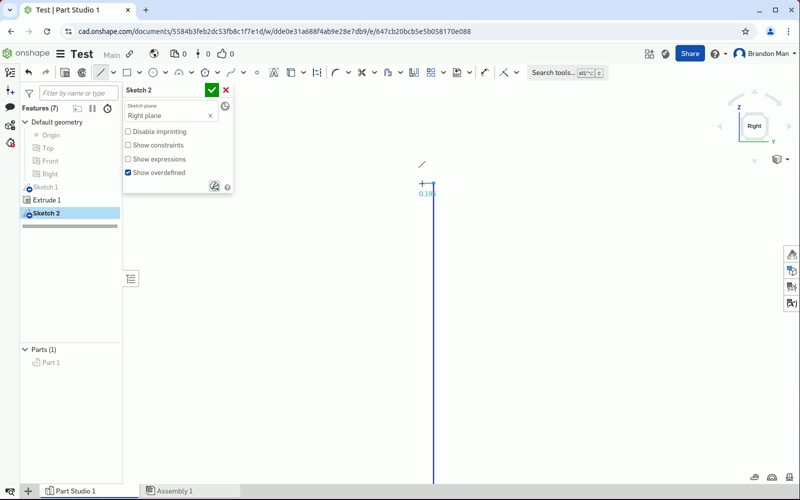
click(422, 183)
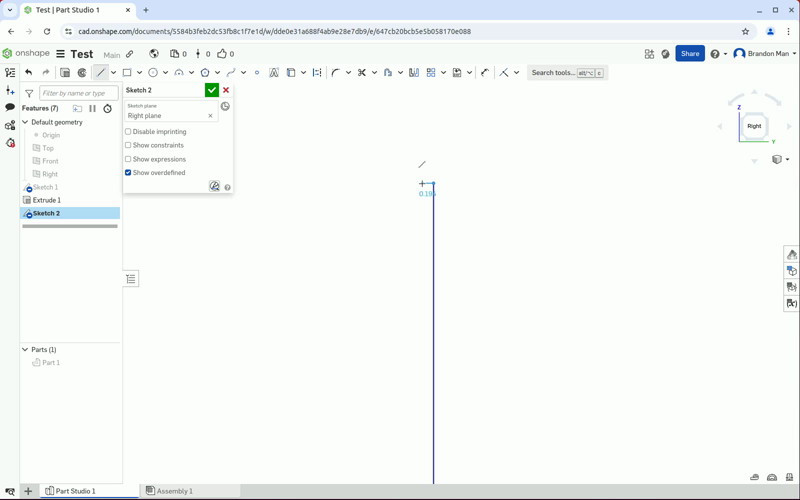
scroll(-6)
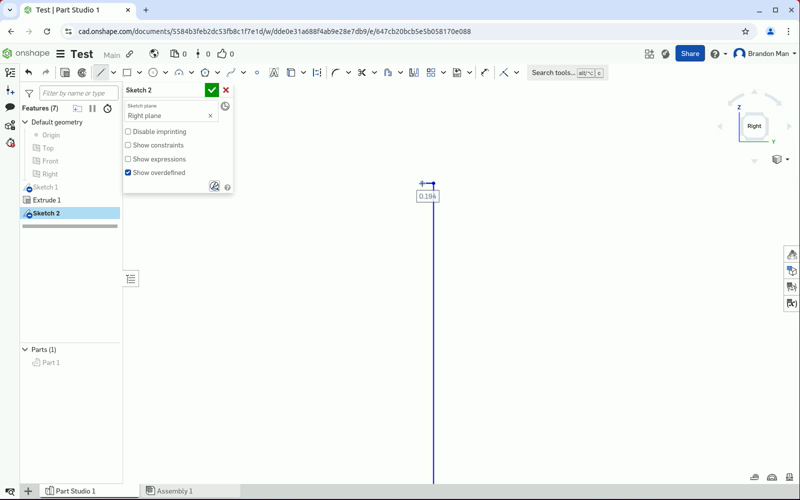
scroll(-6)
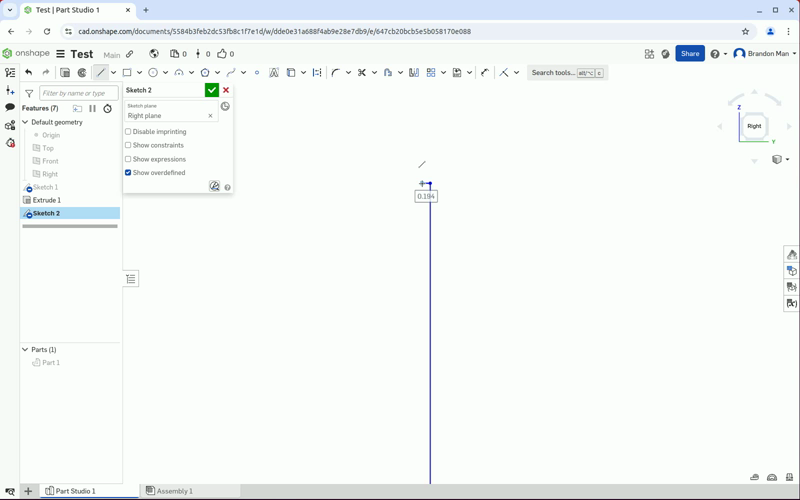
scroll(-6)
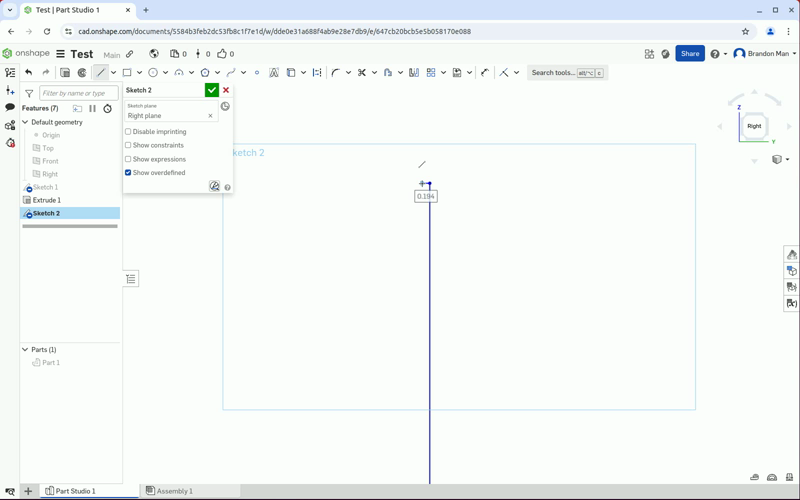
scroll(-6)
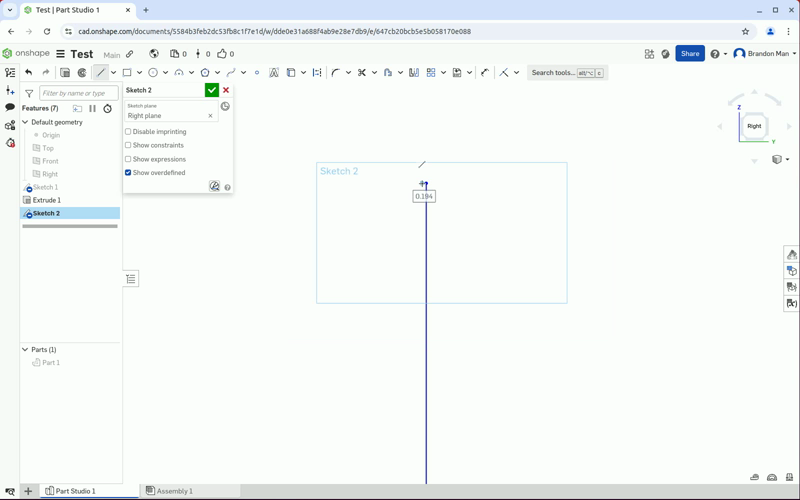
scroll(-6)
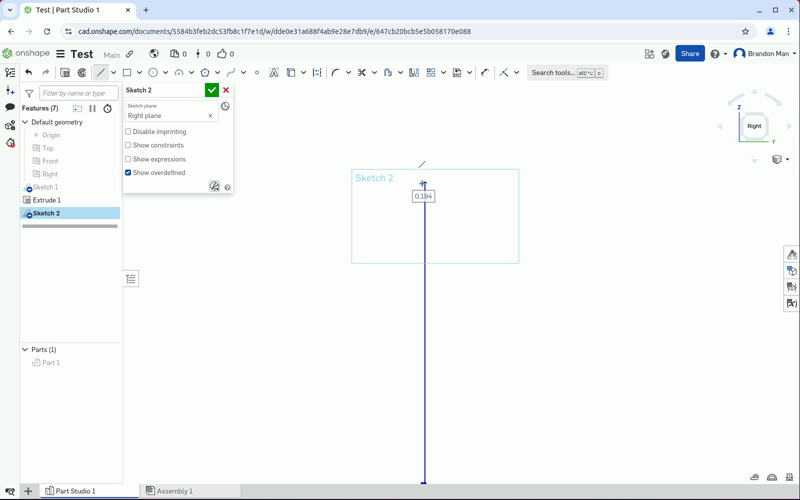
scroll(-6)
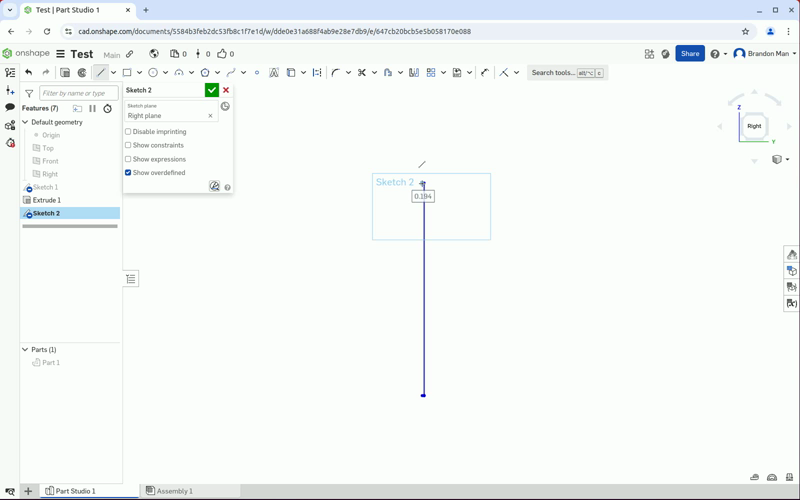
scroll(-6)
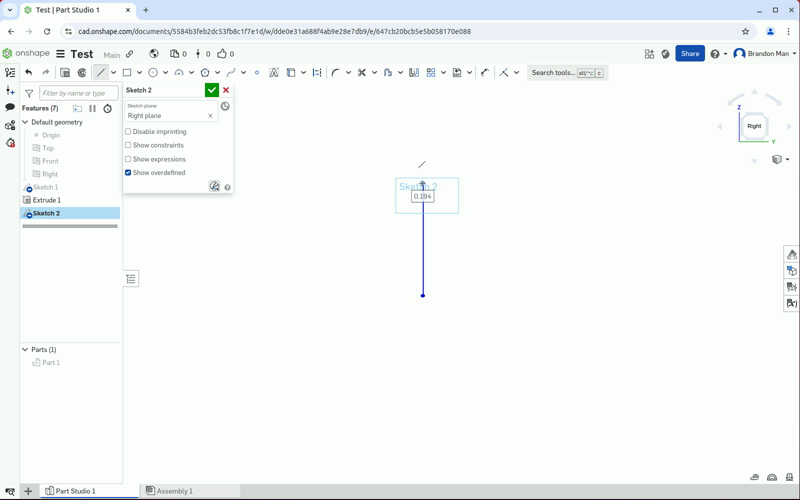
key_up(shift)
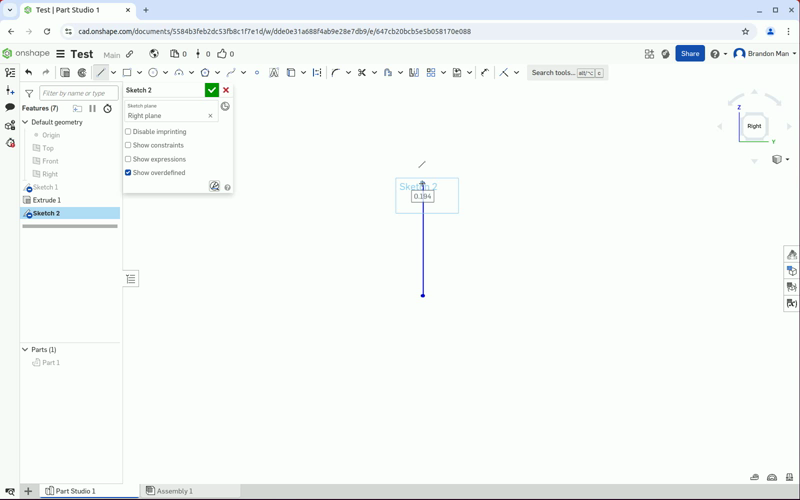
key_down(shift)
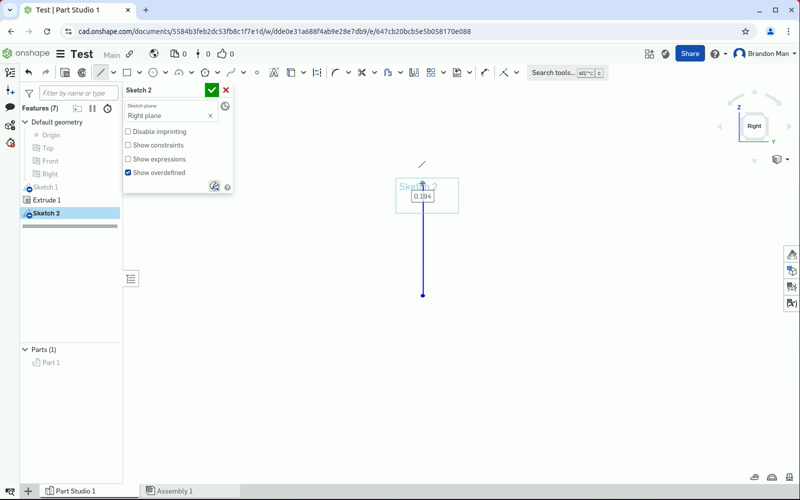
mouse_move(422, 295)
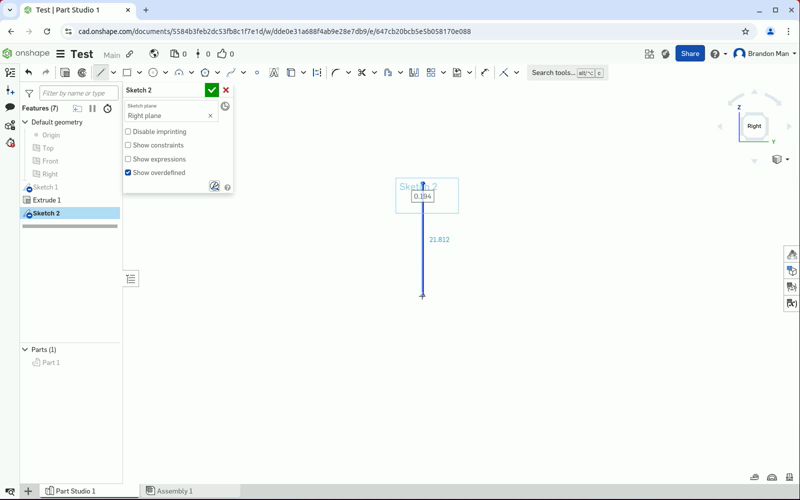
scroll(6)
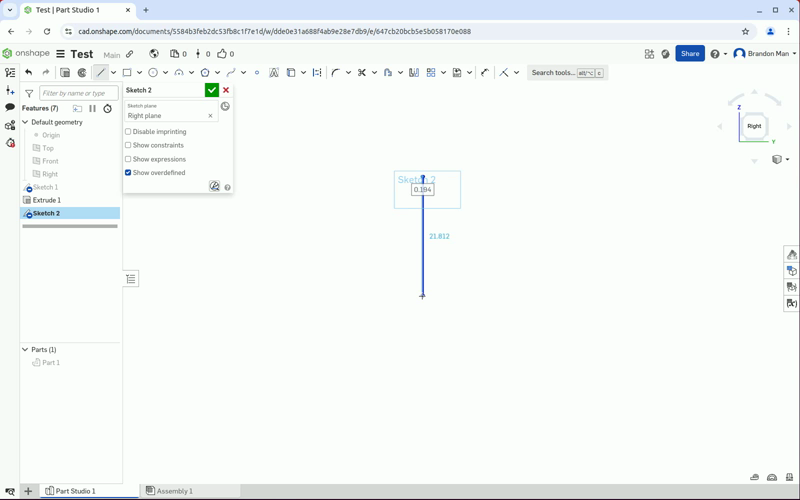
scroll(6)
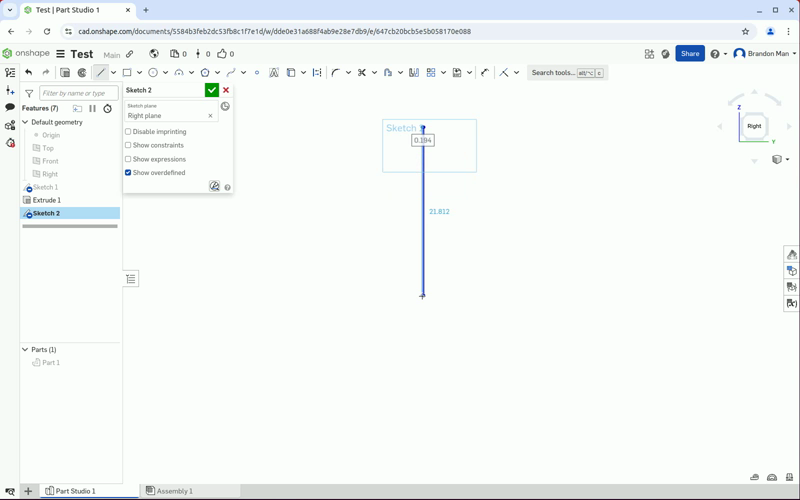
scroll(6)
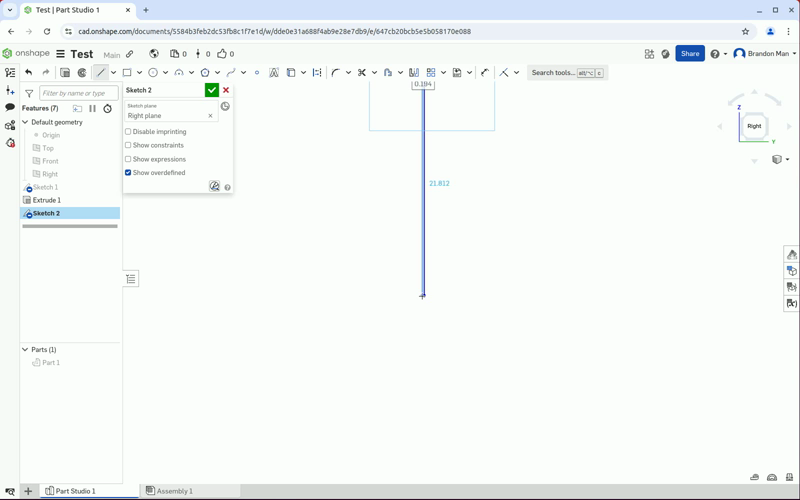
scroll(6)
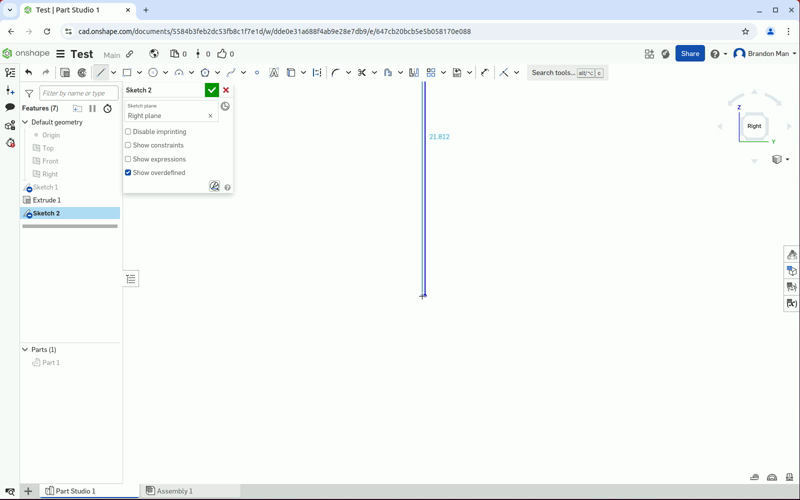
scroll(6)
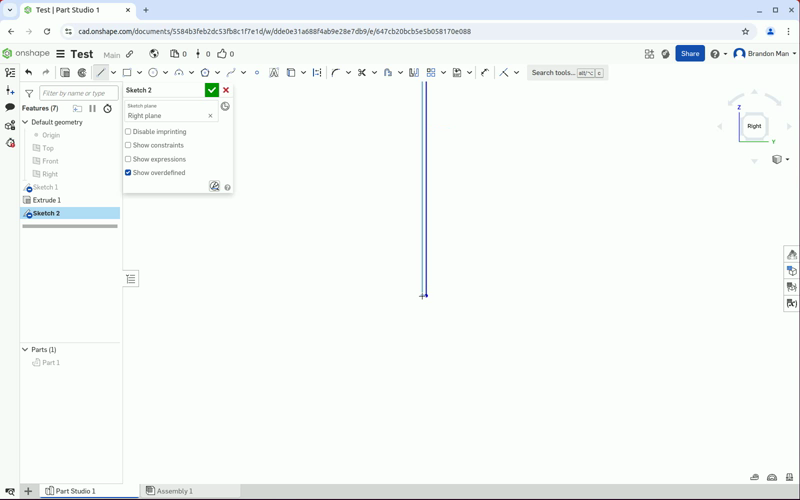
scroll(6)
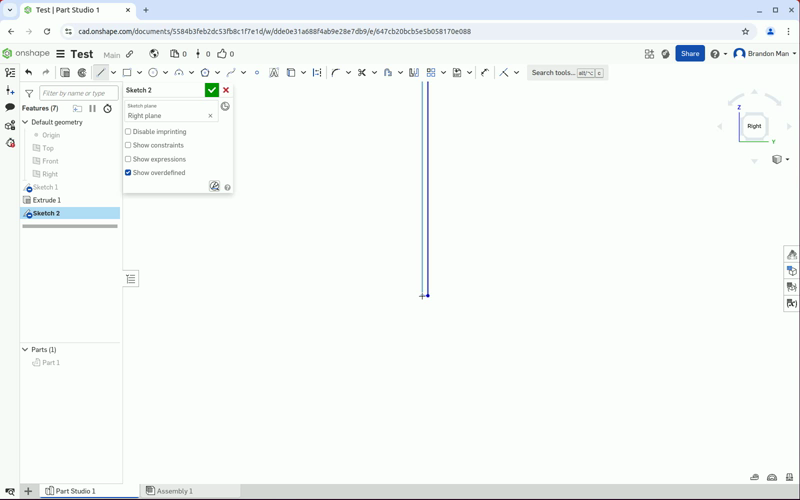
scroll(6)
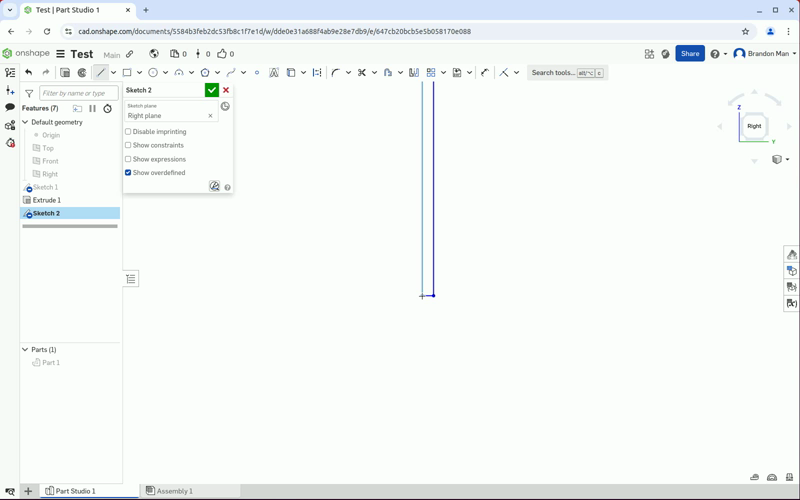
key_up(shift)
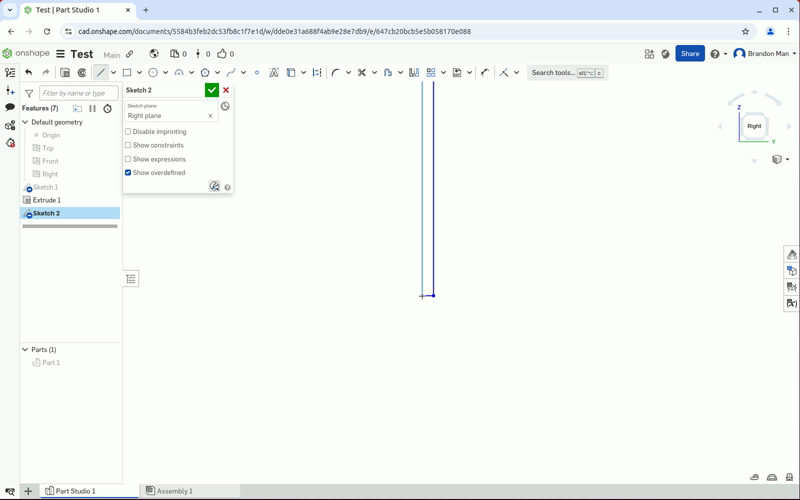
click(422, 295)
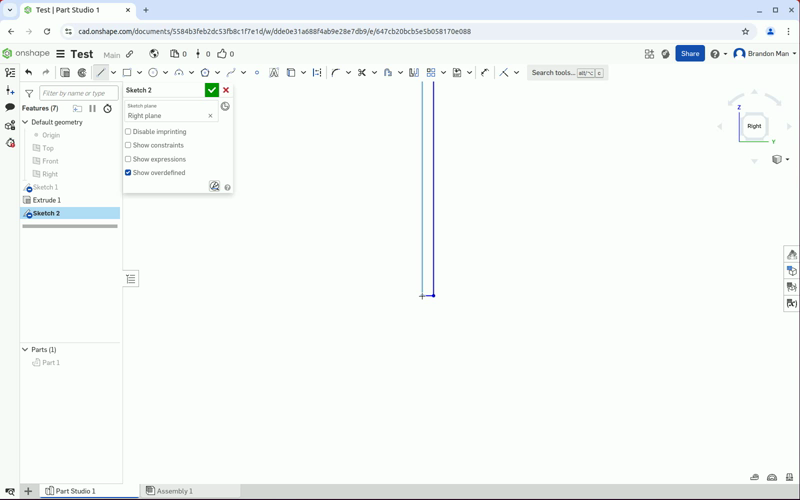
scroll(-6)
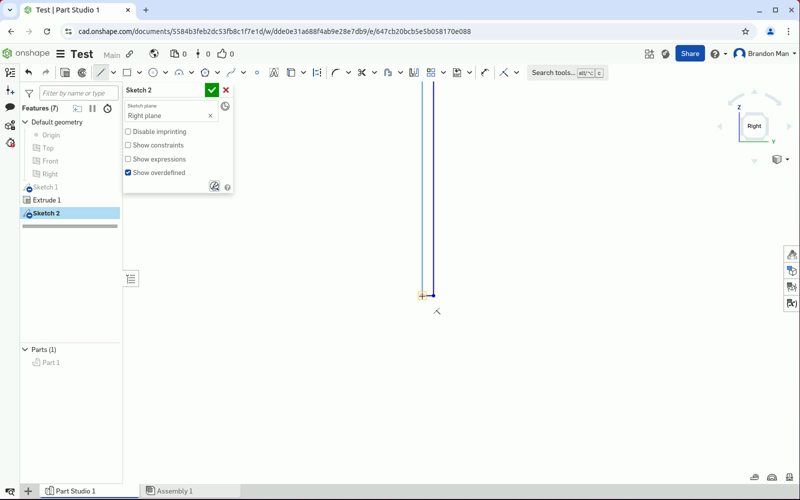
scroll(-6)
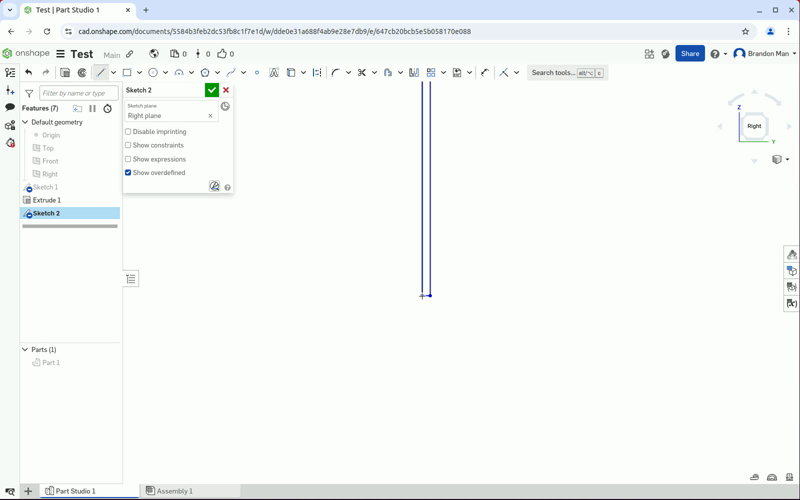
scroll(-6)
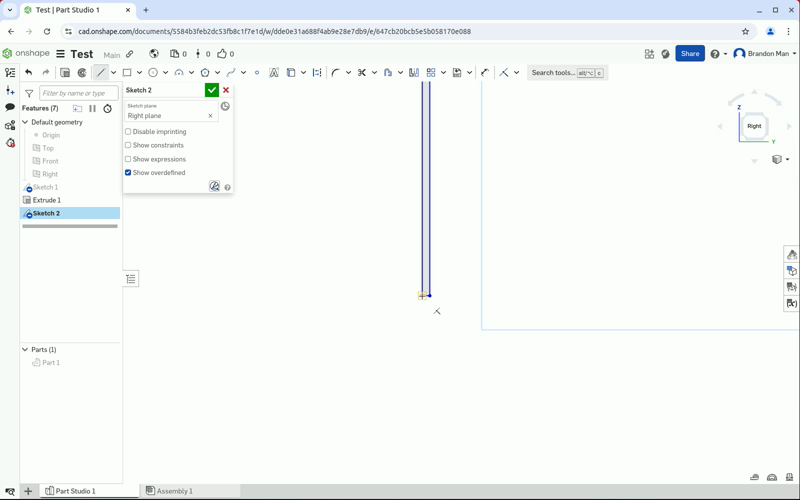
scroll(-6)
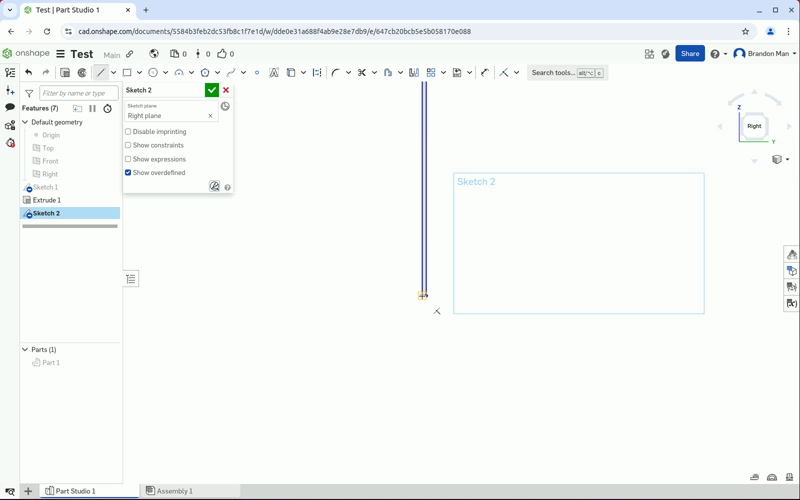
scroll(-6)
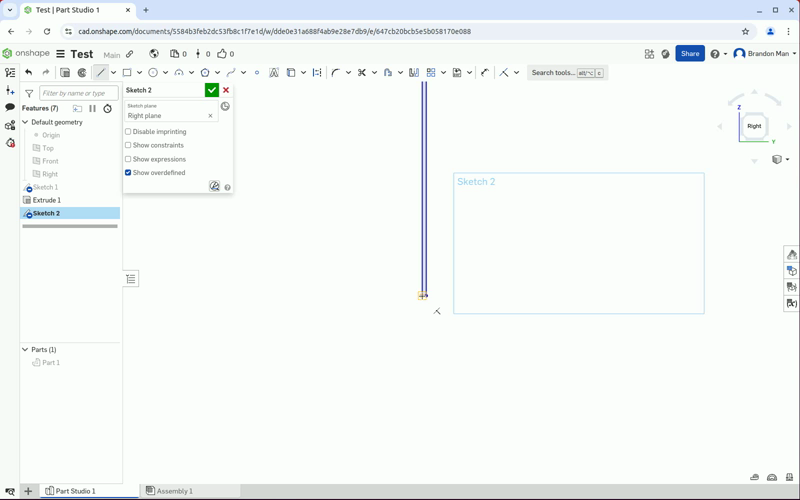
scroll(-6)
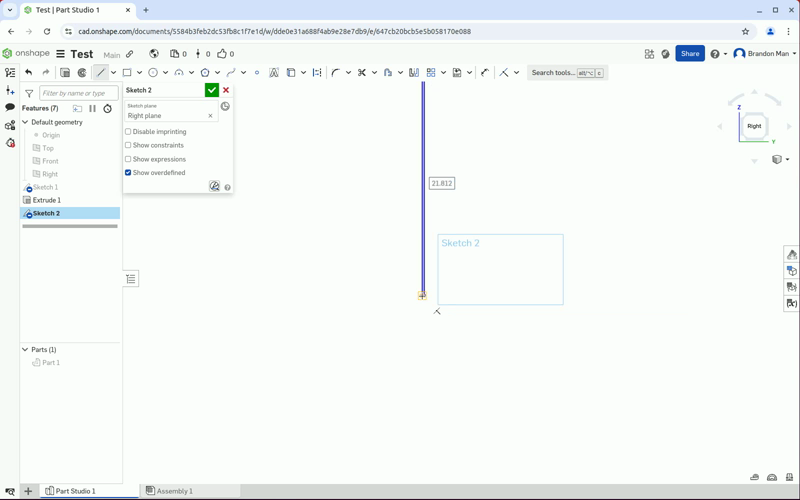
scroll(-6)
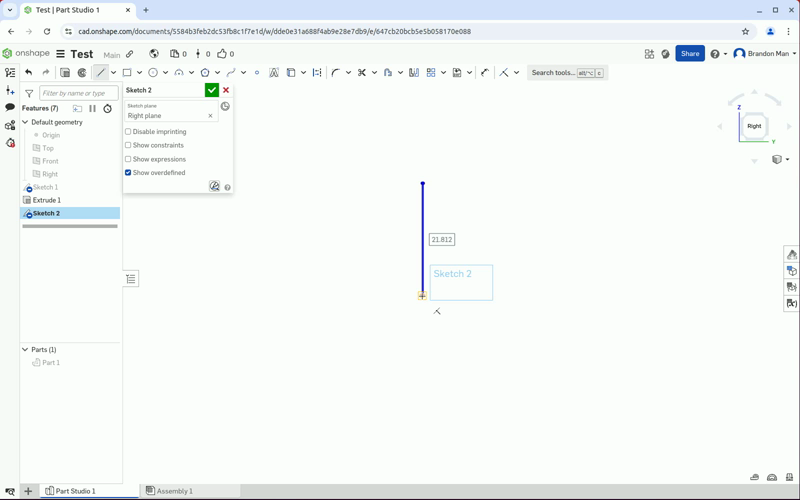
key(esc)
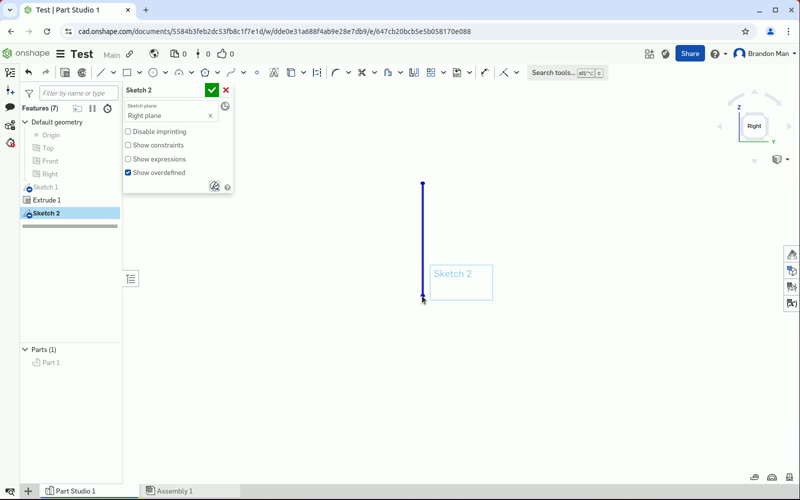
mouse_move(422, 188)
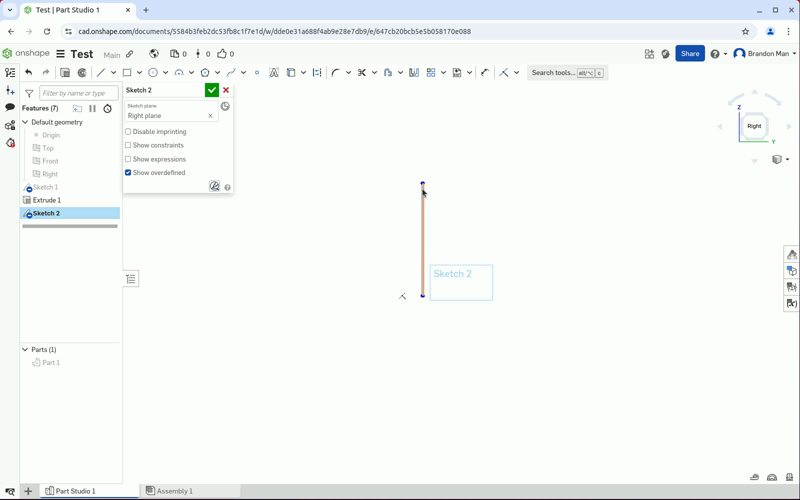
scroll(6)
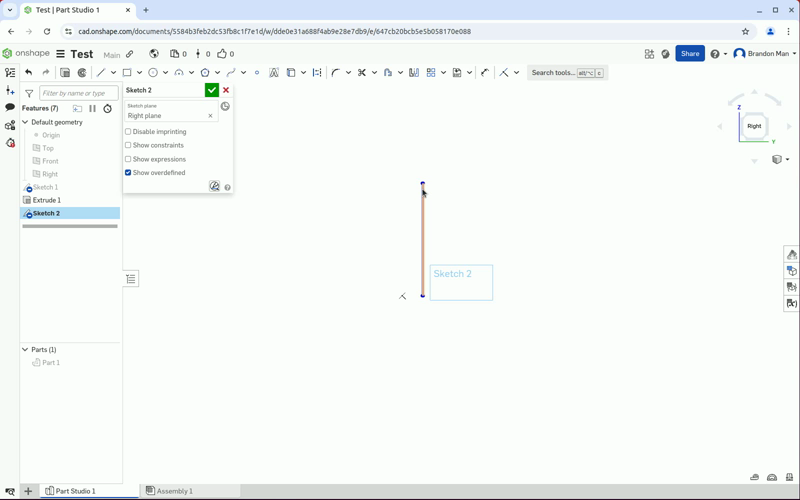
scroll(6)
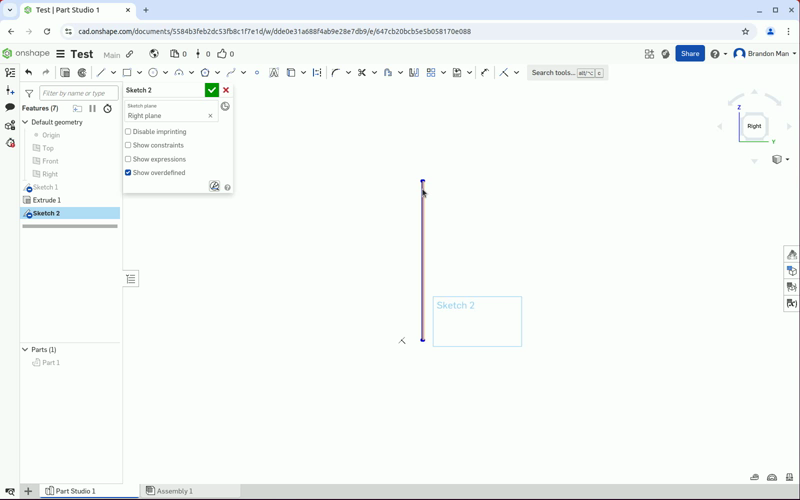
scroll(6)
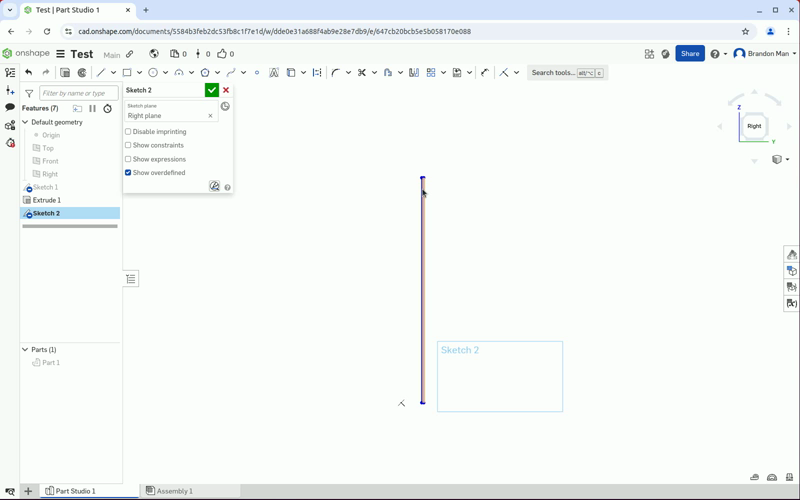
scroll(6)
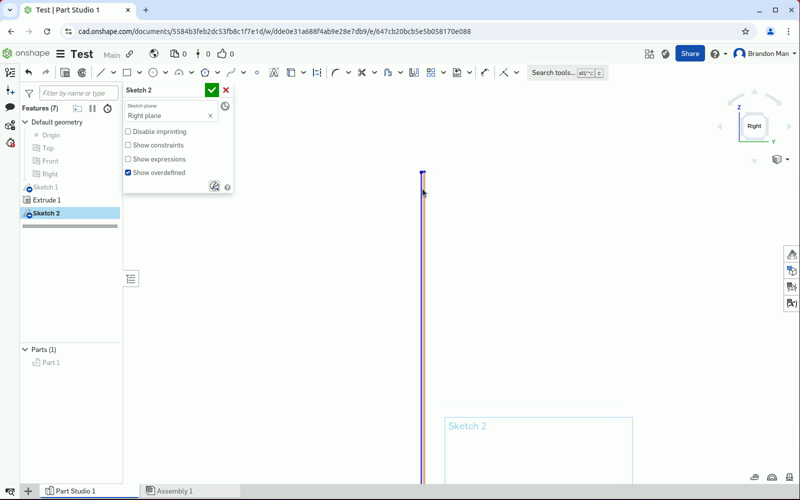
scroll(6)
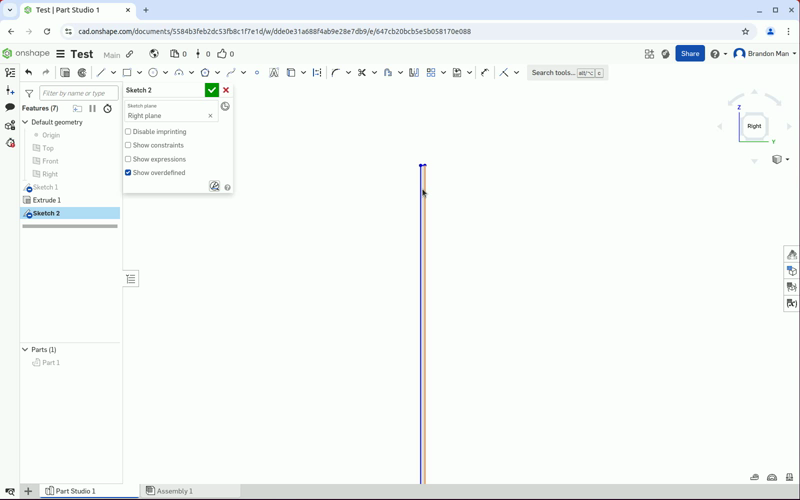
scroll(6)
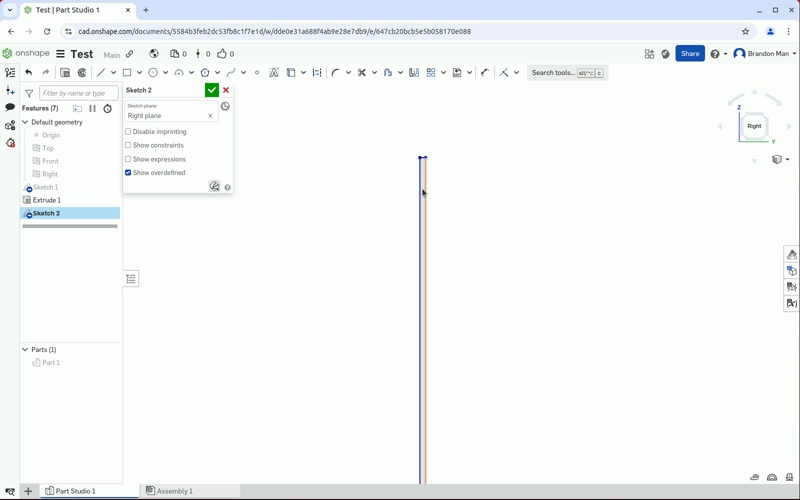
scroll(6)
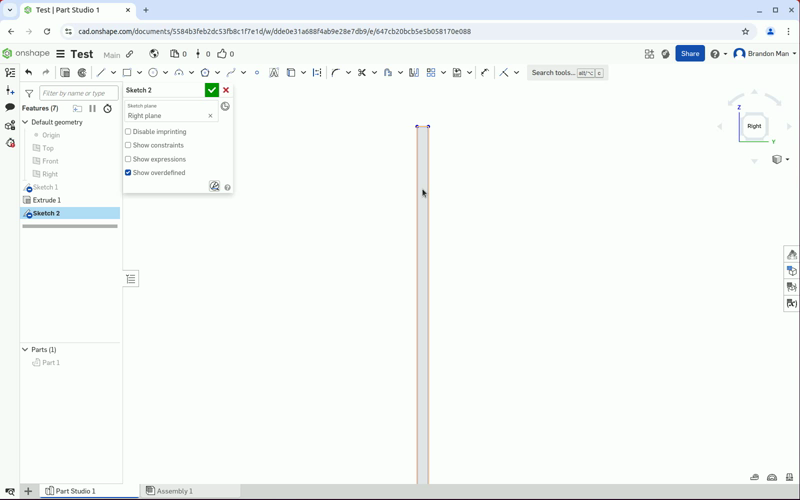
click(422, 188)
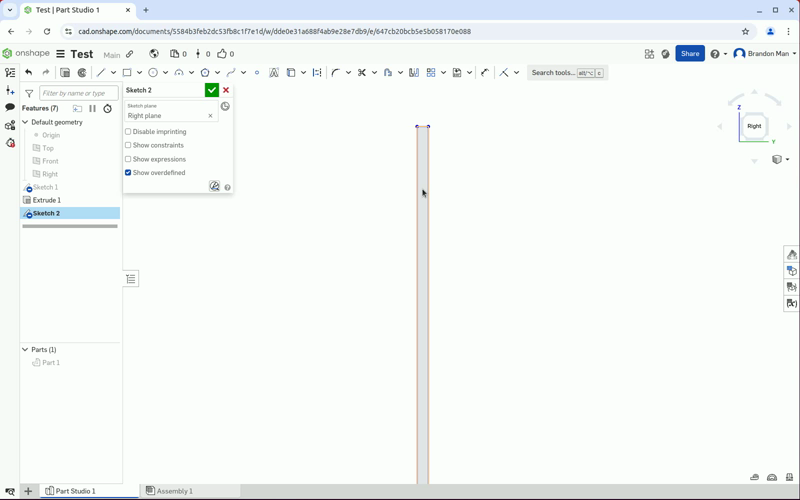
scroll(-6)
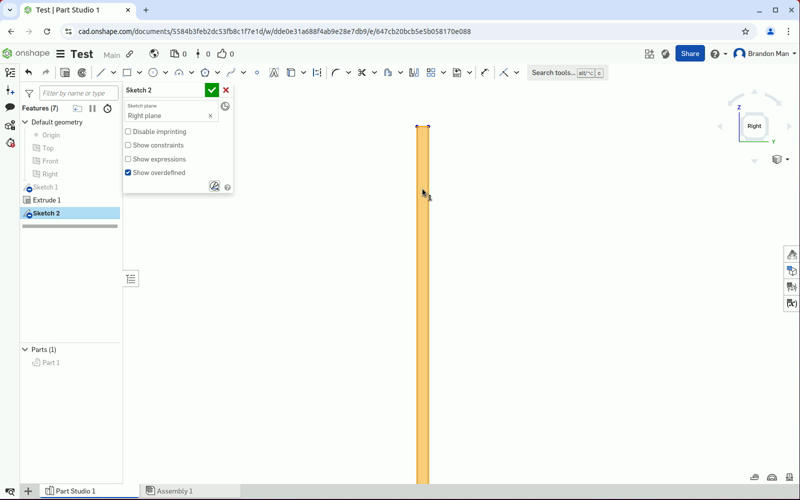
scroll(-6)
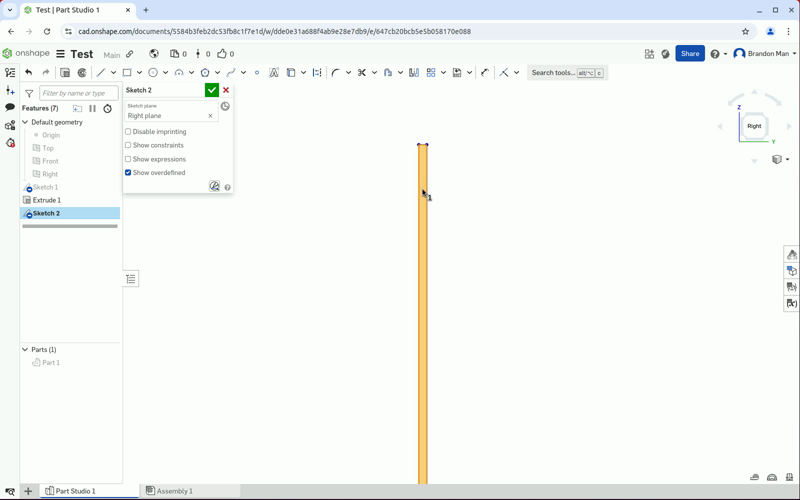
scroll(-6)
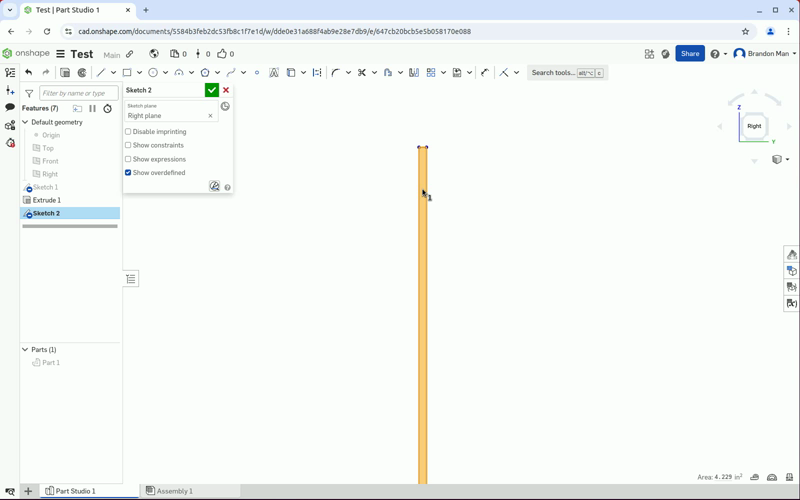
scroll(-6)
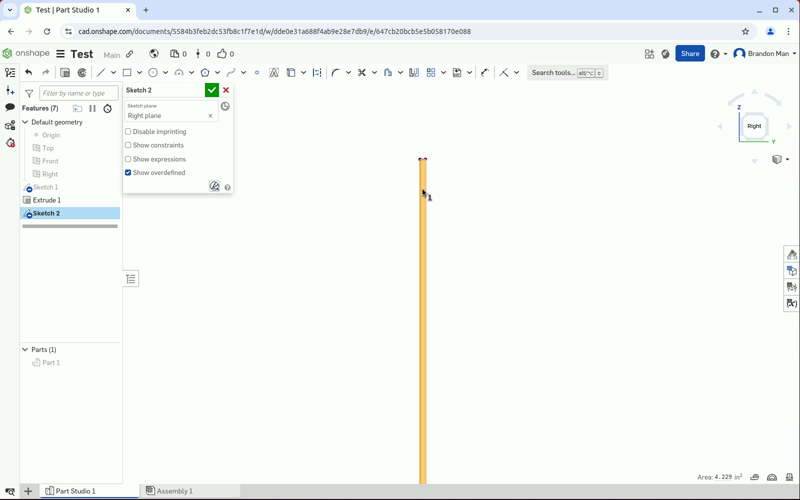
scroll(-6)
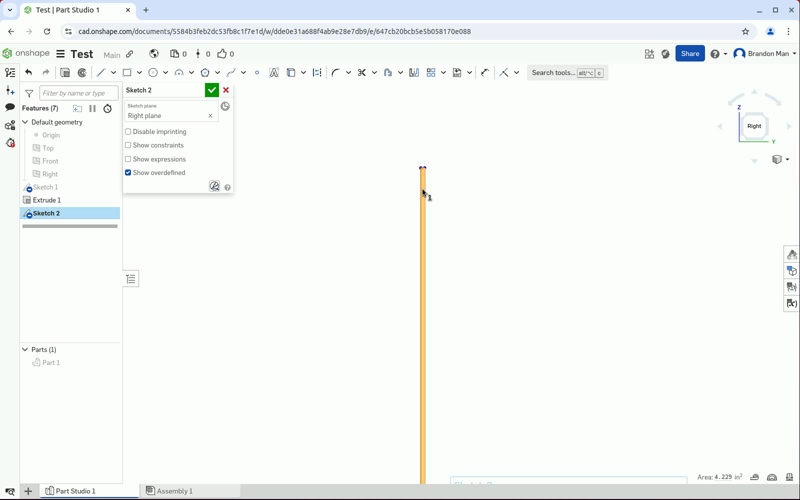
scroll(-6)
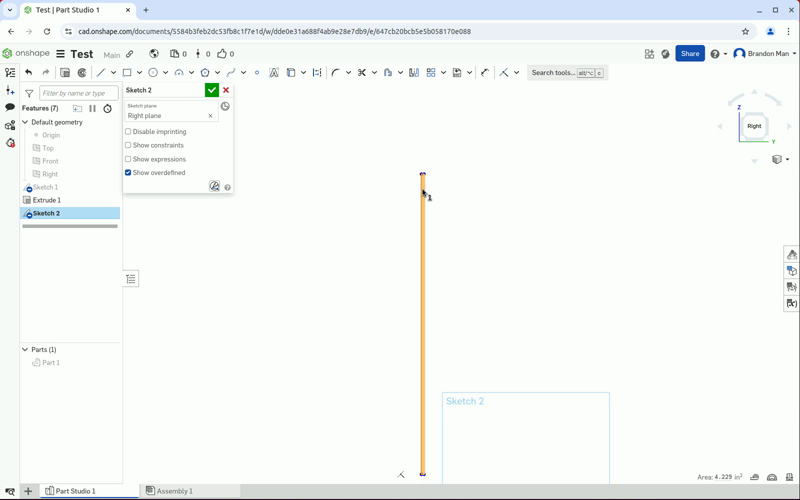
scroll(-6)
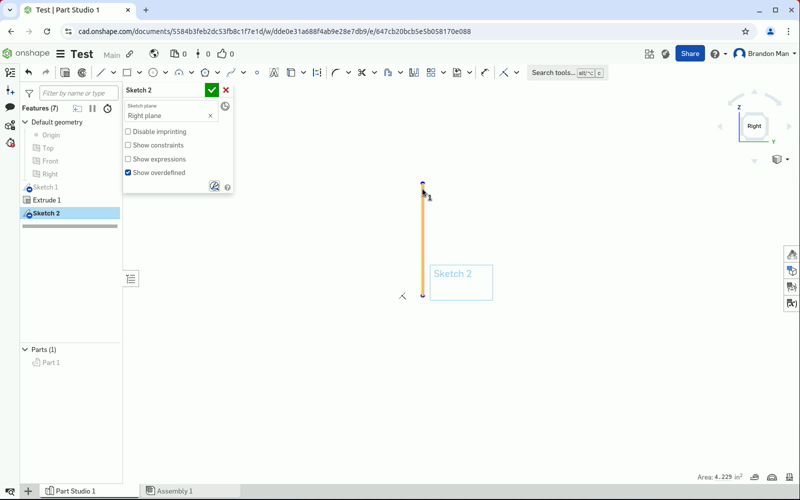
mouse_move(73, 352)
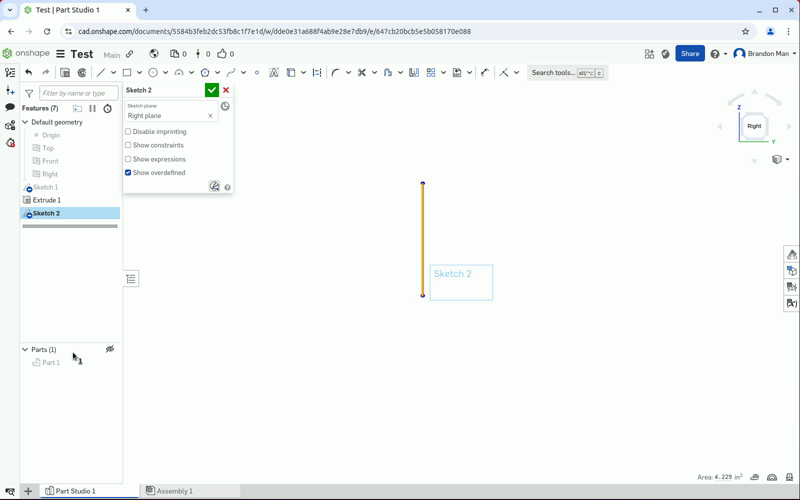
key(shift+y)
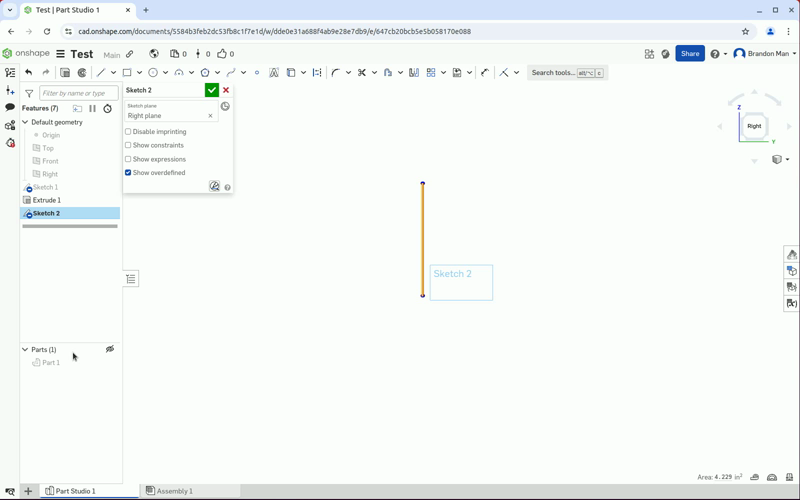
key(shift+e)
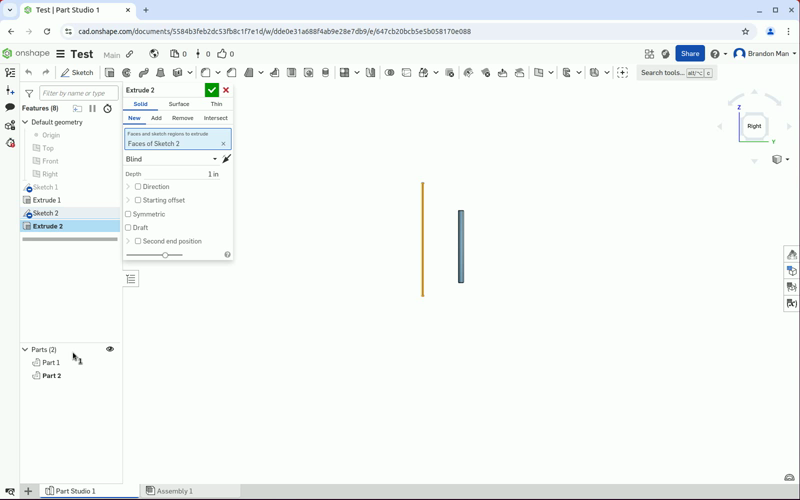
mouse_move(143, 106)
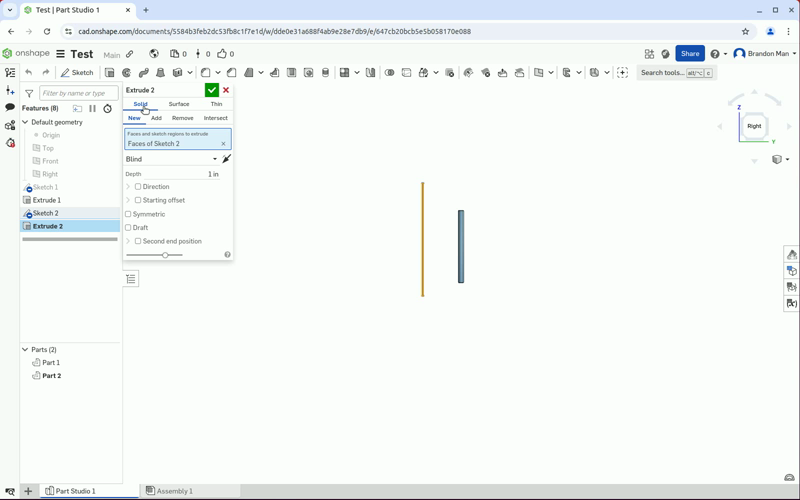
click(143, 106)
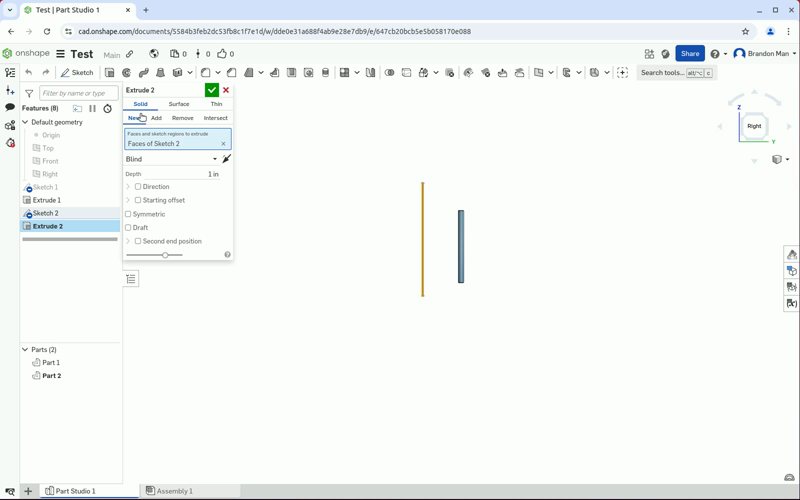
mouse_move(137, 120)
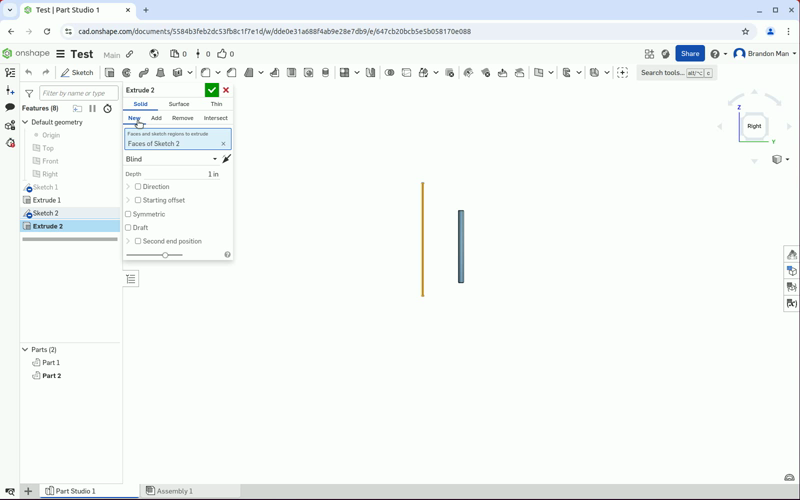
click(137, 120)
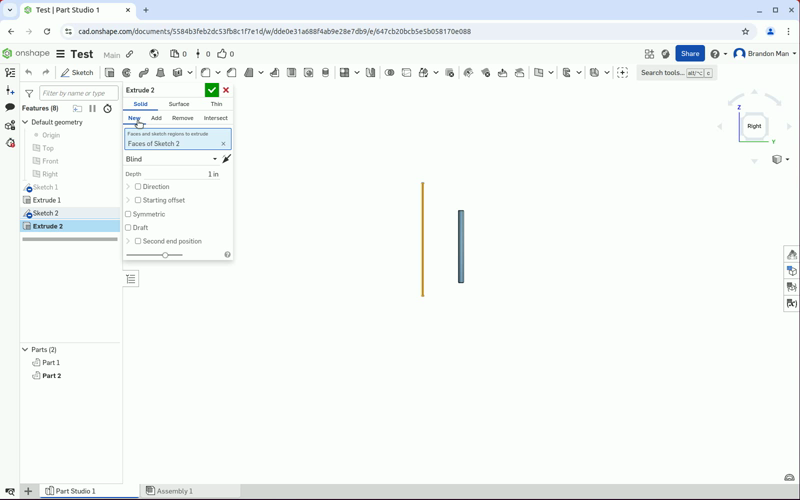
key(tab, 4)
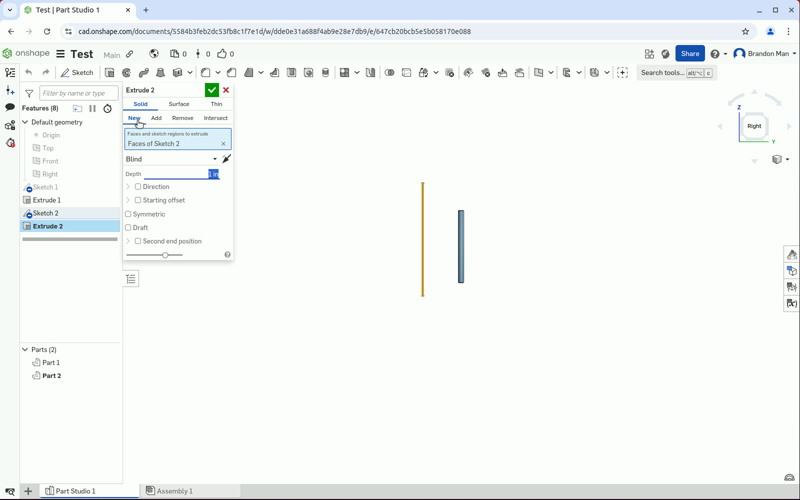
text(-0.241)
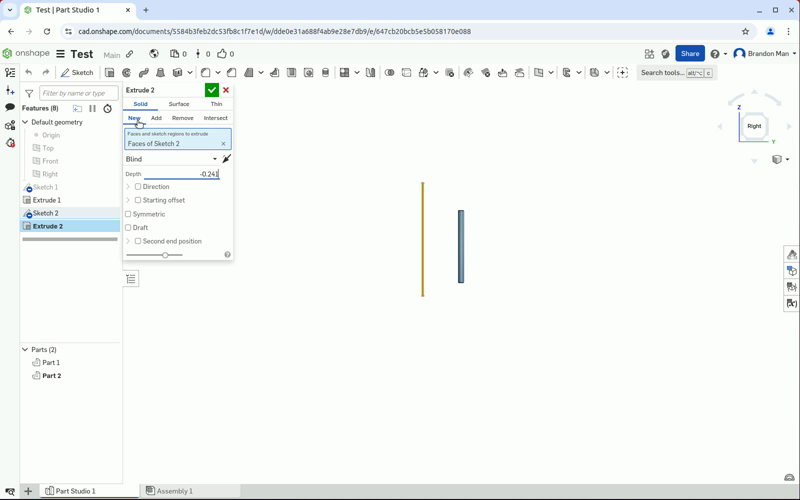
key(enter)
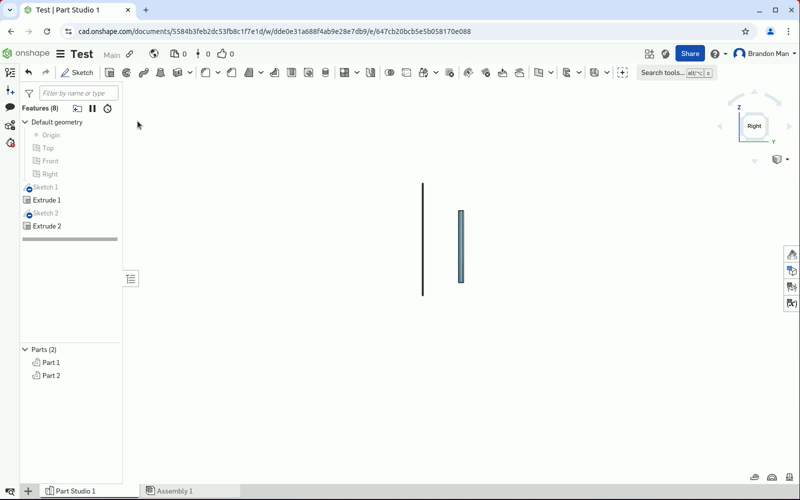
key(shift+h)
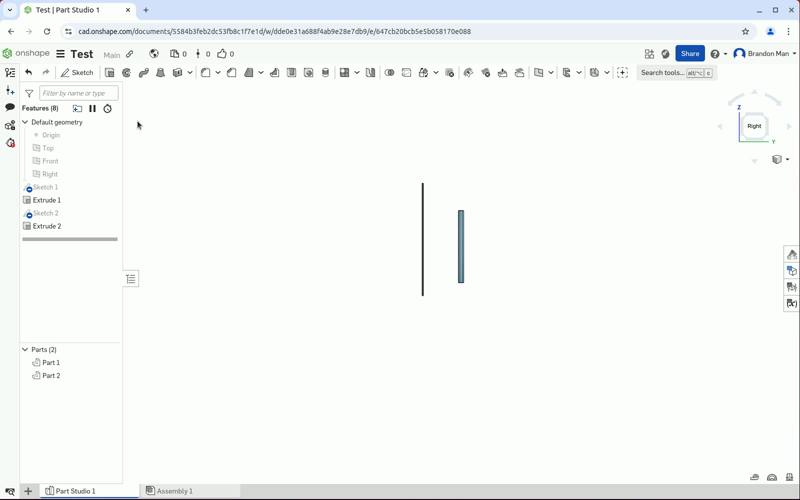
key(shift+h)
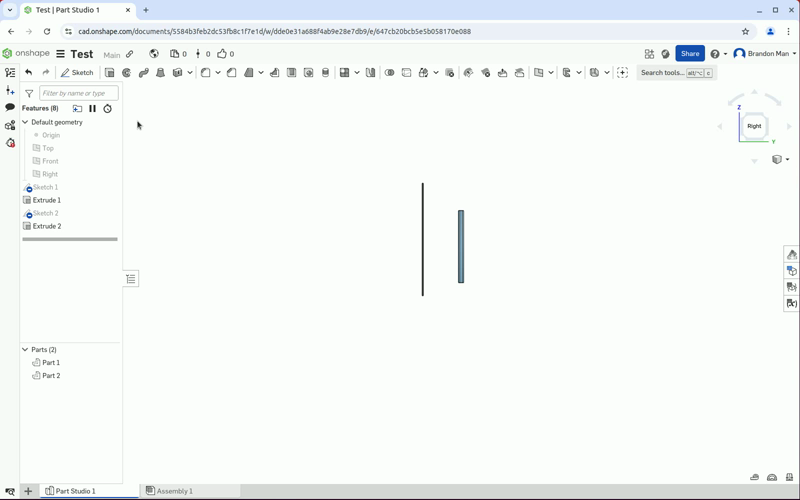
mouse_move(73, 189)
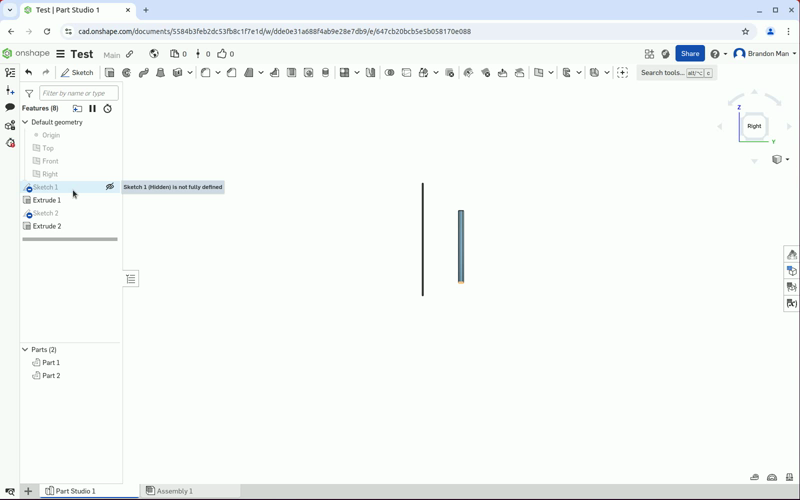
click(73, 189)
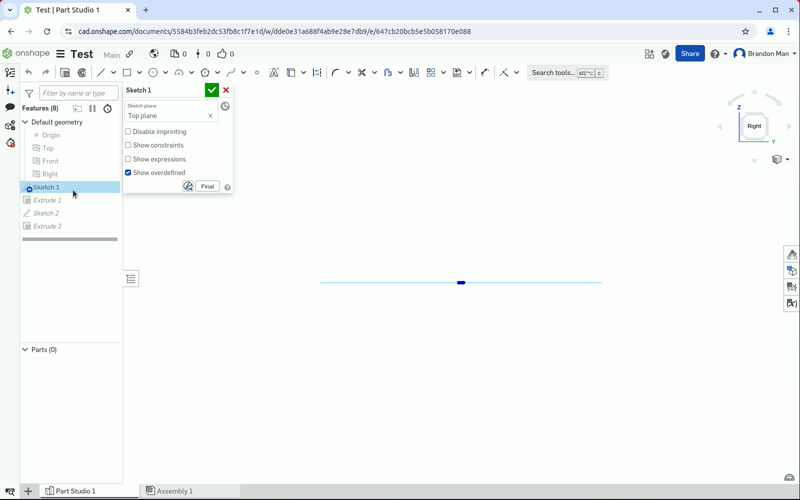
mouse_move(229, 92)
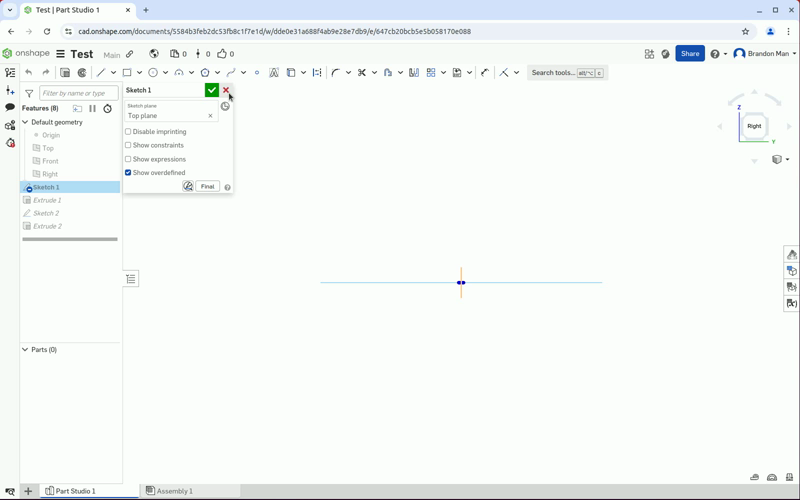
click(229, 92)
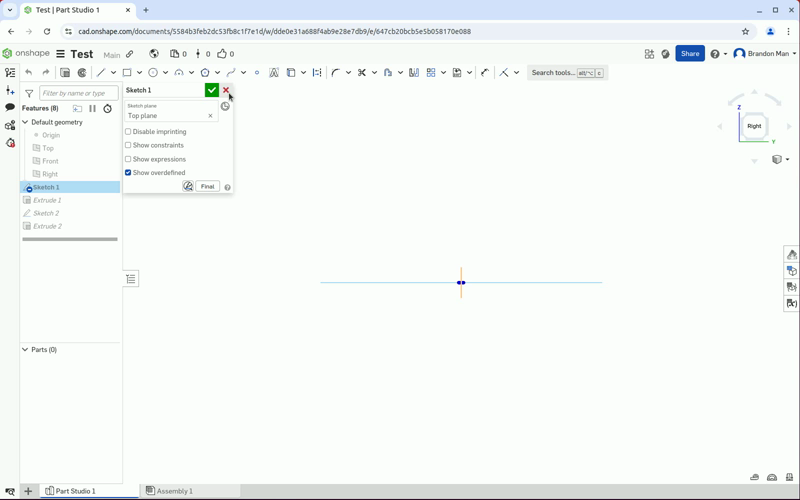
key(shift+s)
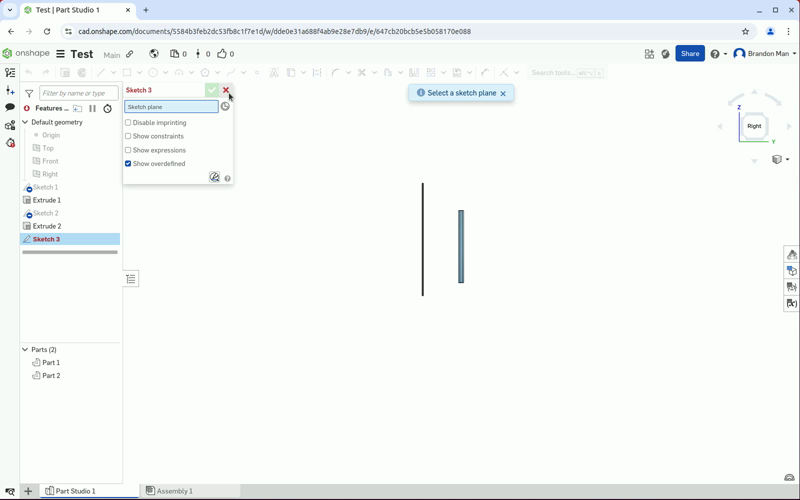
mouse_move(73, 176)
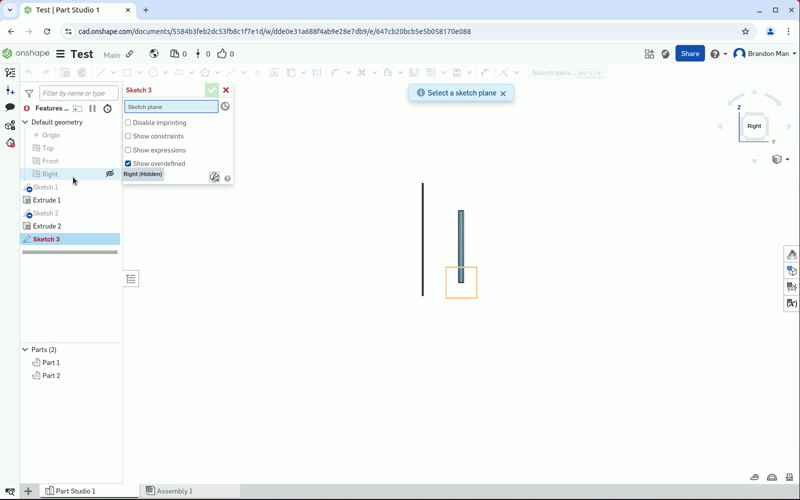
click(73, 176)
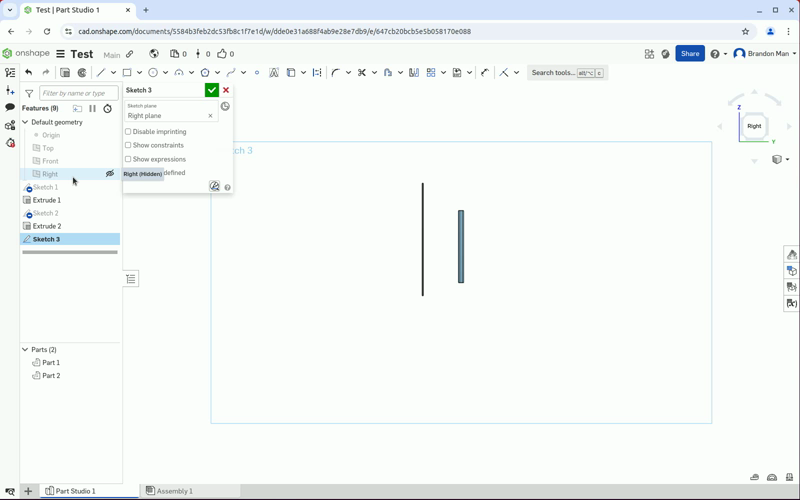
mouse_move(73, 352)
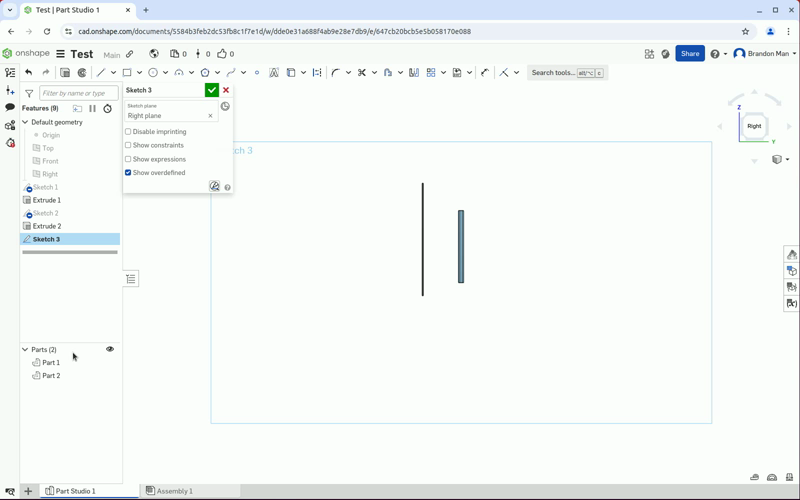
key(y)
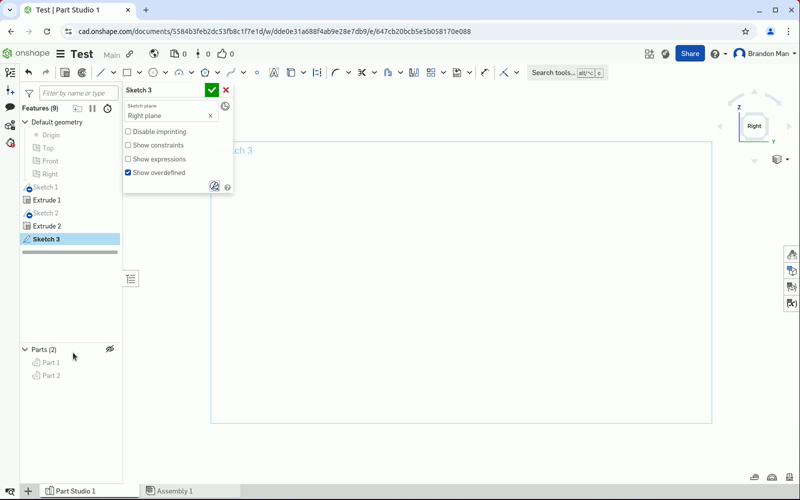
key(l)
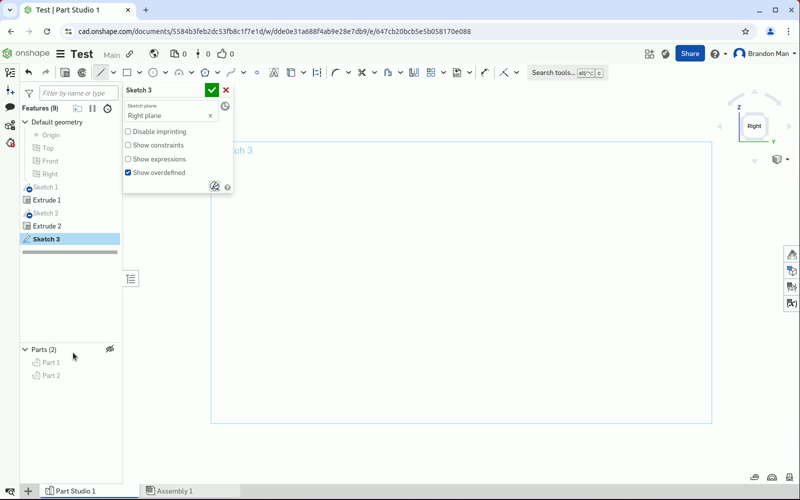
key_down(shift)
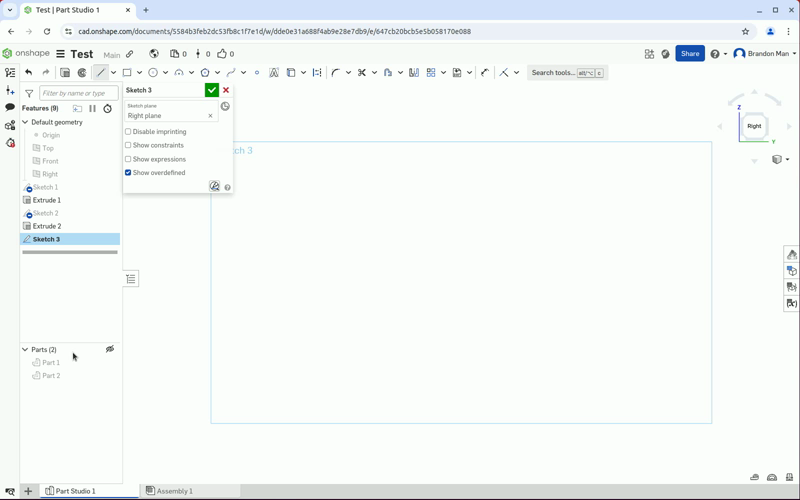
mouse_move(493, 282)
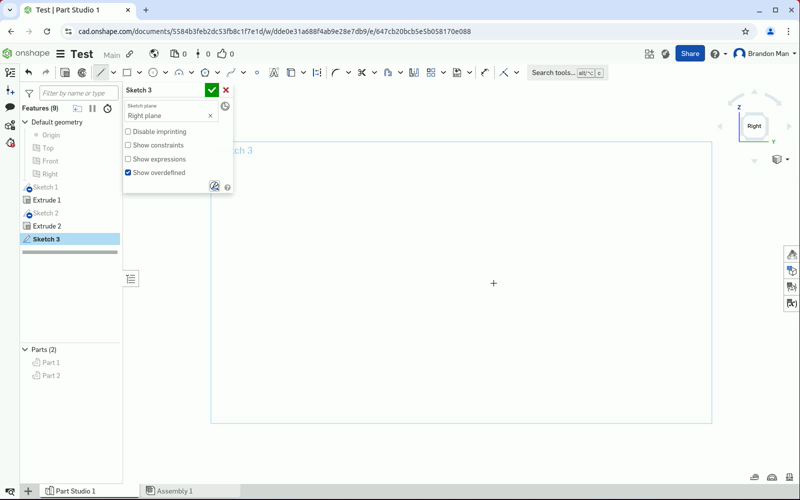
click(493, 282)
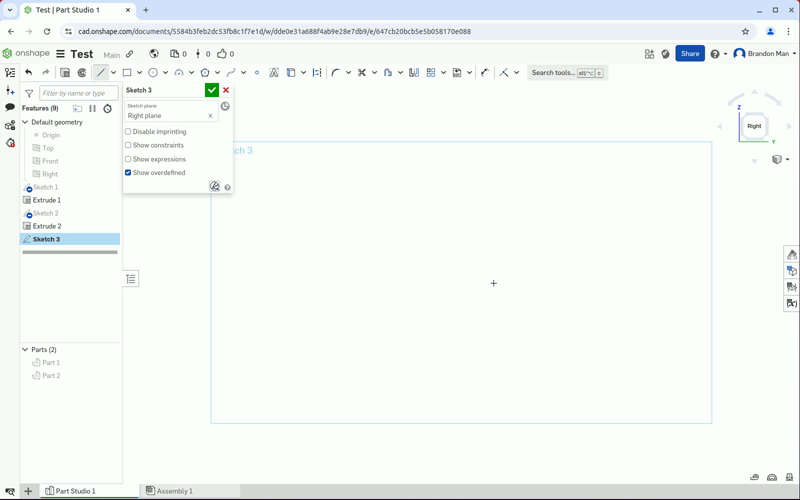
key_up(shift)
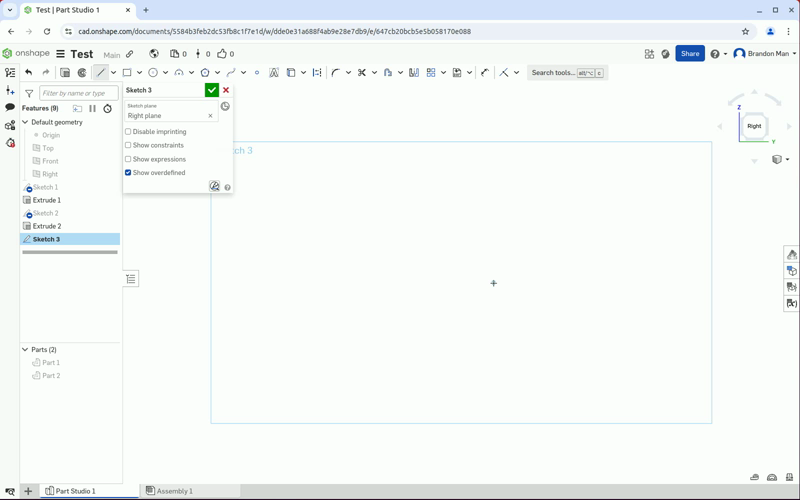
key_down(shift)
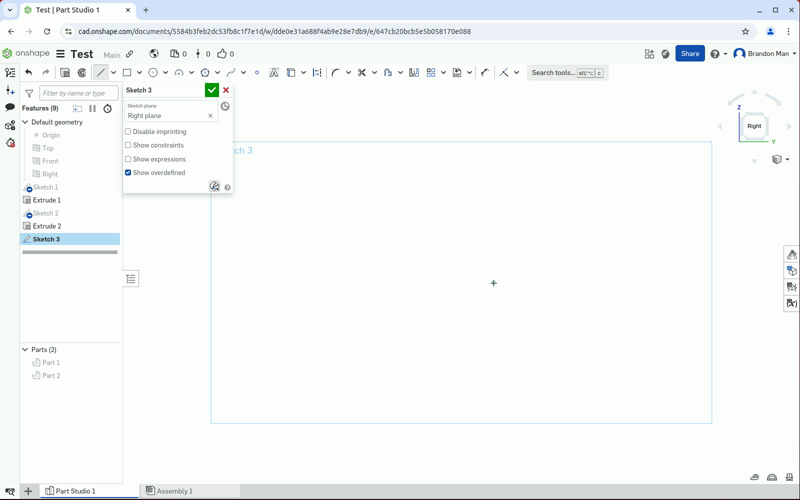
mouse_move(523, 282)
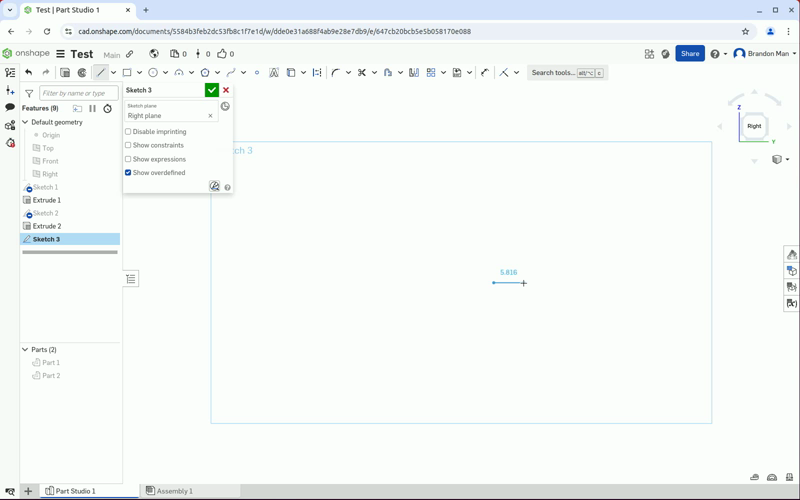
mouse_move(494, 282)
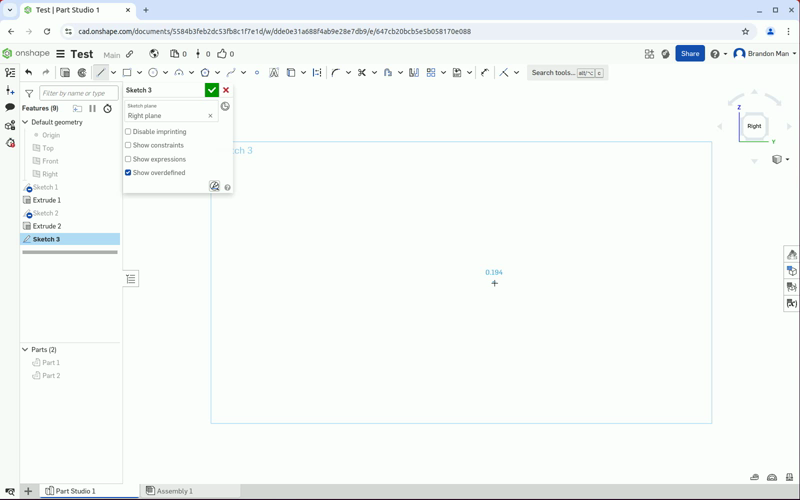
scroll(6)
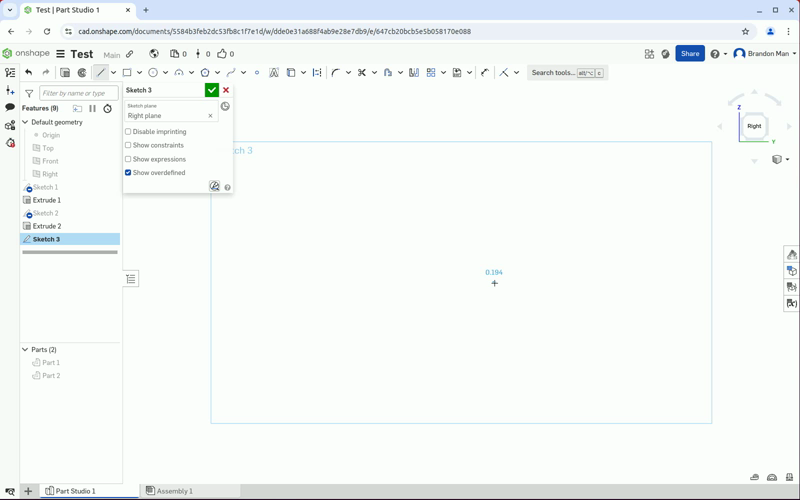
scroll(6)
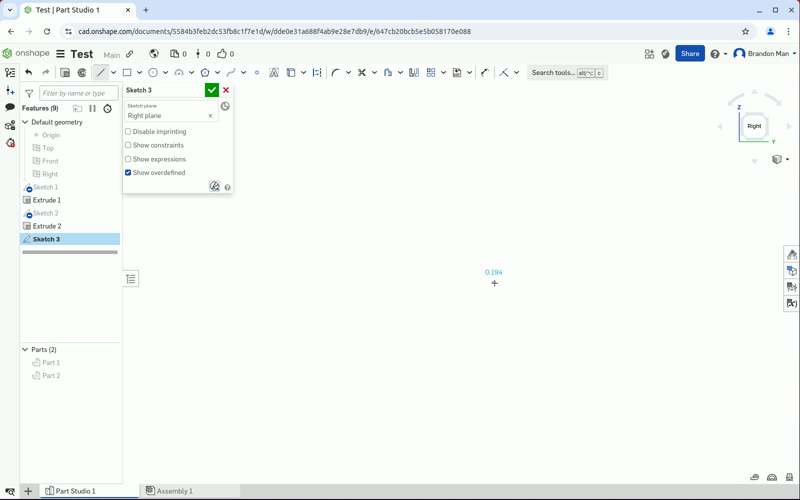
scroll(6)
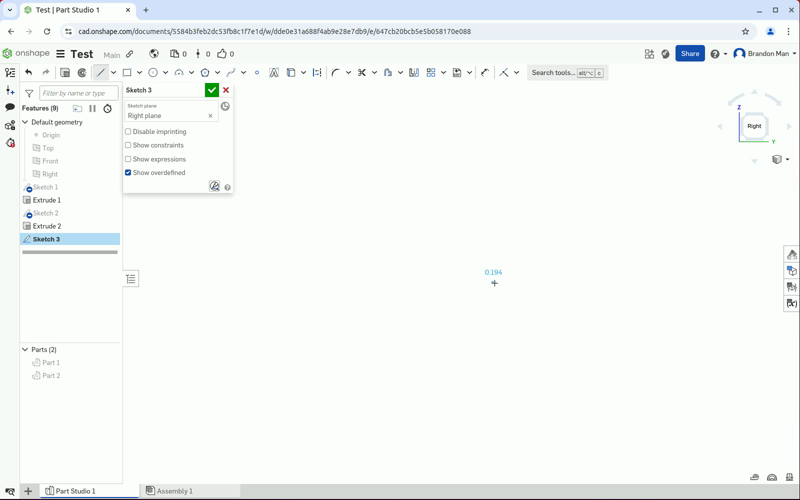
scroll(6)
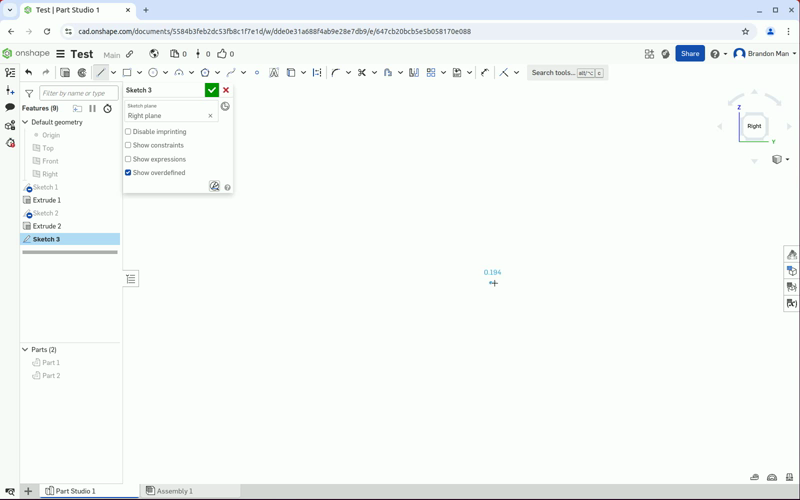
scroll(6)
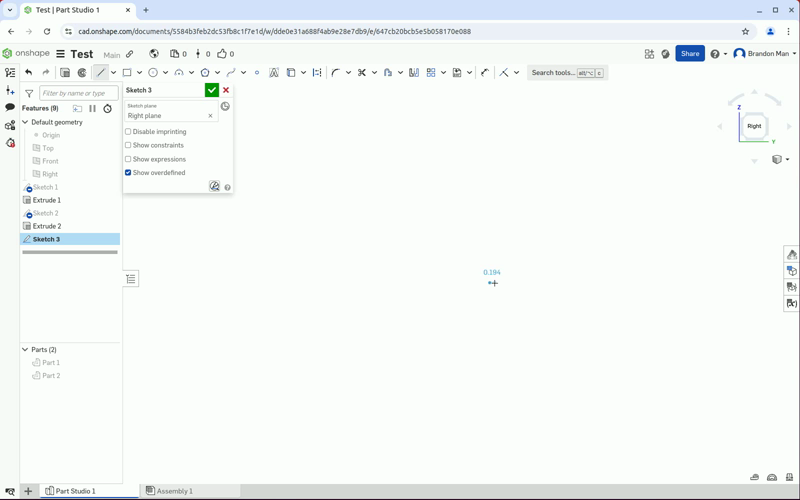
scroll(6)
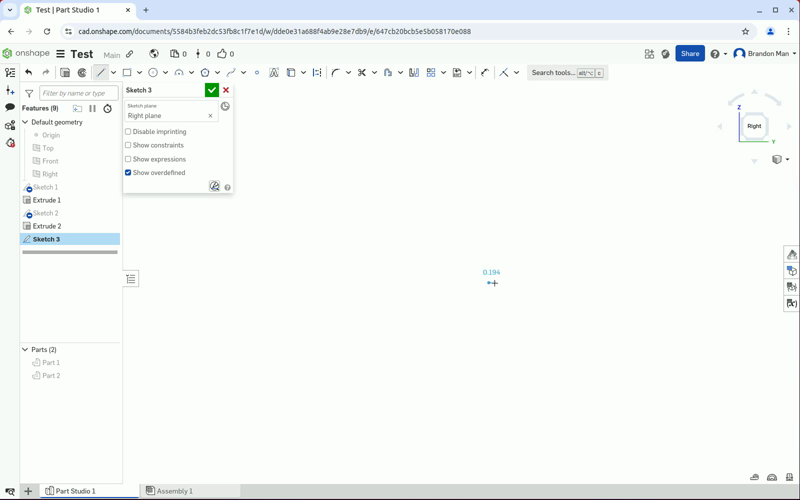
scroll(6)
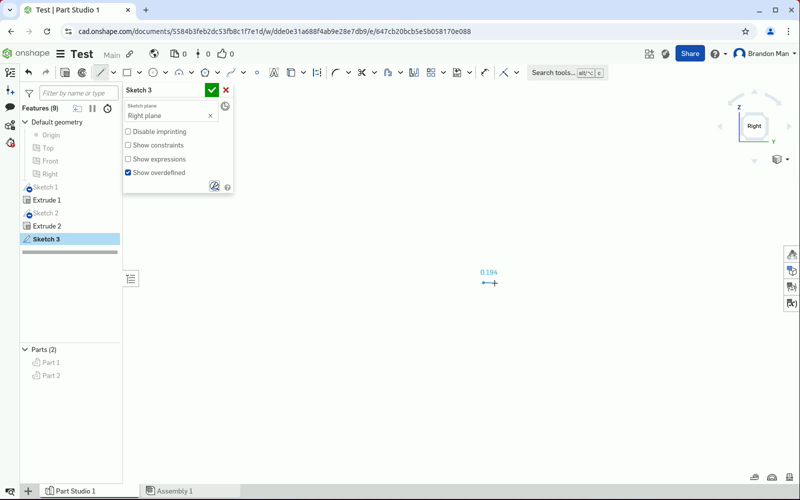
click(494, 282)
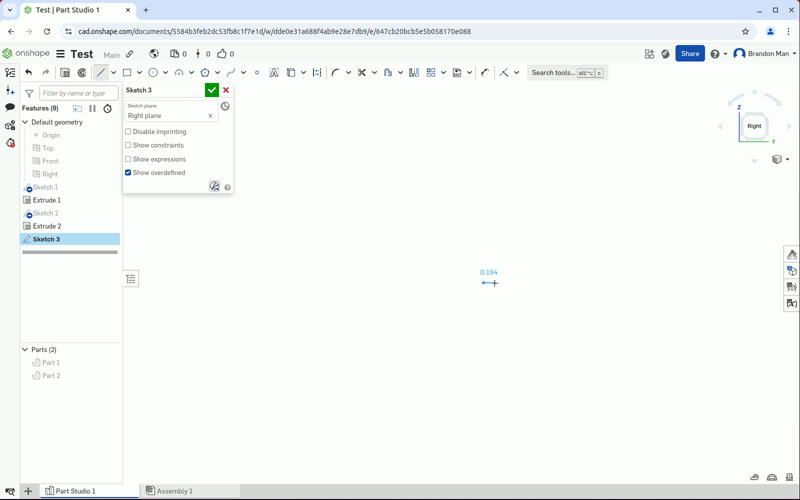
scroll(-6)
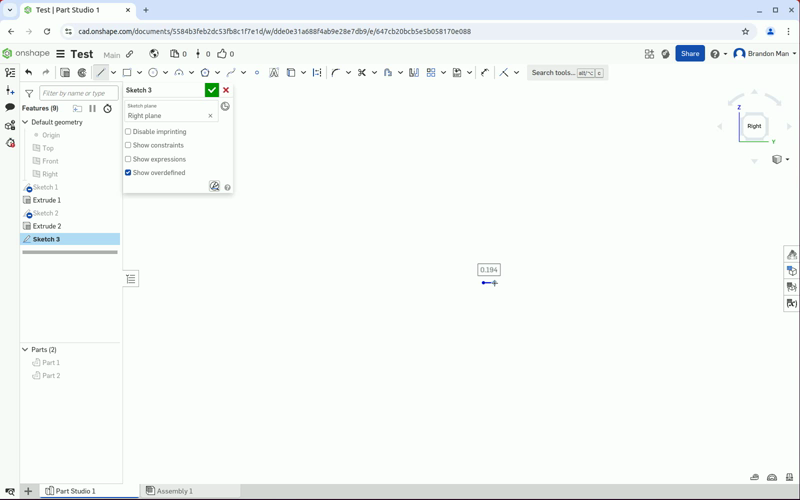
scroll(-6)
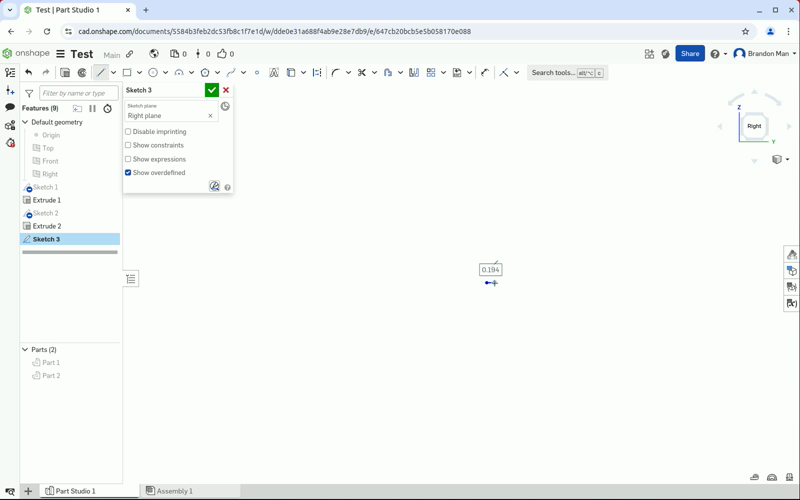
scroll(-6)
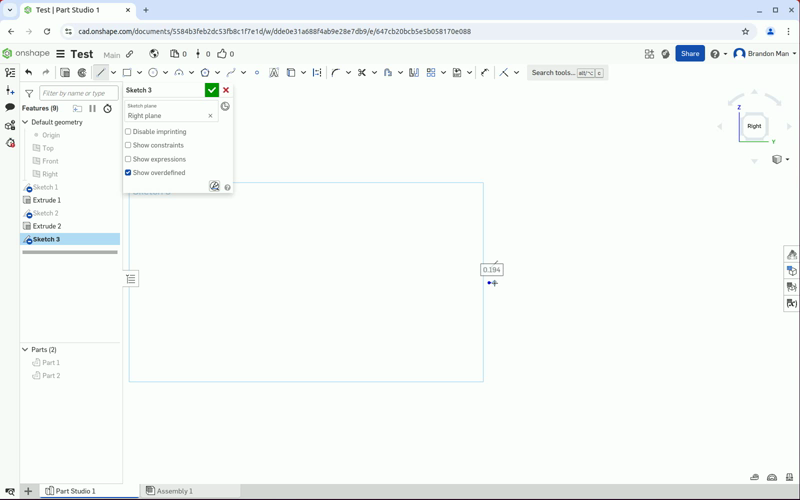
scroll(-6)
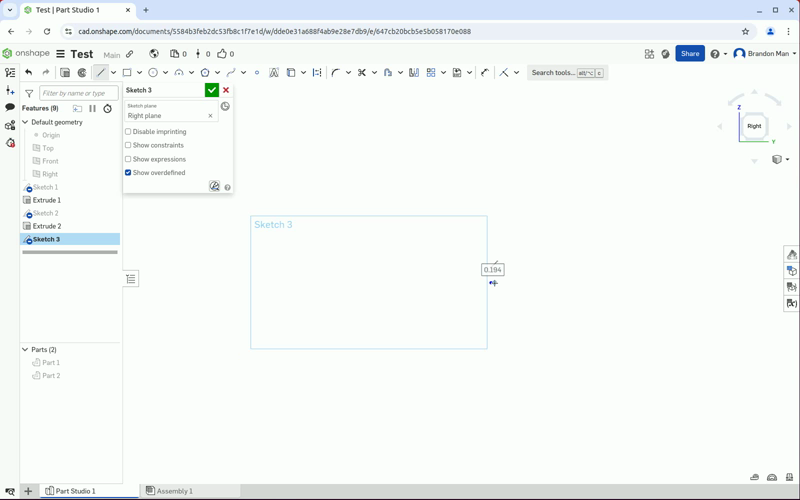
scroll(-6)
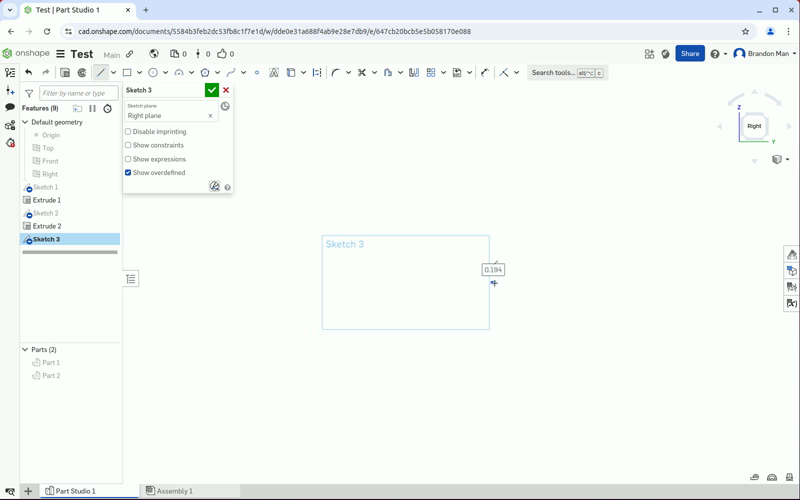
scroll(-6)
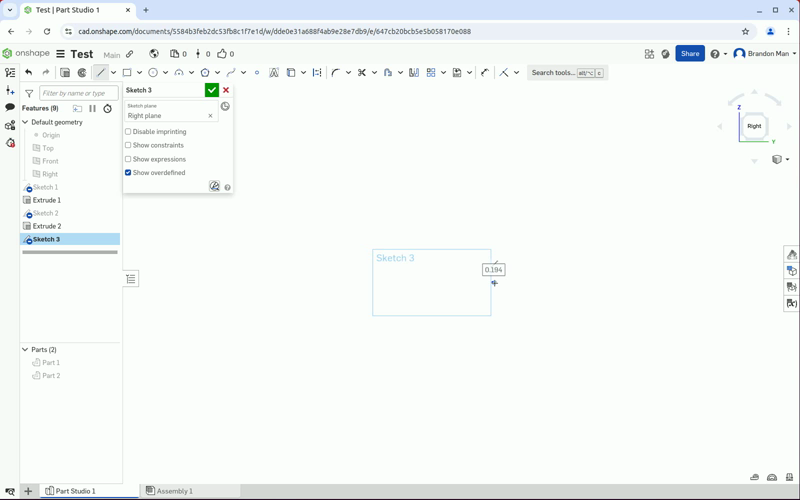
scroll(-6)
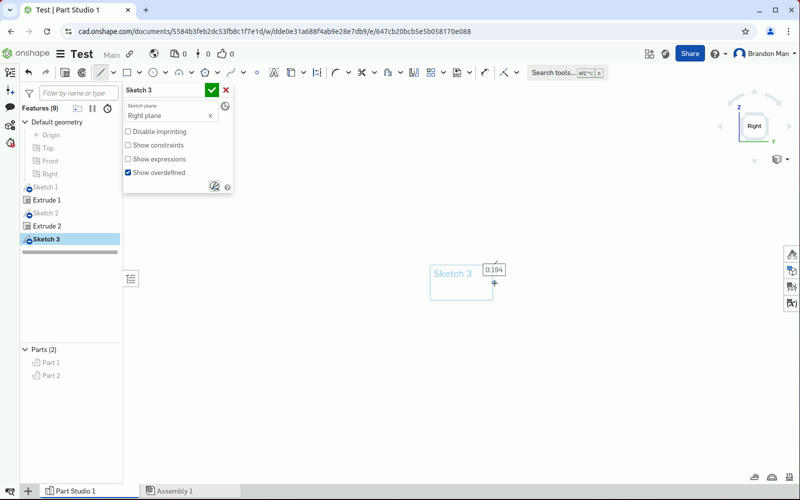
key_up(shift)
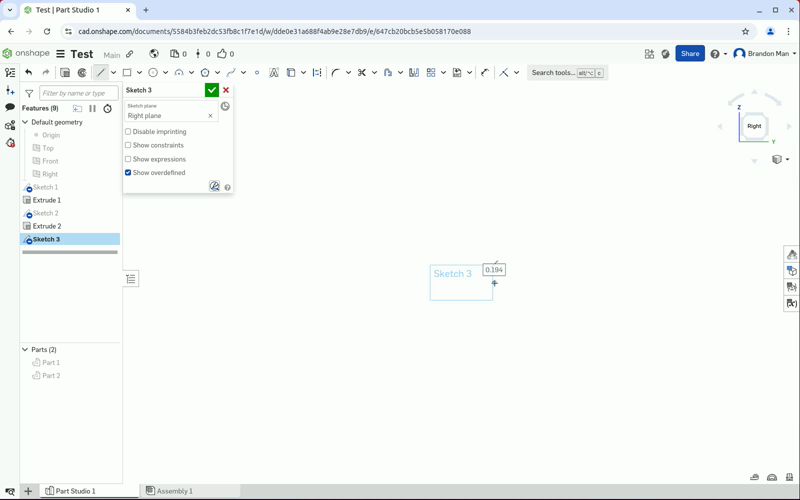
key_down(shift)
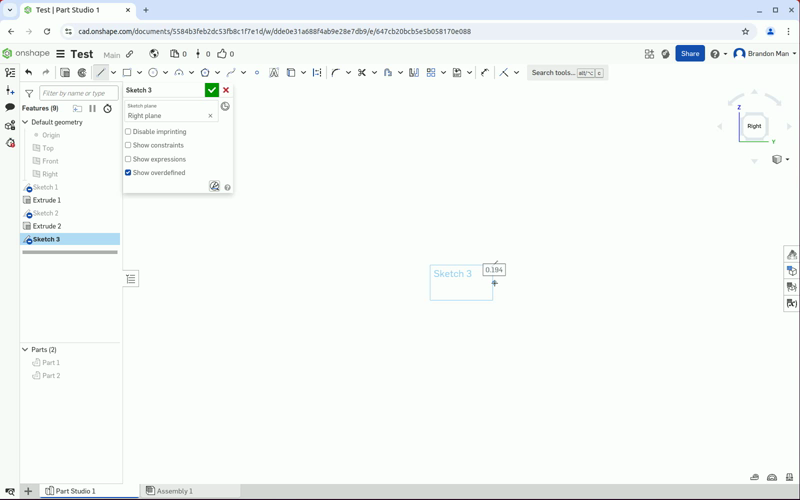
mouse_move(494, 170)
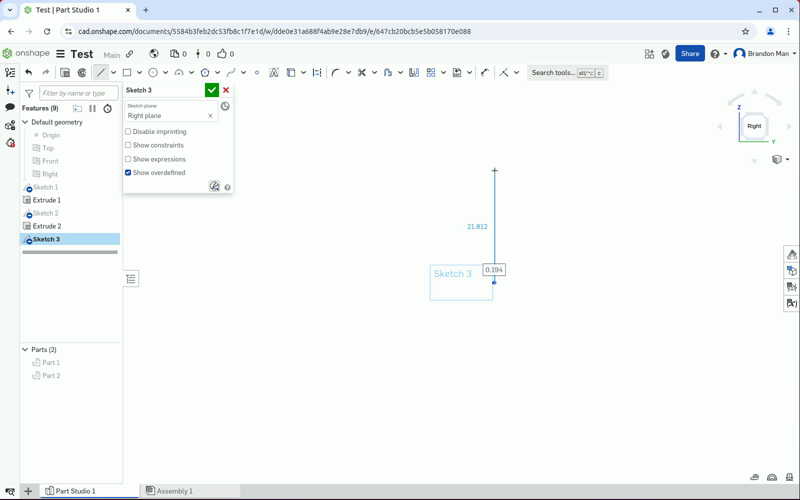
click(494, 170)
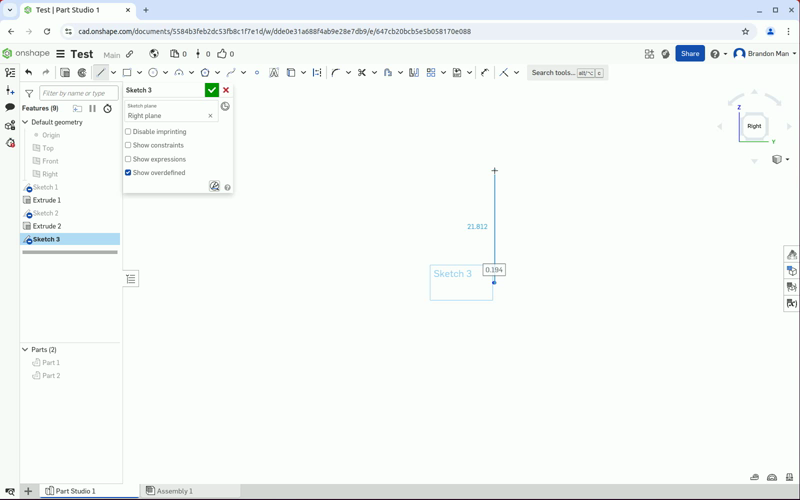
key_up(shift)
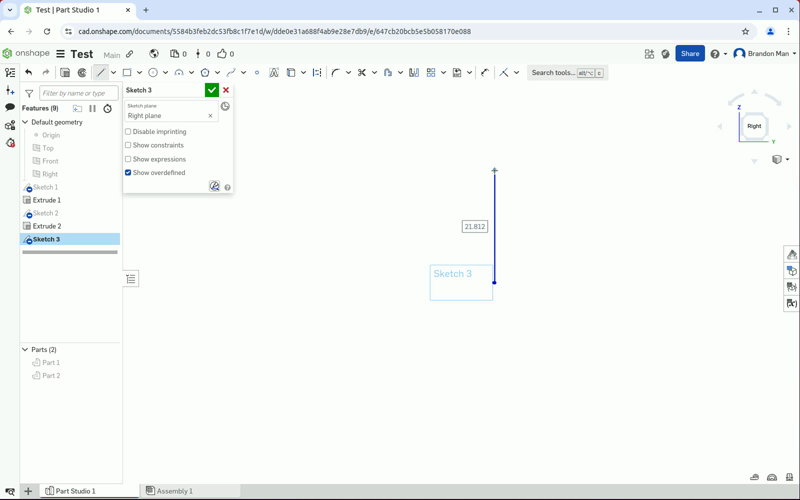
key_down(shift)
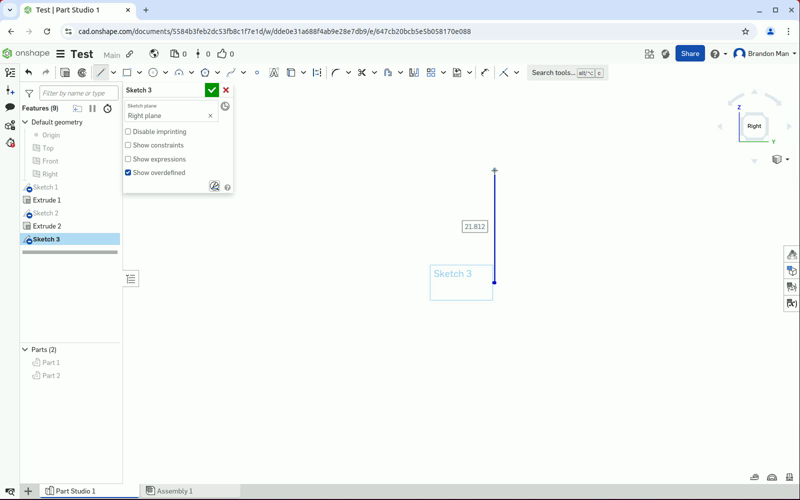
mouse_move(524, 170)
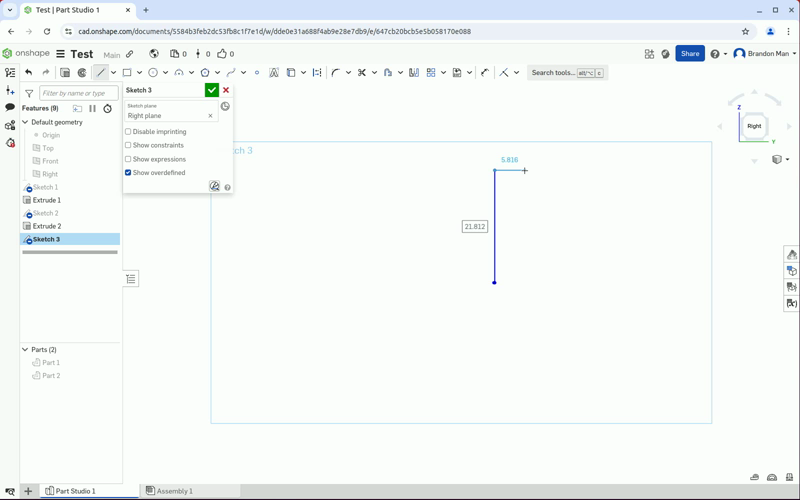
mouse_move(493, 170)
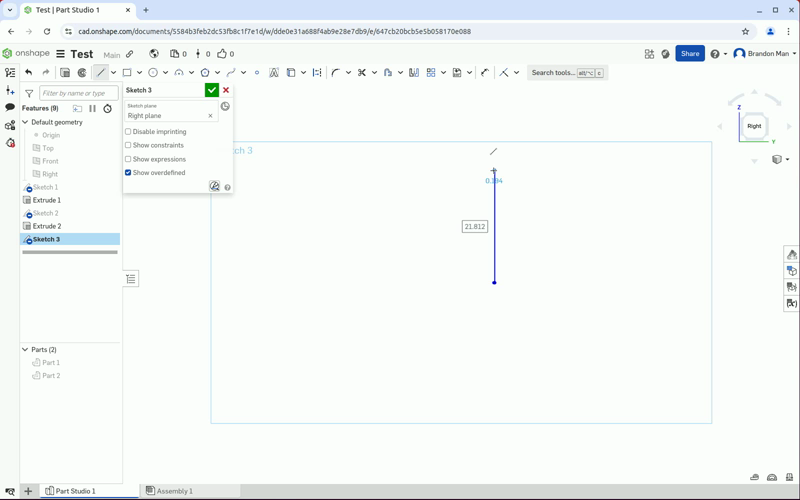
scroll(6)
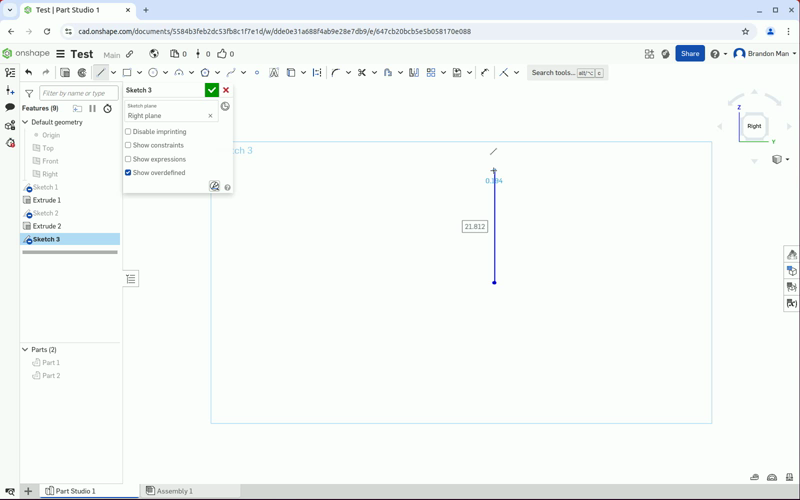
scroll(6)
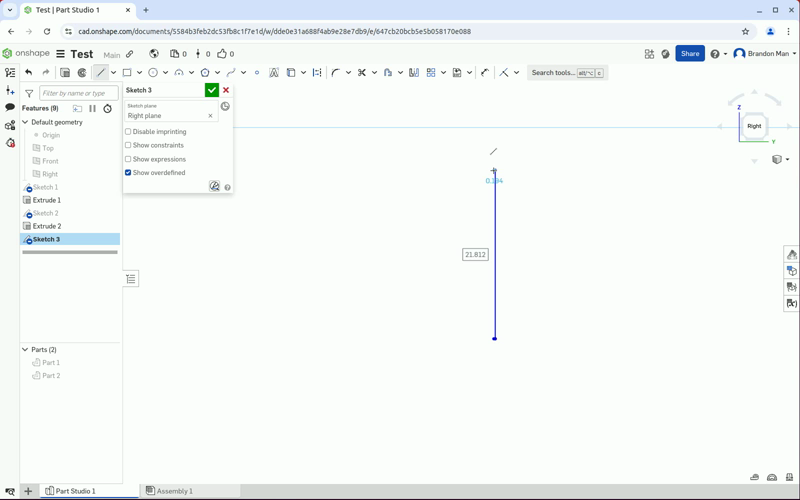
scroll(6)
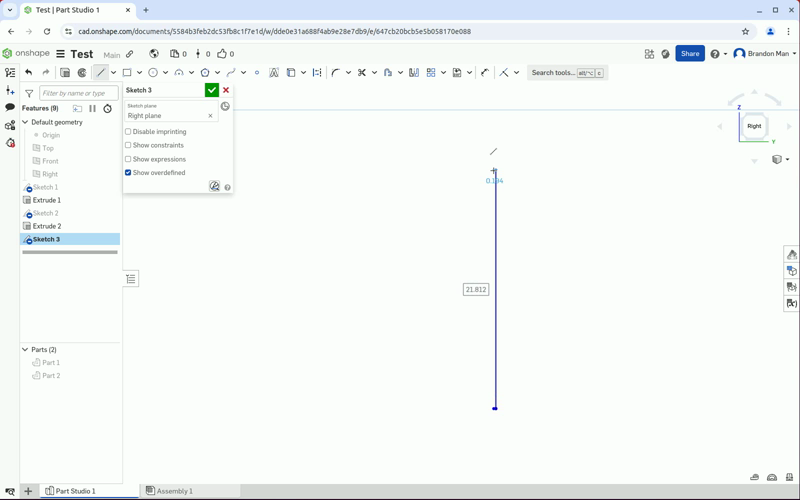
scroll(6)
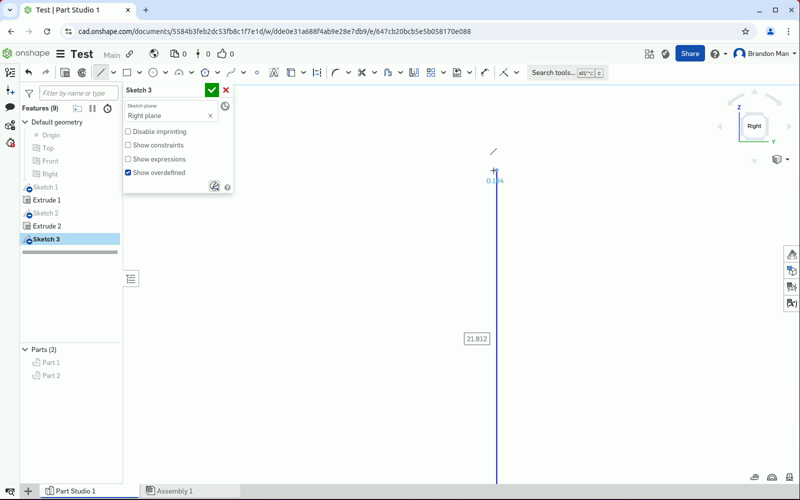
scroll(6)
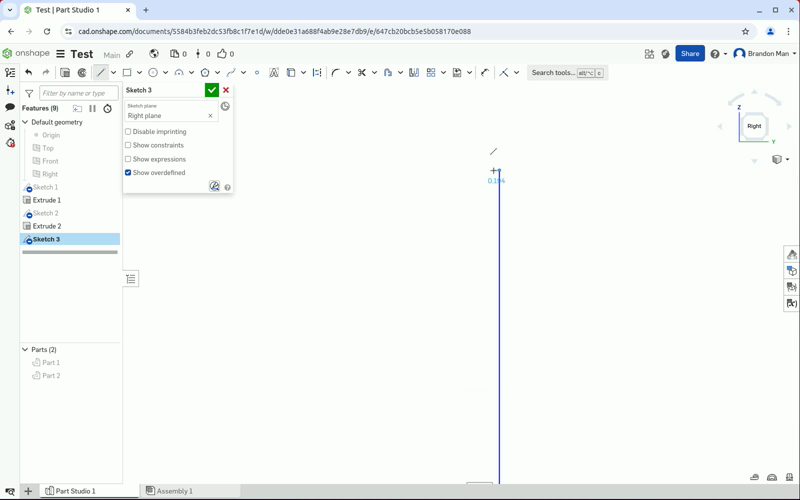
scroll(6)
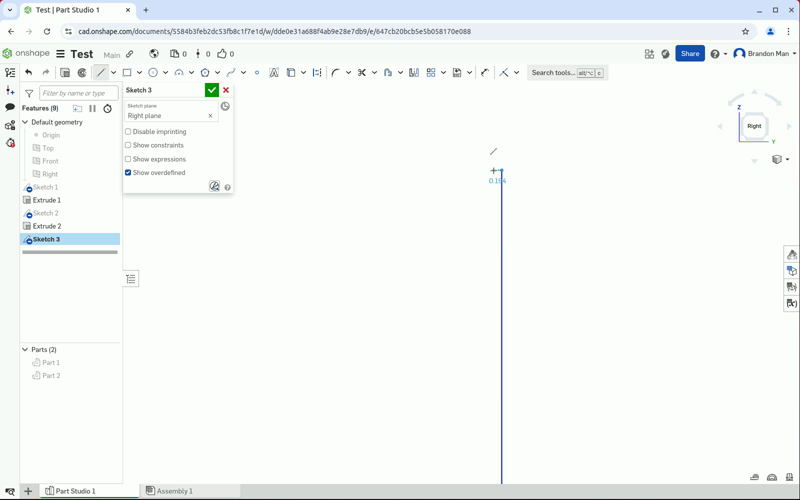
scroll(6)
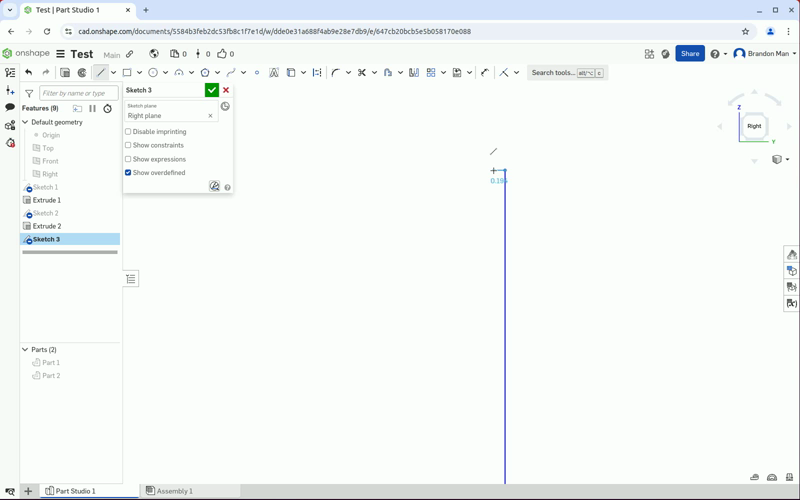
click(493, 170)
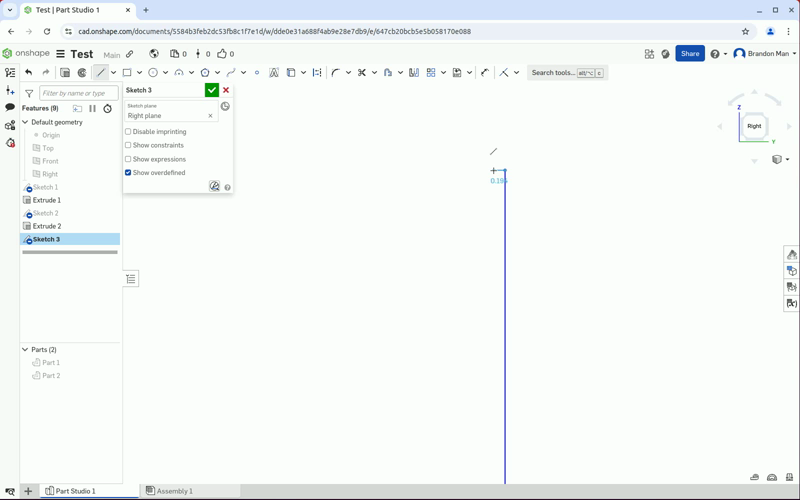
scroll(-6)
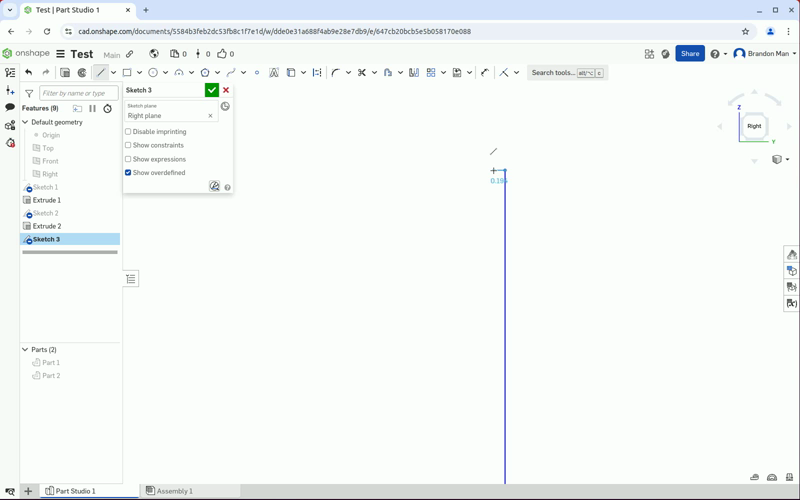
scroll(-6)
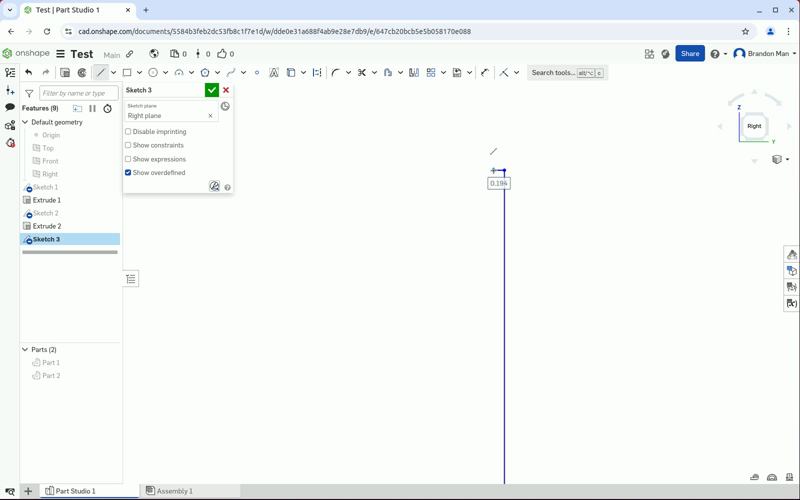
scroll(-6)
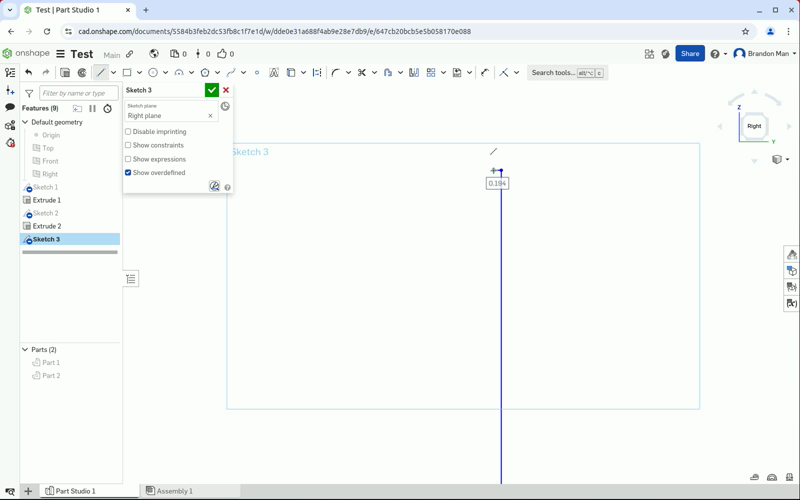
scroll(-6)
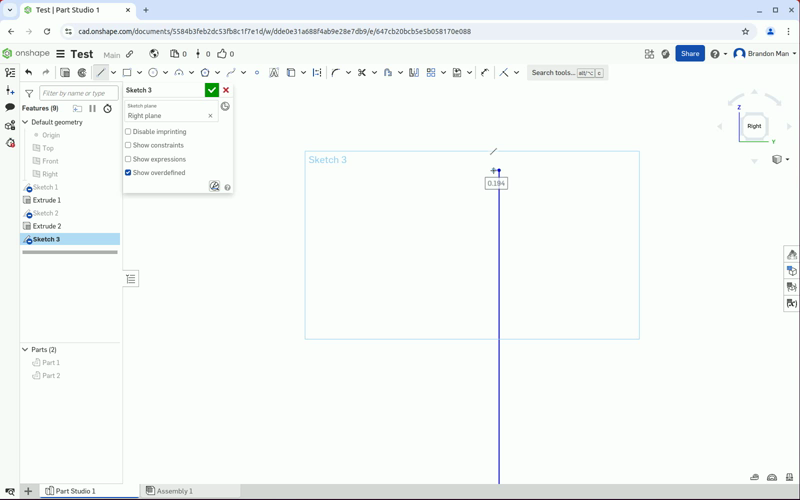
scroll(-6)
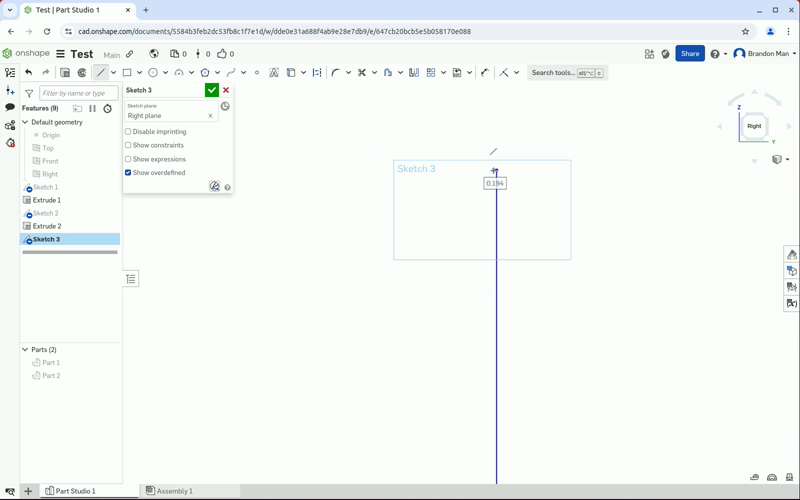
scroll(-6)
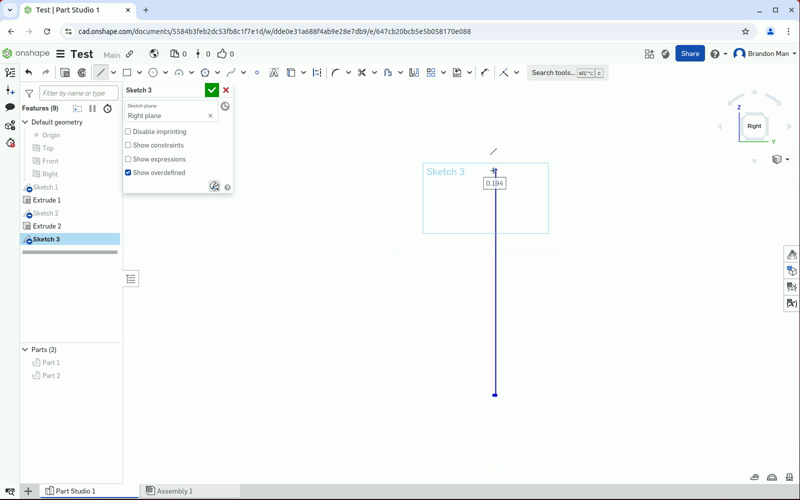
scroll(-6)
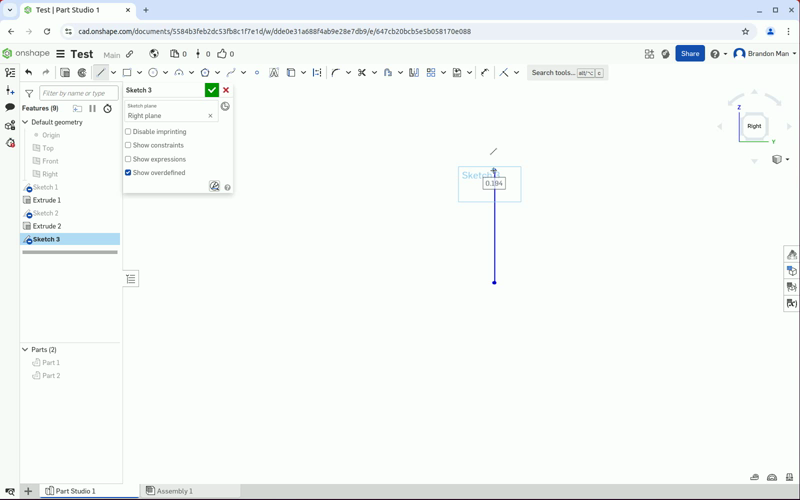
key_up(shift)
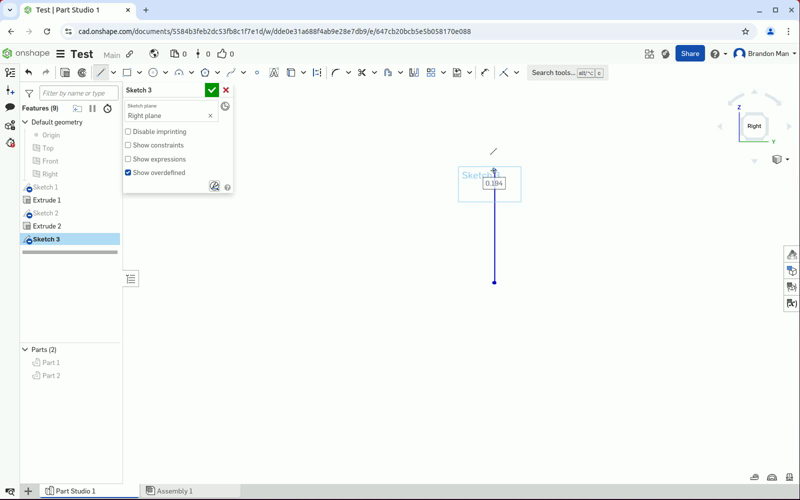
key_down(shift)
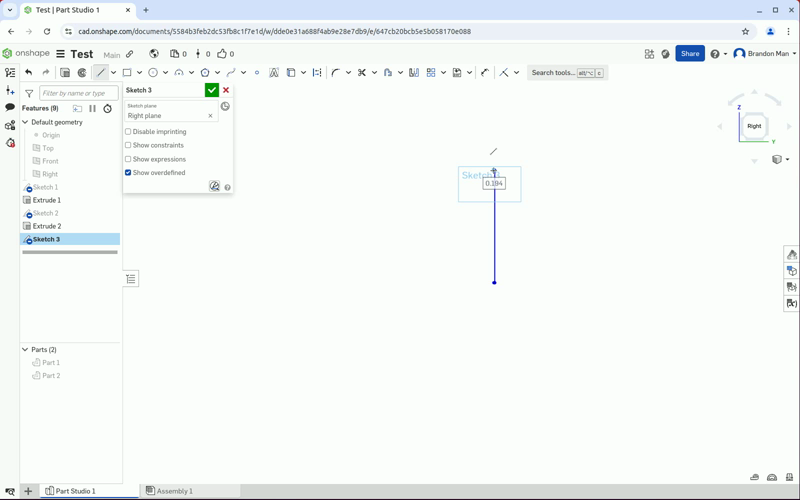
mouse_move(493, 282)
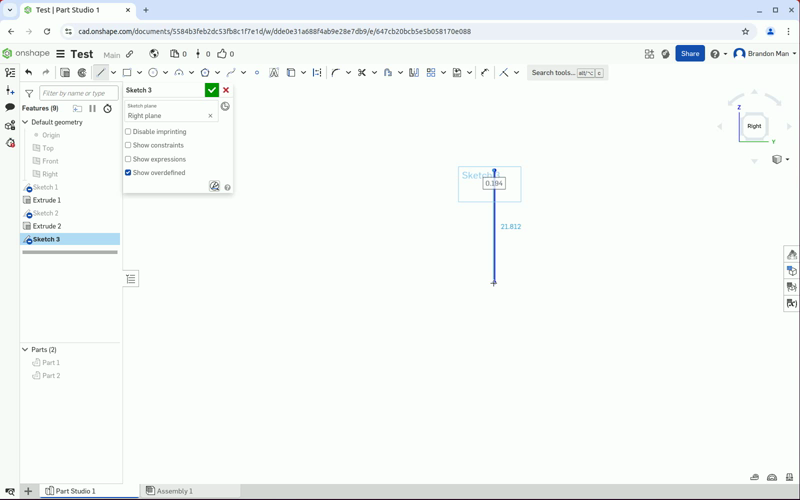
scroll(6)
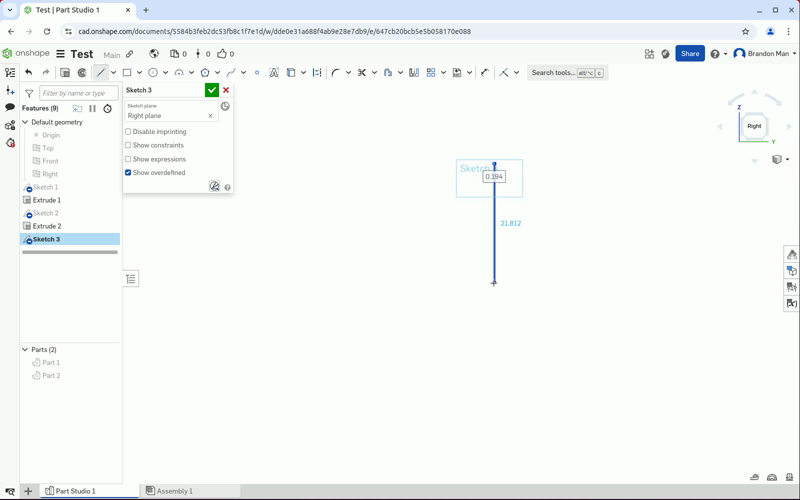
scroll(6)
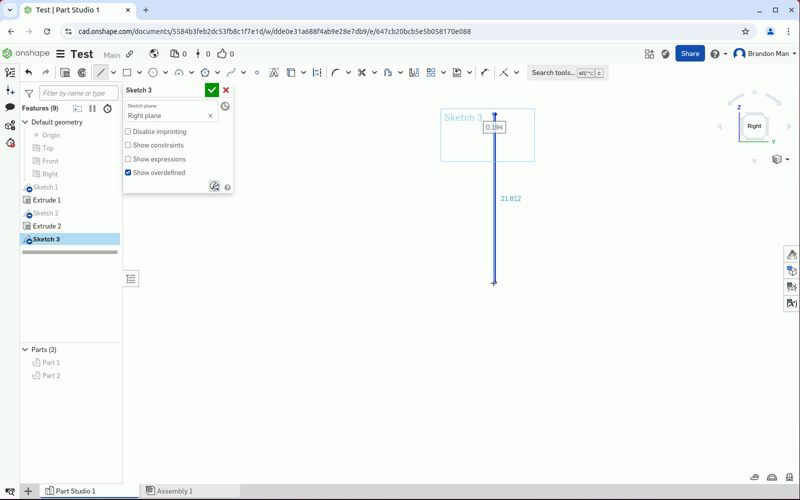
scroll(6)
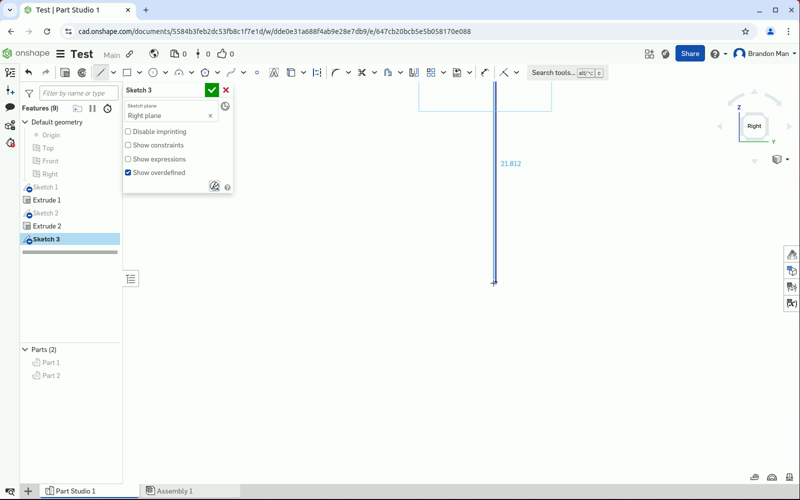
scroll(6)
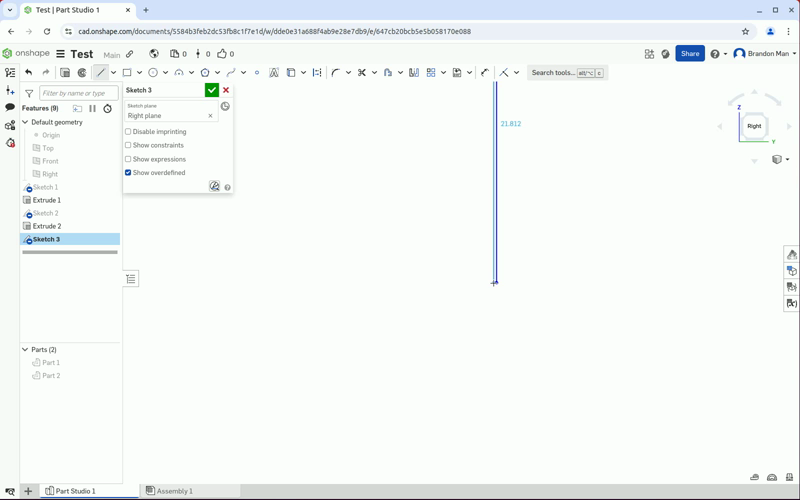
scroll(6)
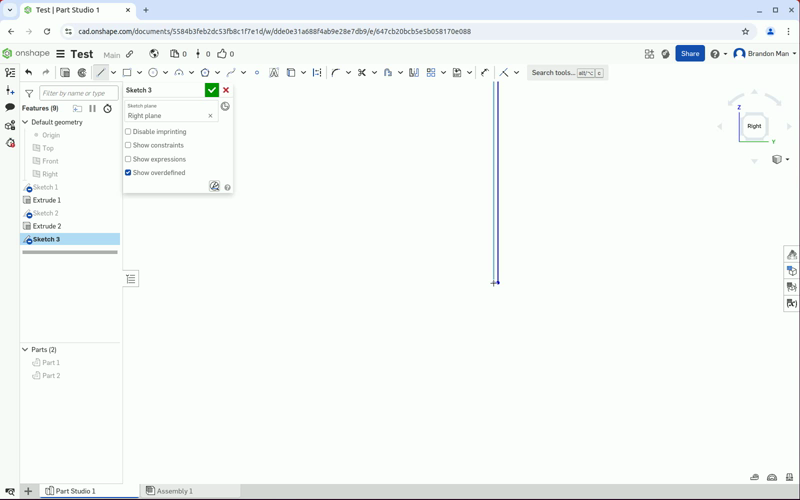
scroll(6)
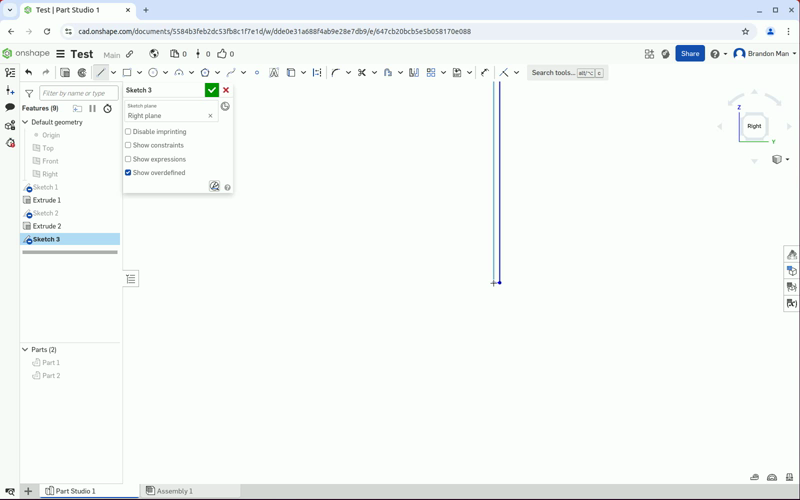
scroll(6)
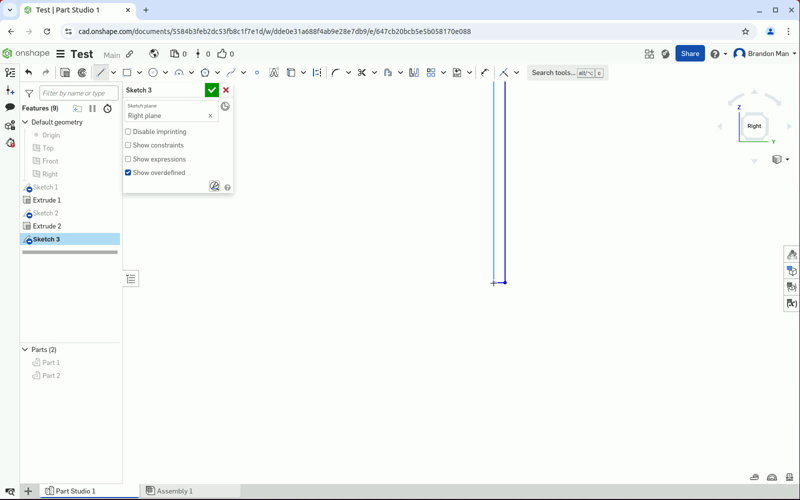
key_up(shift)
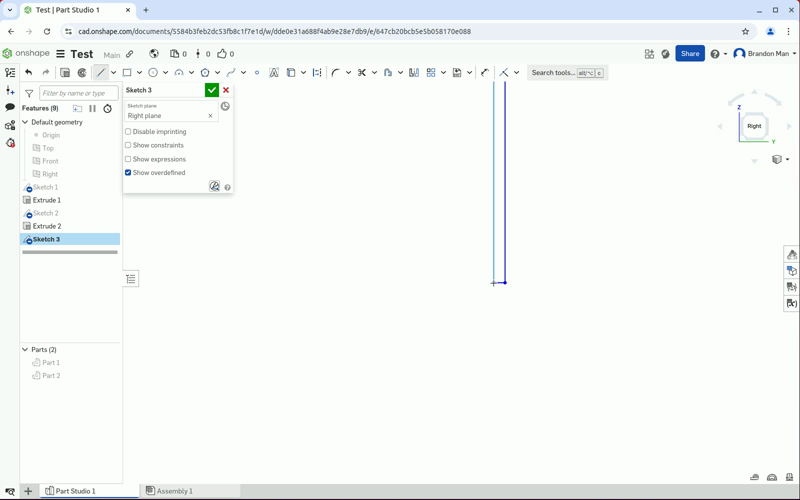
click(493, 282)
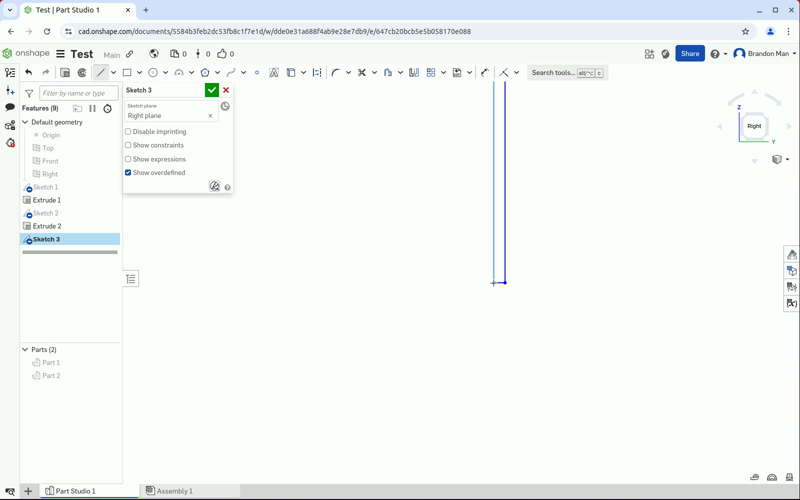
scroll(-6)
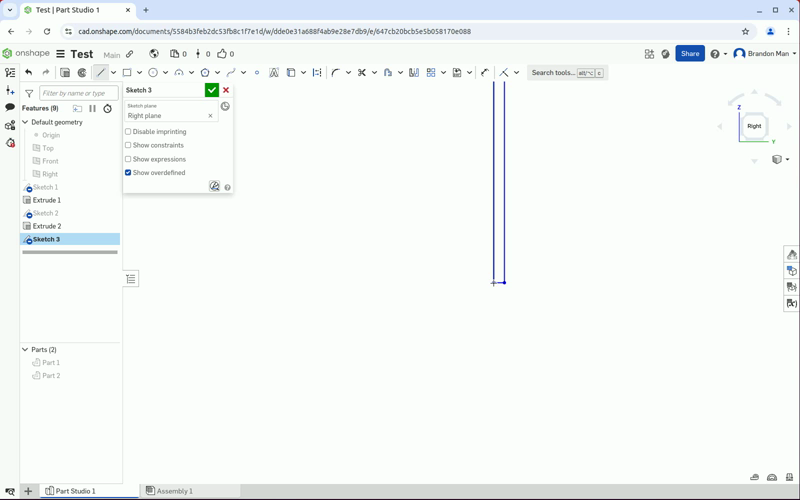
scroll(-6)
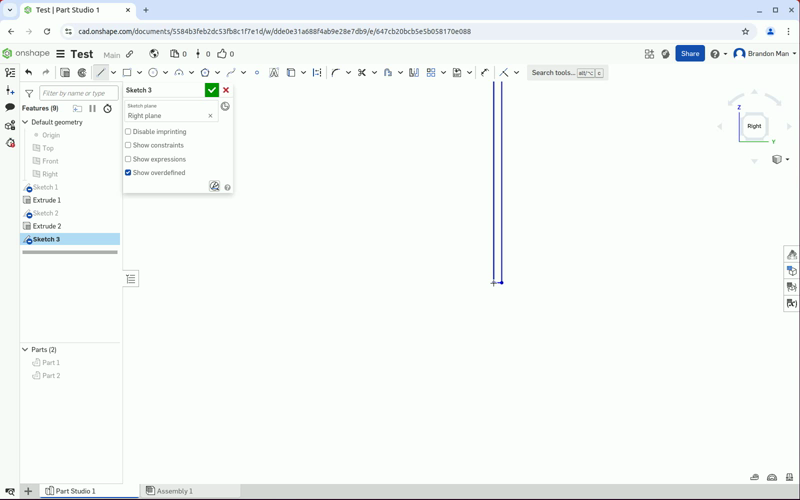
scroll(-6)
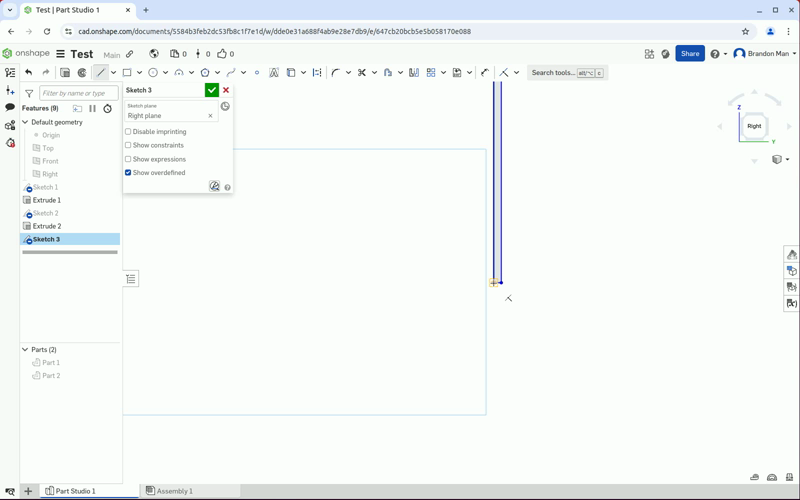
scroll(-6)
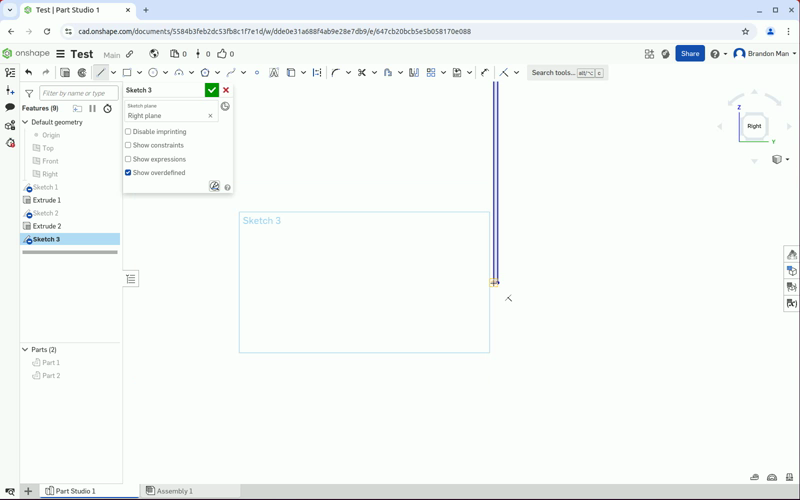
scroll(-6)
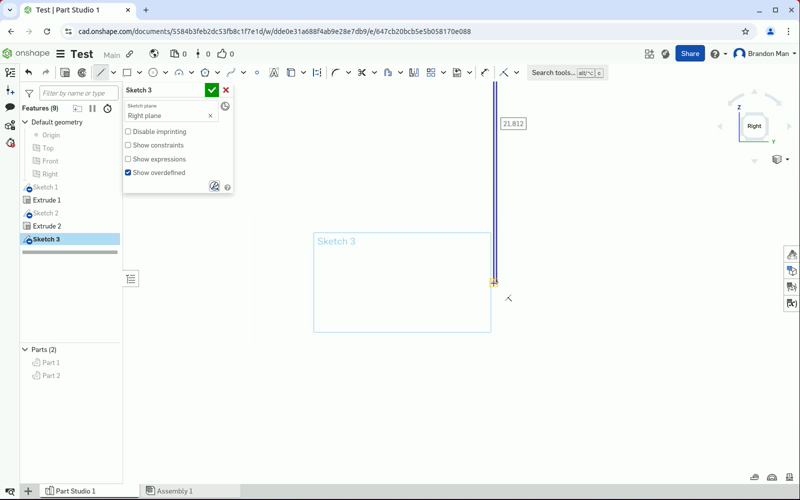
scroll(-6)
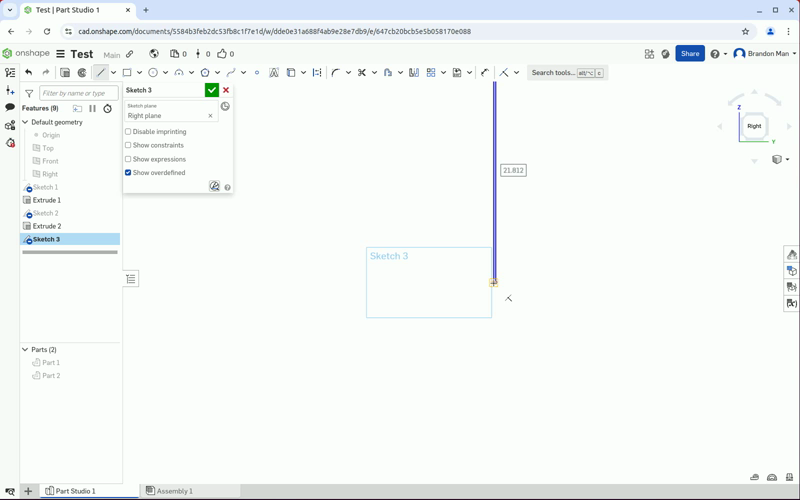
scroll(-6)
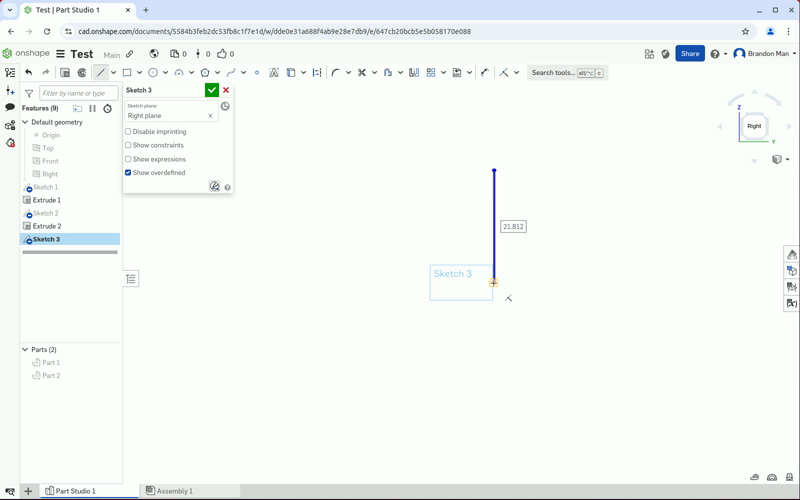
key(esc)
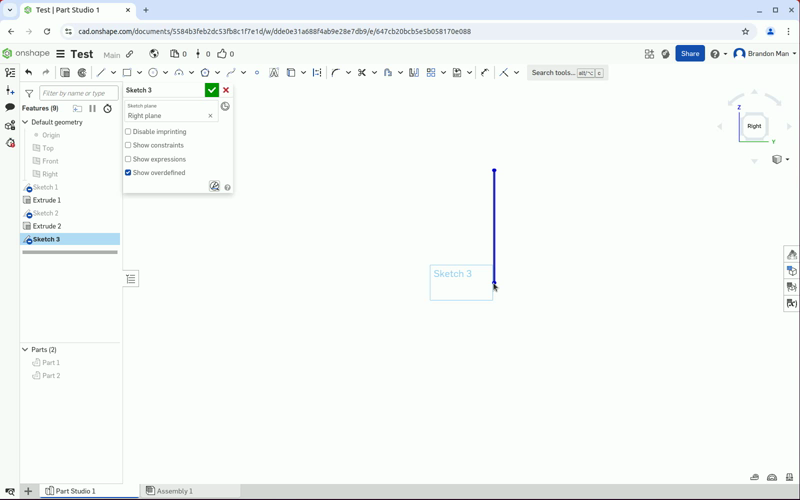
mouse_move(494, 278)
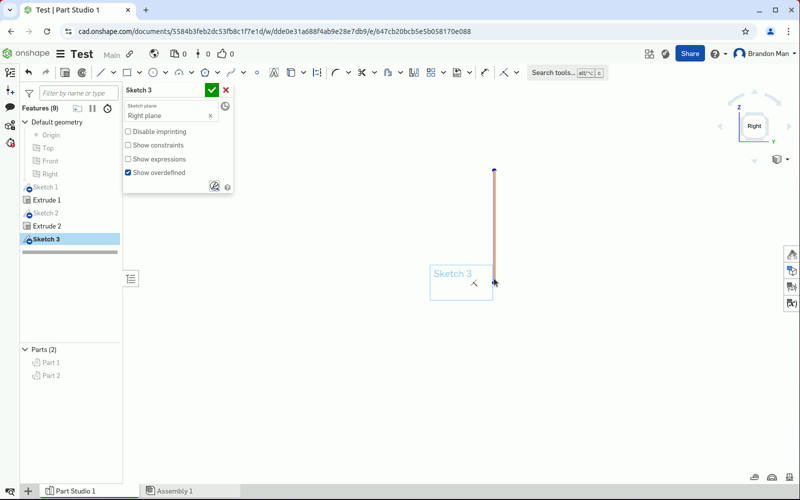
scroll(6)
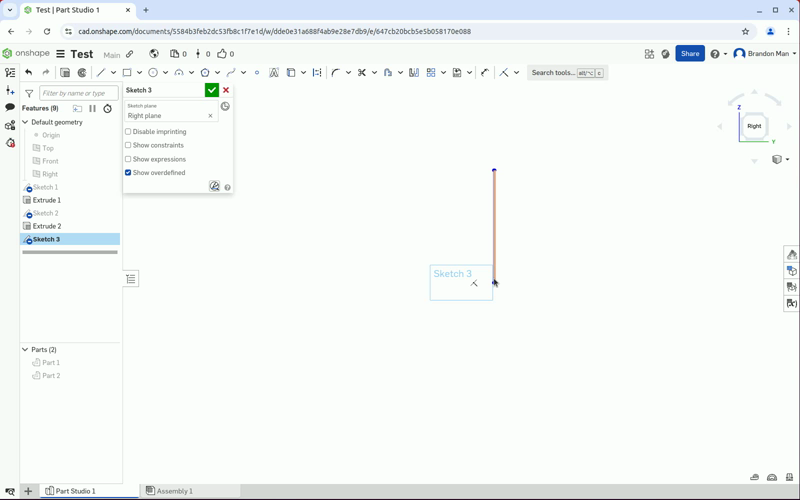
scroll(6)
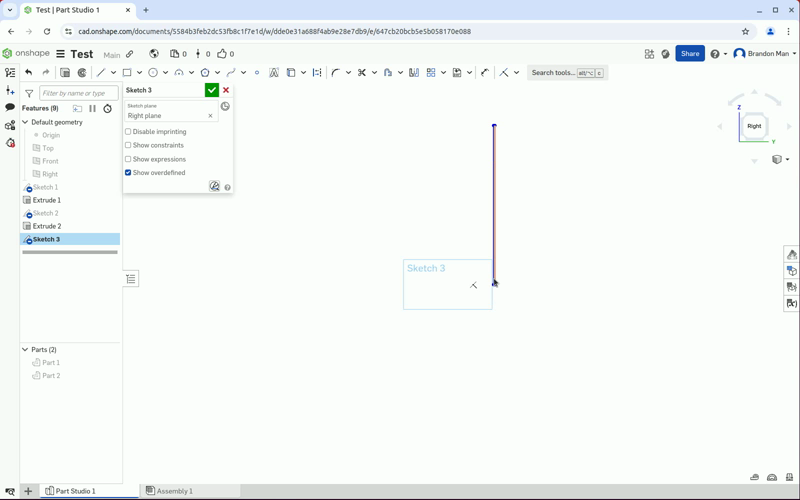
scroll(6)
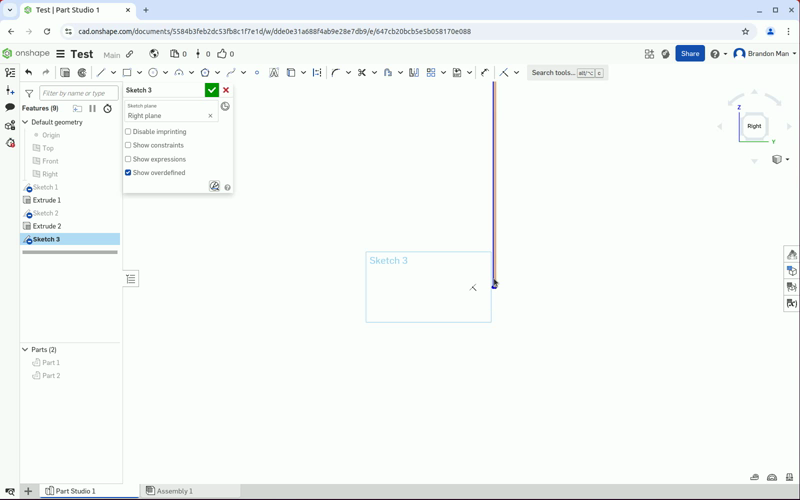
scroll(6)
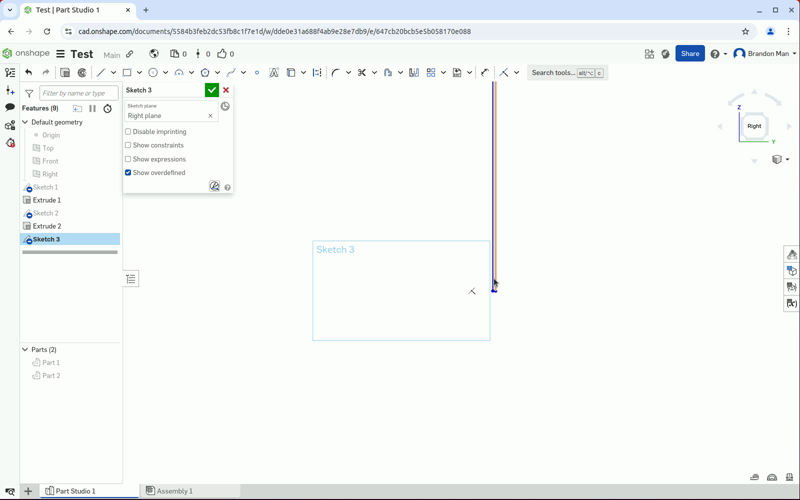
scroll(6)
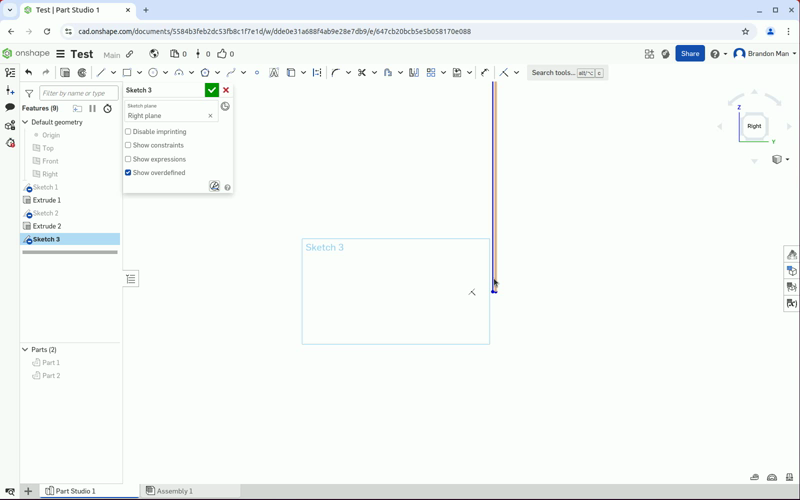
scroll(6)
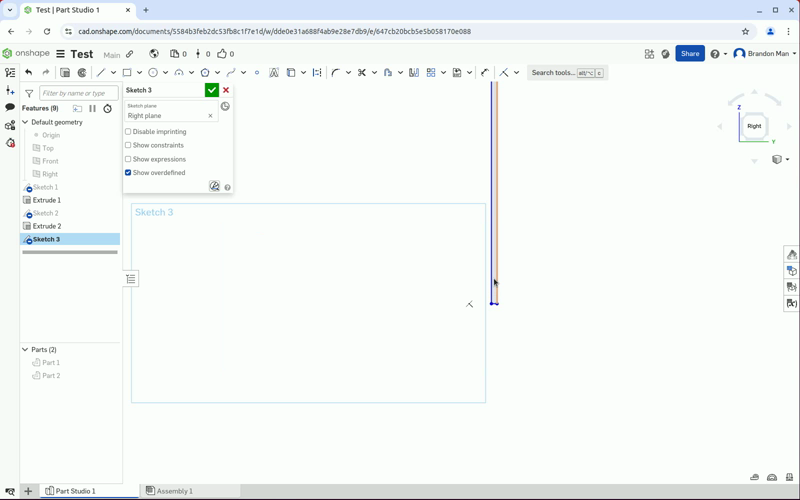
scroll(6)
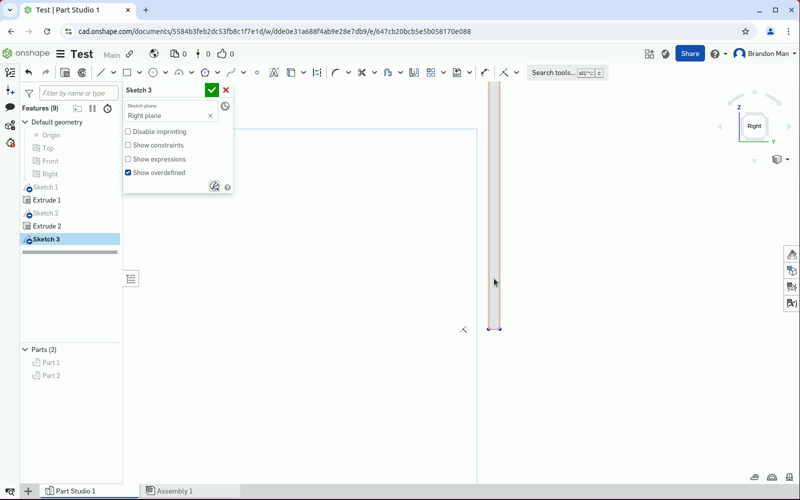
click(494, 278)
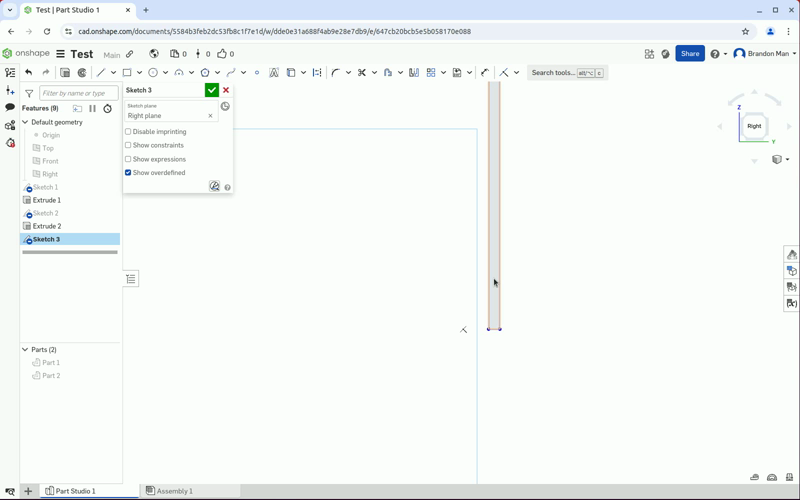
scroll(-6)
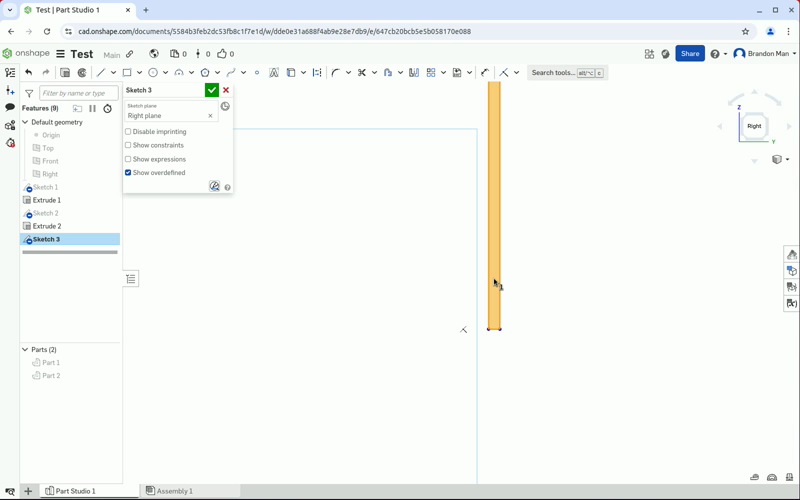
scroll(-6)
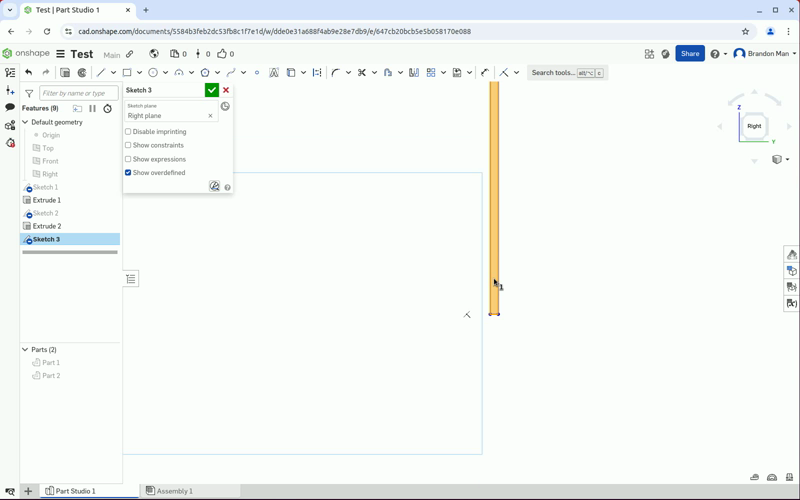
scroll(-6)
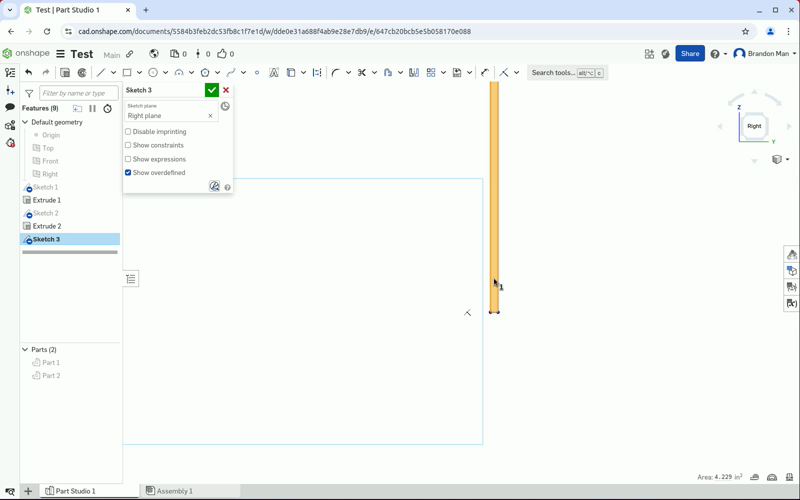
scroll(-6)
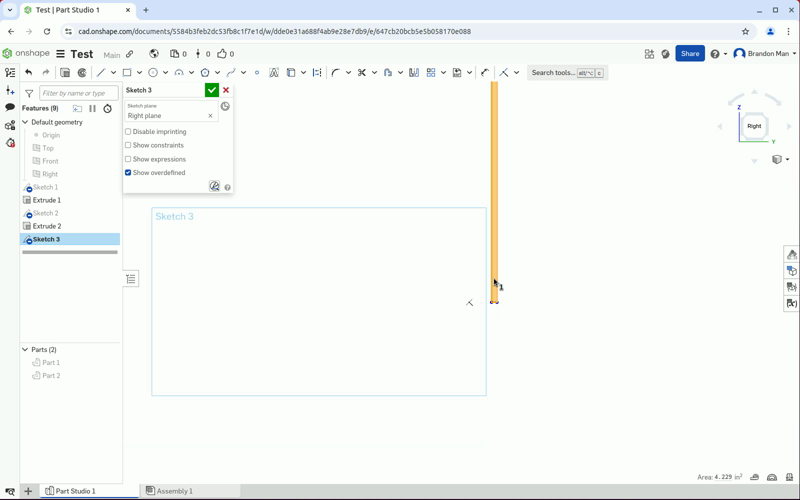
scroll(-6)
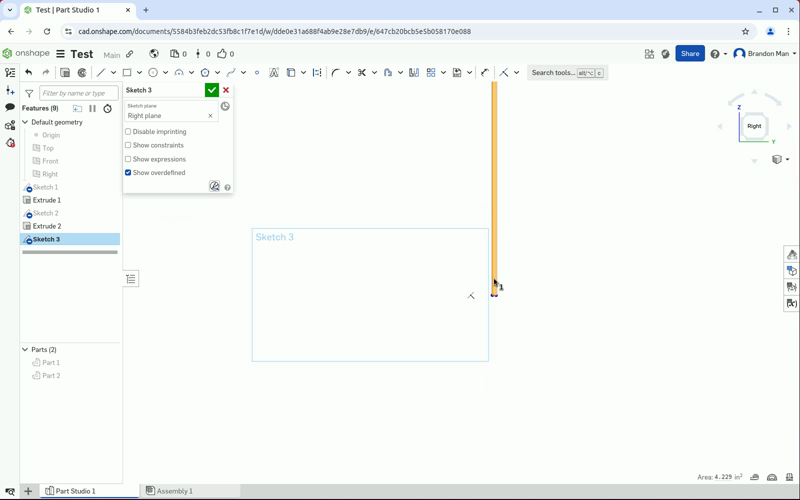
scroll(-6)
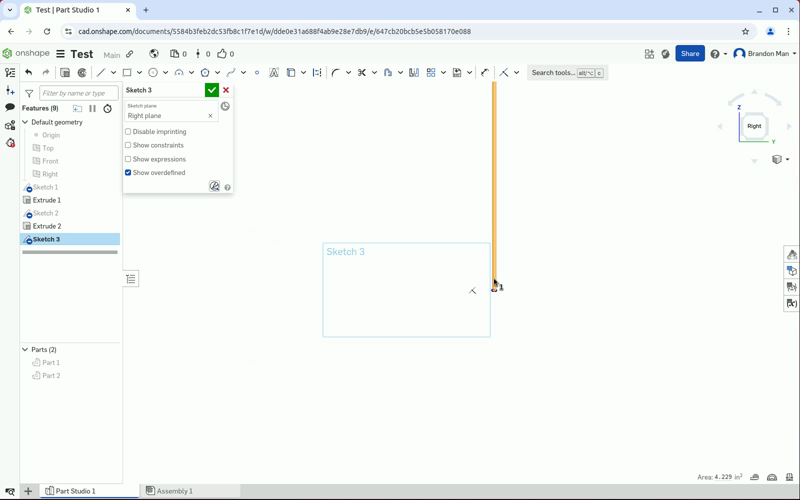
scroll(-6)
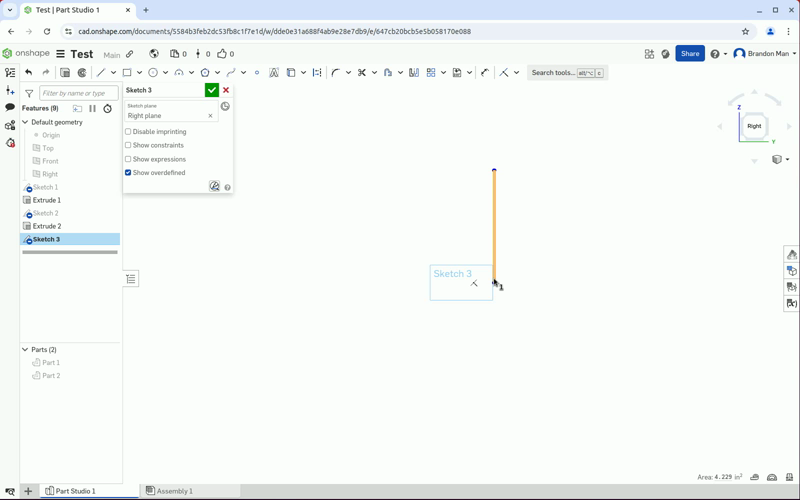
mouse_move(73, 352)
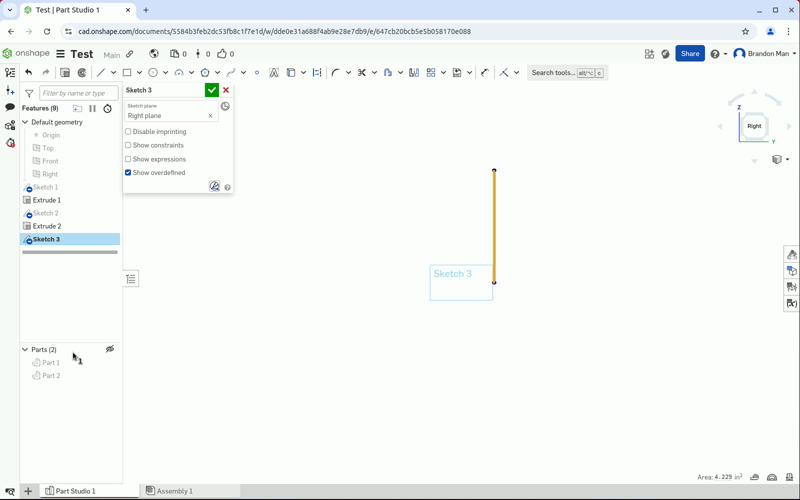
key(shift+y)
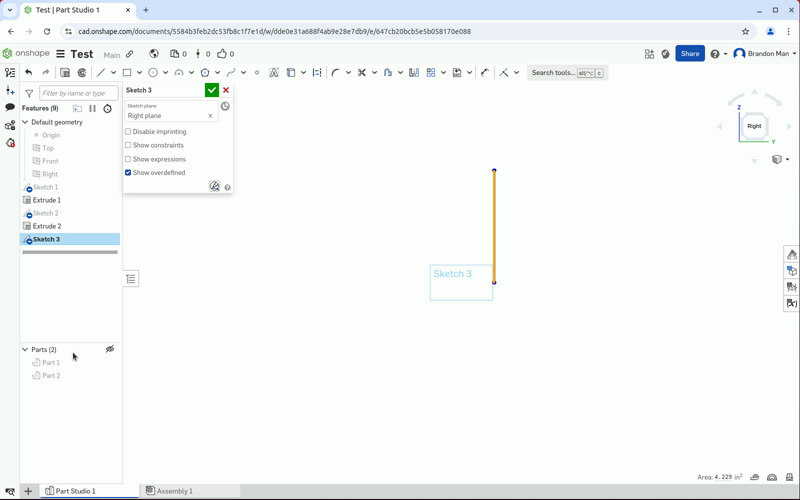
key(shift+e)
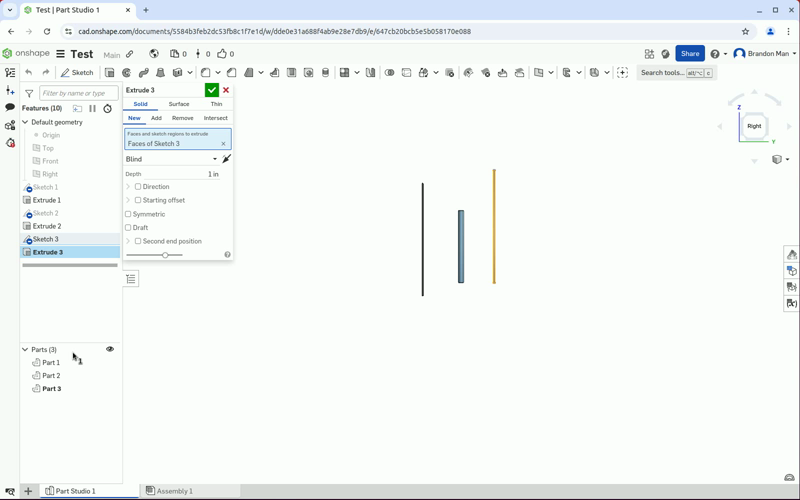
mouse_move(143, 106)
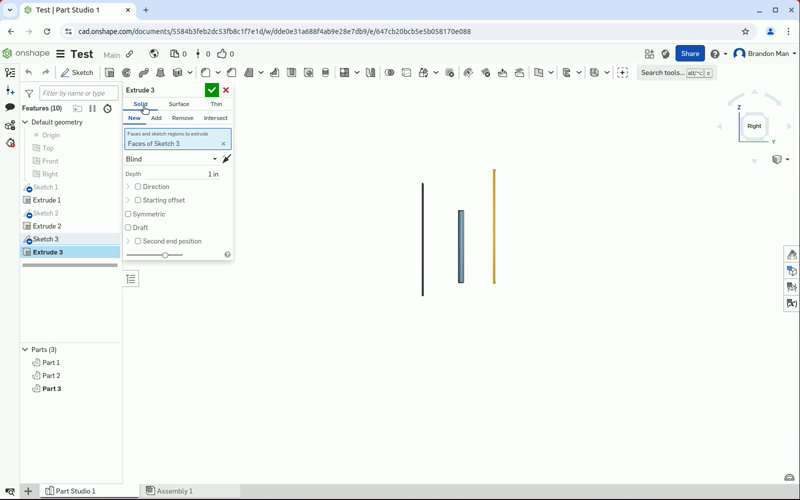
click(143, 106)
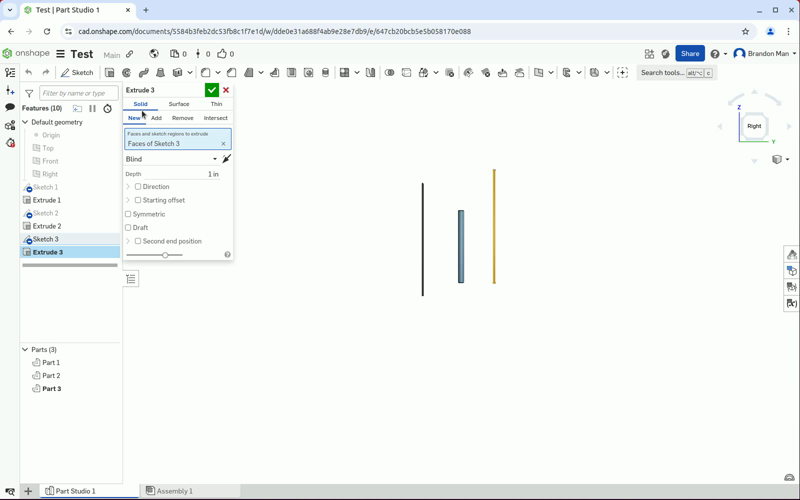
mouse_move(137, 120)
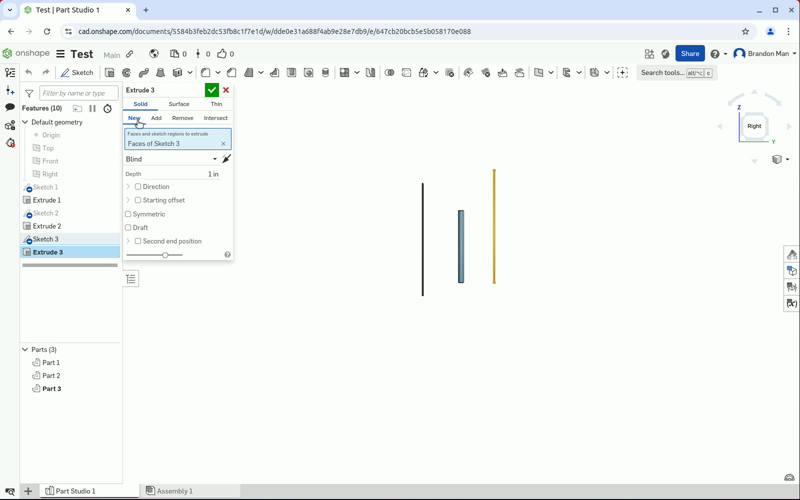
click(137, 120)
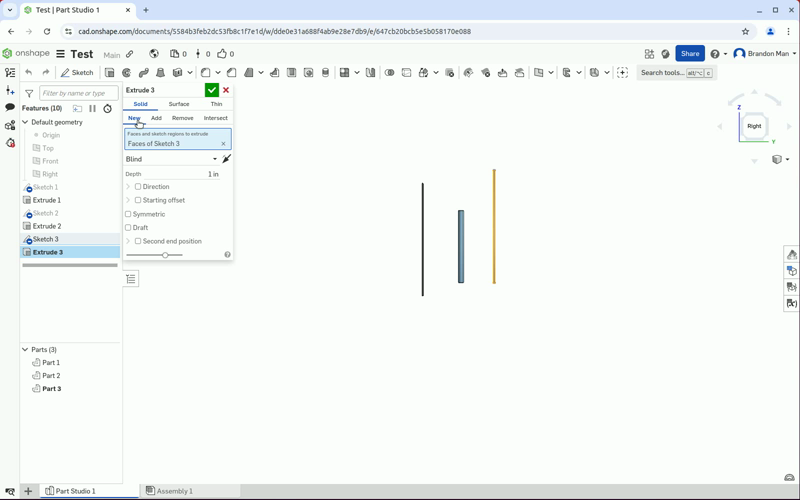
key(tab, 4)
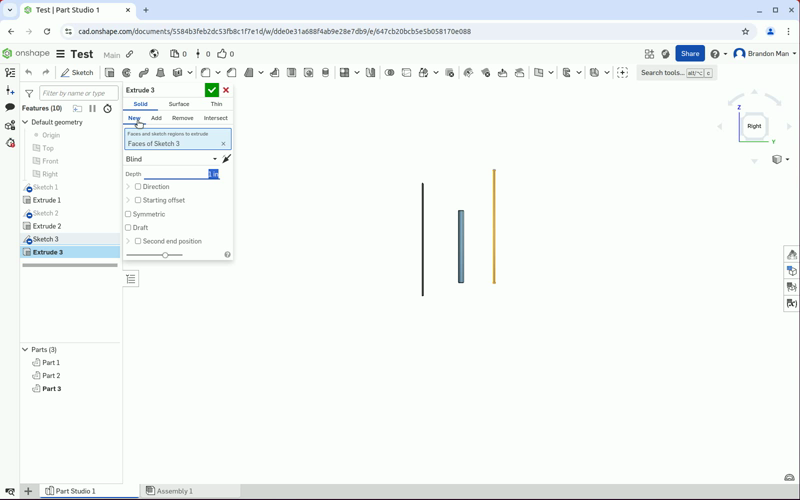
text(-0.241)
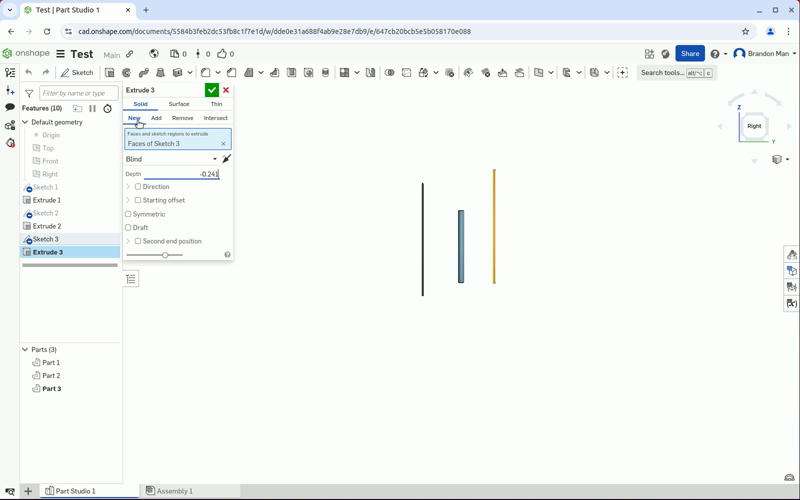
key(enter)
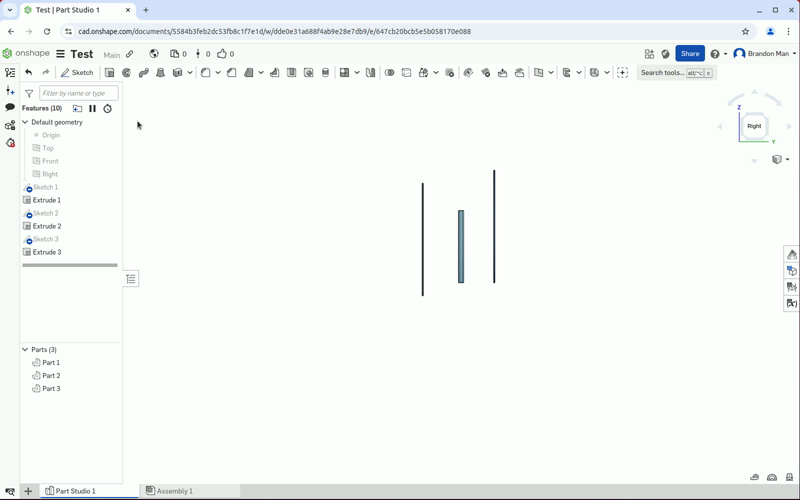
key(shift+h)
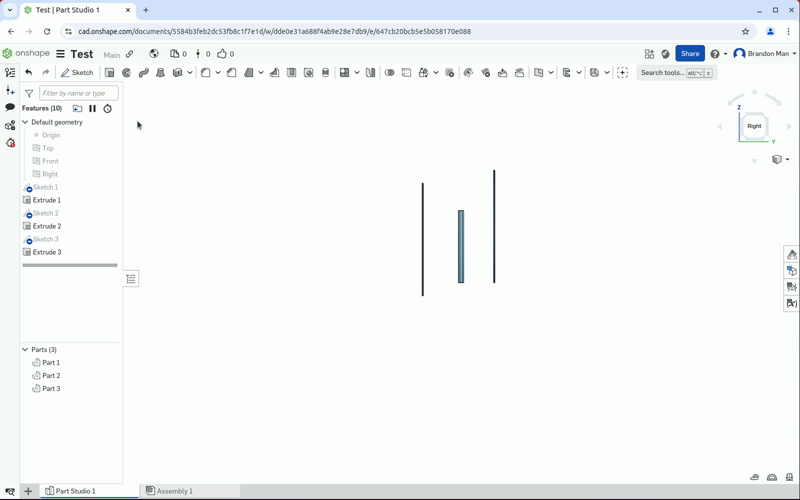
key(shift+h)
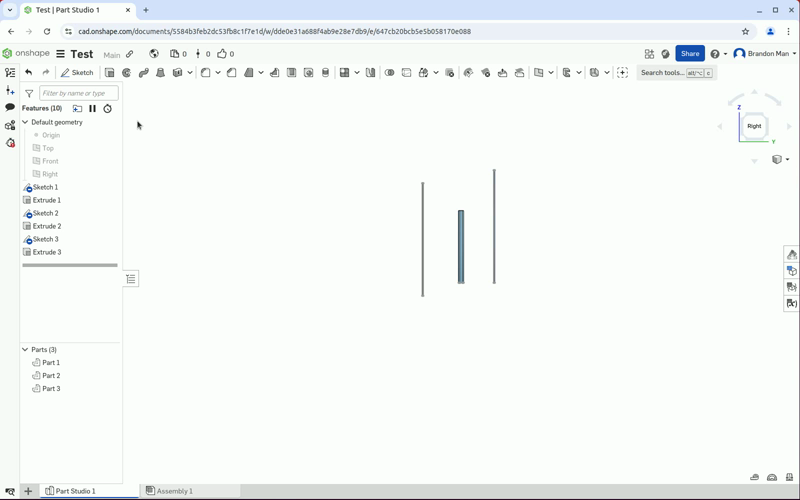
key(shift+7)
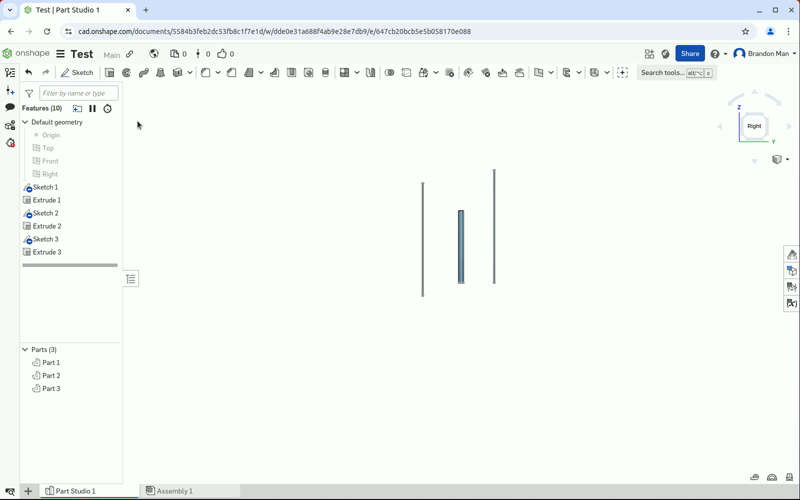
key(right, 2)
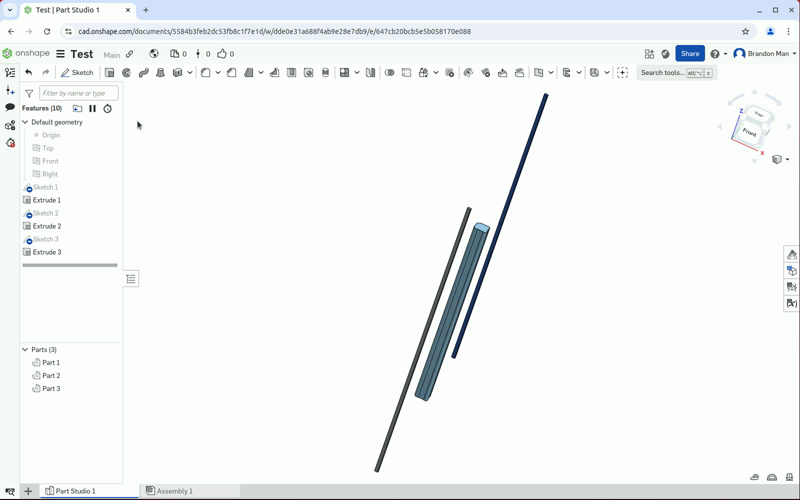
key(down, 2)
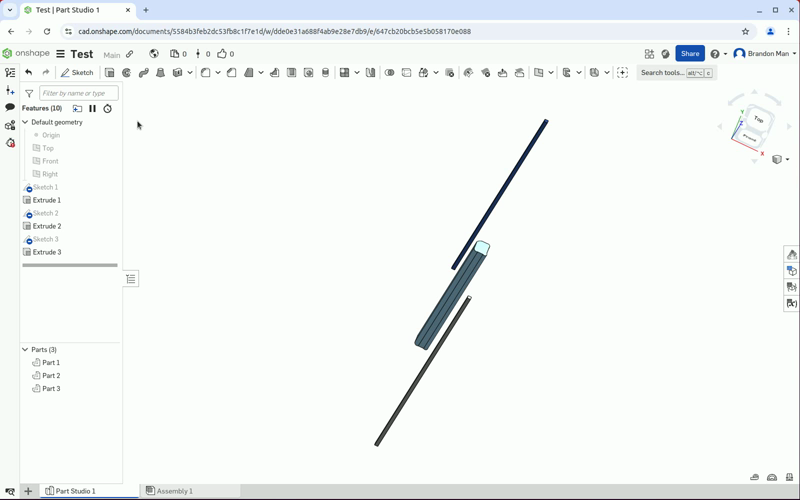
key(up, 2)
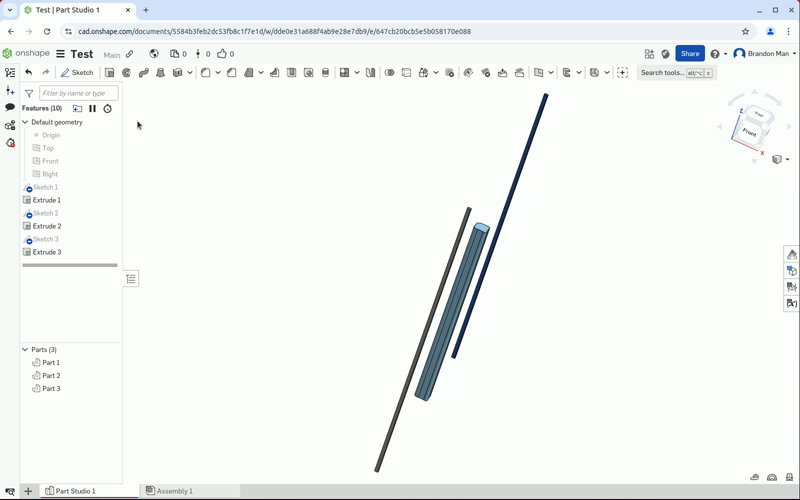
key(left, 2)
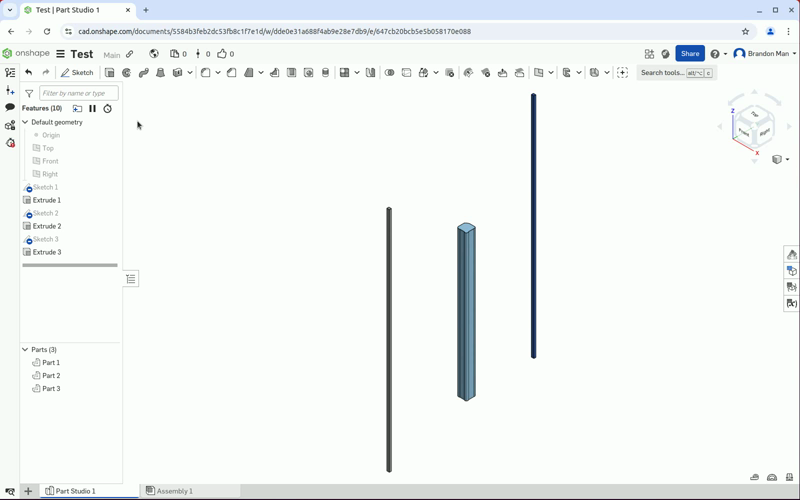
mouse_move(73, 189)
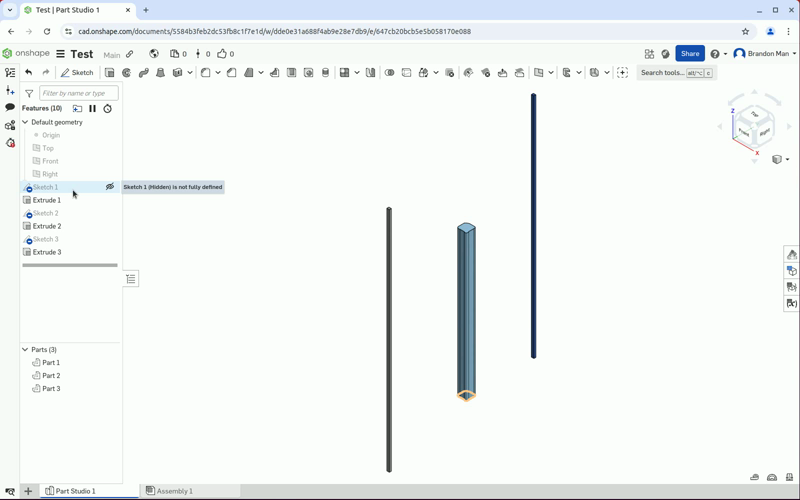
click(73, 189)